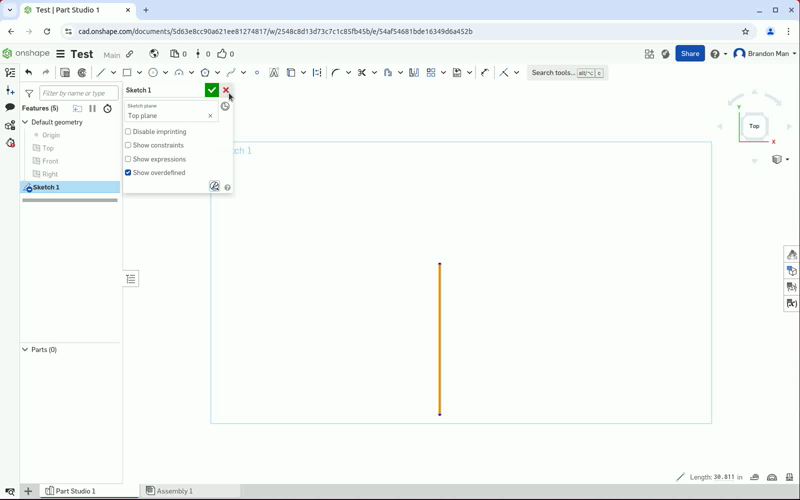
key(shift+h)
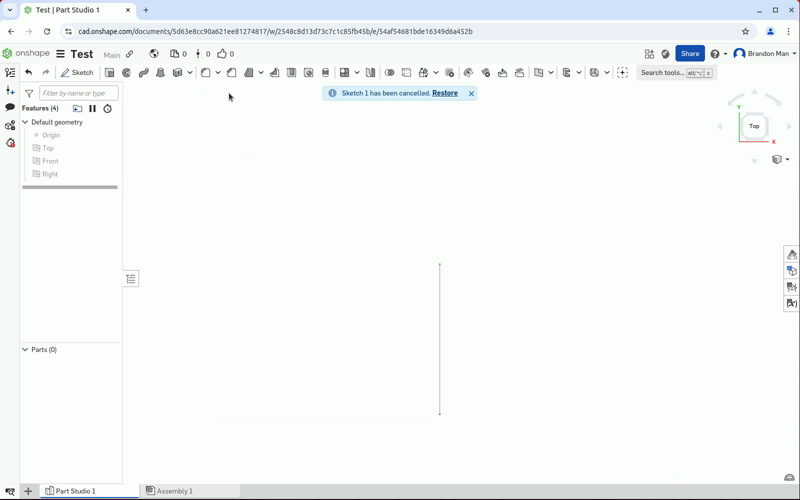
mouse_move(73, 352)
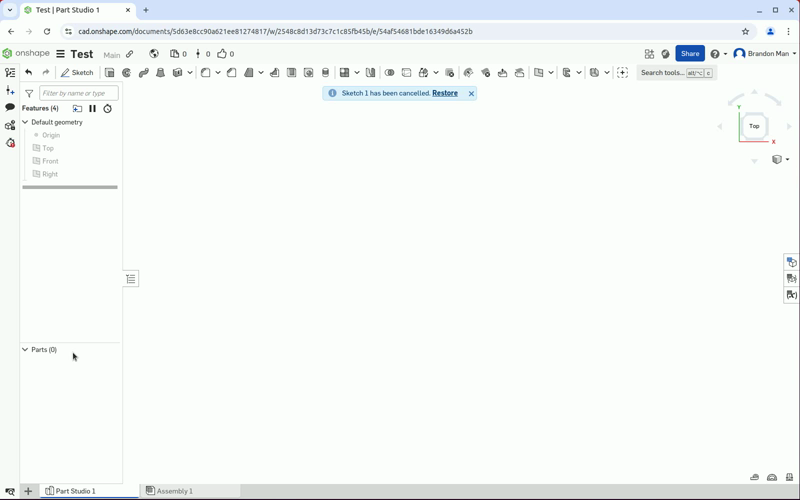
key(y)
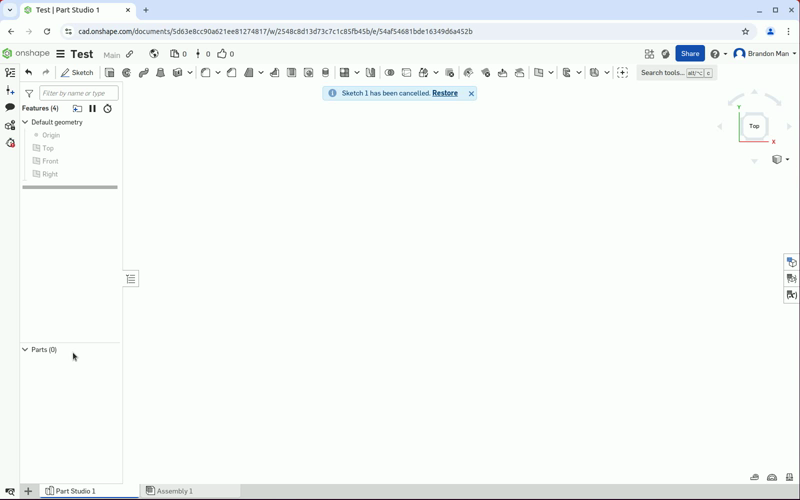
key(shift+p)
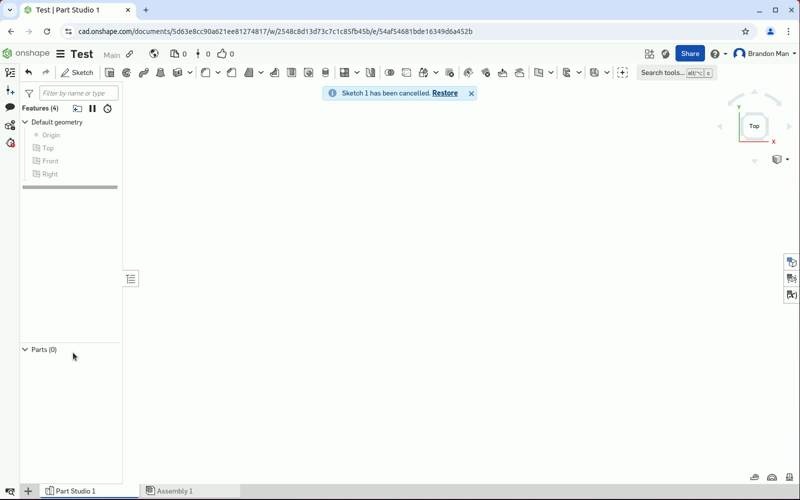
key(space)
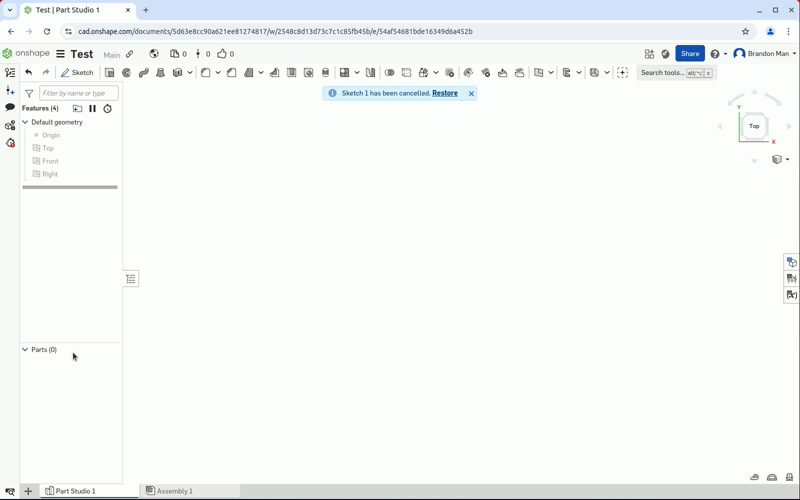
key_down(shift)
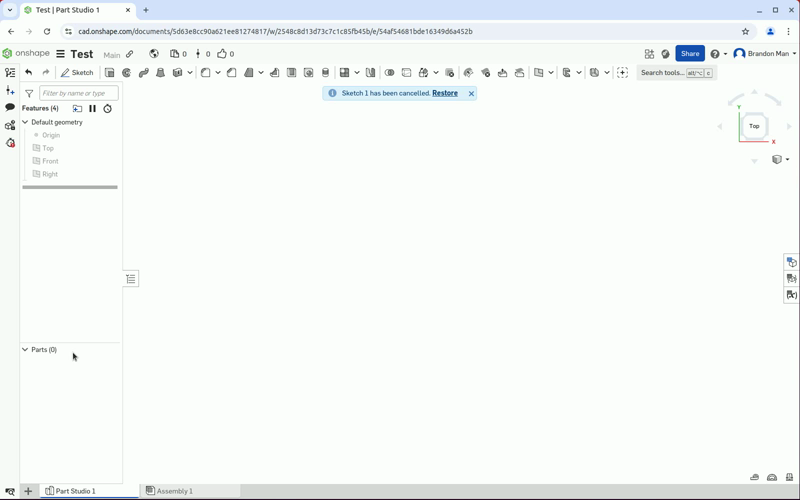
key(up)
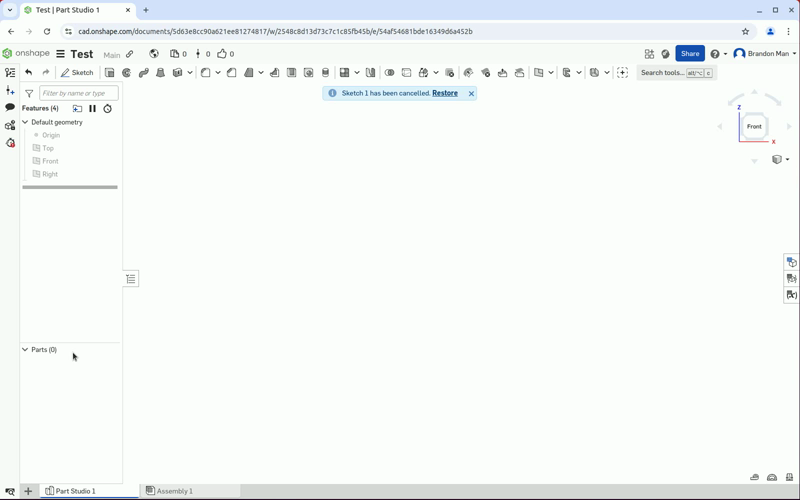
key_up(shift)
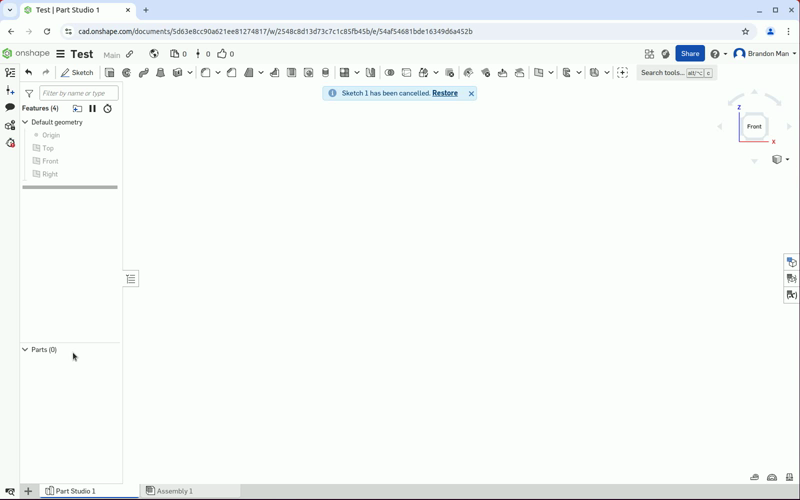
mouse_move(73, 352)
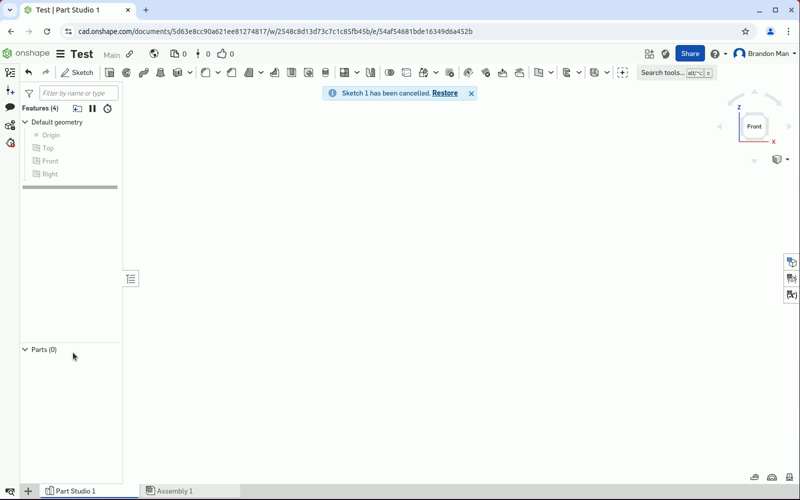
key(shift+y)
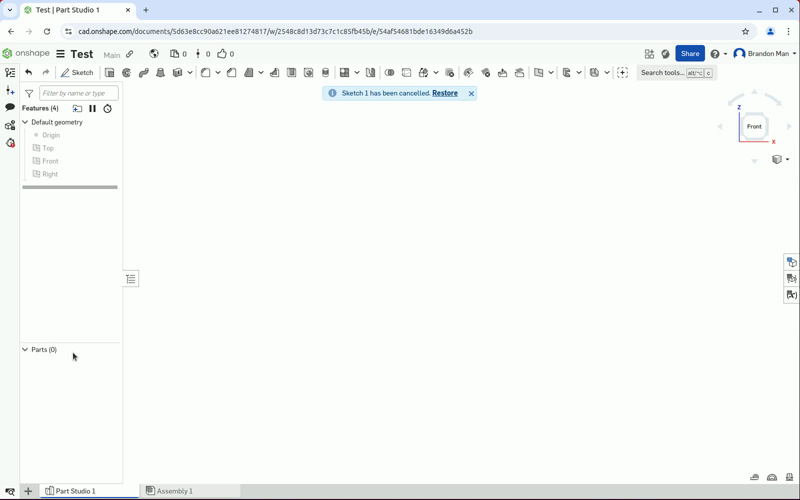
key(shift+s)
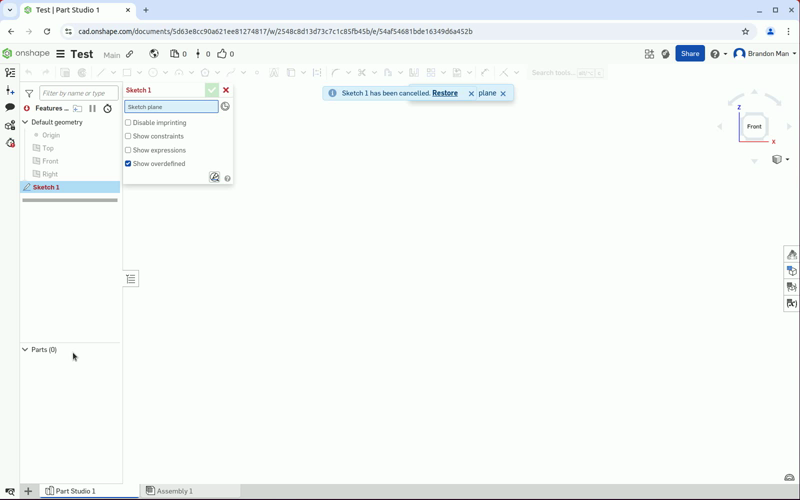
mouse_move(73, 163)
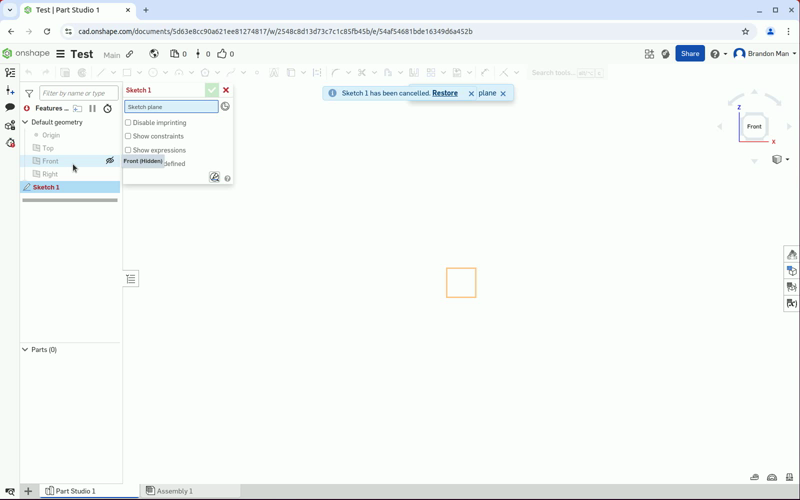
click(73, 163)
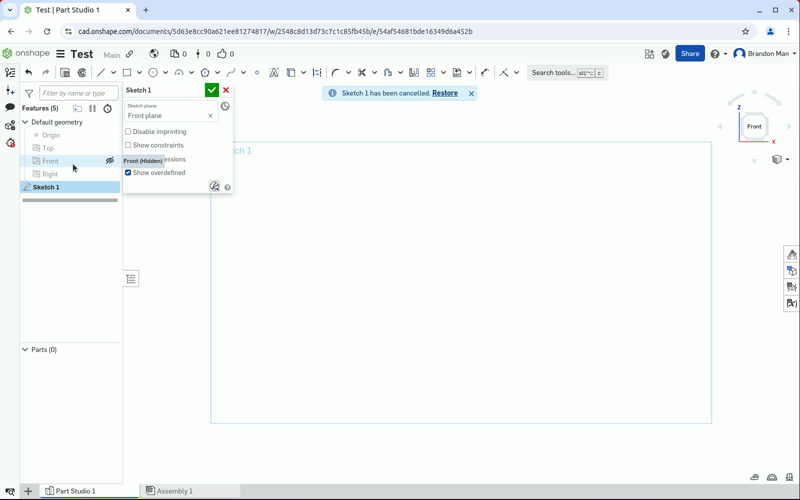
mouse_move(73, 352)
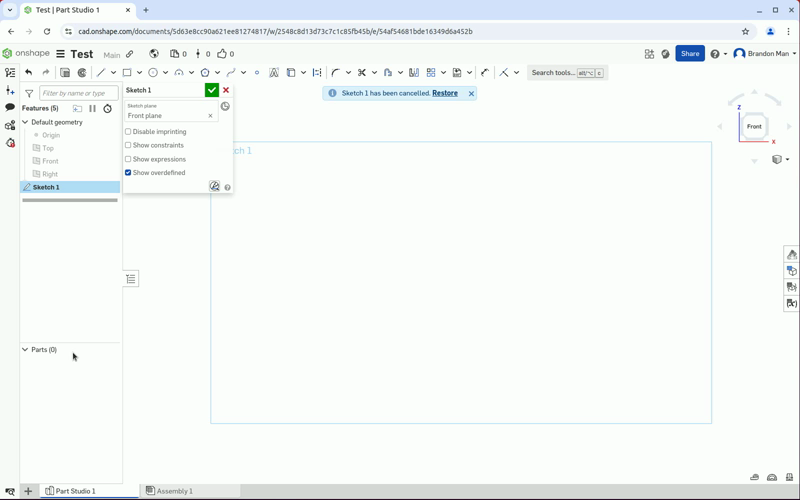
key(y)
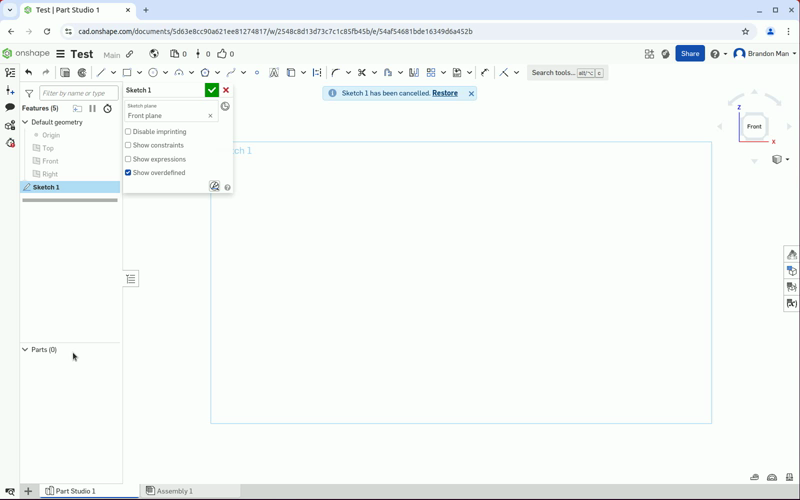
key(c)
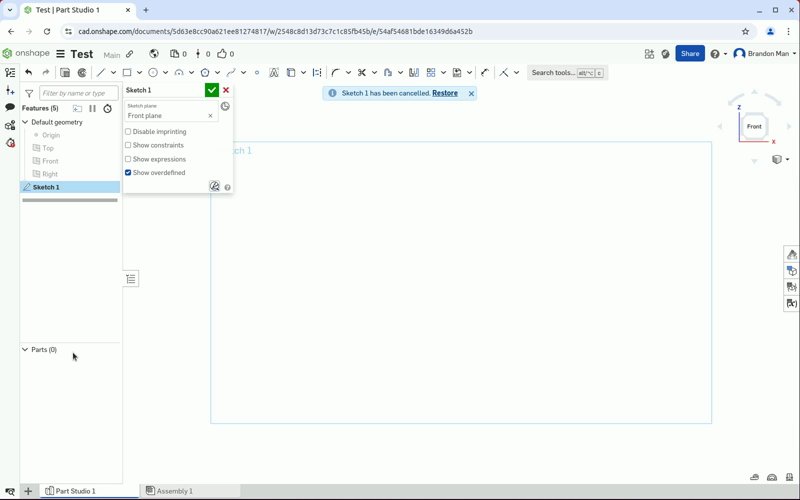
key_down(shift)
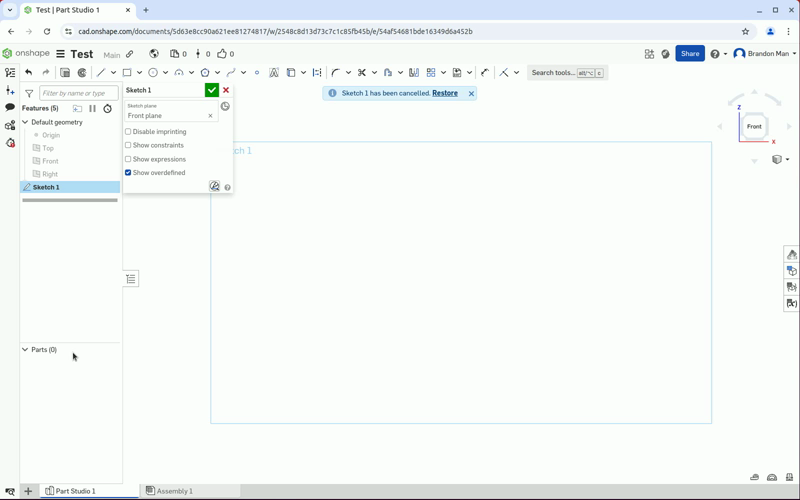
mouse_move(461, 185)
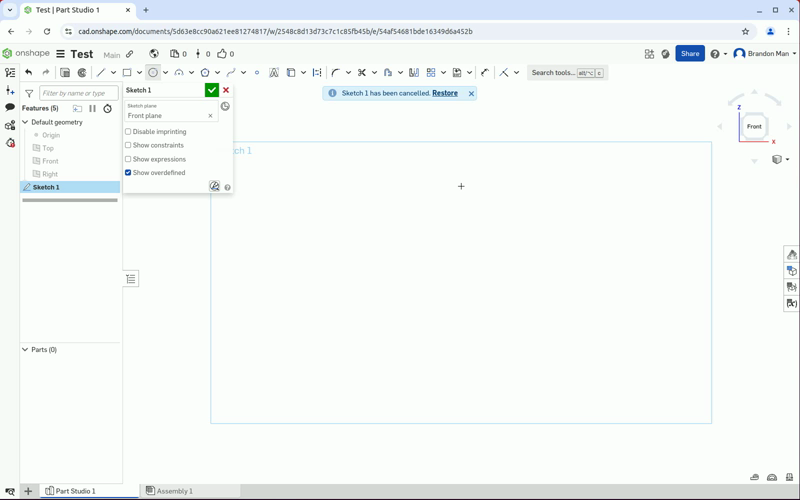
click(461, 185)
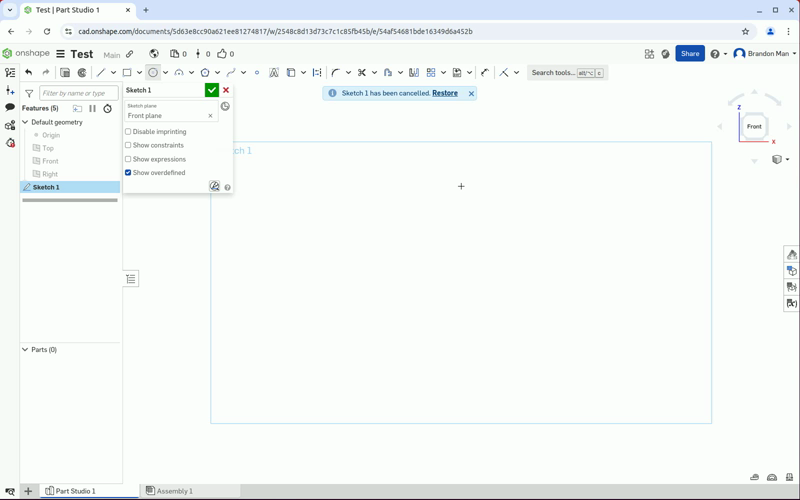
key_up(shift)
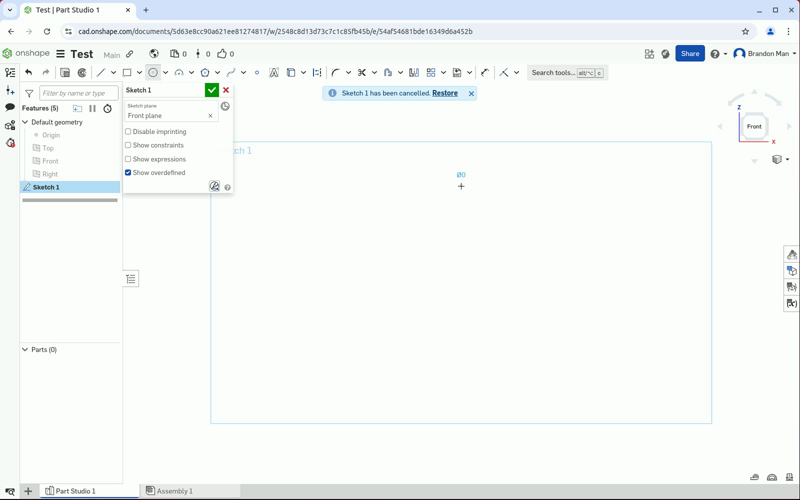
mouse_move(477, 185)
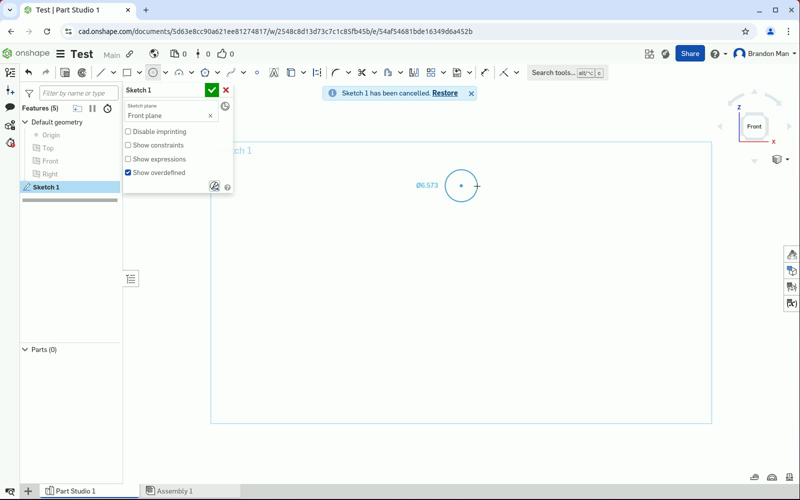
click(477, 185)
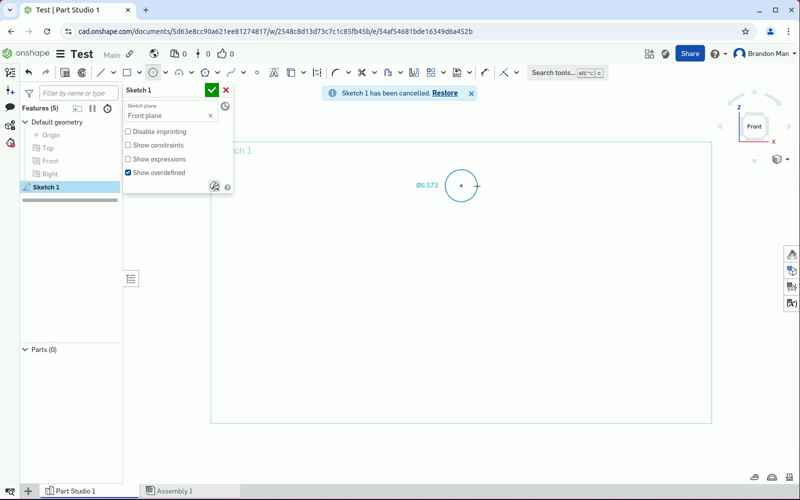
key(esc)
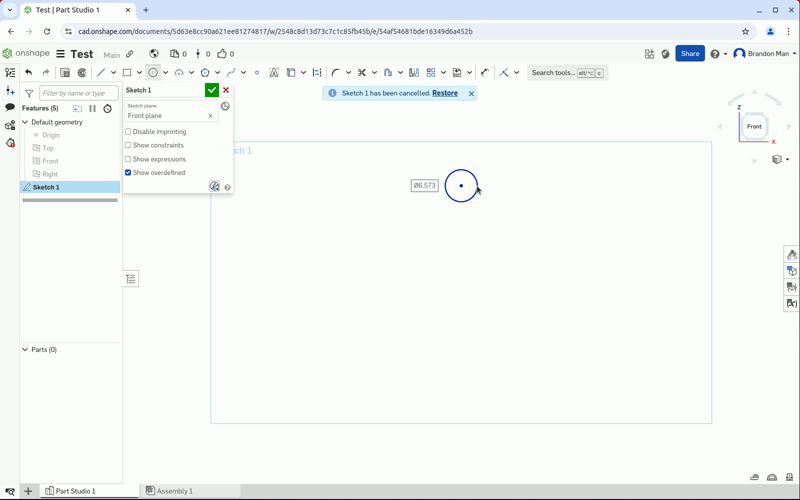
key(c)
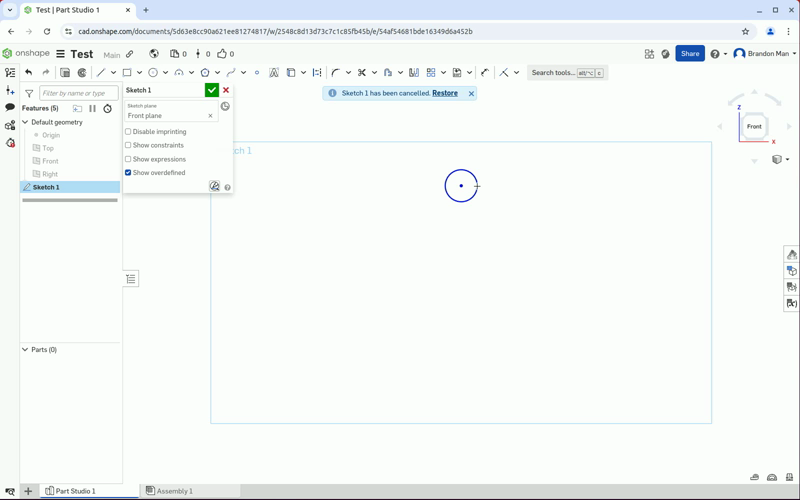
key_down(shift)
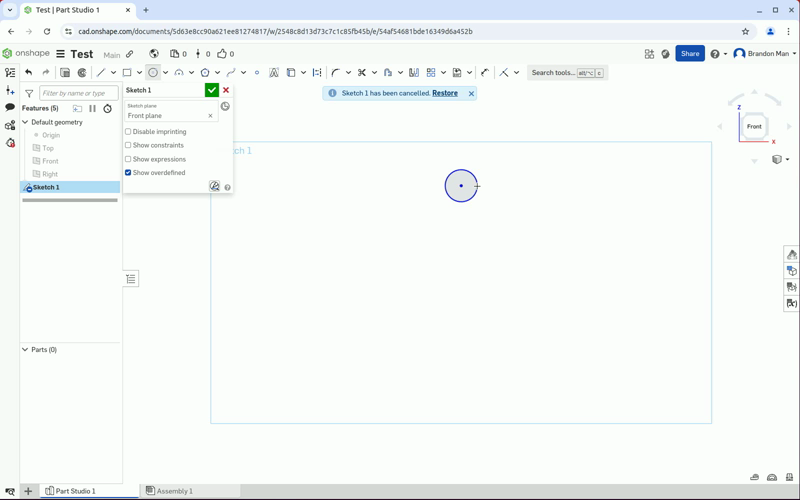
mouse_move(461, 185)
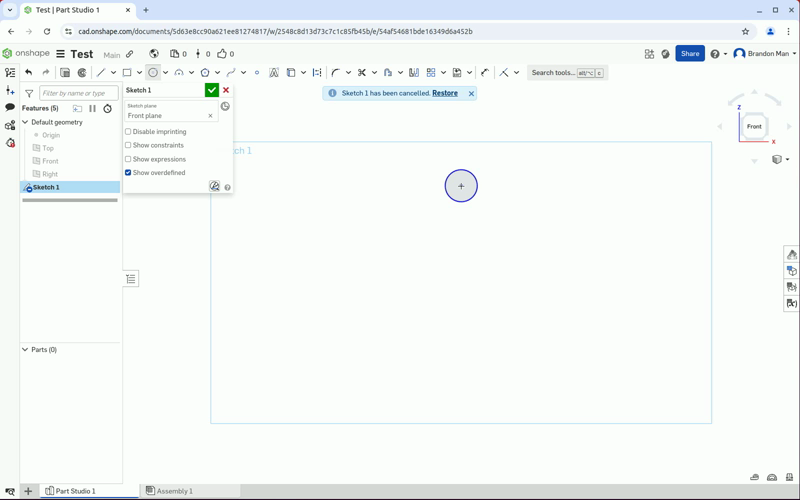
click(461, 185)
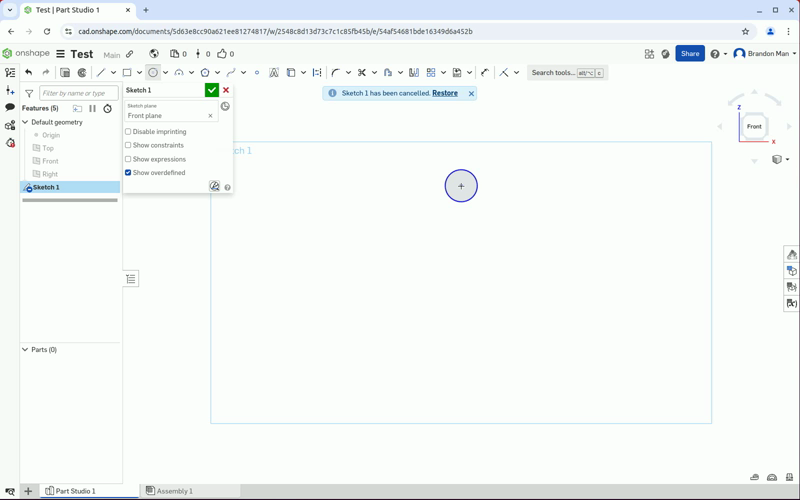
key_up(shift)
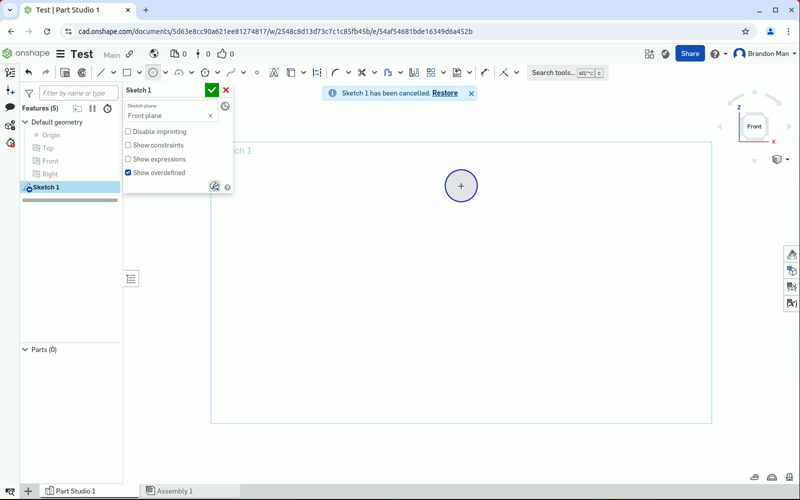
mouse_move(466, 185)
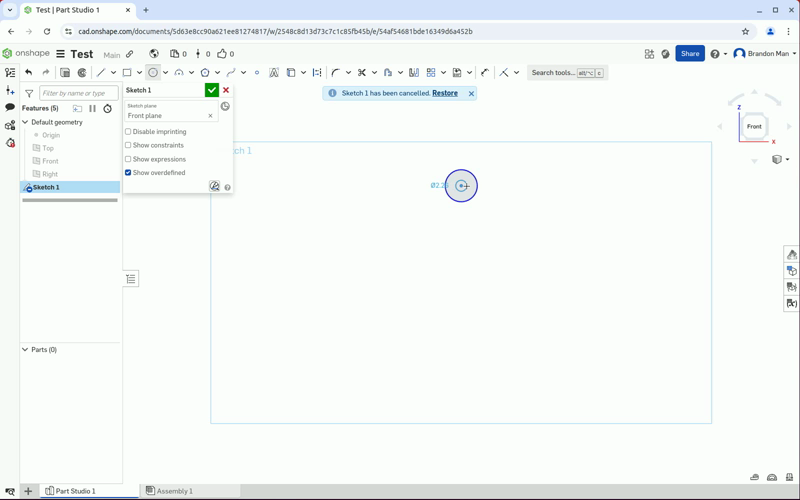
click(466, 185)
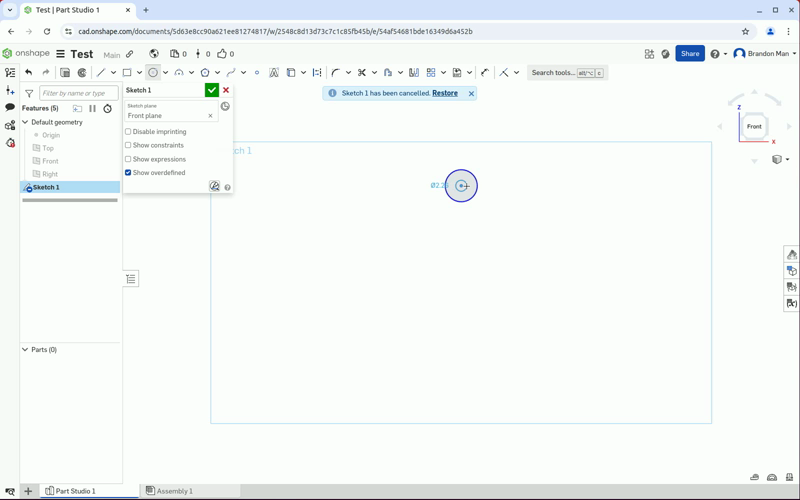
key(esc)
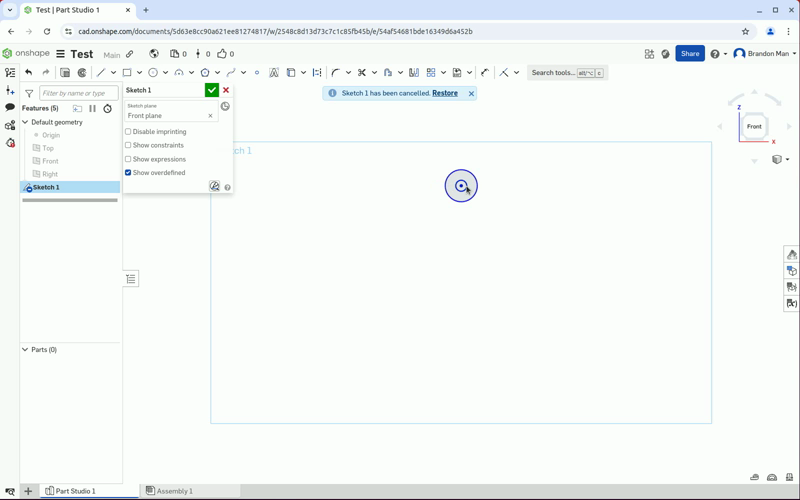
mouse_move(454, 194)
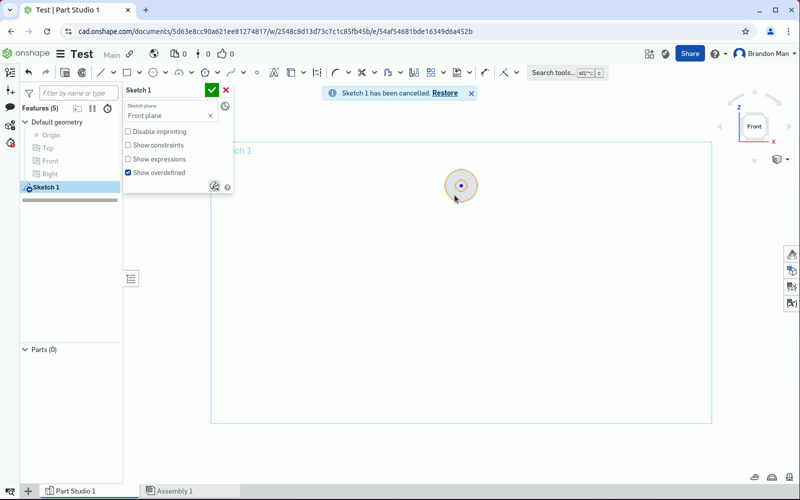
scroll(6)
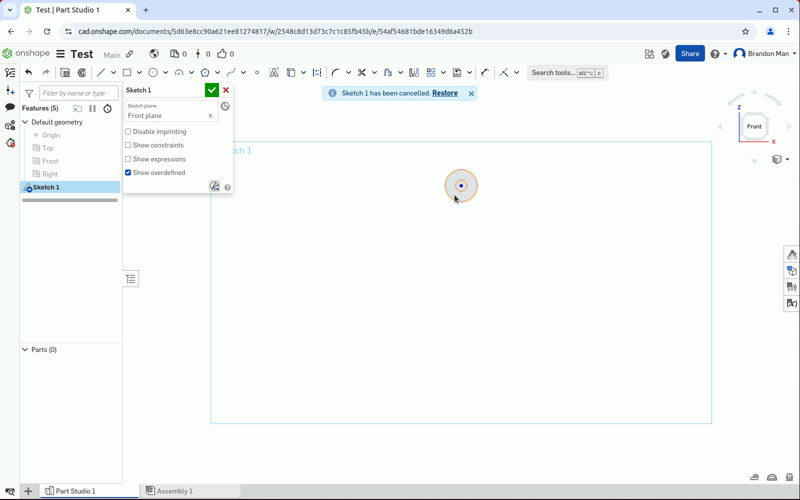
scroll(6)
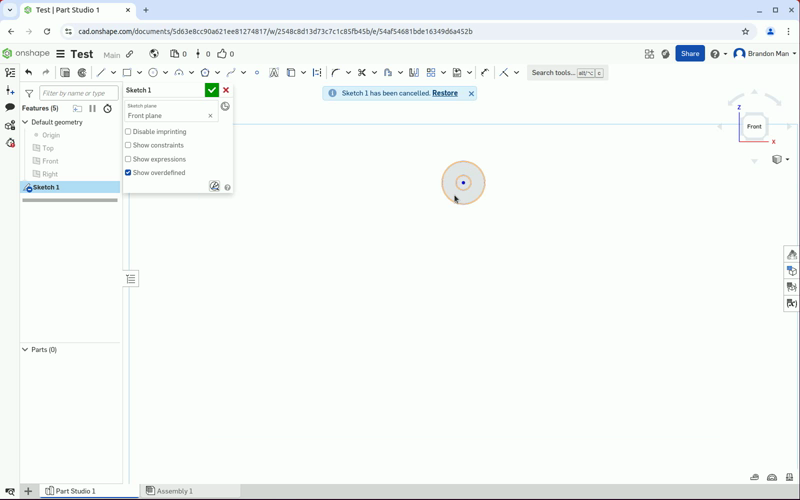
scroll(6)
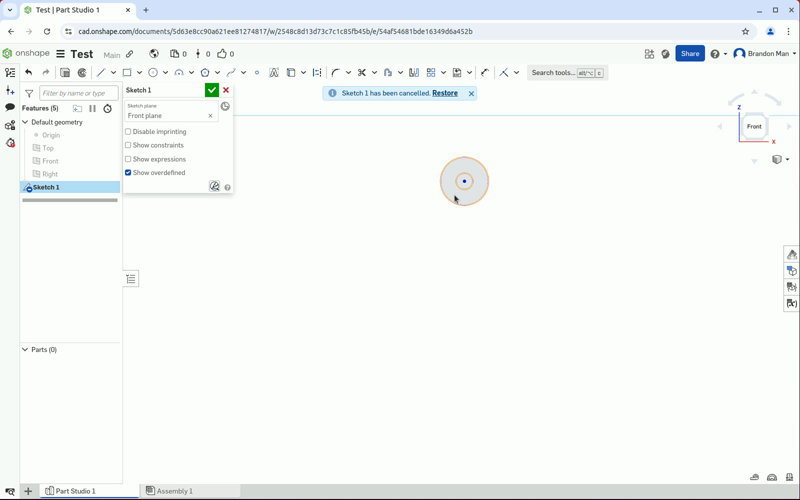
scroll(6)
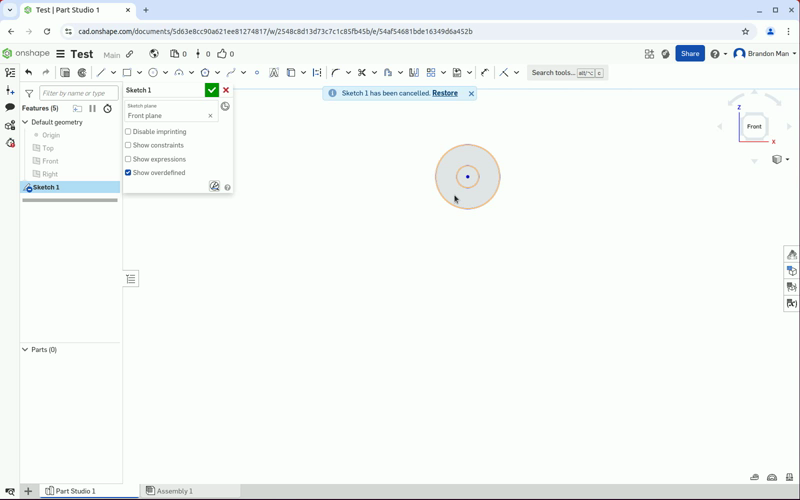
scroll(6)
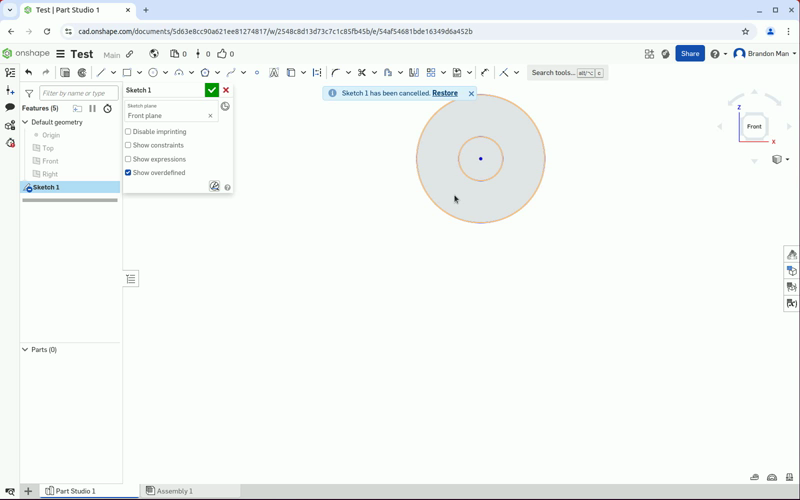
scroll(6)
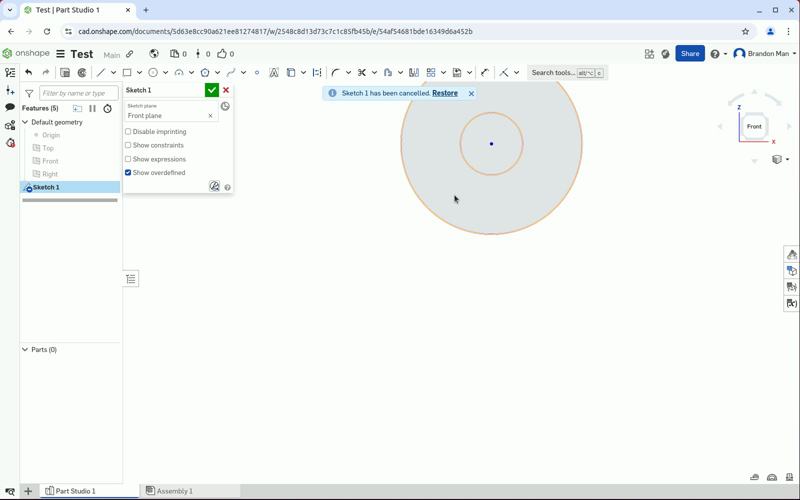
scroll(6)
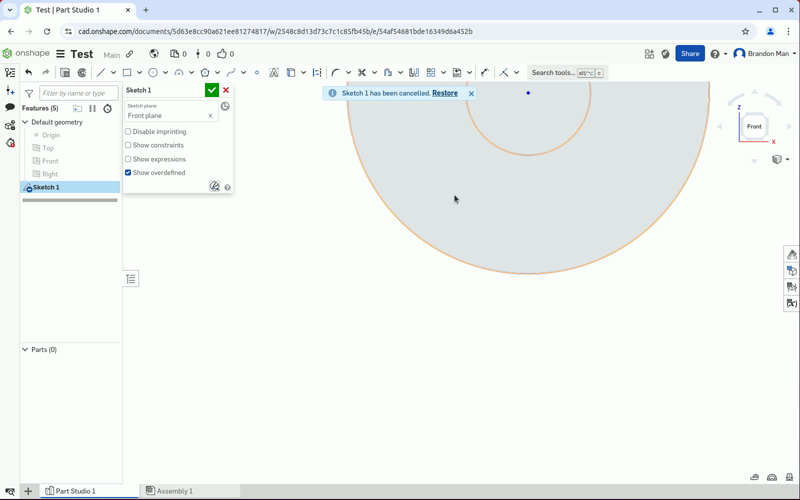
click(454, 194)
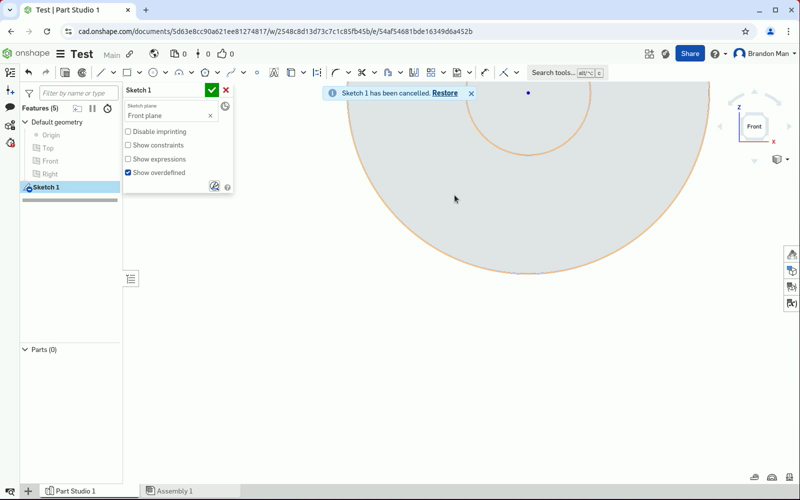
scroll(-6)
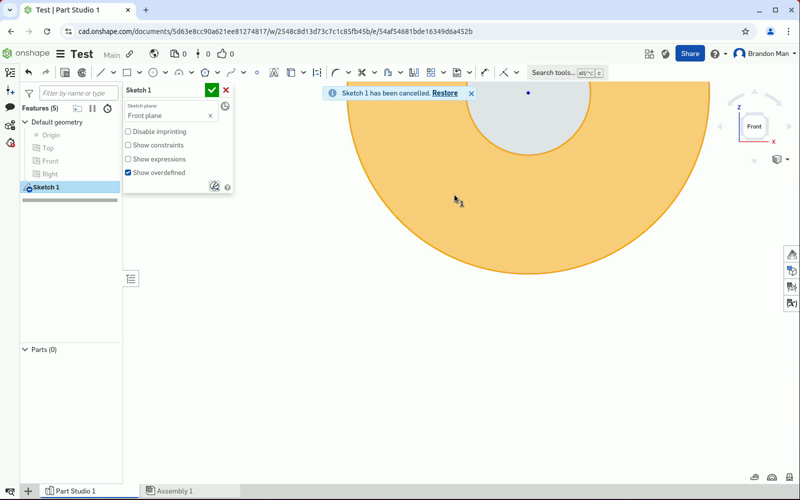
scroll(-6)
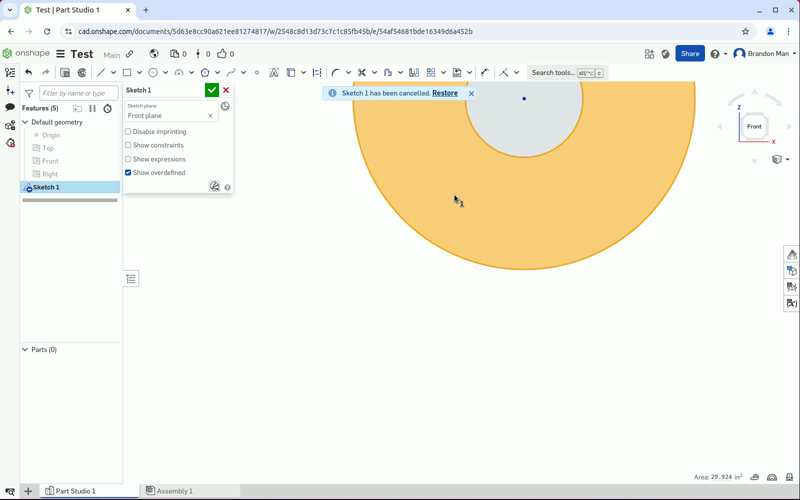
scroll(-6)
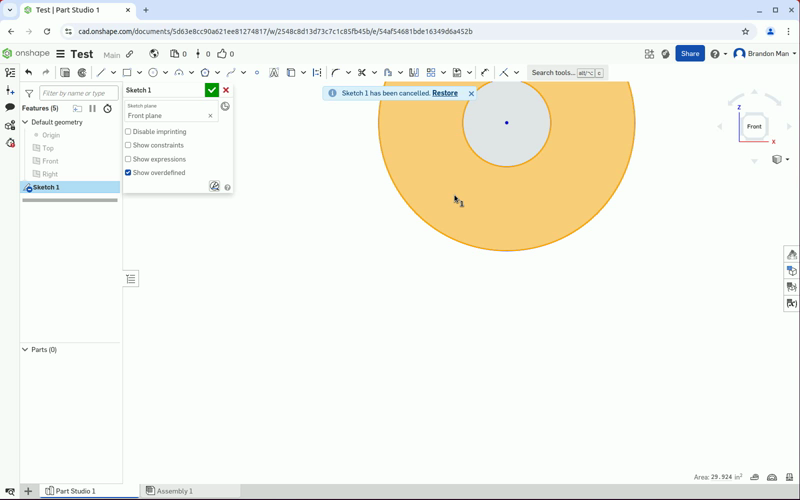
scroll(-6)
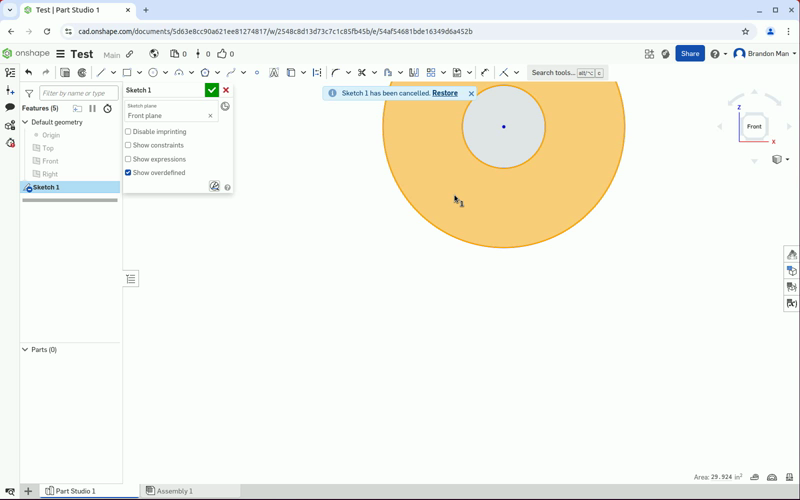
scroll(-6)
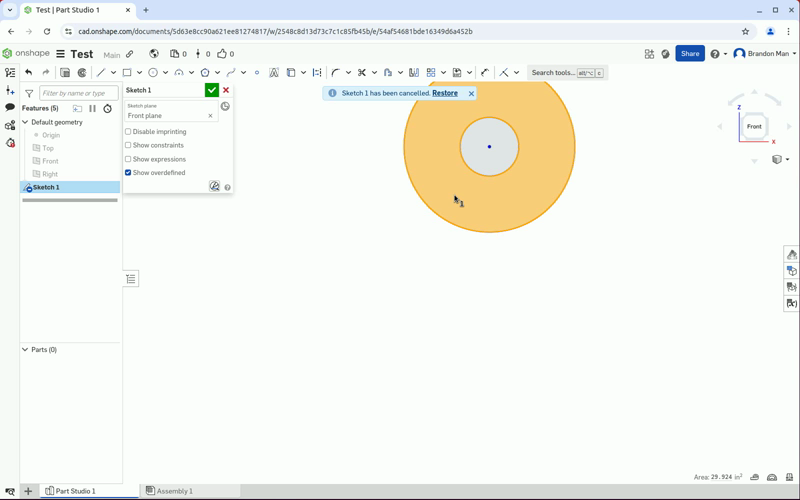
scroll(-6)
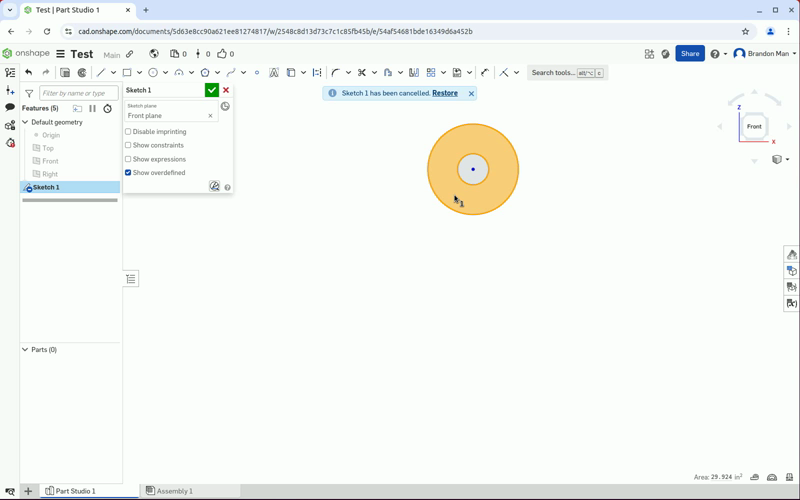
scroll(-6)
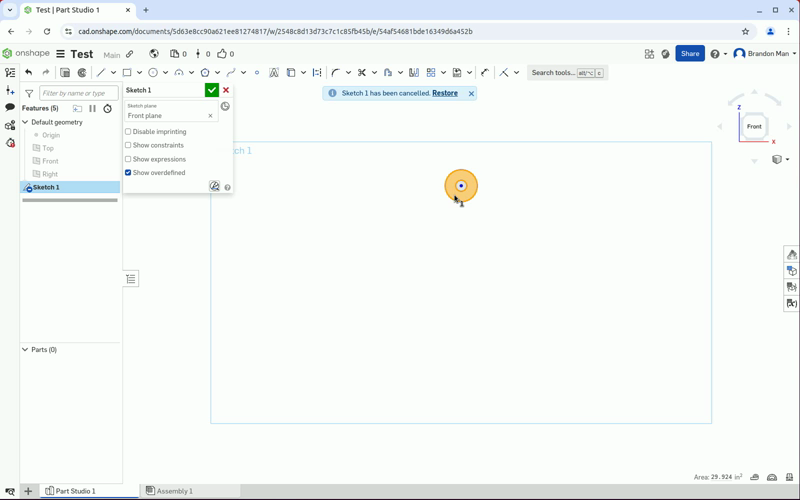
mouse_move(73, 352)
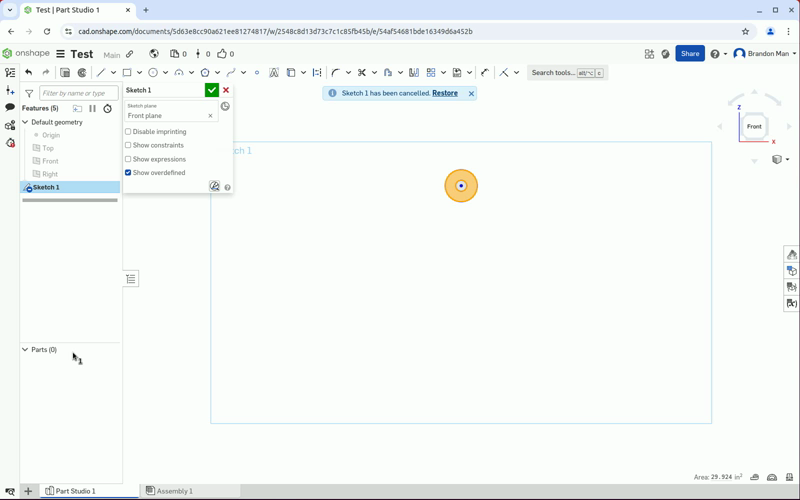
key(shift+y)
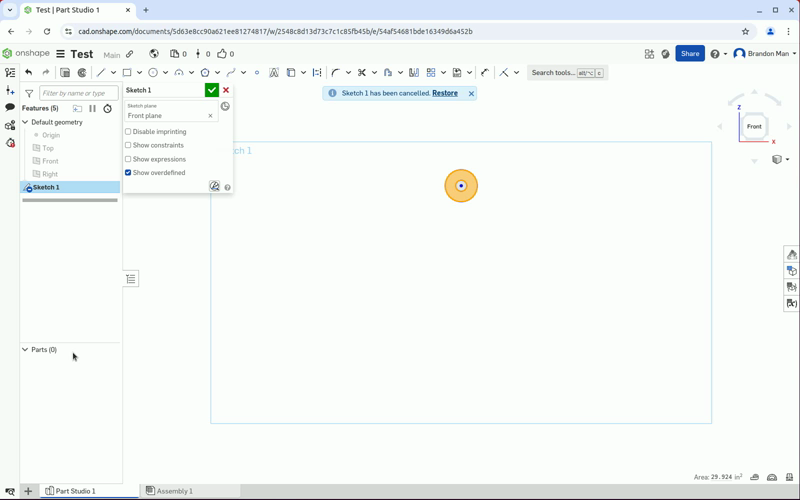
key(shift+e)
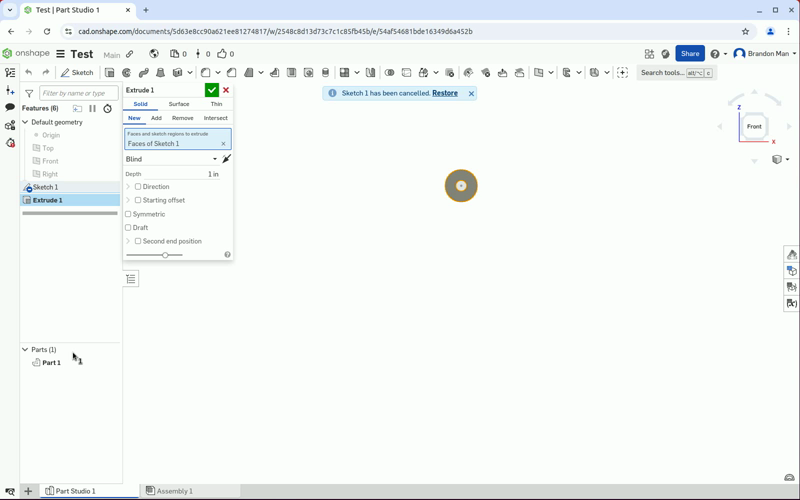
mouse_move(143, 106)
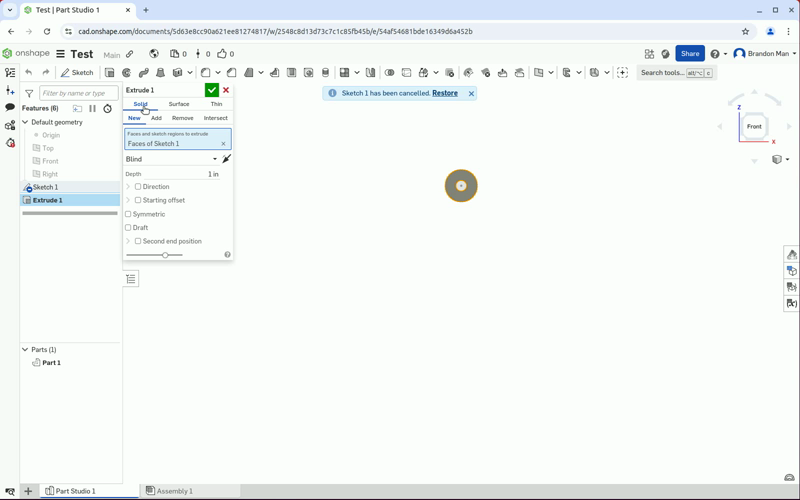
click(143, 106)
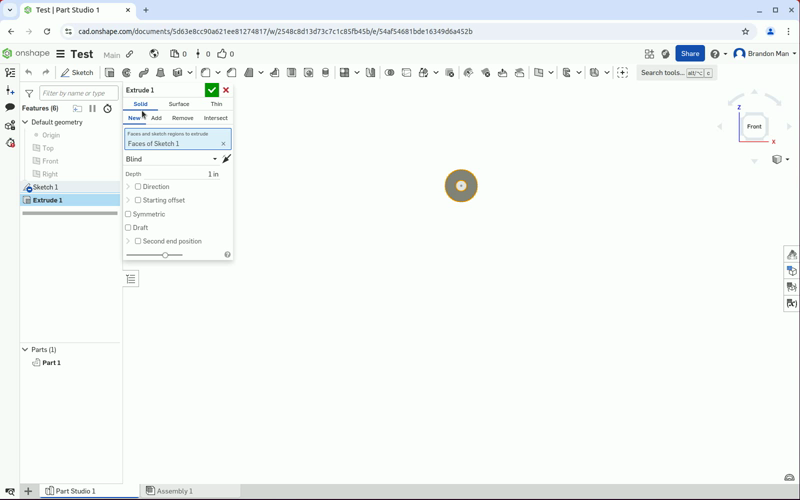
mouse_move(137, 120)
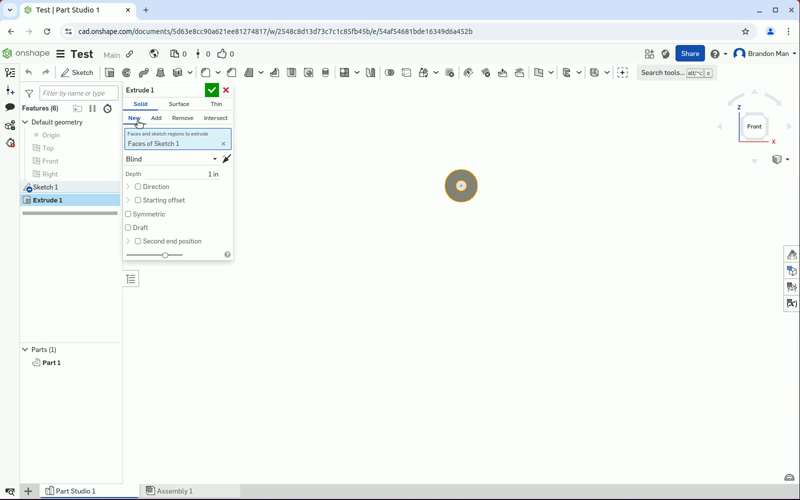
click(137, 120)
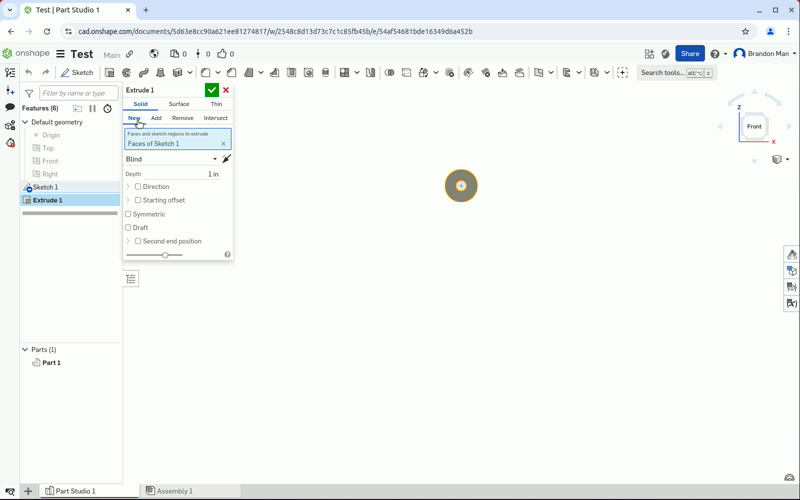
key(tab, 4)
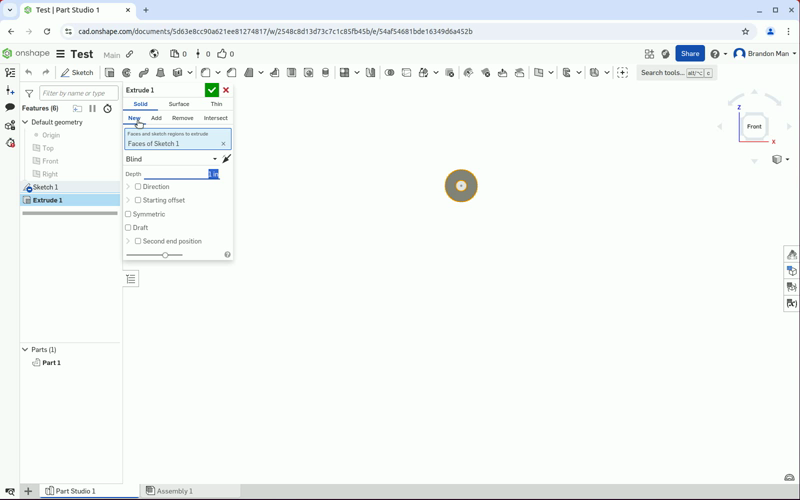
text(0.963)
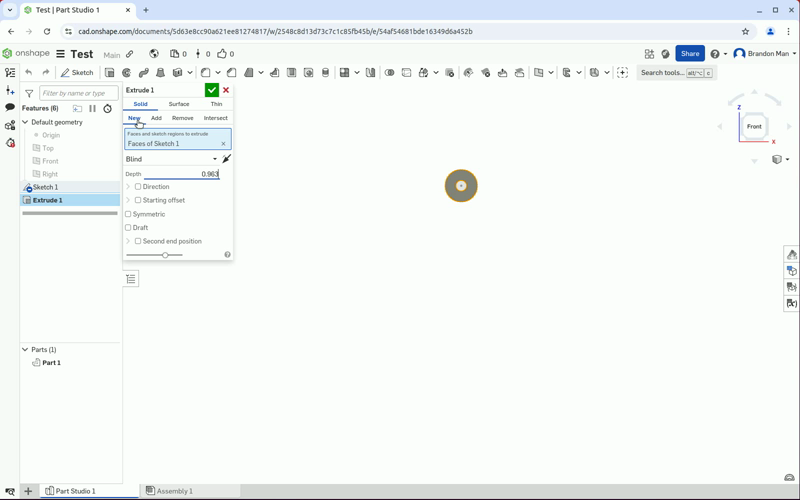
key(enter)
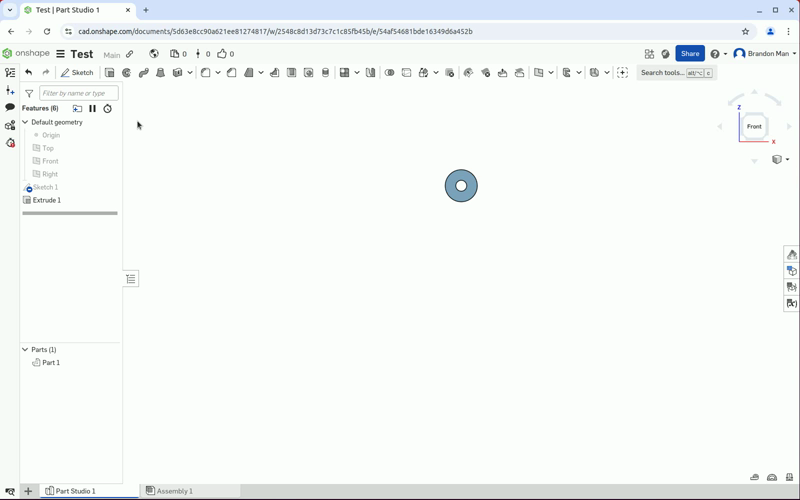
key(shift+h)
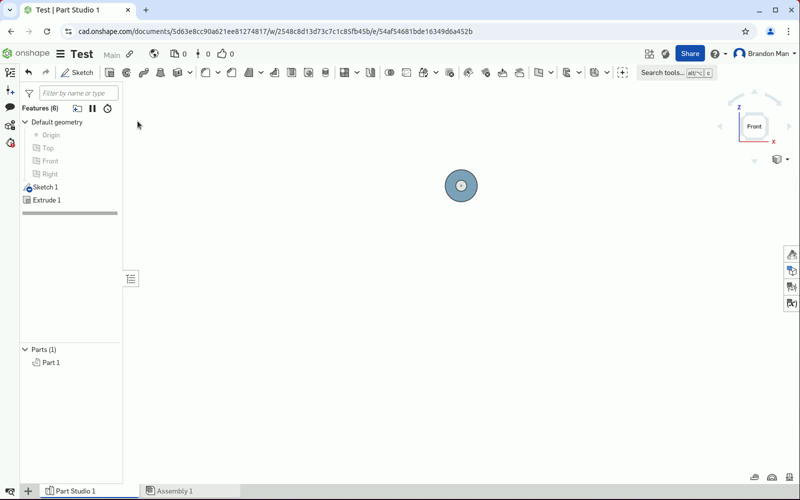
key(shift+h)
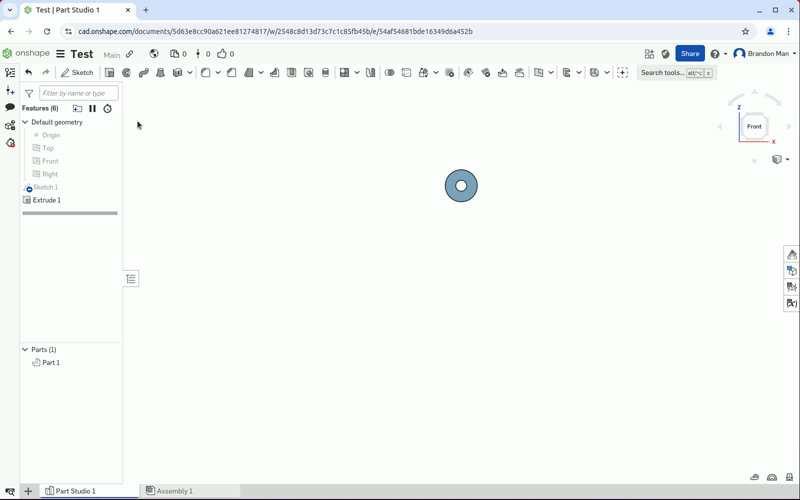
mouse_move(73, 189)
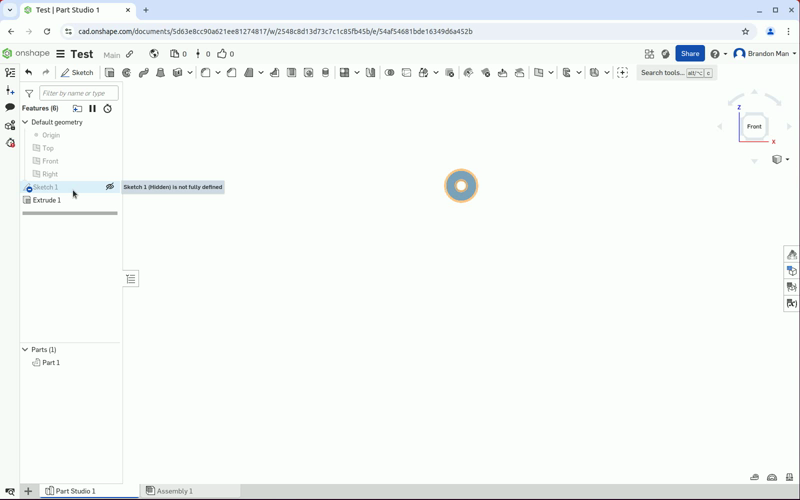
click(73, 189)
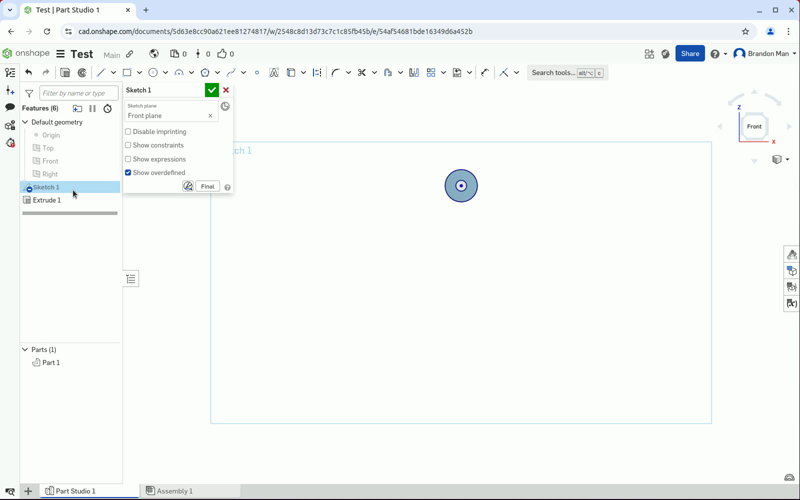
mouse_move(229, 92)
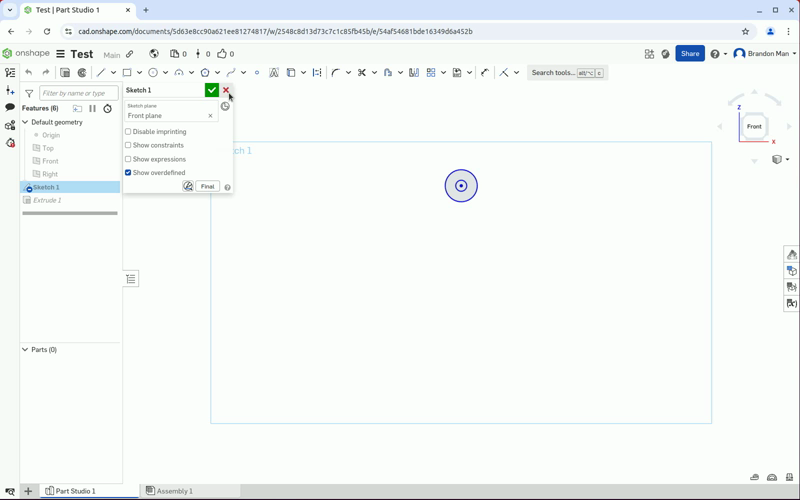
click(229, 92)
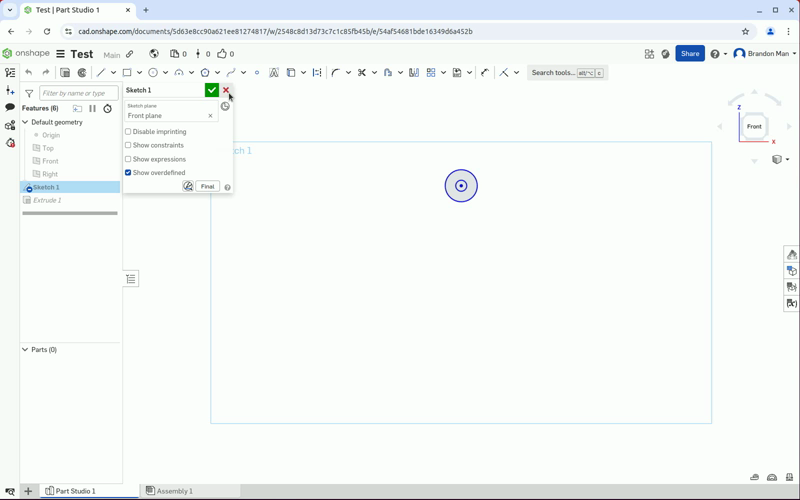
key(shift+s)
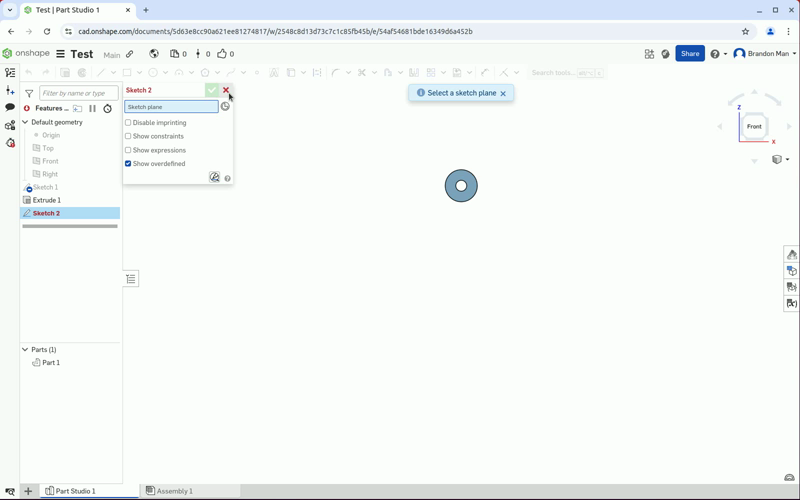
mouse_move(73, 163)
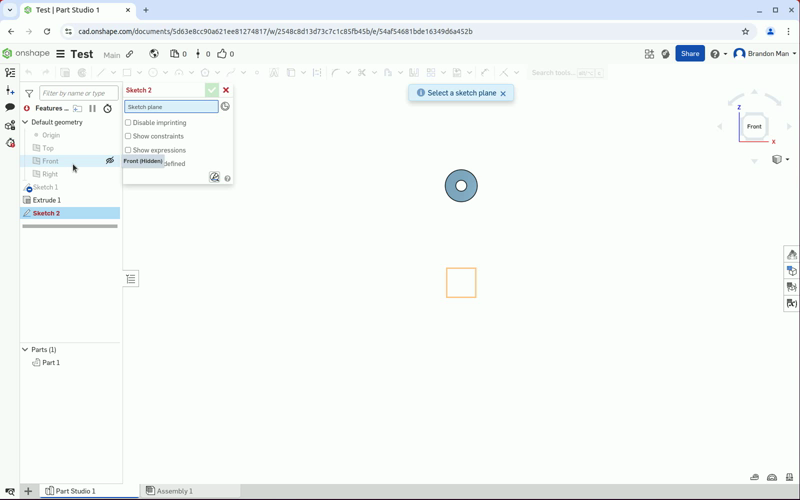
click(73, 163)
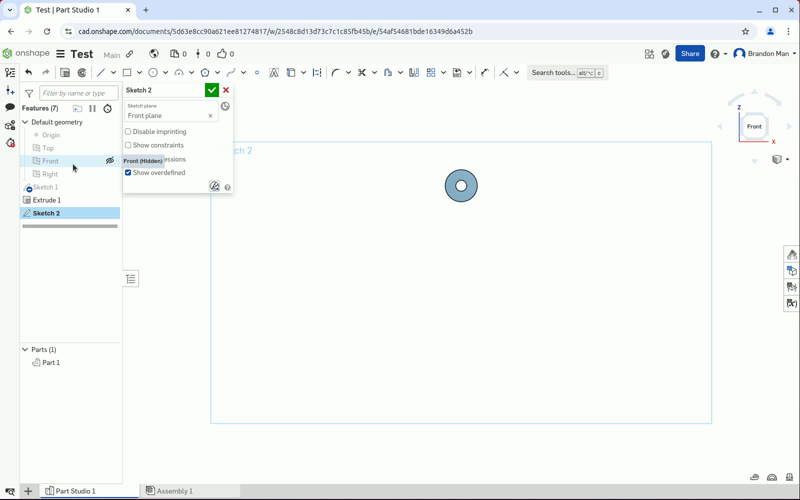
mouse_move(73, 352)
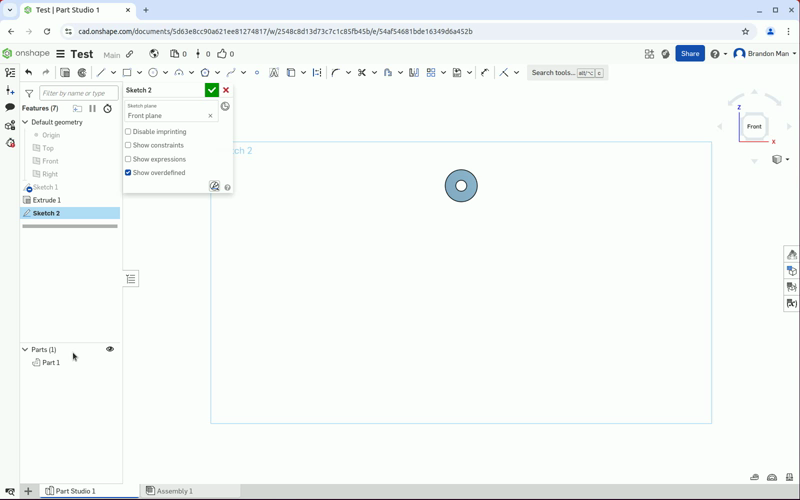
key(y)
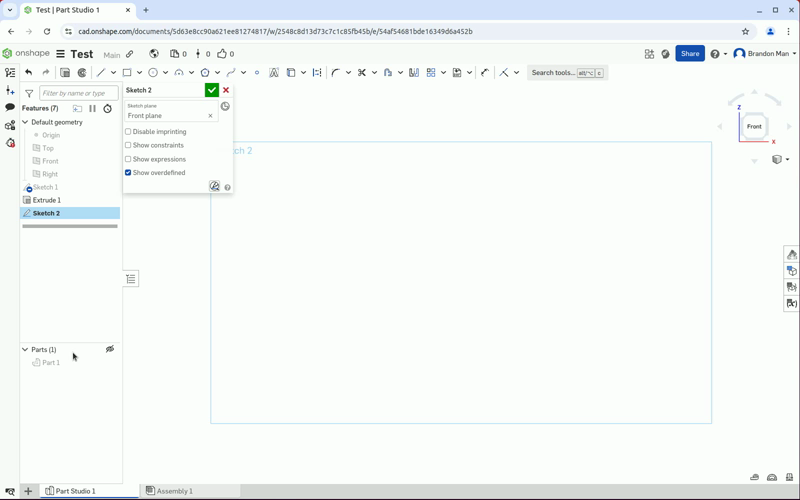
key(c)
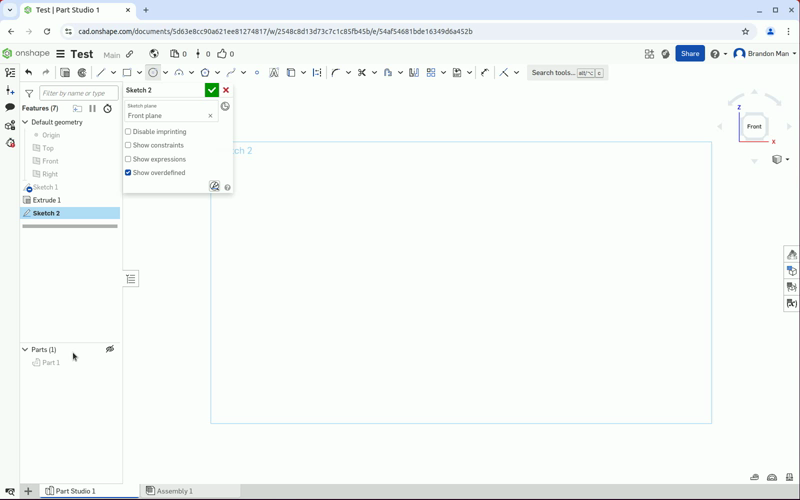
key_down(shift)
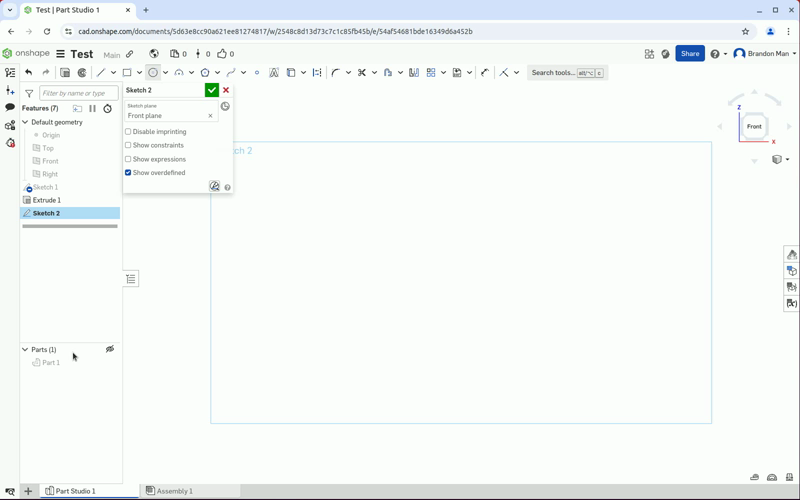
mouse_move(461, 366)
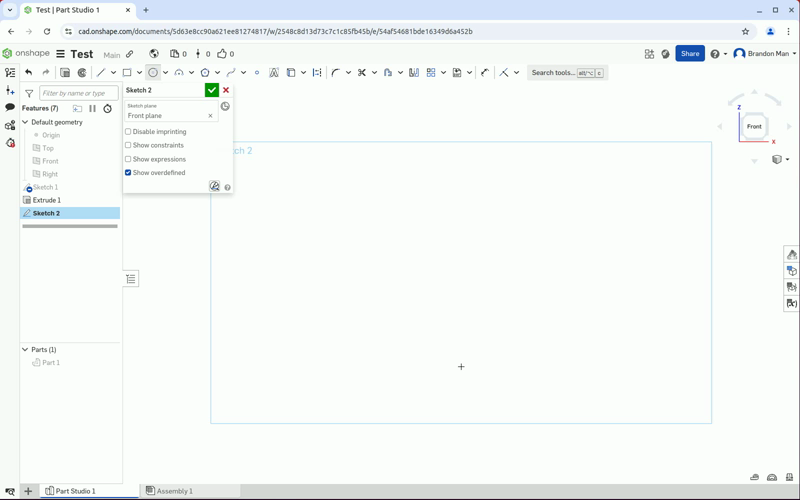
click(461, 366)
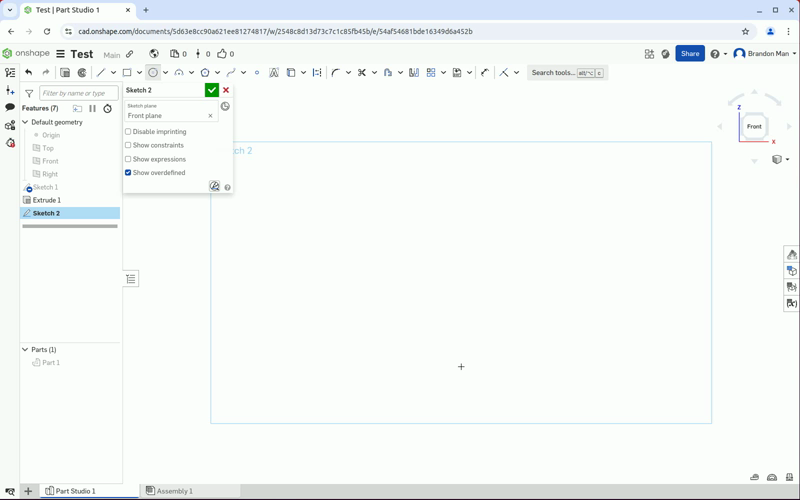
key_up(shift)
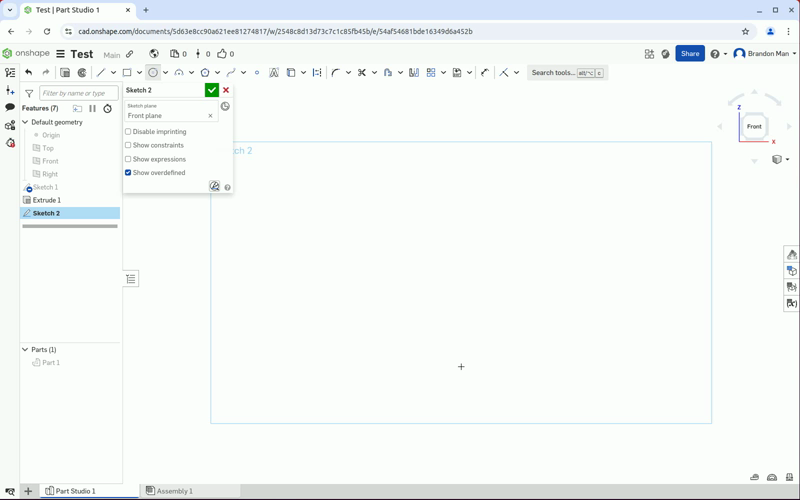
mouse_move(477, 366)
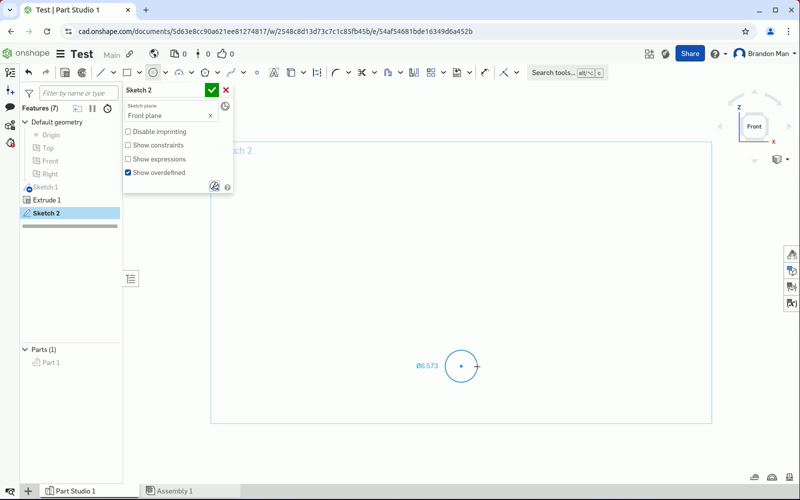
click(477, 366)
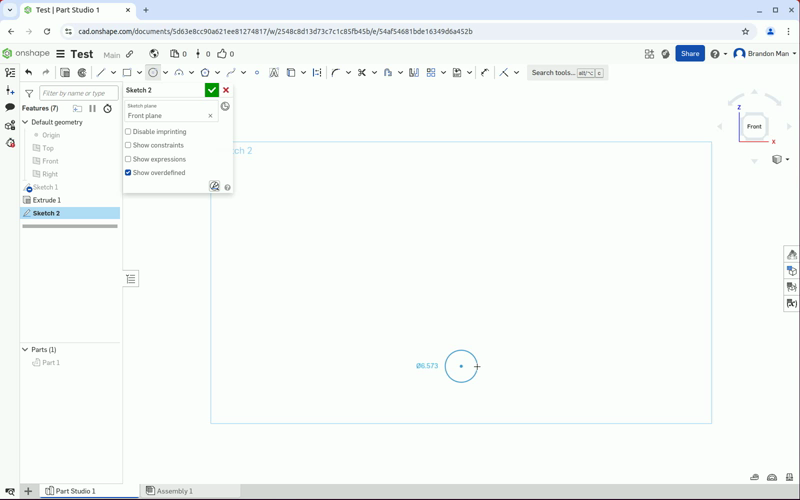
key(esc)
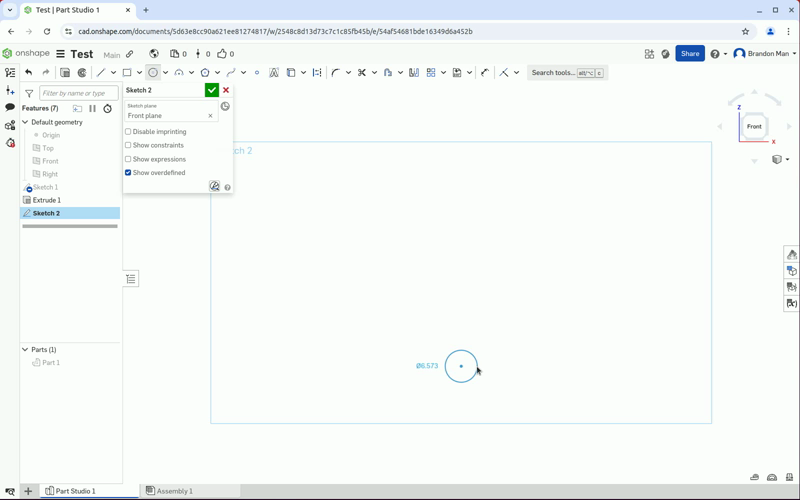
key(c)
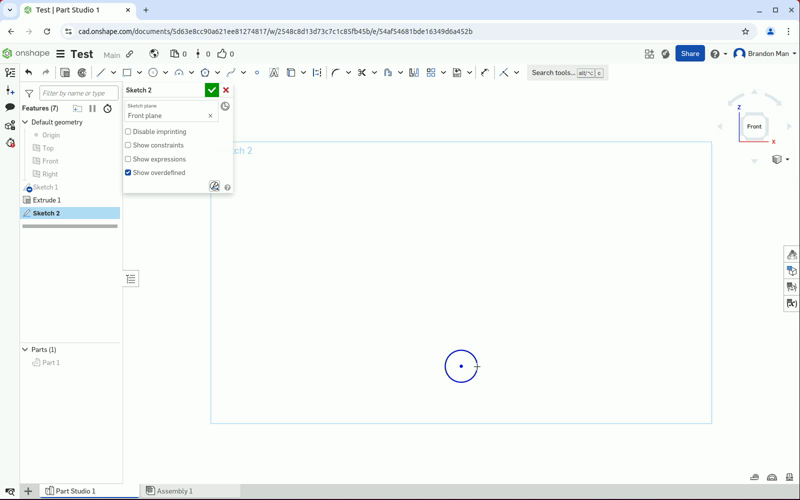
key_down(shift)
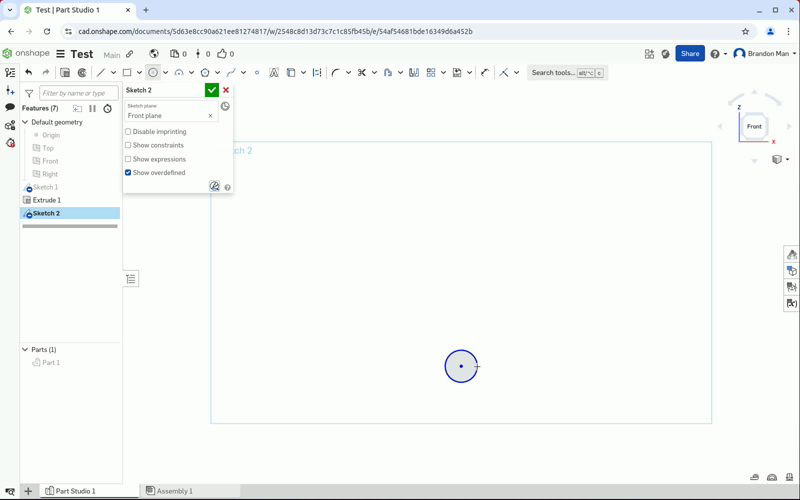
mouse_move(461, 366)
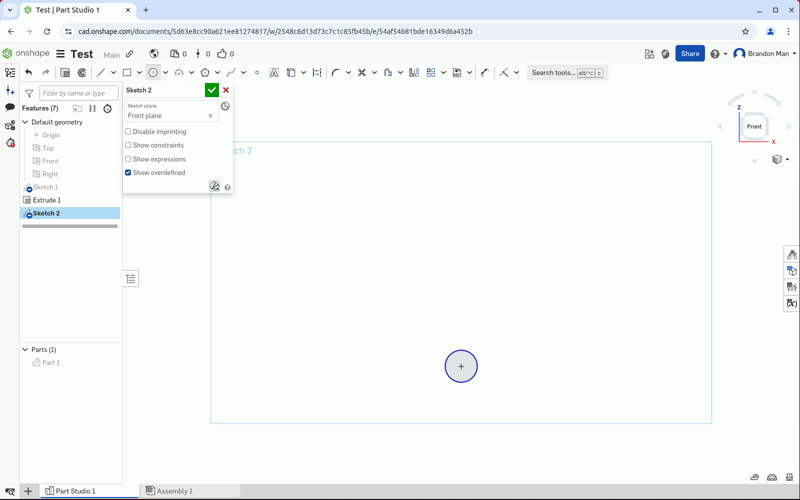
click(461, 366)
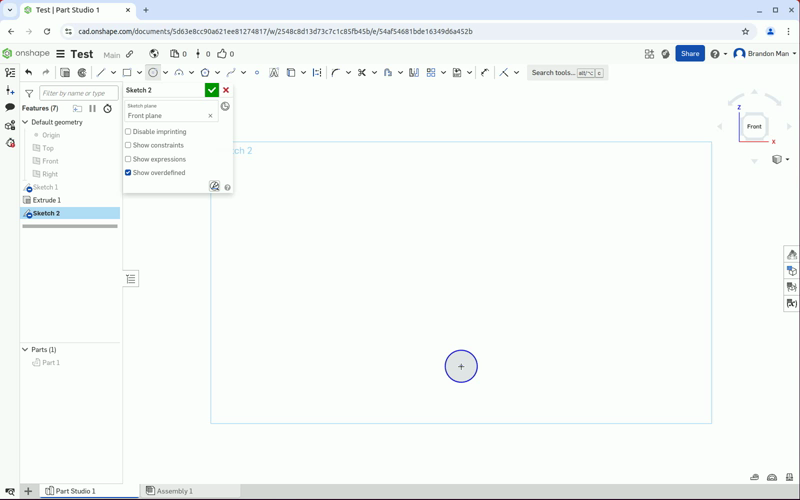
key_up(shift)
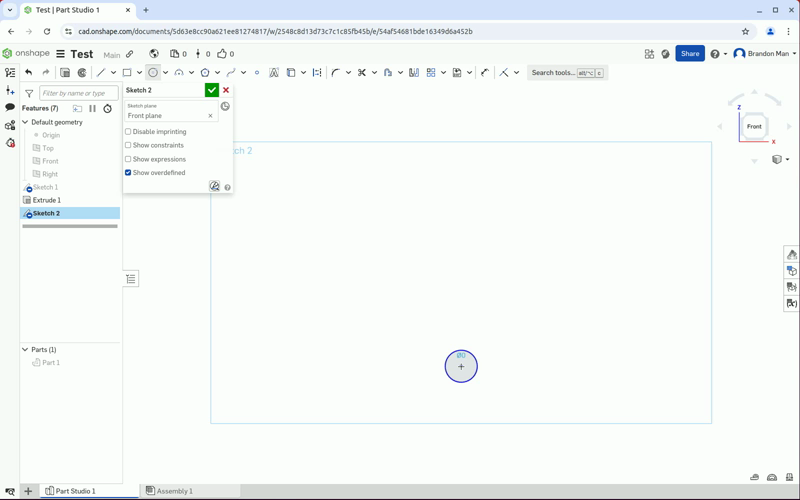
mouse_move(466, 366)
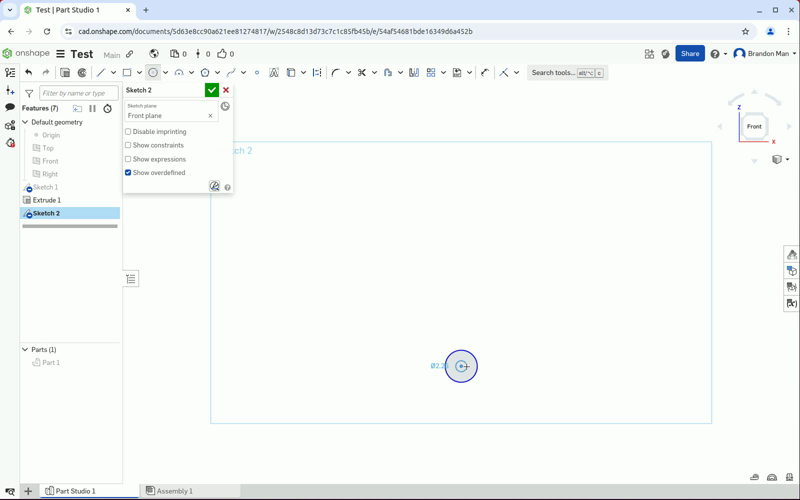
click(466, 366)
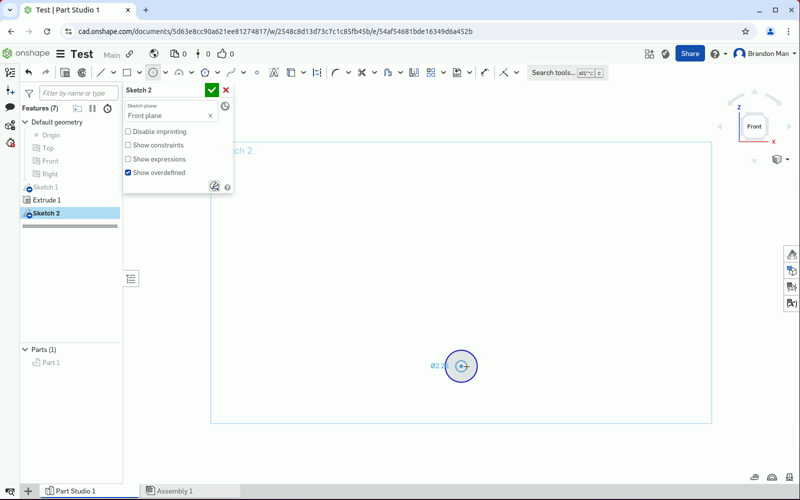
key(esc)
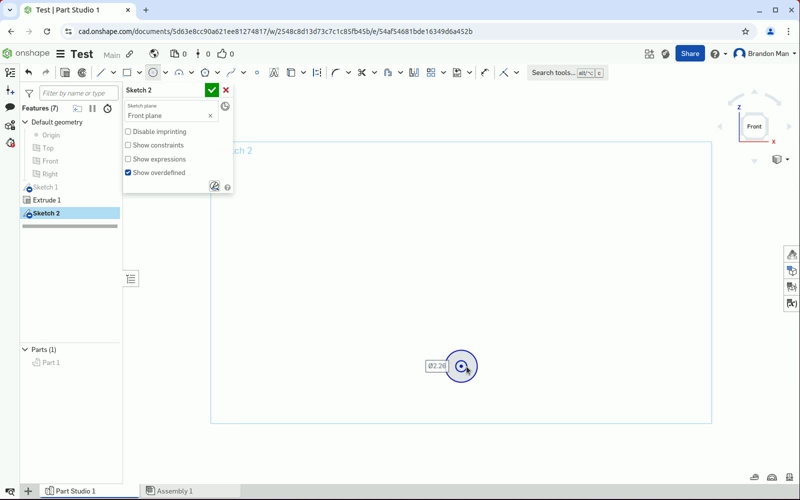
mouse_move(465, 357)
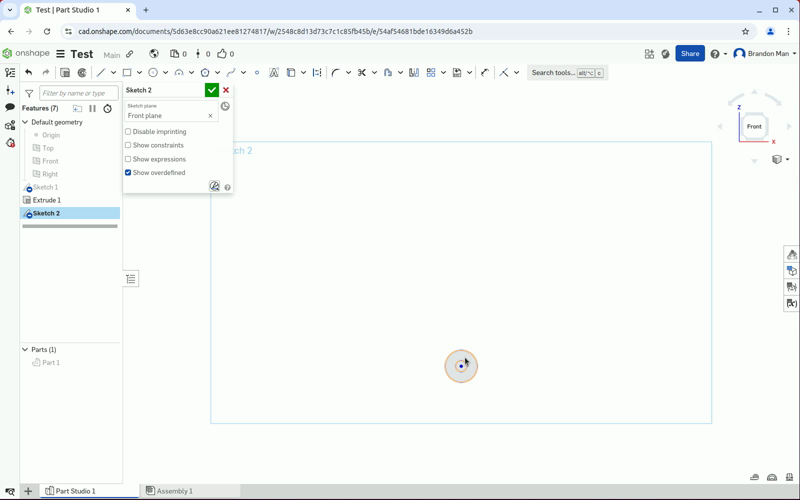
scroll(6)
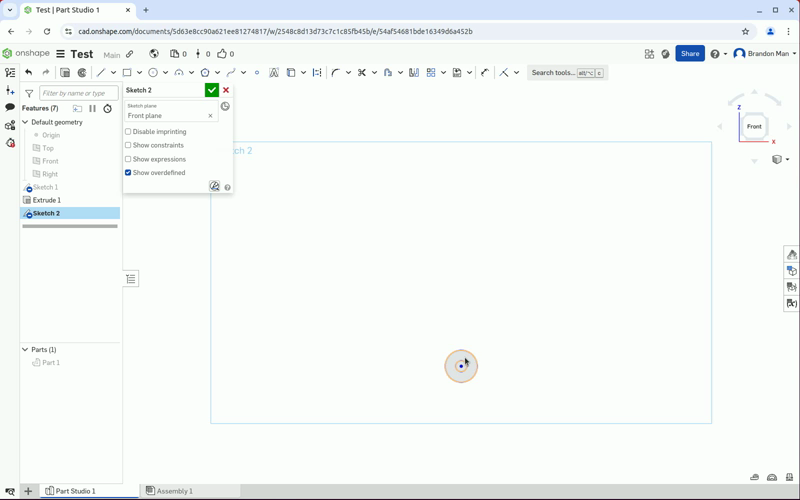
scroll(6)
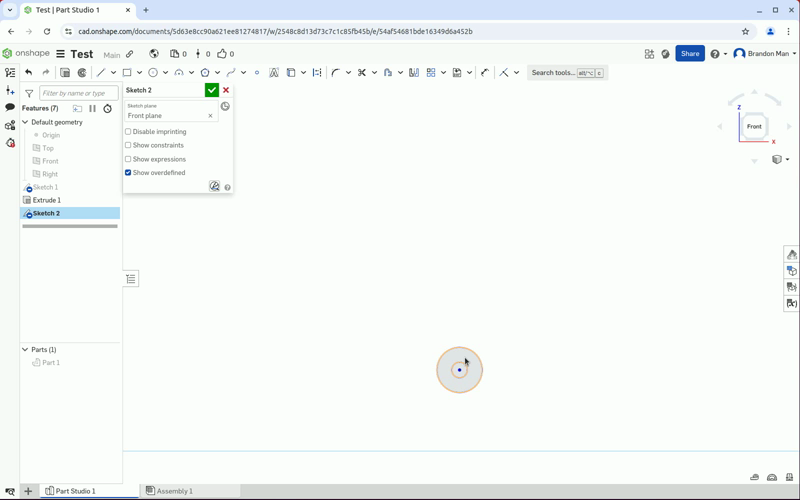
scroll(6)
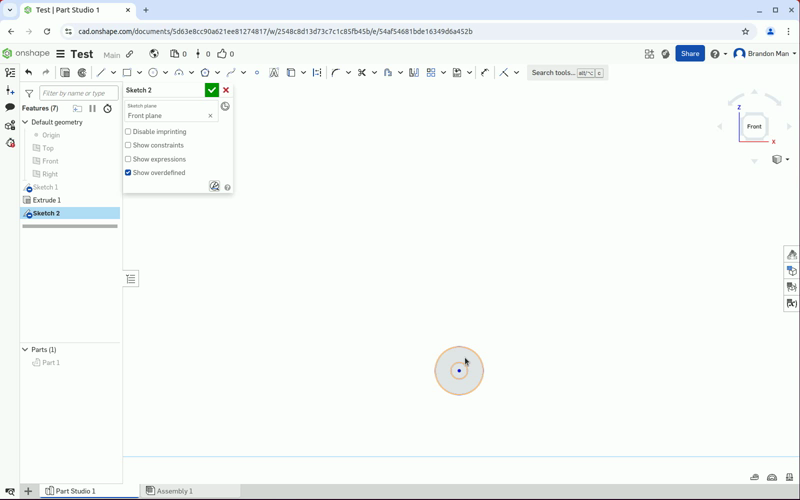
scroll(6)
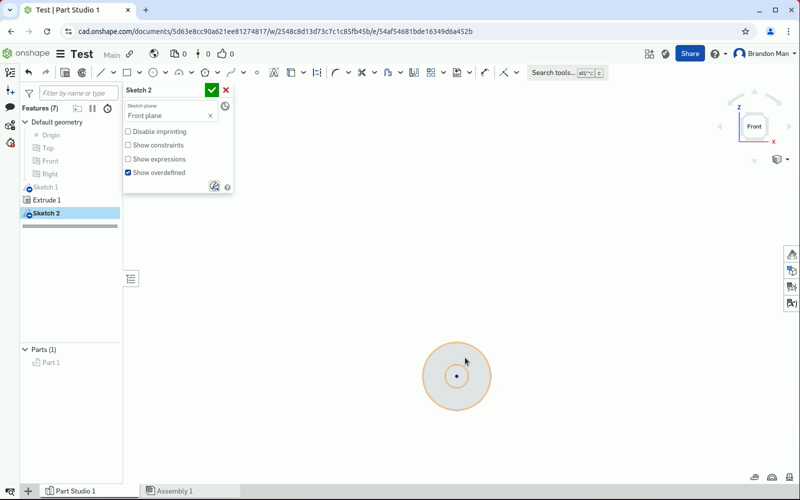
scroll(6)
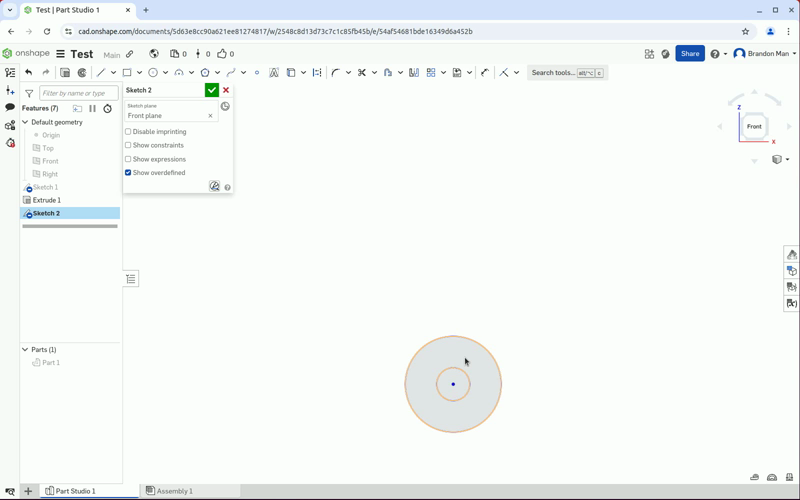
scroll(6)
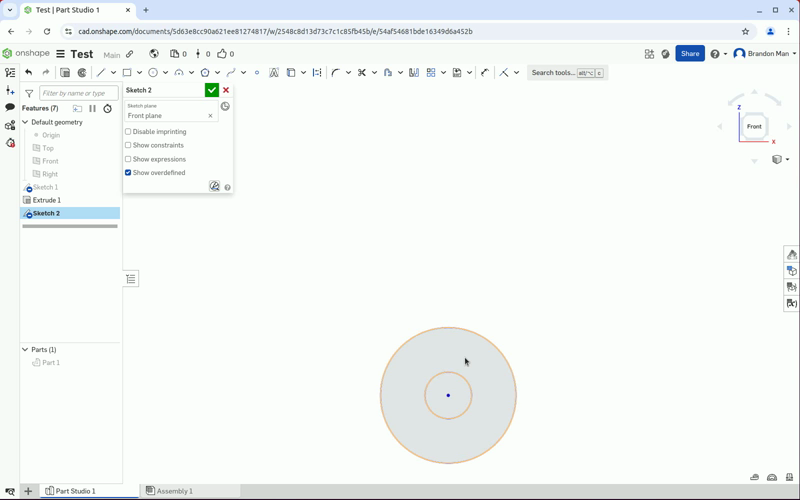
scroll(6)
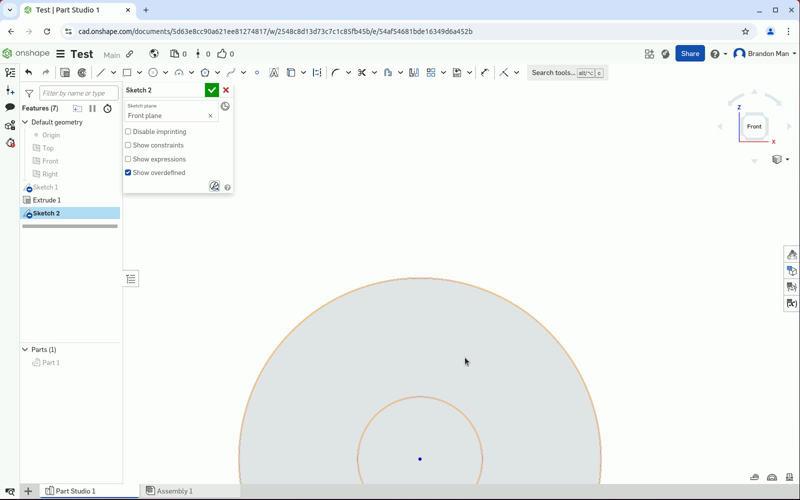
click(465, 357)
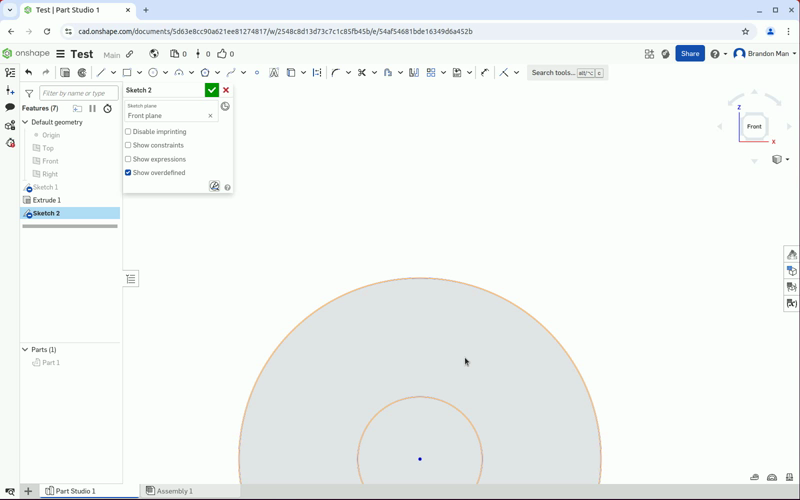
scroll(-6)
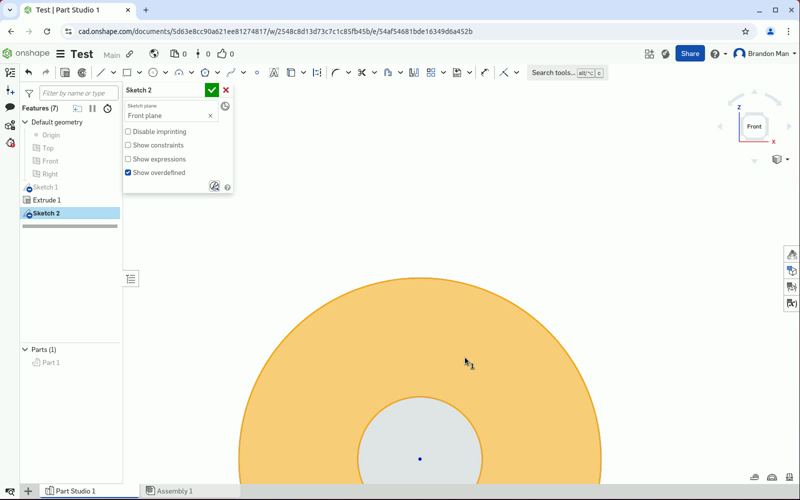
scroll(-6)
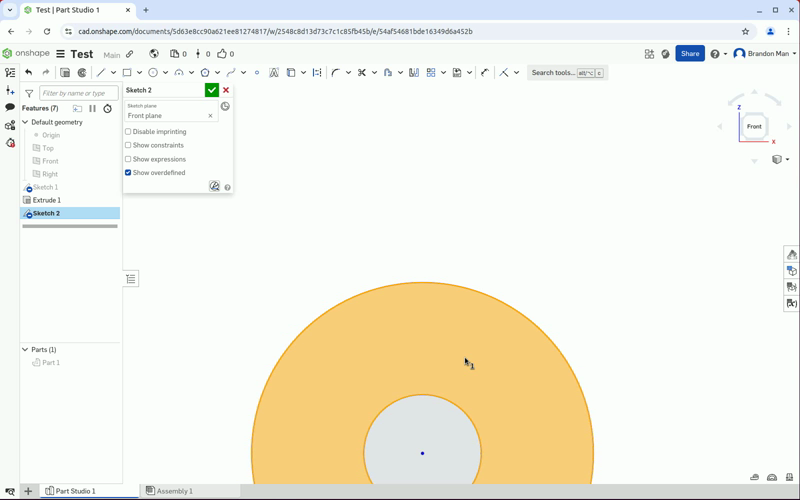
scroll(-6)
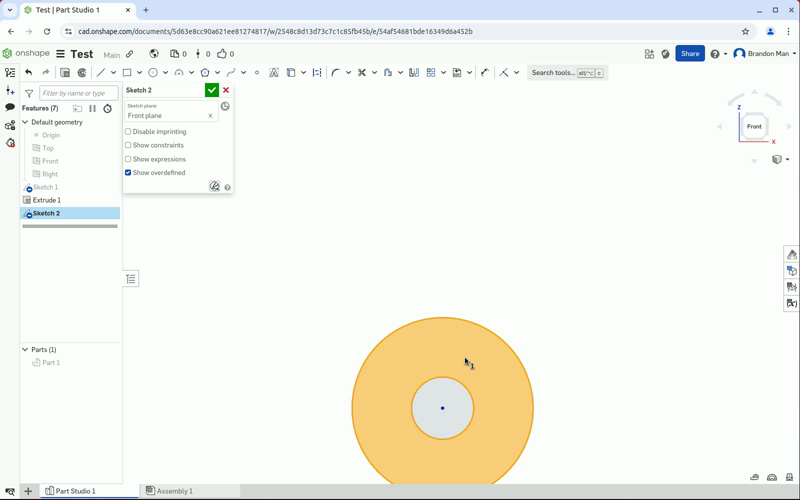
scroll(-6)
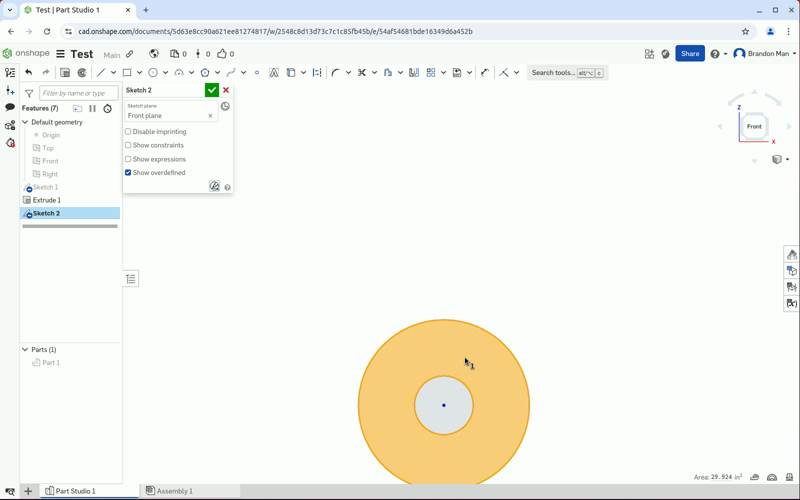
scroll(-6)
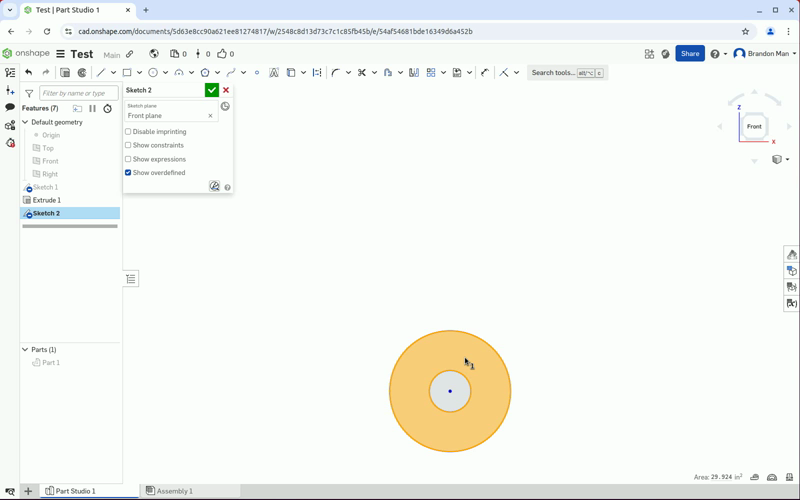
scroll(-6)
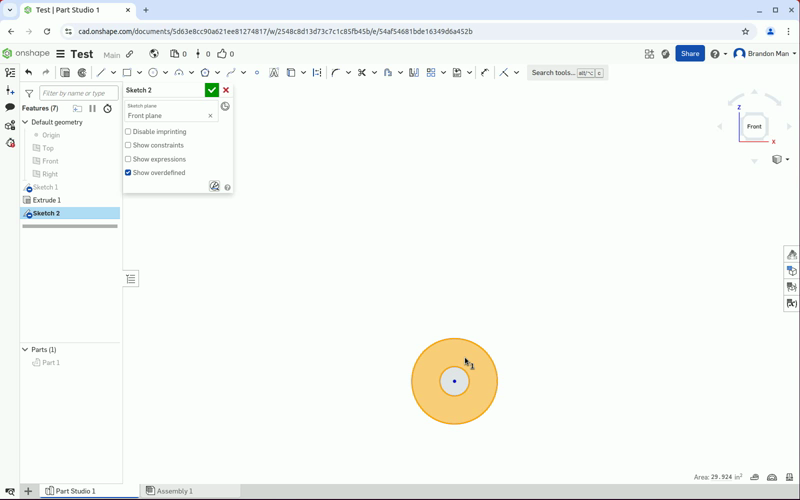
scroll(-6)
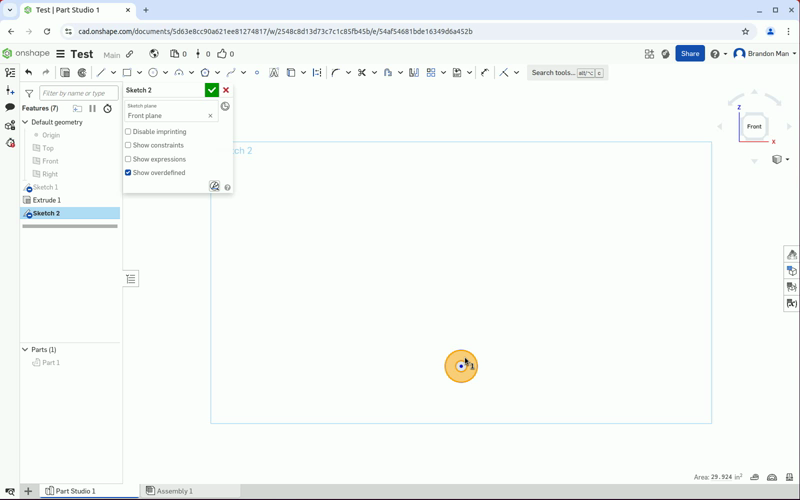
mouse_move(73, 352)
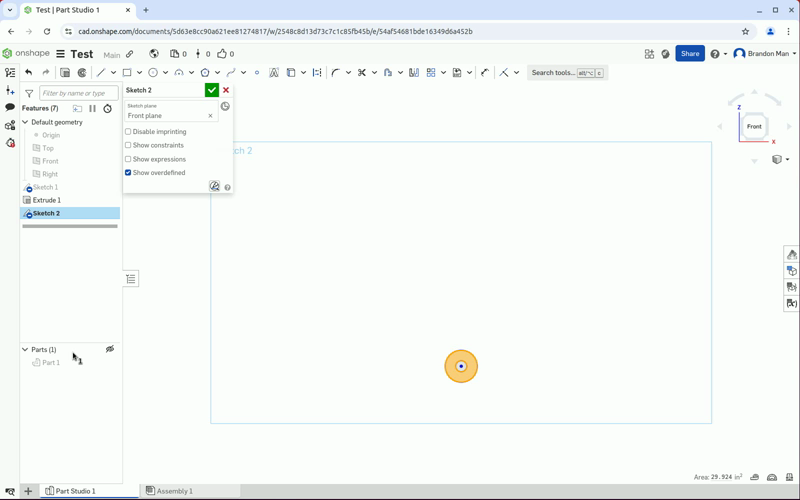
key(shift+y)
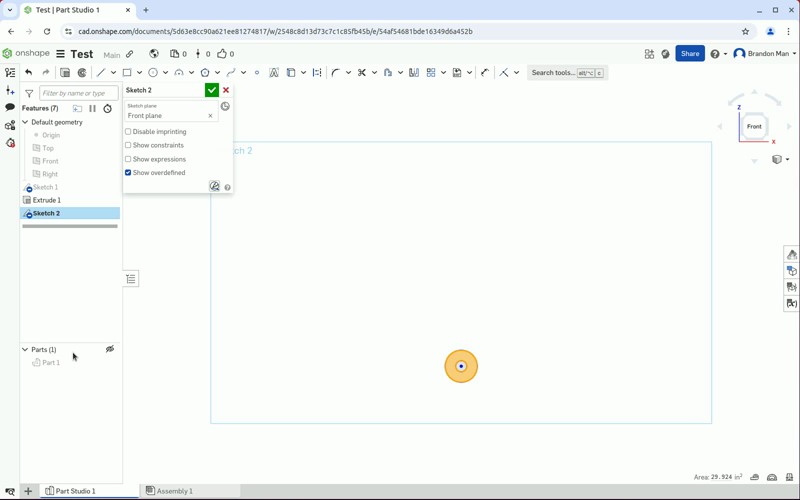
key(shift+e)
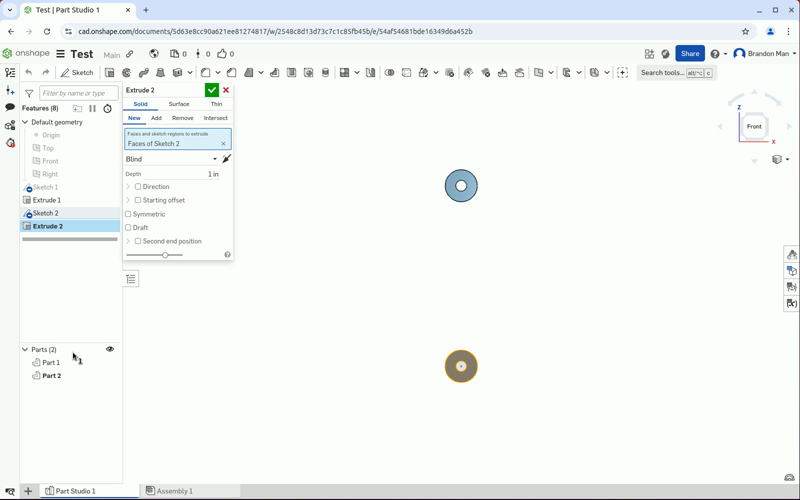
mouse_move(143, 106)
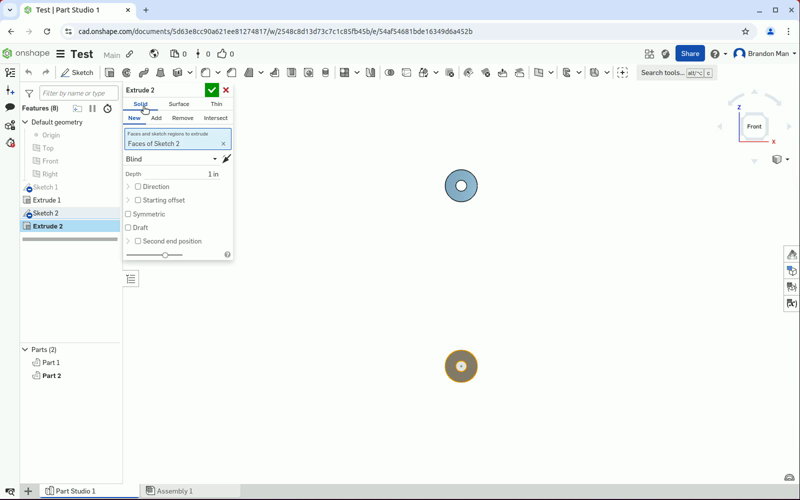
click(143, 106)
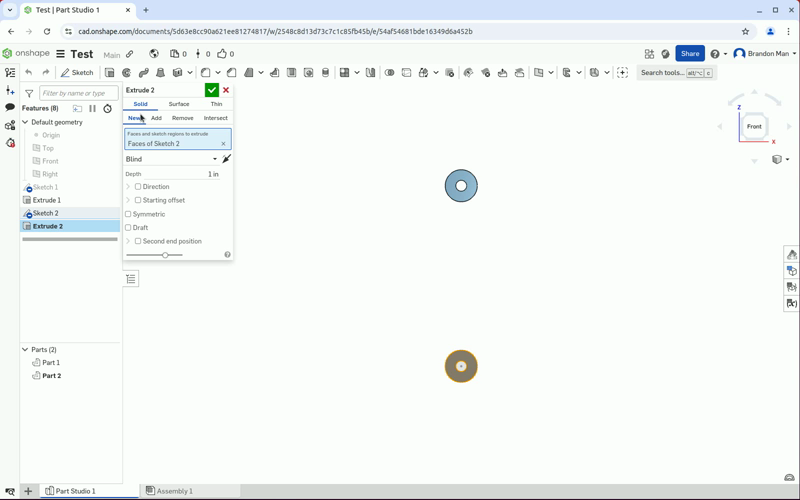
mouse_move(137, 120)
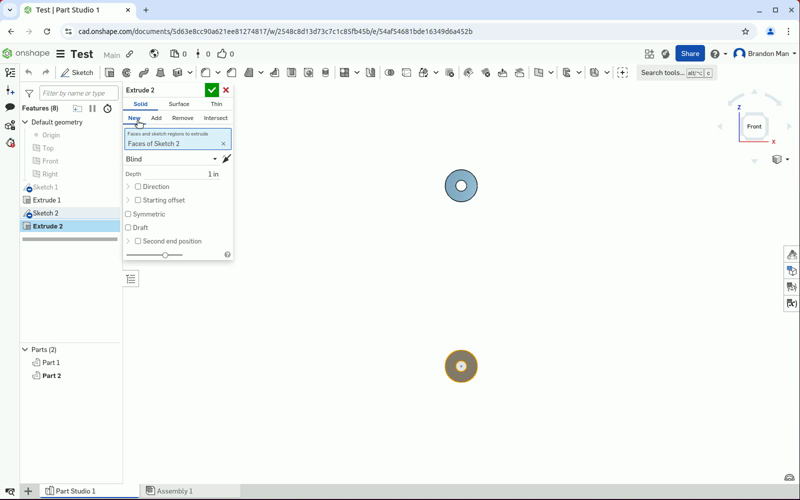
click(137, 120)
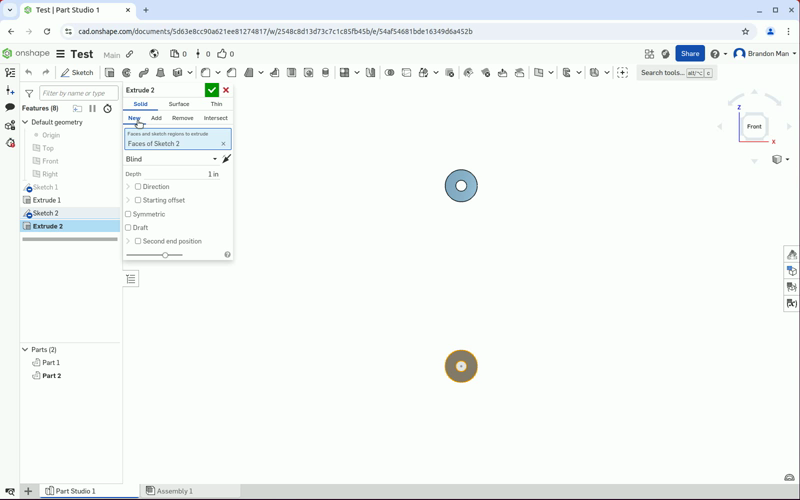
key(tab, 4)
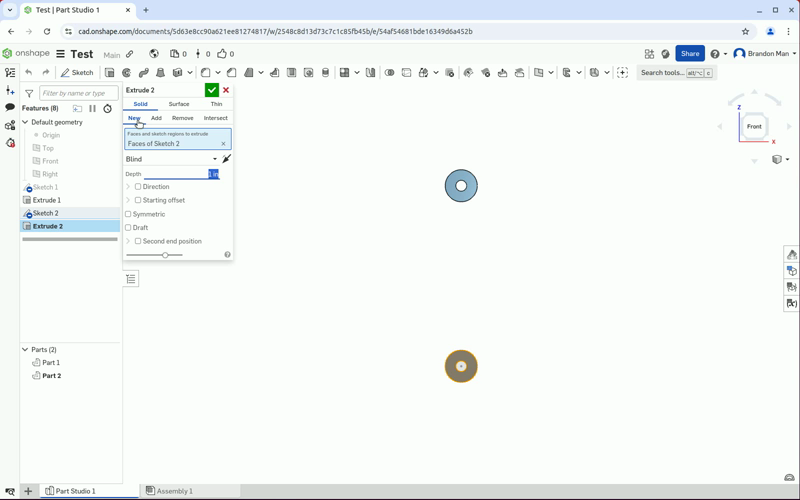
text(0.963)
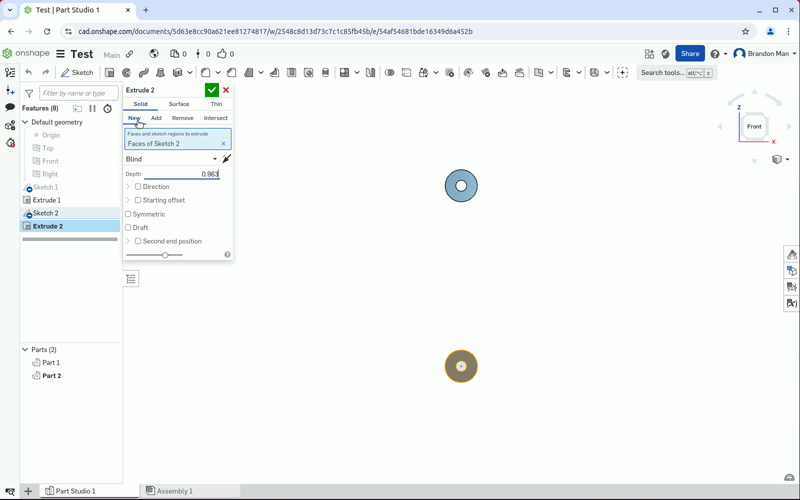
key(enter)
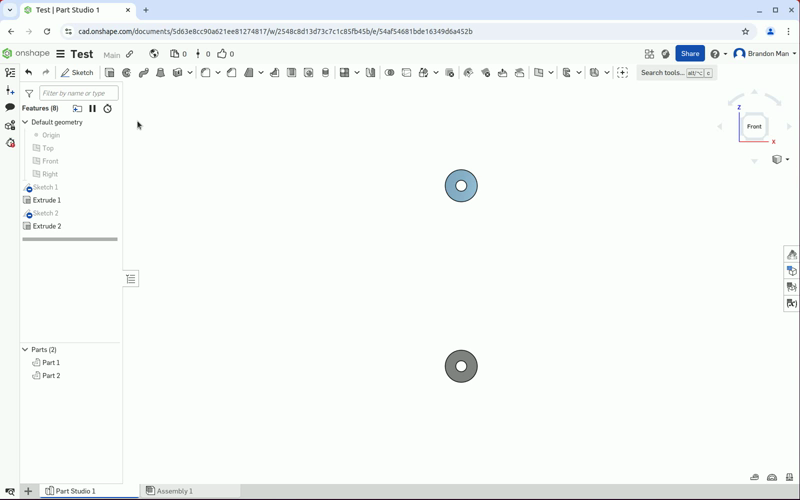
key(shift+h)
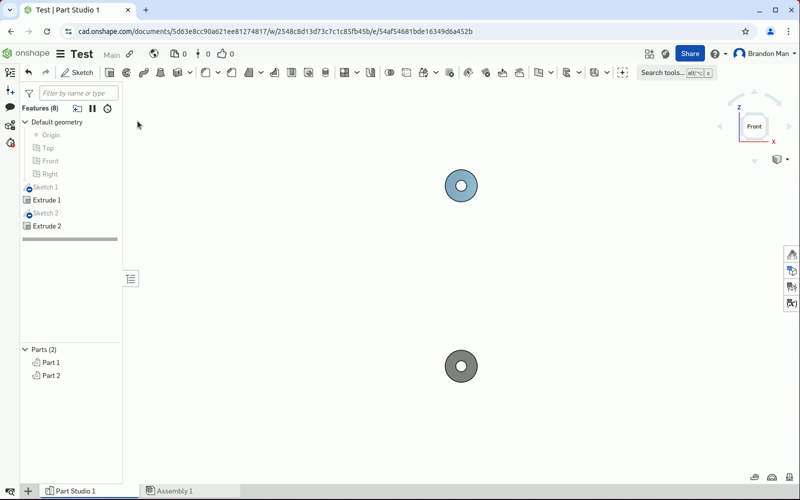
key(shift+h)
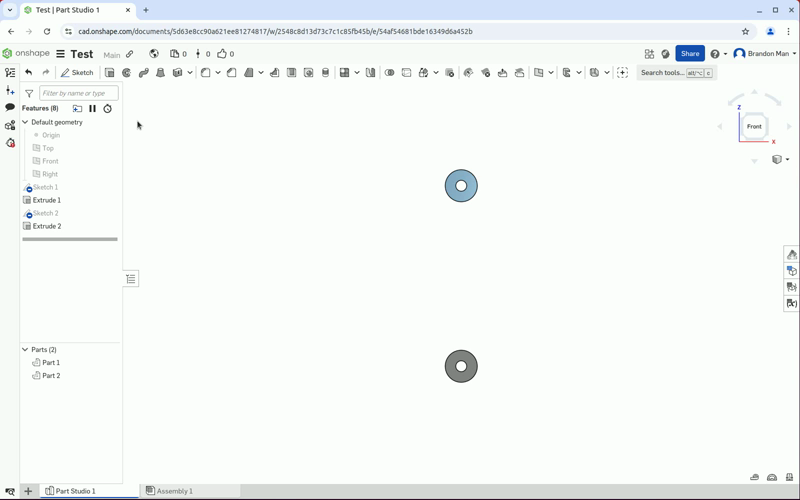
mouse_move(73, 189)
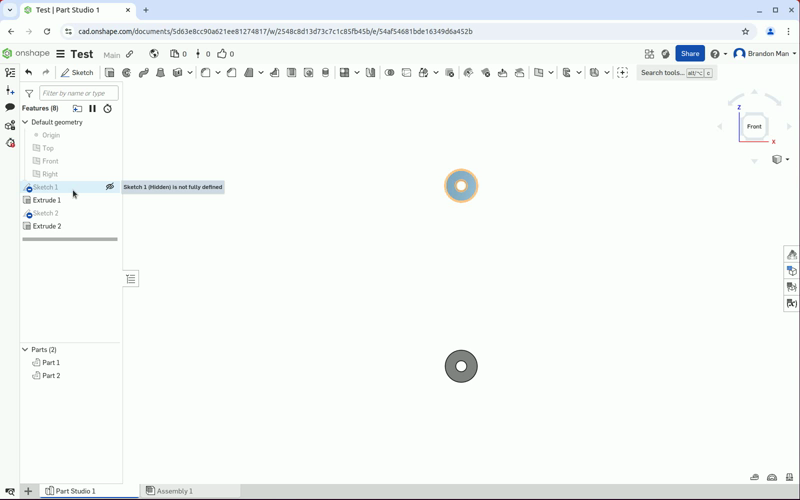
click(73, 189)
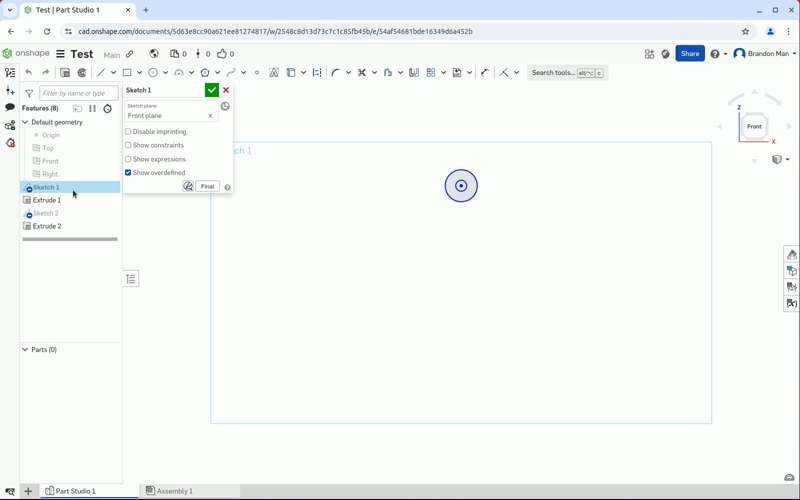
mouse_move(229, 92)
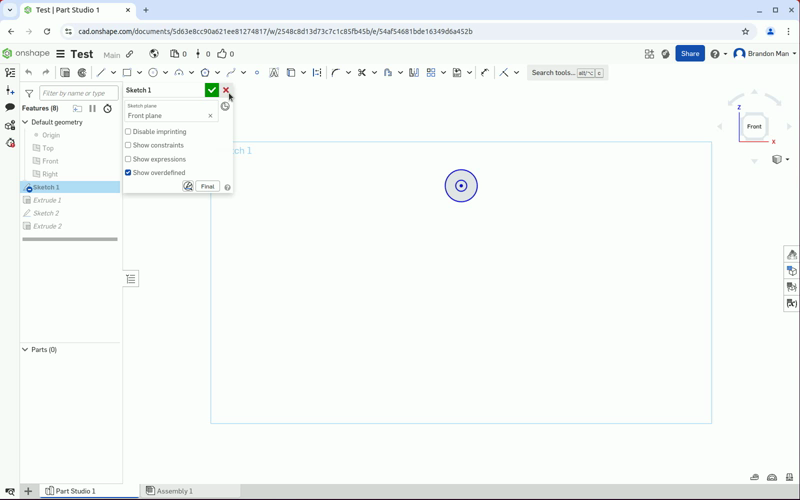
click(229, 92)
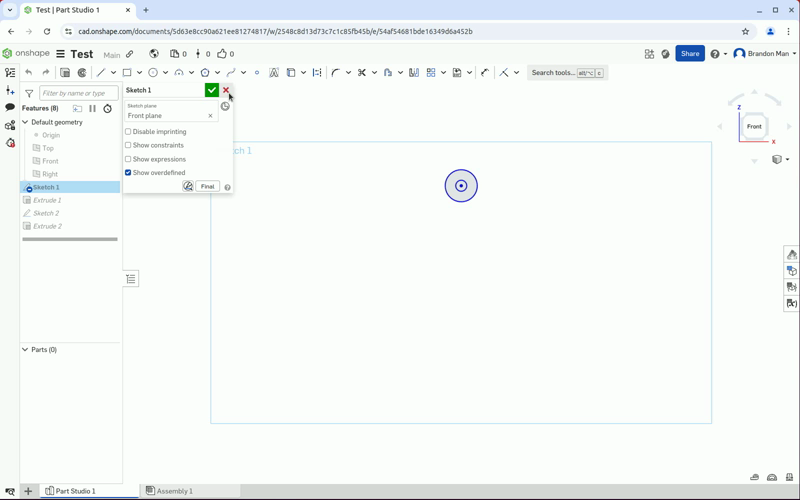
key(shift+s)
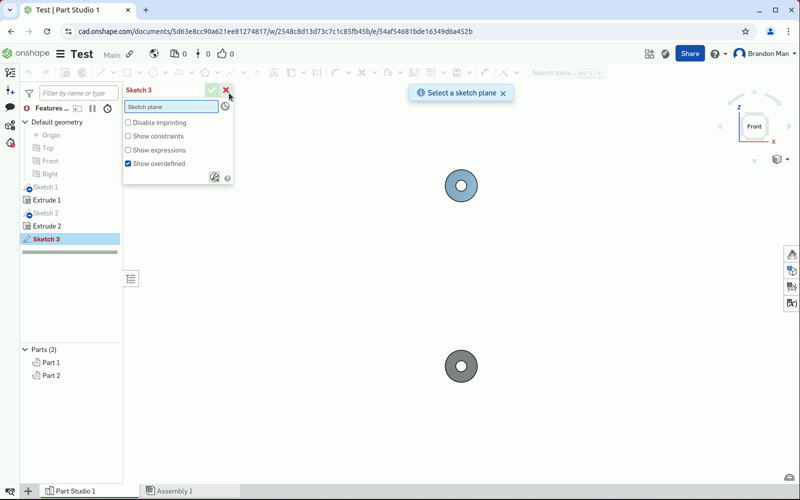
mouse_move(73, 163)
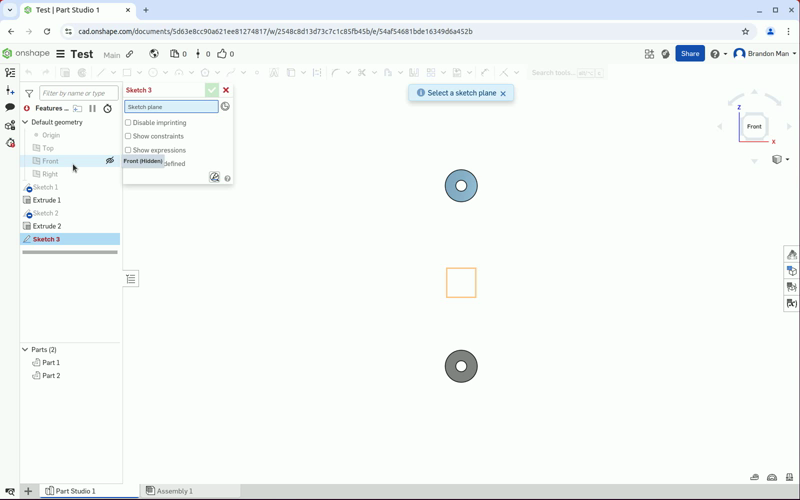
click(73, 163)
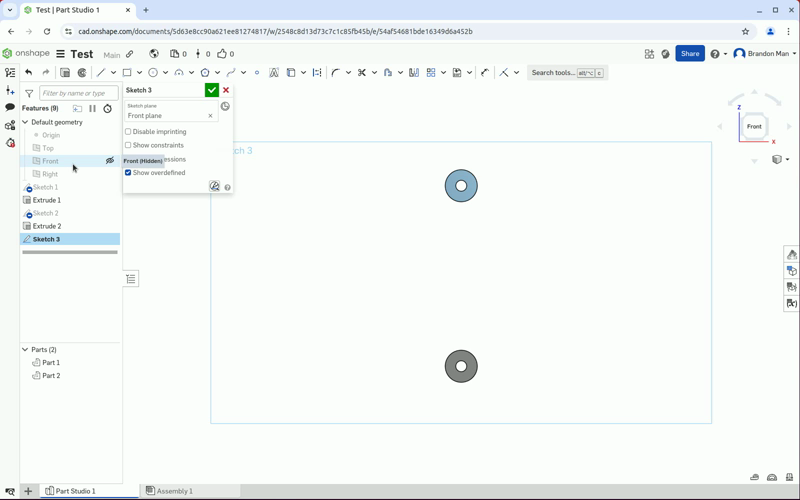
mouse_move(73, 352)
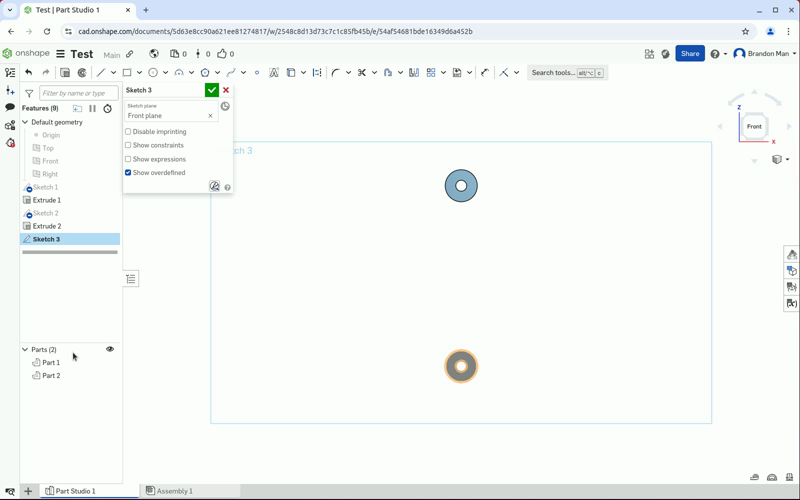
key(y)
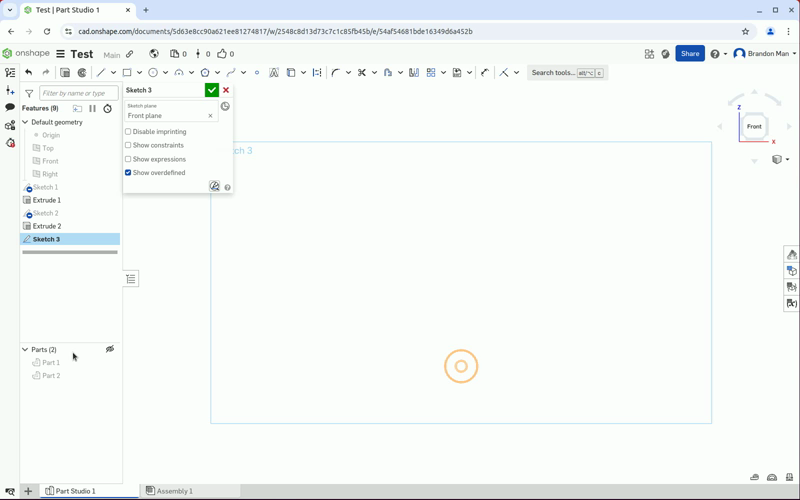
key(c)
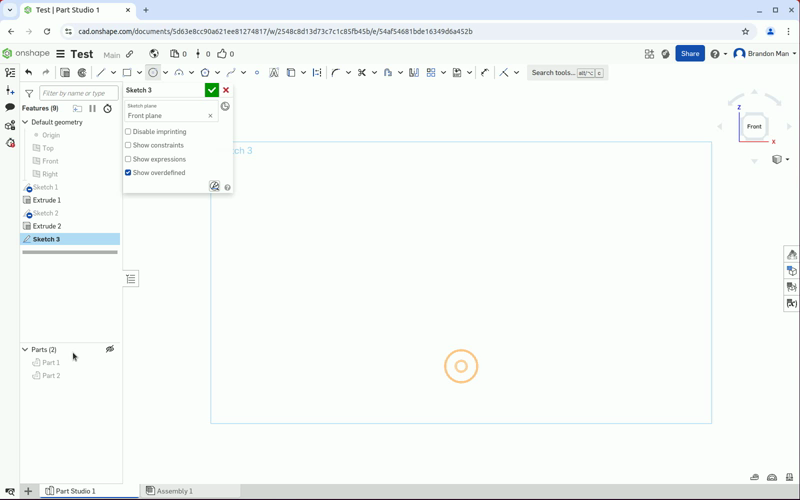
key_down(shift)
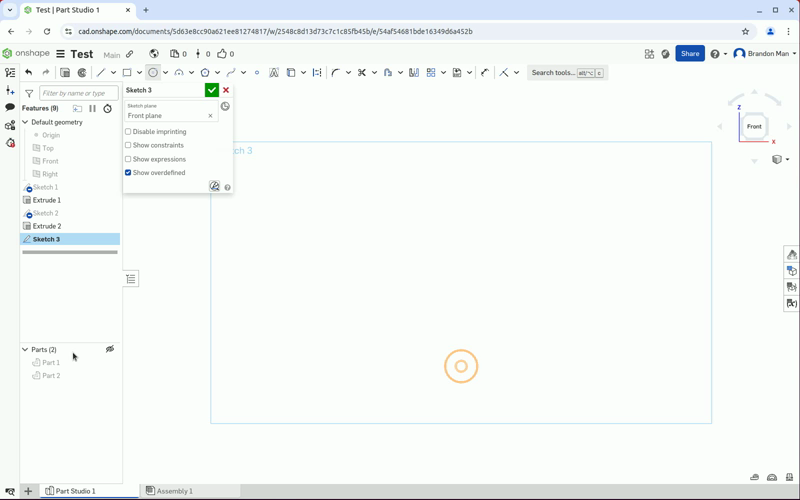
mouse_move(531, 366)
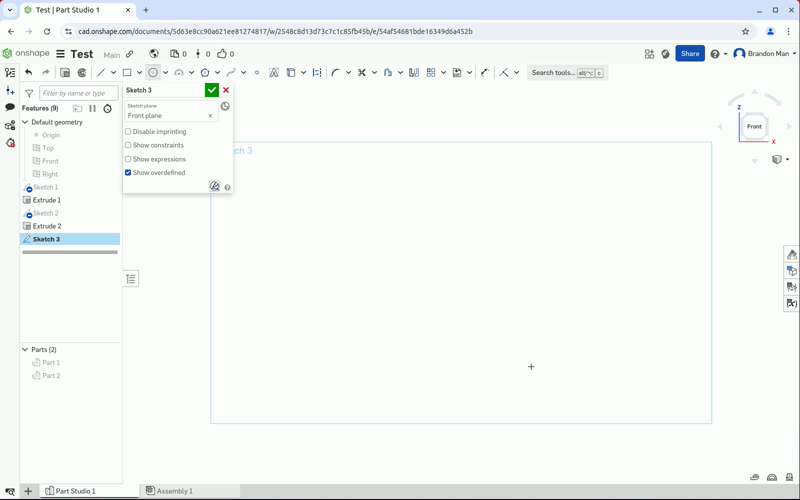
click(531, 366)
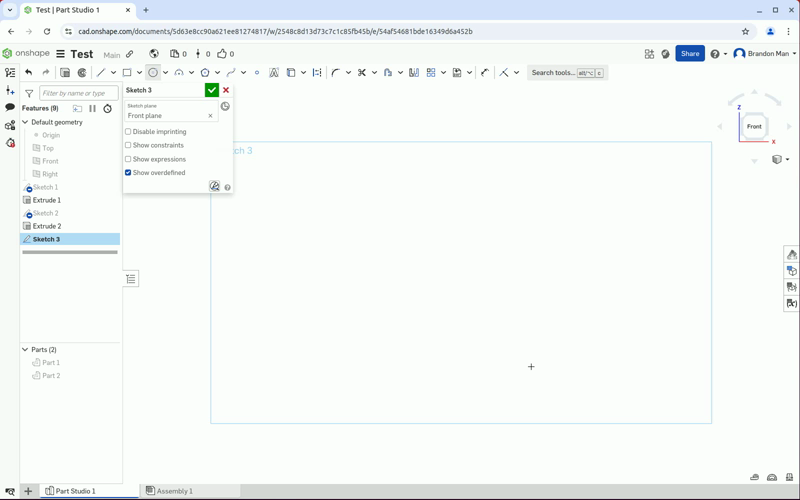
key_up(shift)
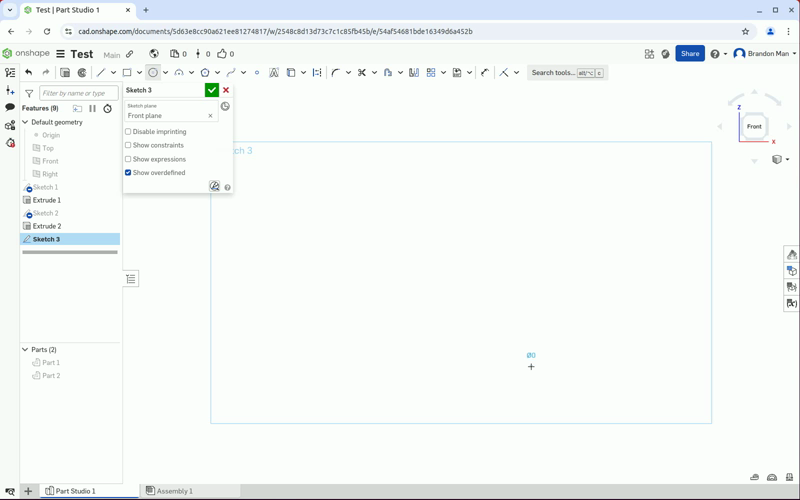
mouse_move(543, 366)
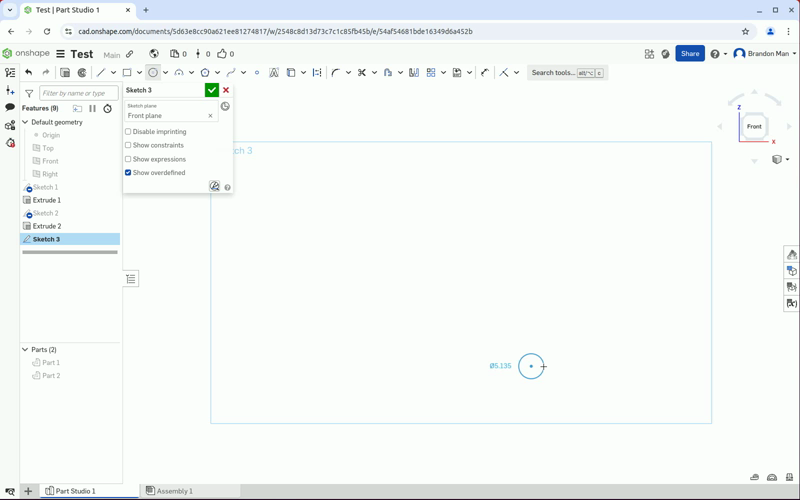
click(543, 366)
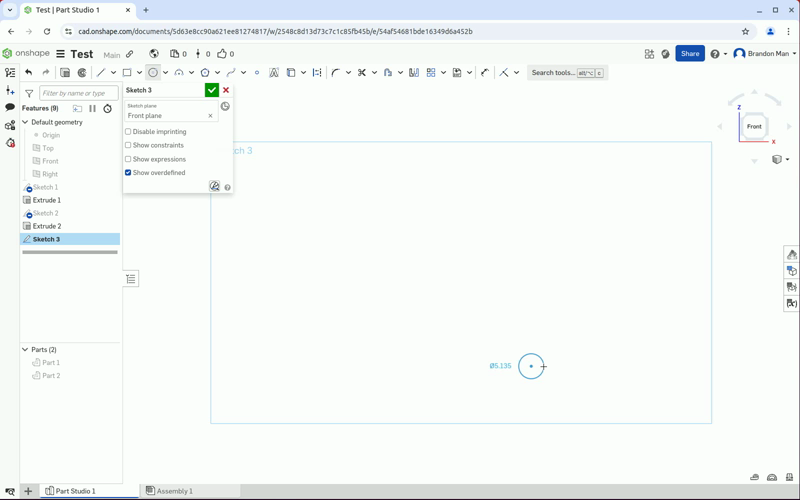
key(esc)
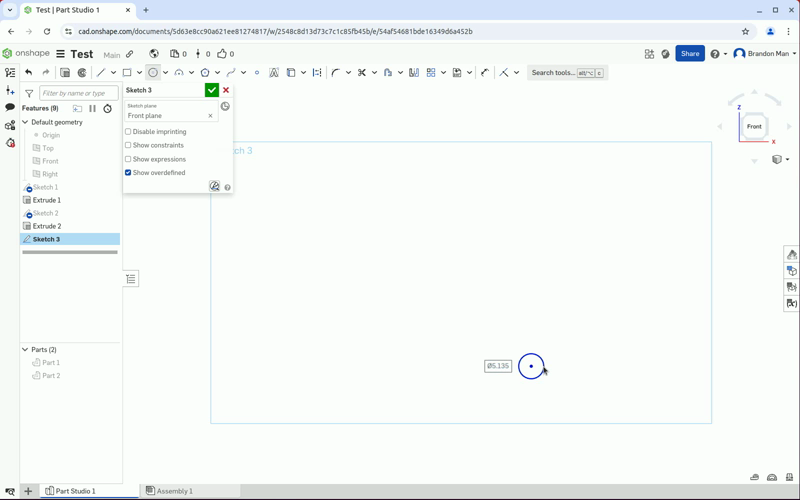
key(c)
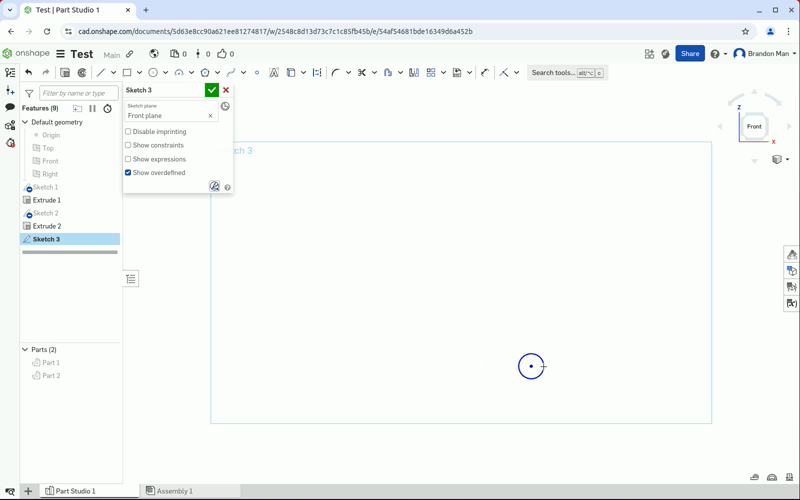
key_down(shift)
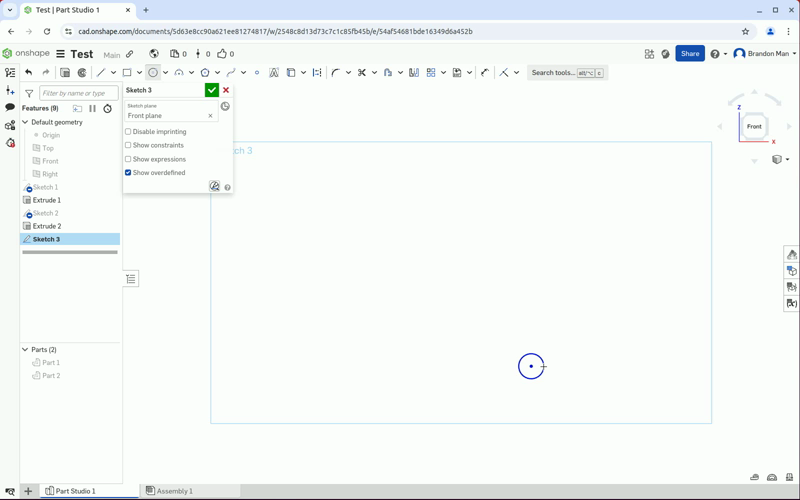
mouse_move(531, 366)
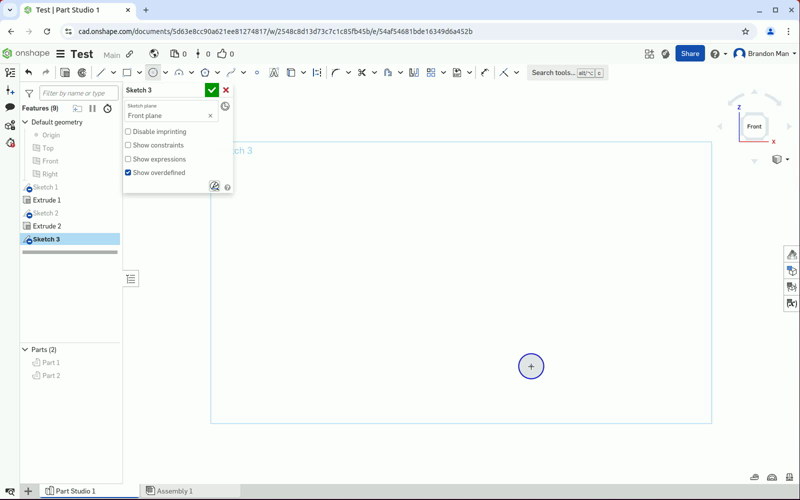
click(531, 366)
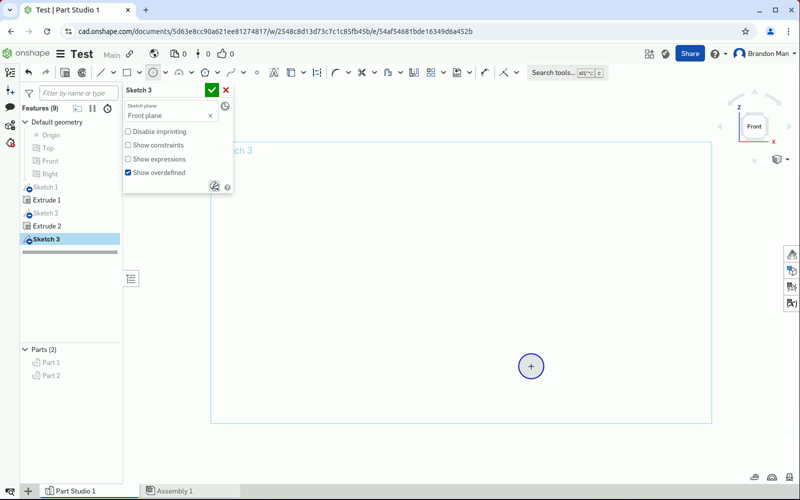
key_up(shift)
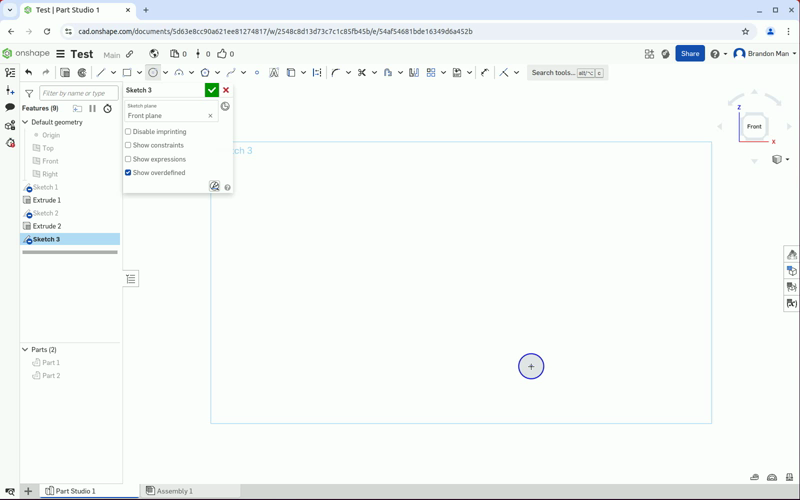
mouse_move(536, 366)
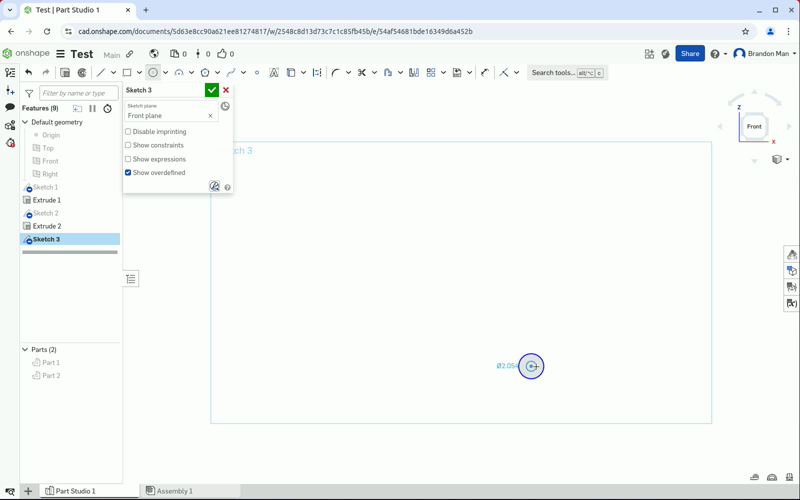
click(536, 366)
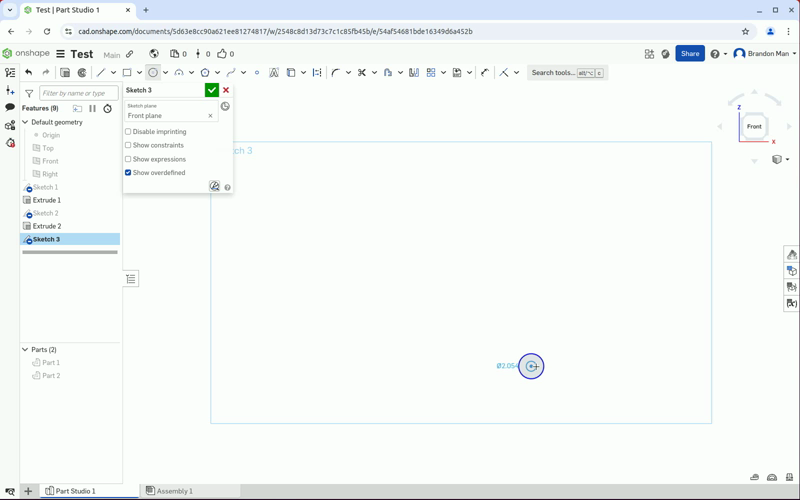
key(esc)
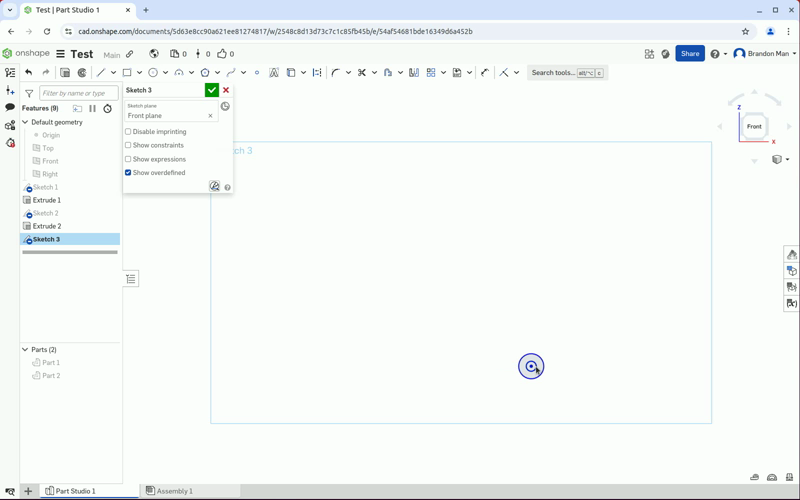
mouse_move(522, 359)
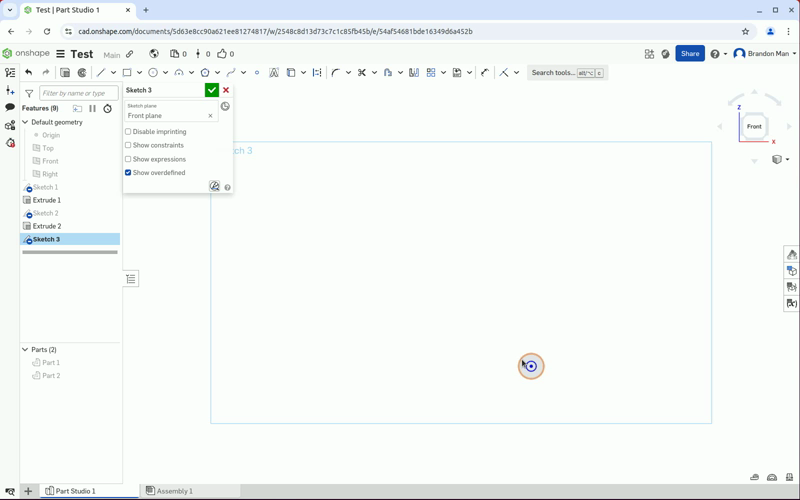
scroll(6)
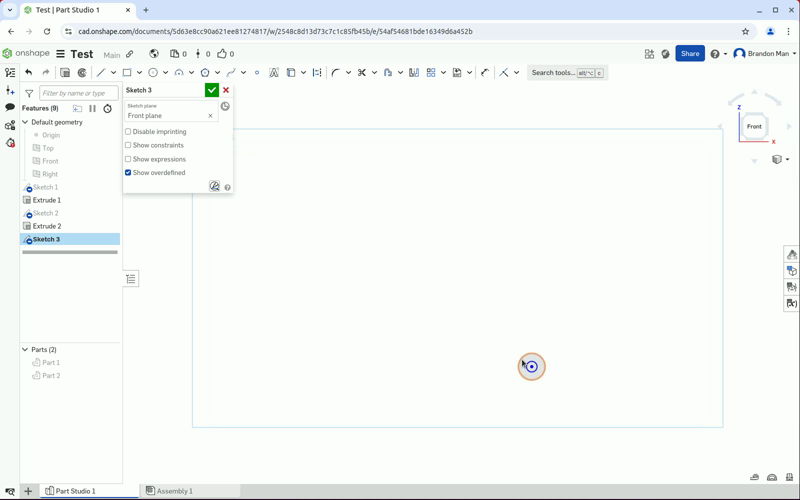
scroll(6)
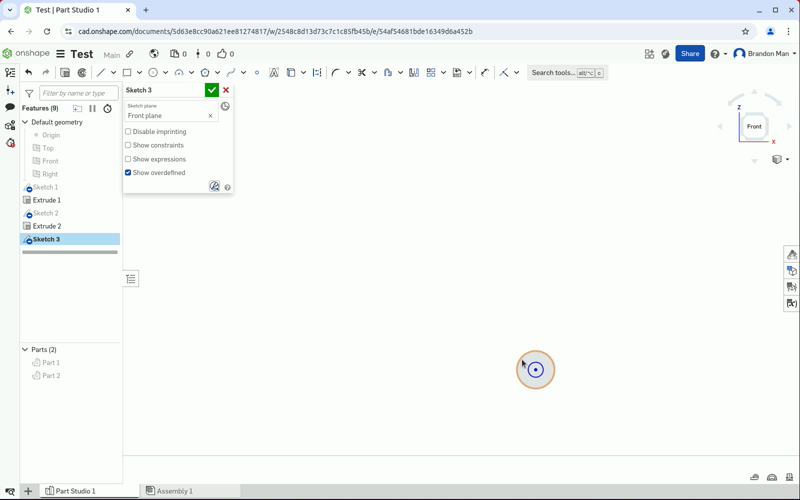
scroll(6)
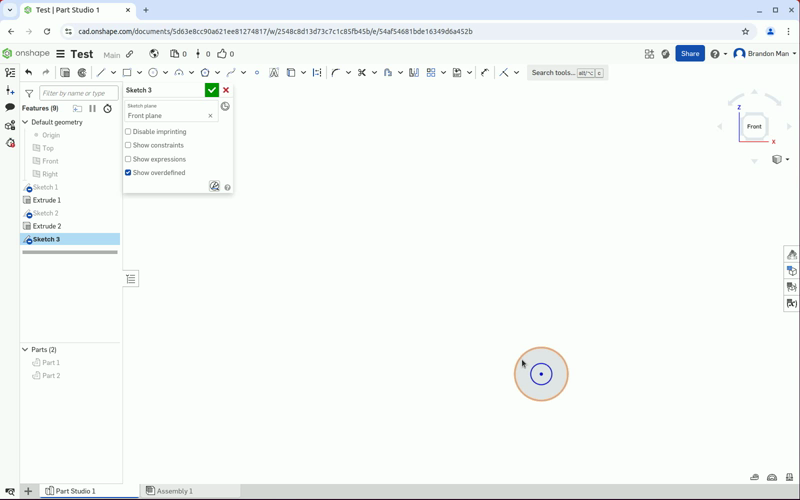
scroll(6)
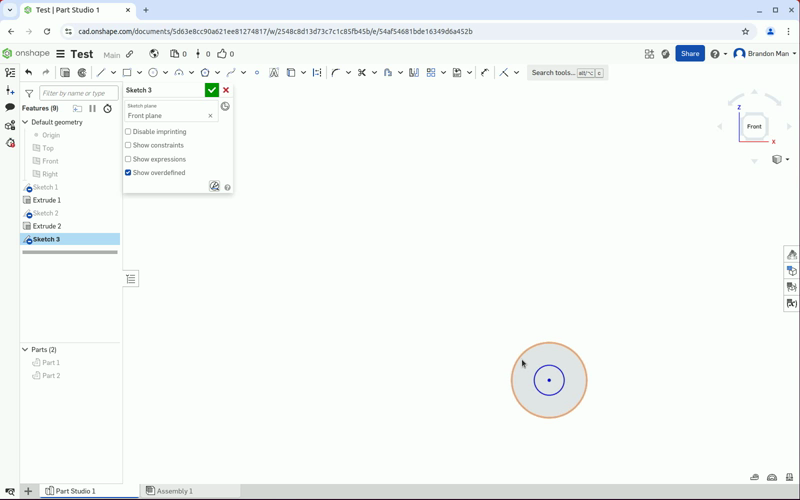
scroll(6)
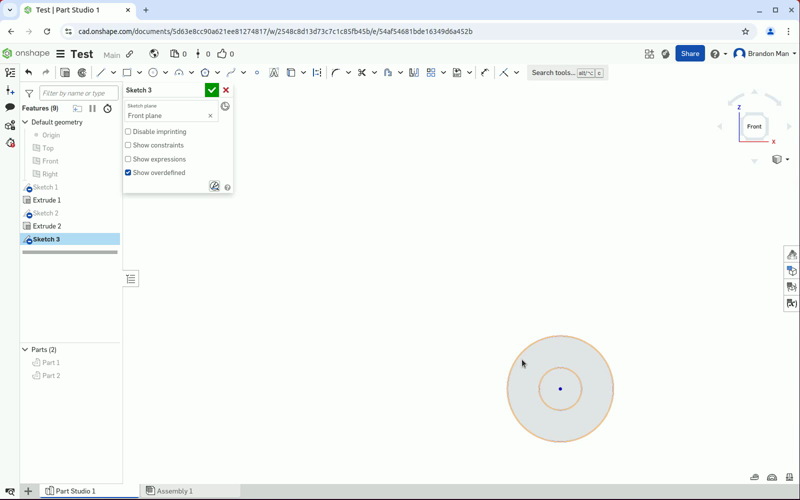
scroll(6)
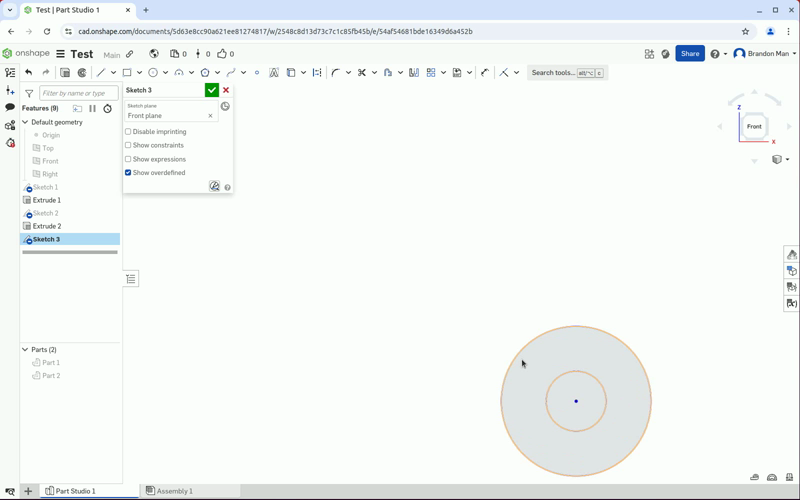
scroll(6)
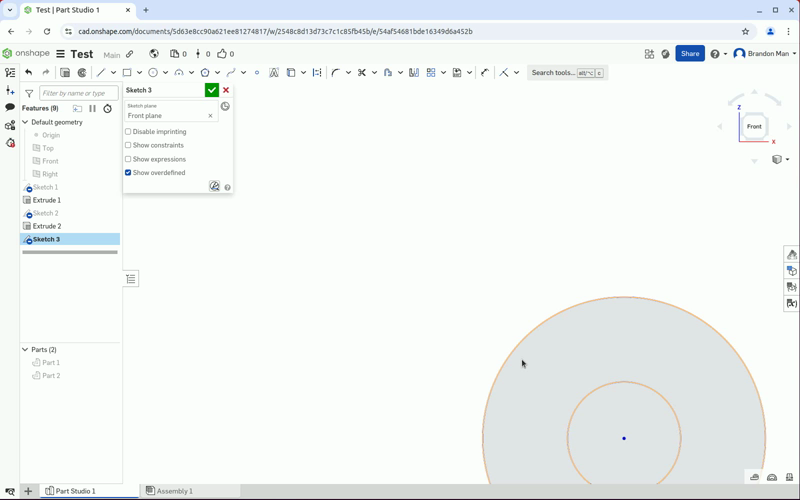
click(522, 359)
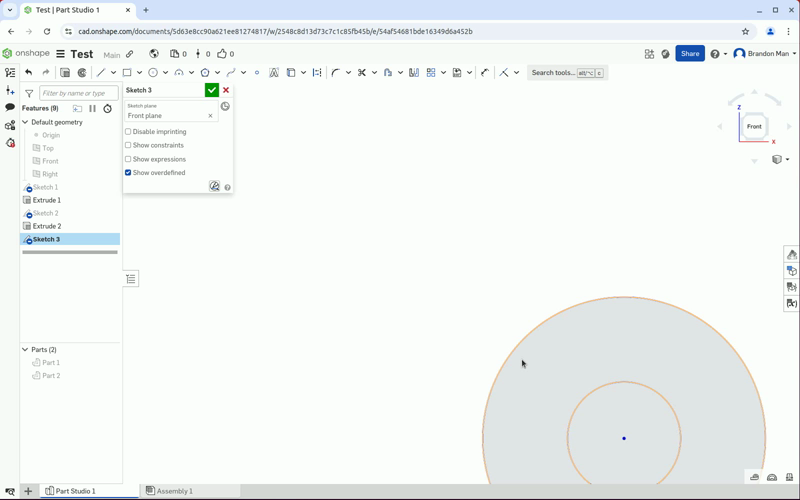
scroll(-6)
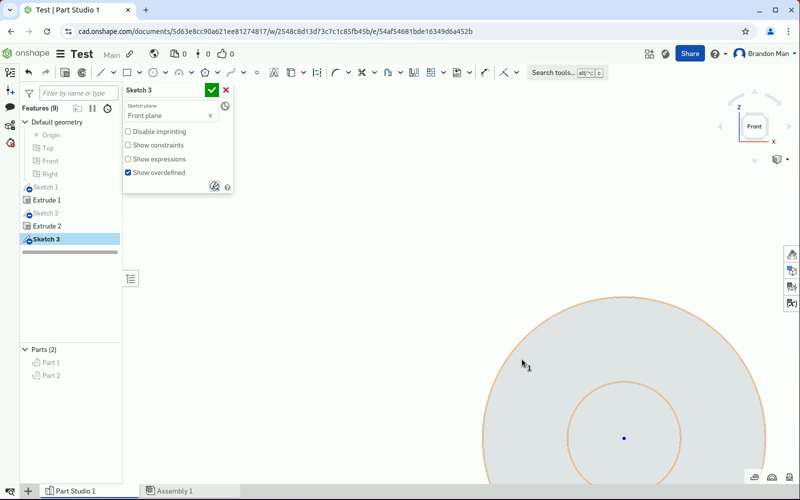
scroll(-6)
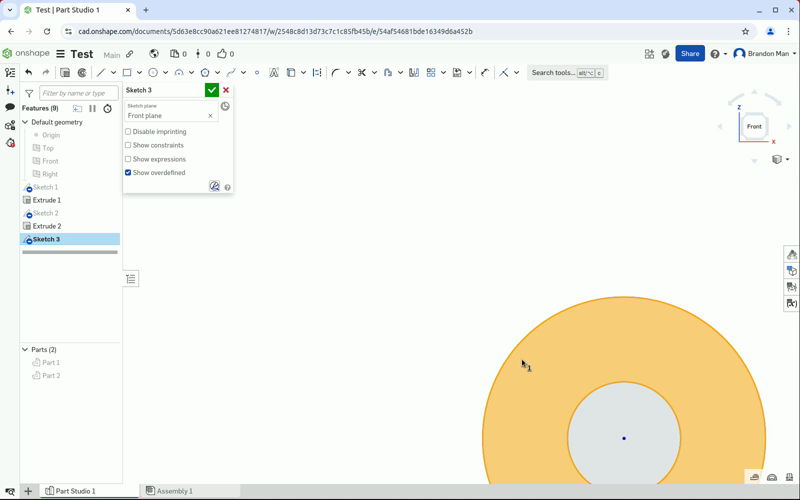
scroll(-6)
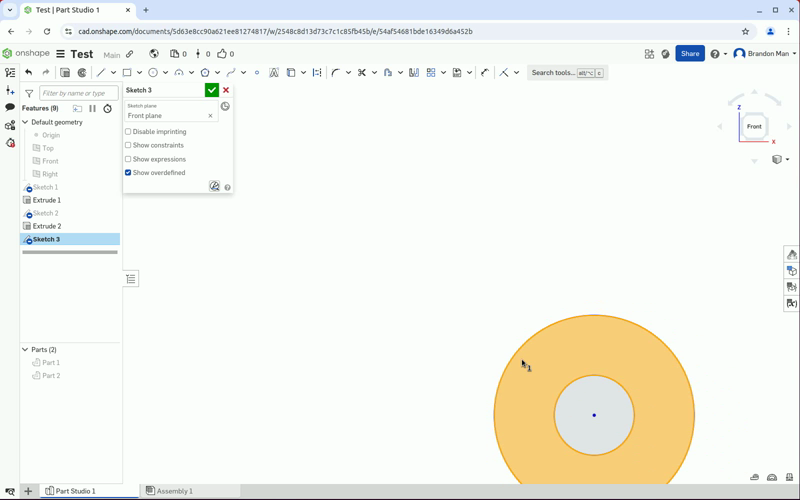
scroll(-6)
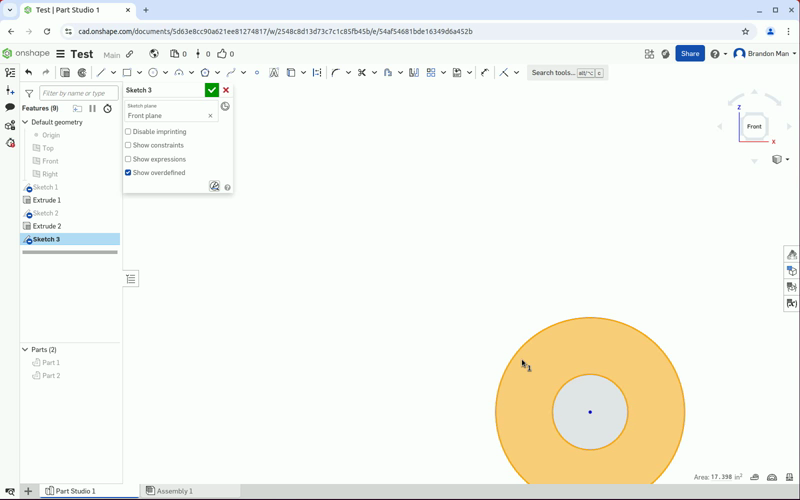
scroll(-6)
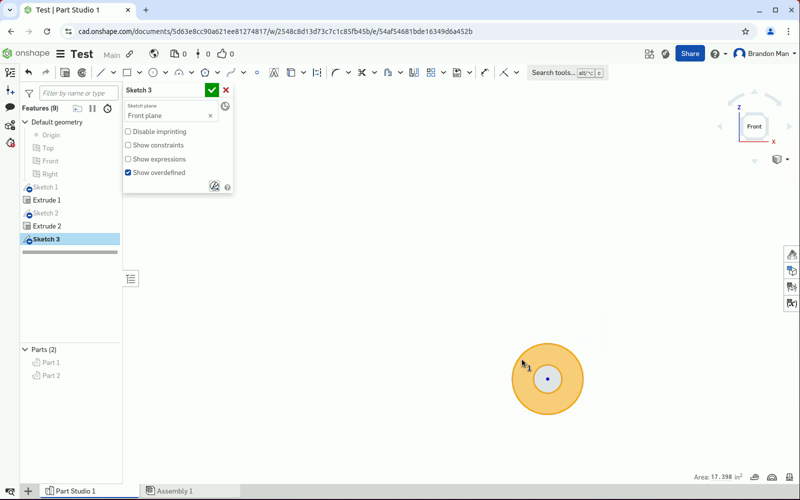
scroll(-6)
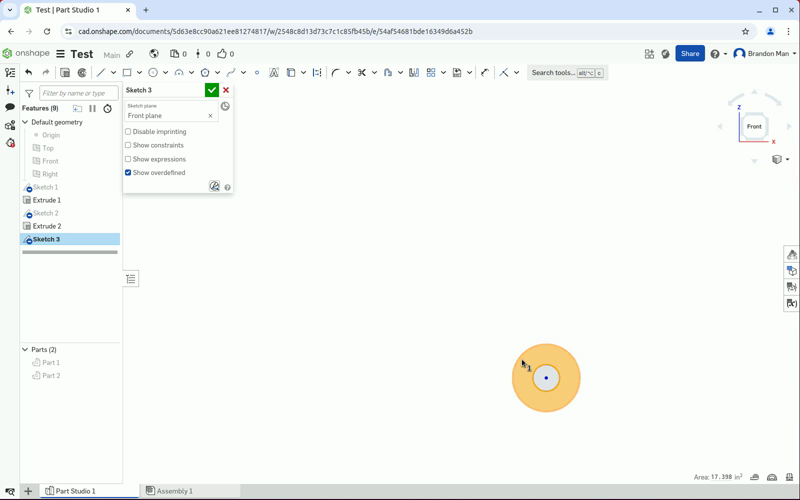
scroll(-6)
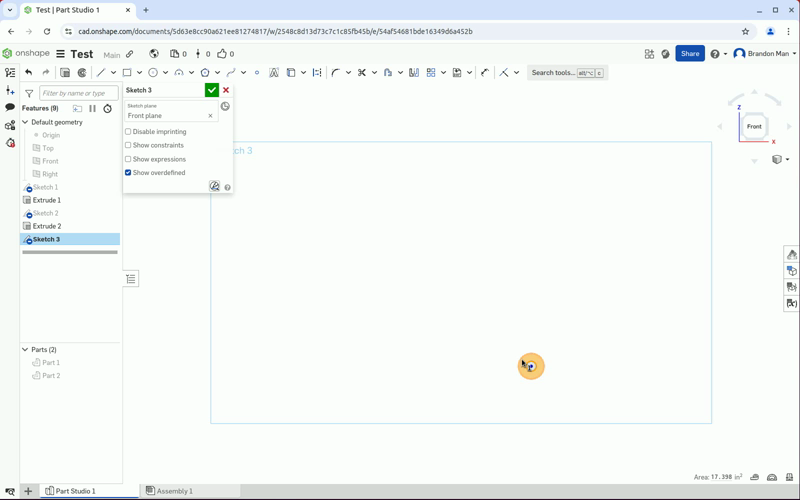
mouse_move(73, 352)
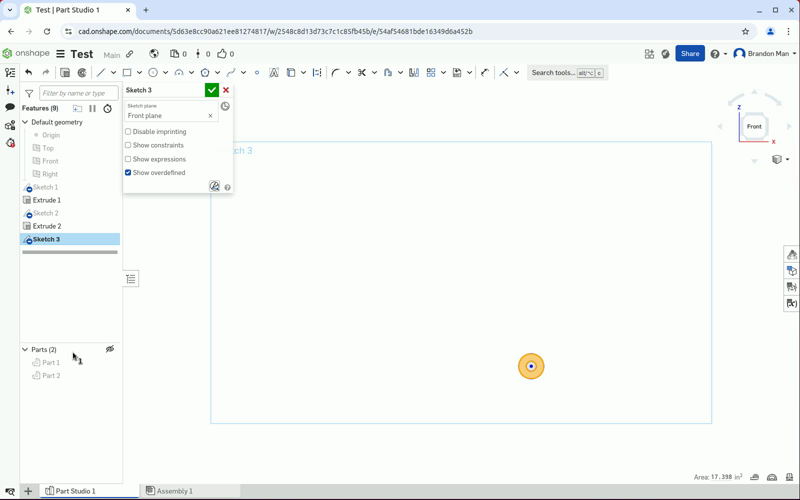
key(shift+y)
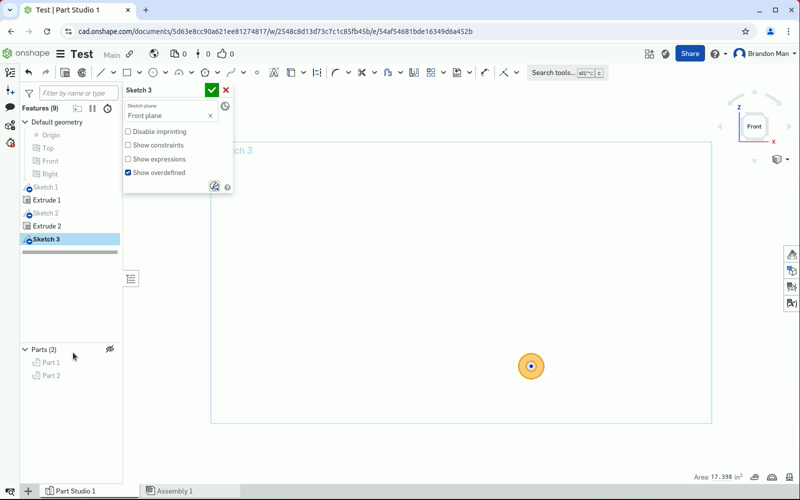
key(shift+e)
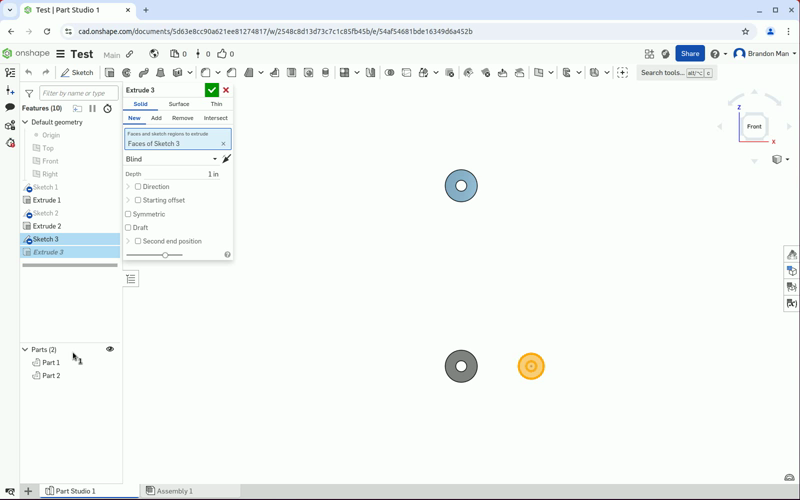
mouse_move(143, 106)
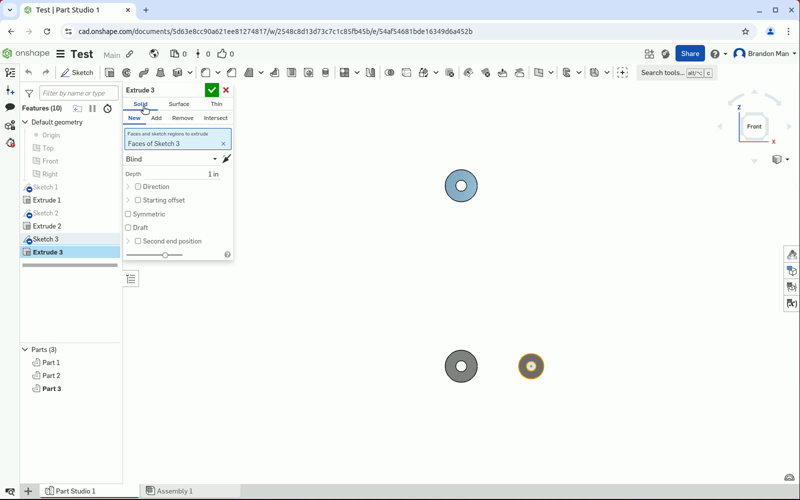
click(143, 106)
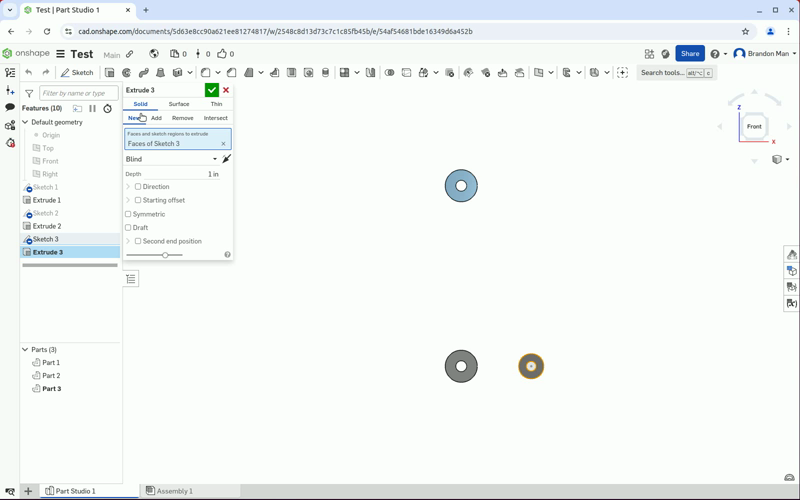
mouse_move(137, 120)
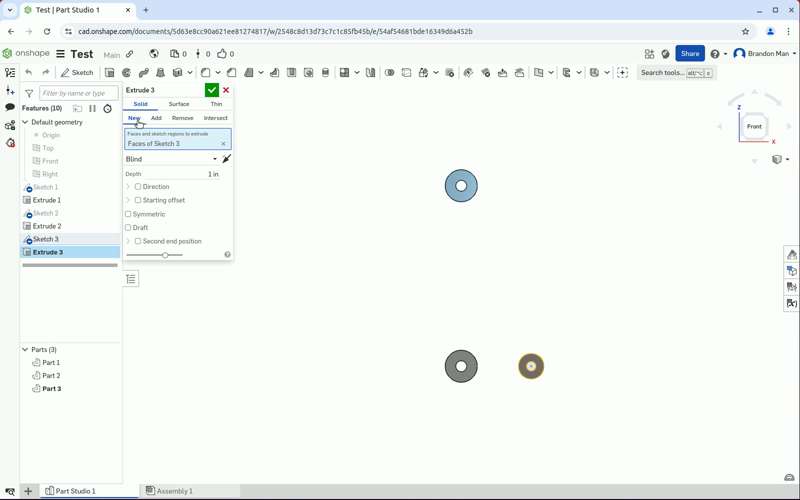
click(137, 120)
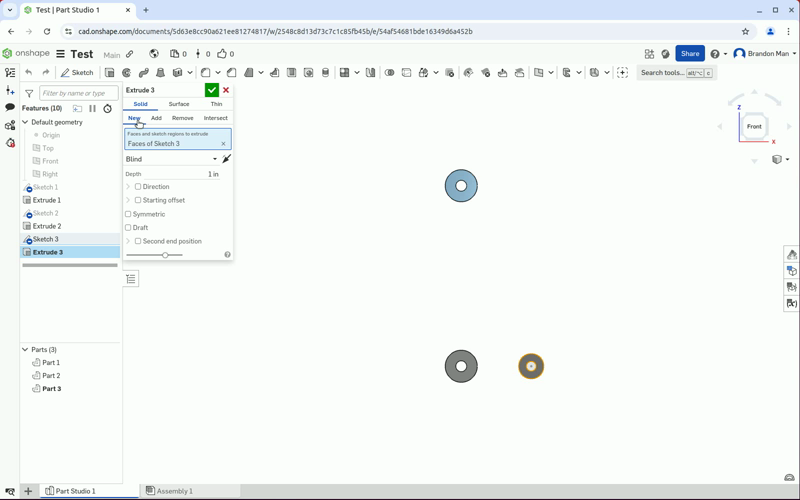
key(tab, 4)
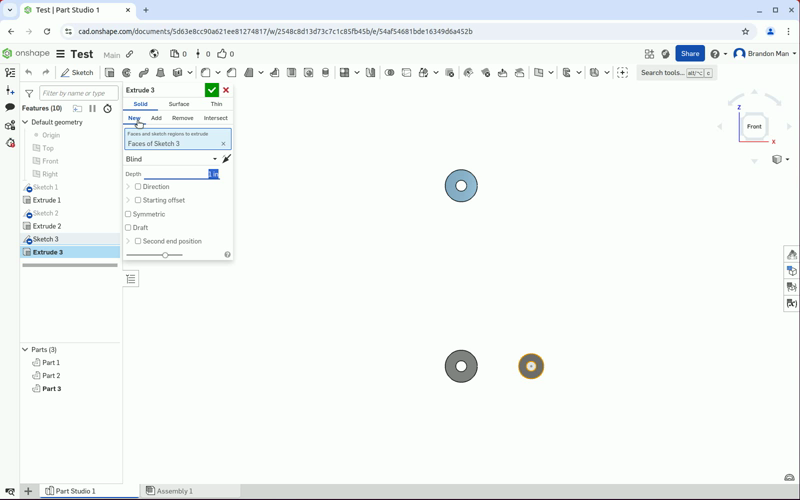
text(0.963)
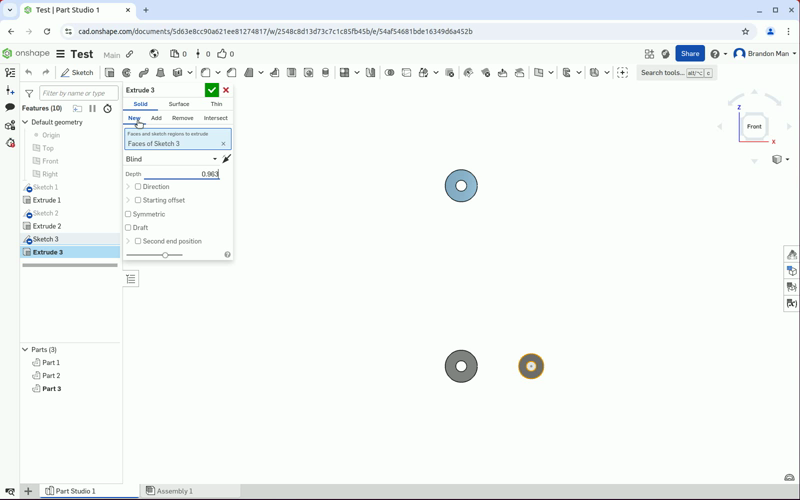
key(enter)
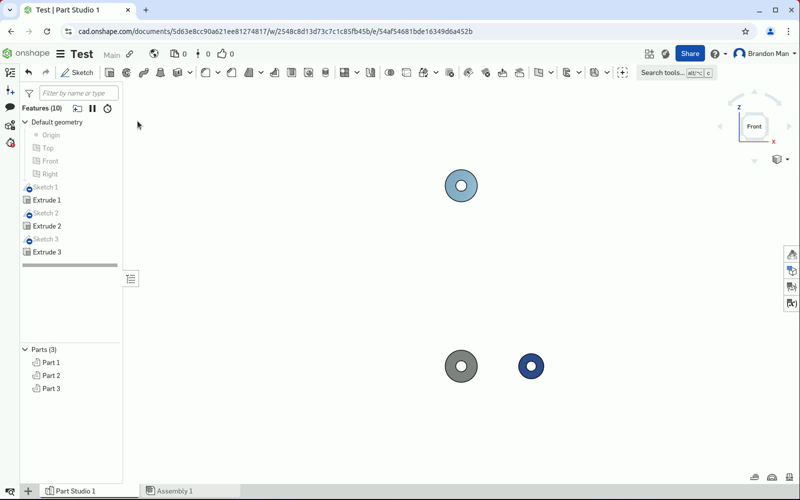
key(shift+h)
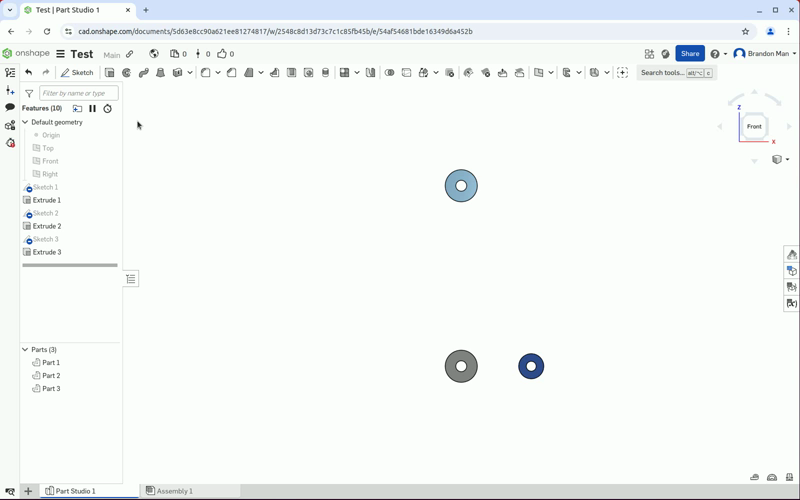
key(shift+h)
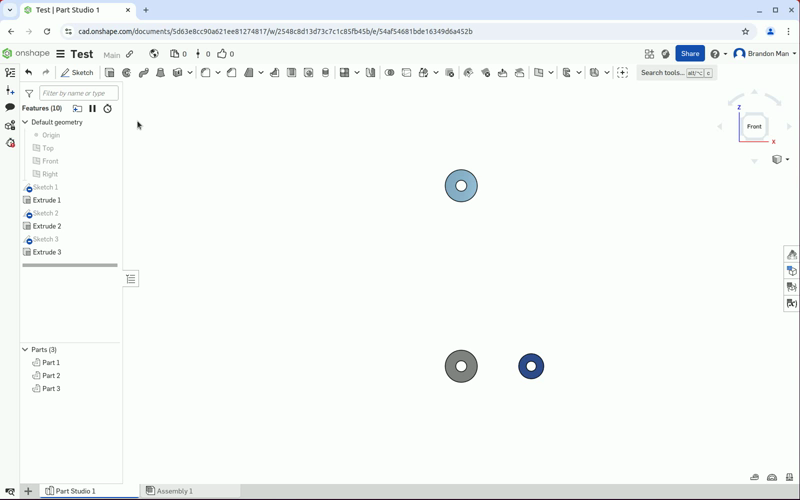
mouse_move(73, 189)
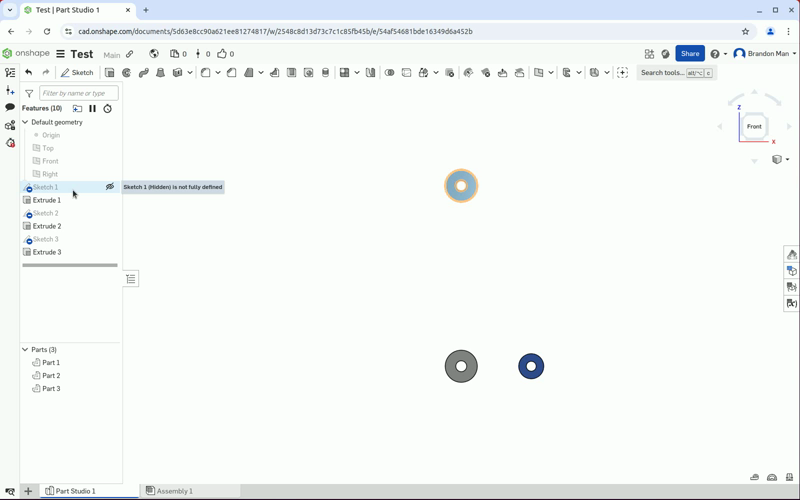
click(73, 189)
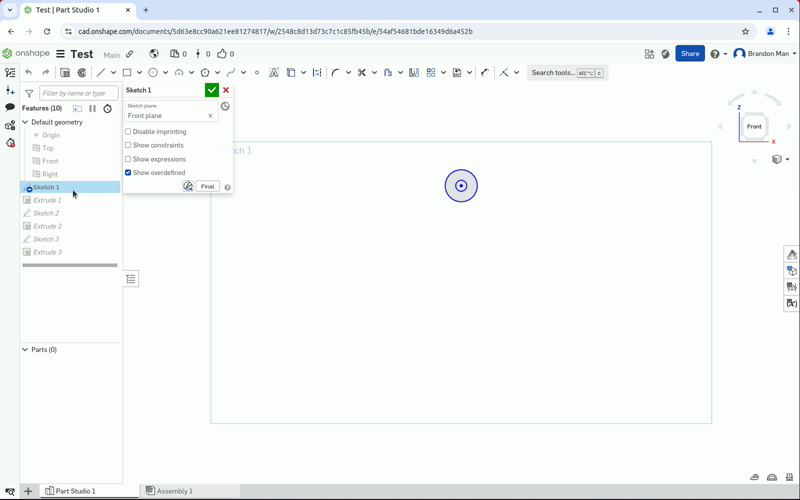
mouse_move(229, 92)
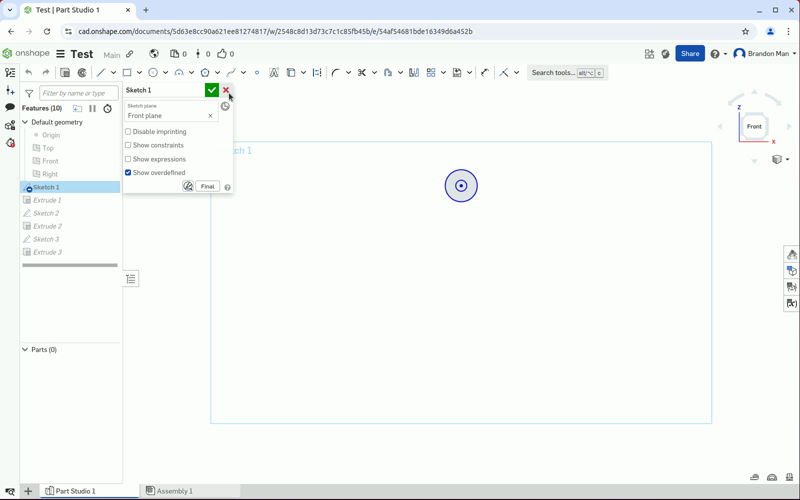
click(229, 92)
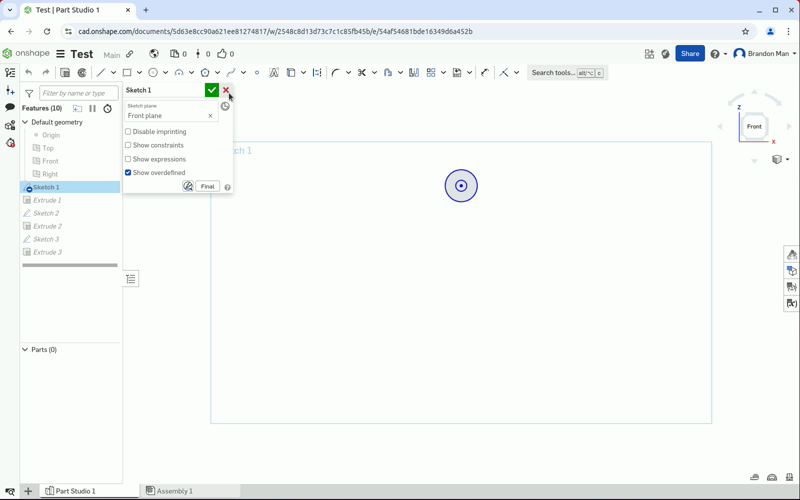
key(shift+s)
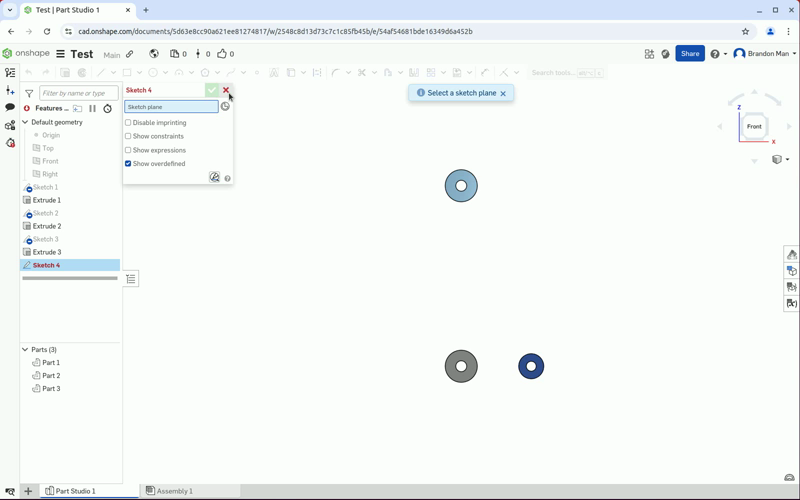
mouse_move(73, 163)
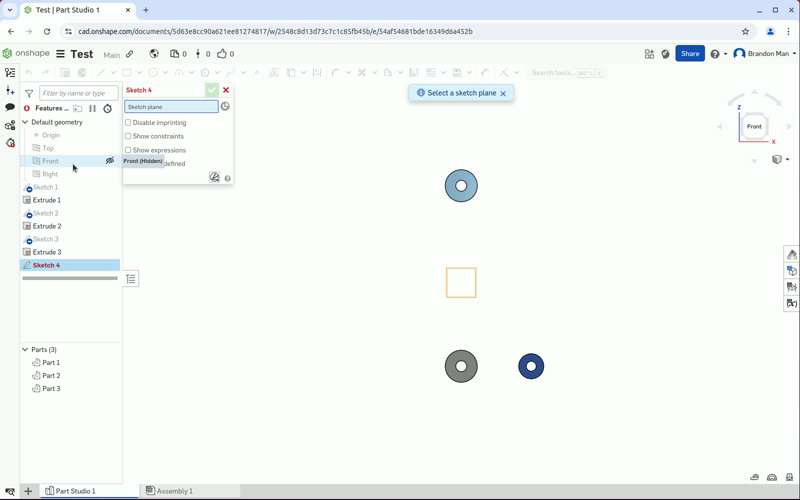
click(73, 163)
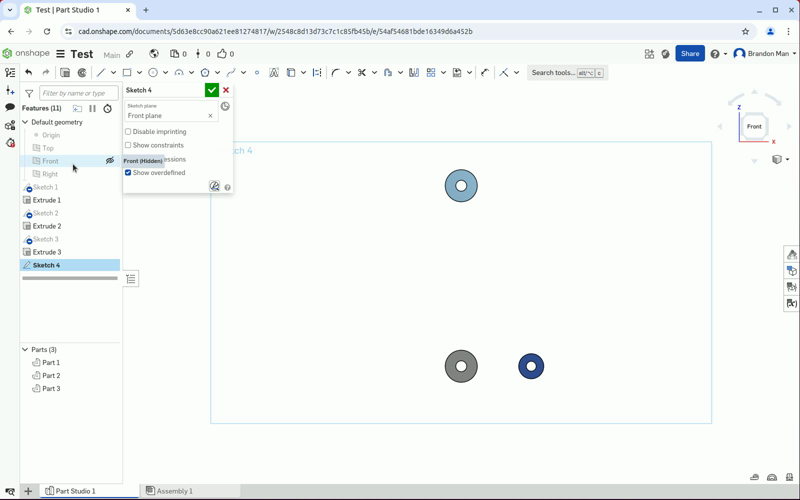
mouse_move(73, 352)
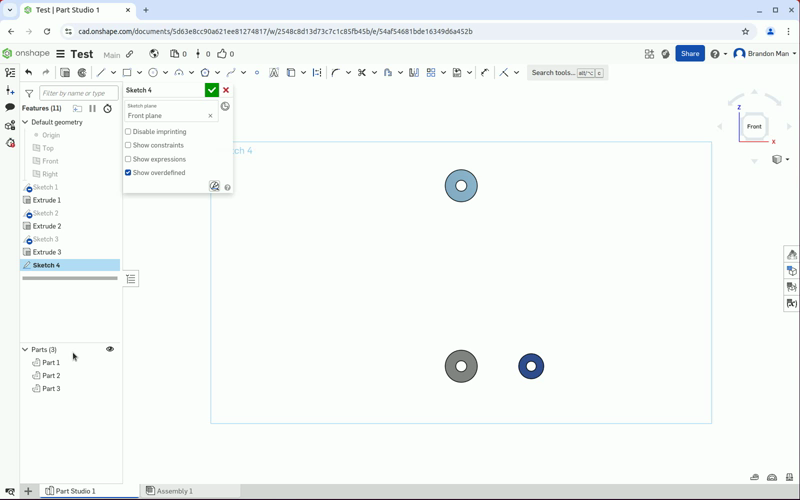
key(y)
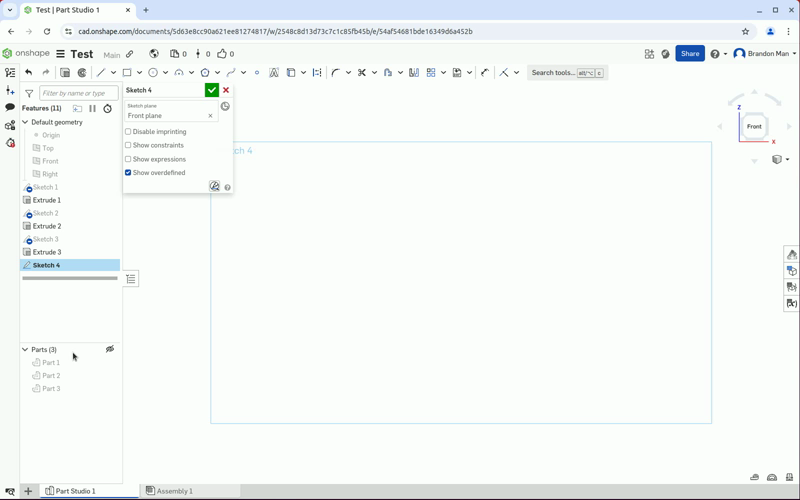
key(a)
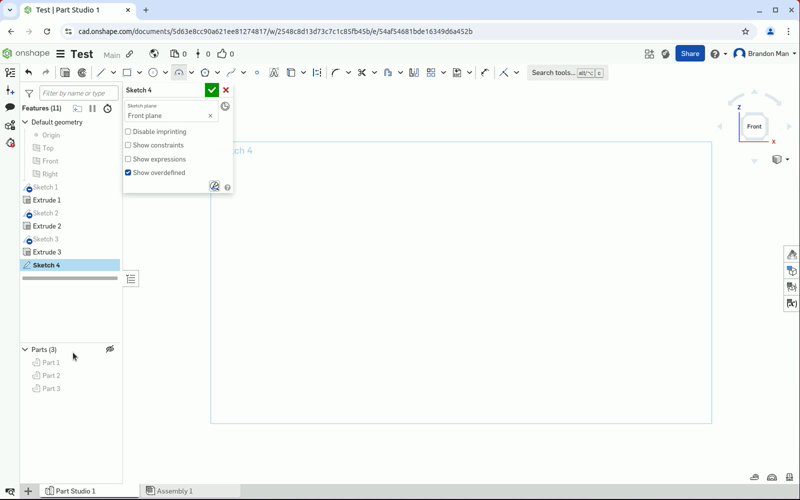
key_down(shift)
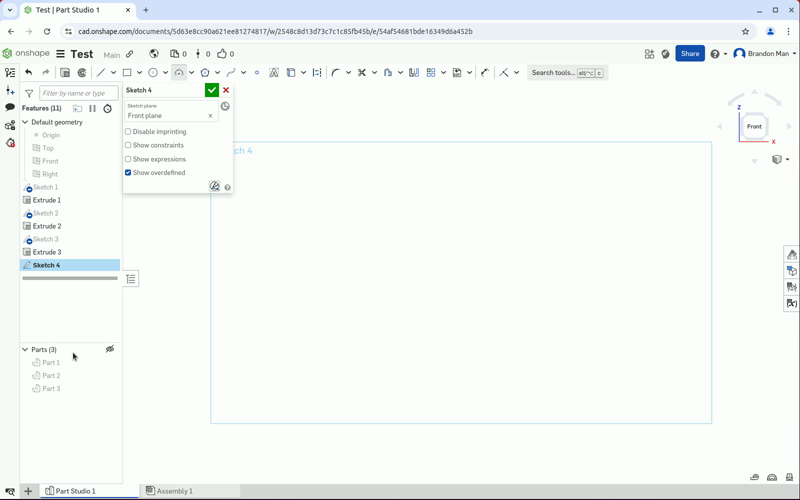
mouse_move(436, 262)
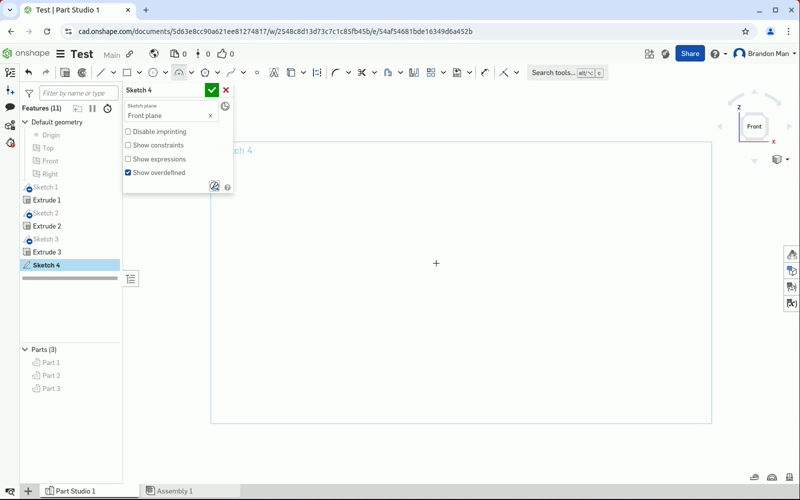
click(436, 262)
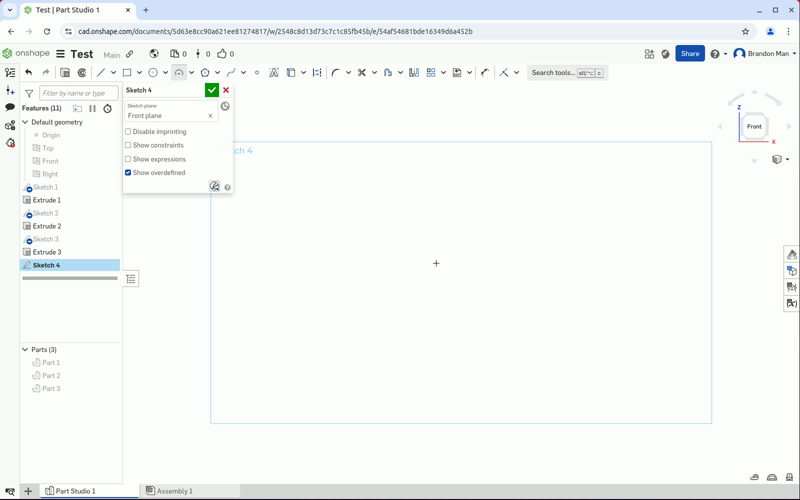
key_up(shift)
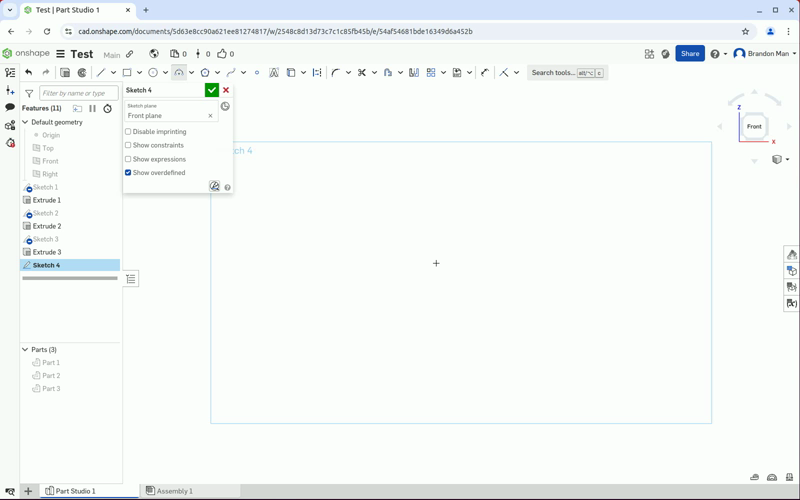
key_down(shift)
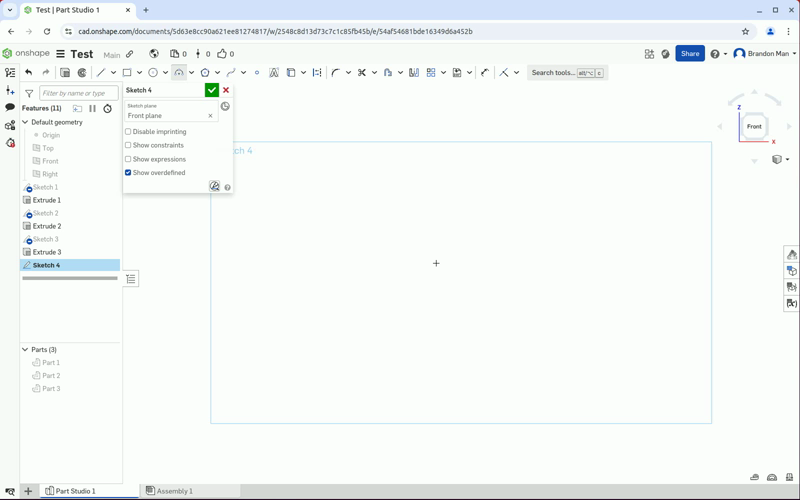
mouse_move(486, 263)
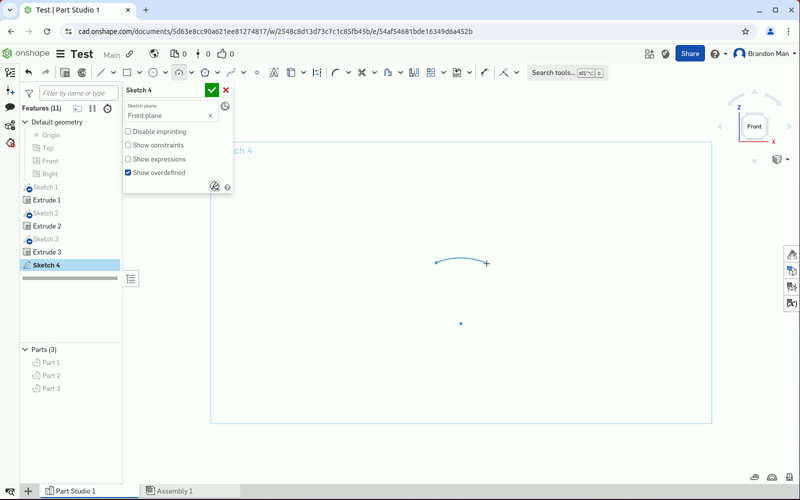
click(486, 263)
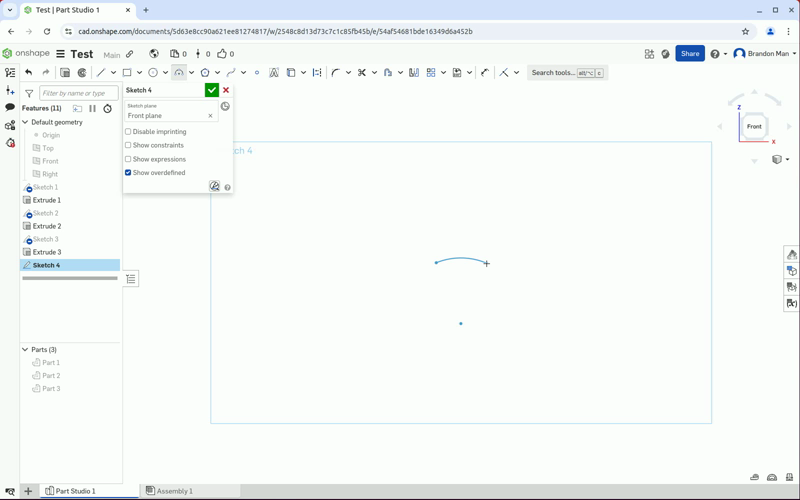
mouse_move(461, 240)
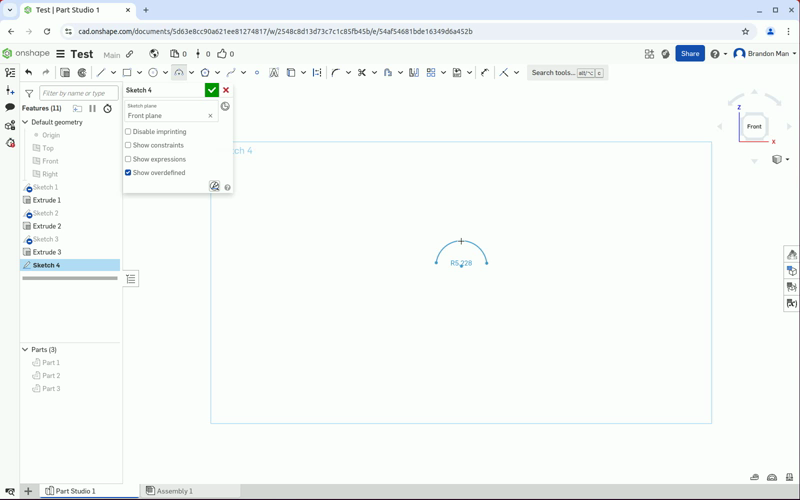
click(461, 240)
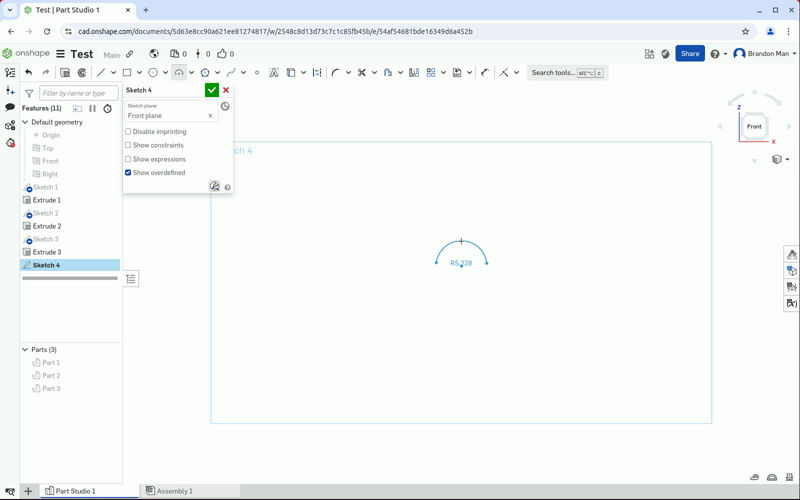
key_up(shift)
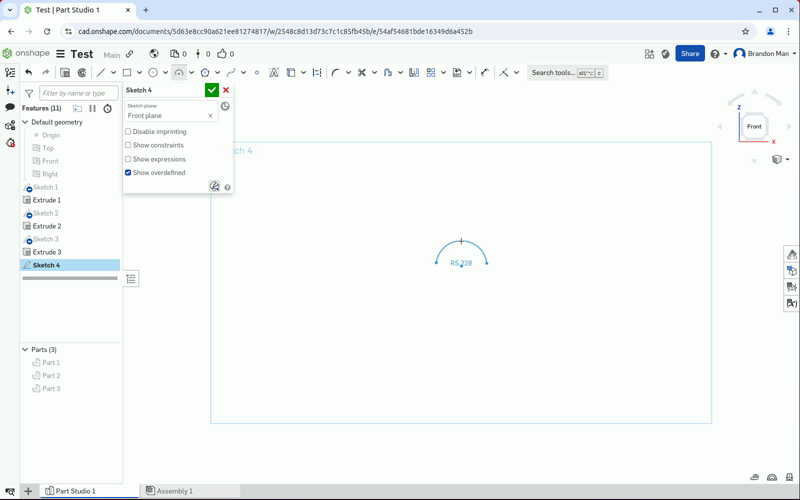
key(esc)
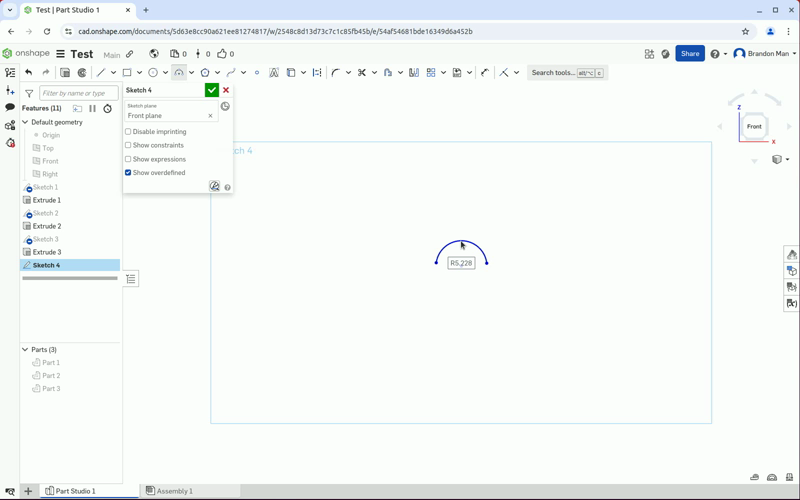
key(l)
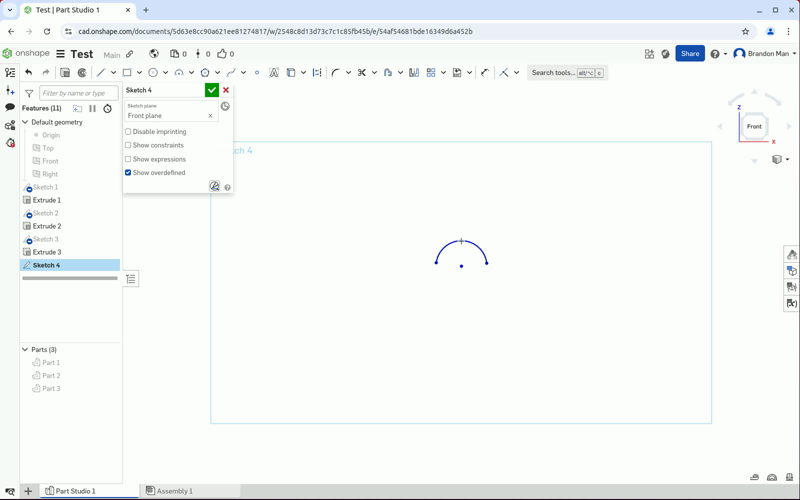
mouse_move(486, 263)
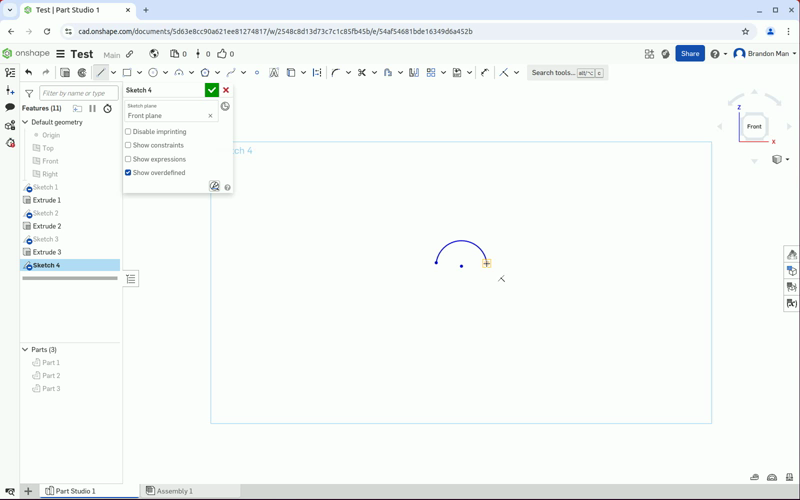
click(486, 263)
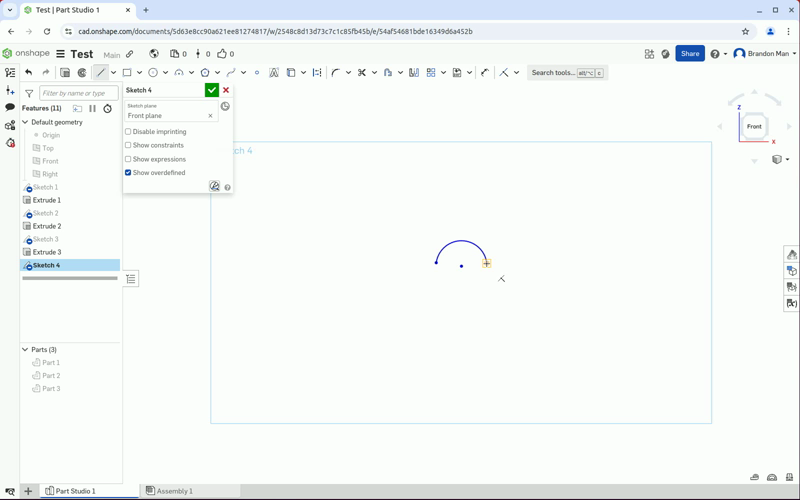
key_down(shift)
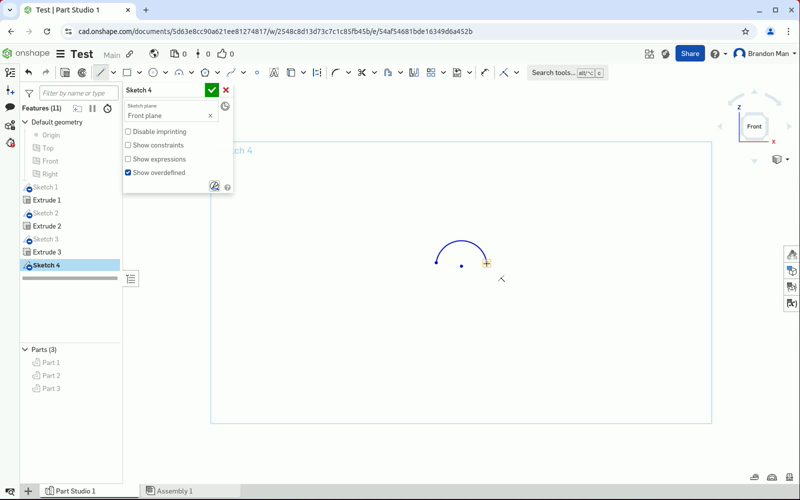
mouse_move(476, 183)
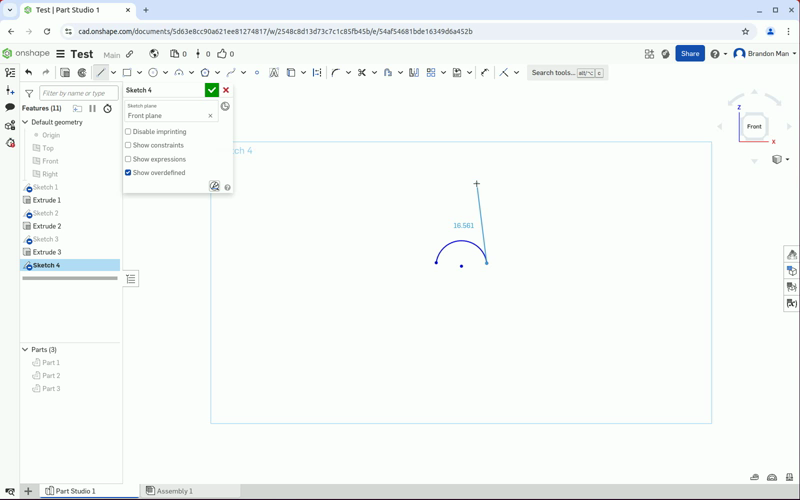
click(476, 183)
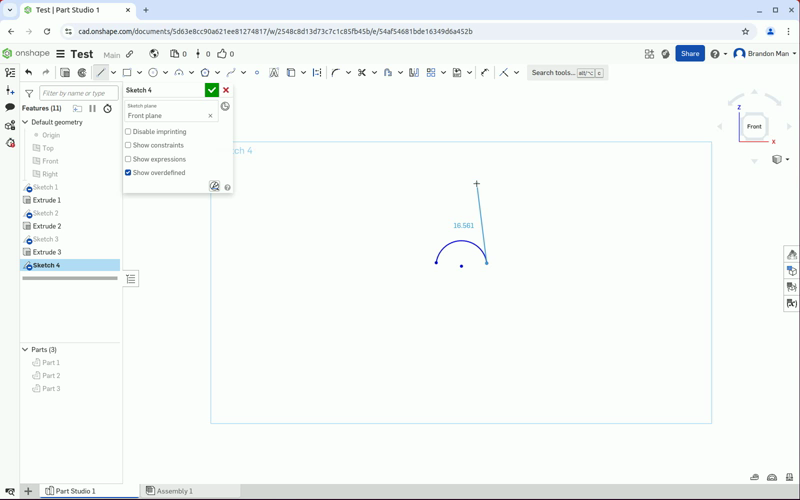
key_up(shift)
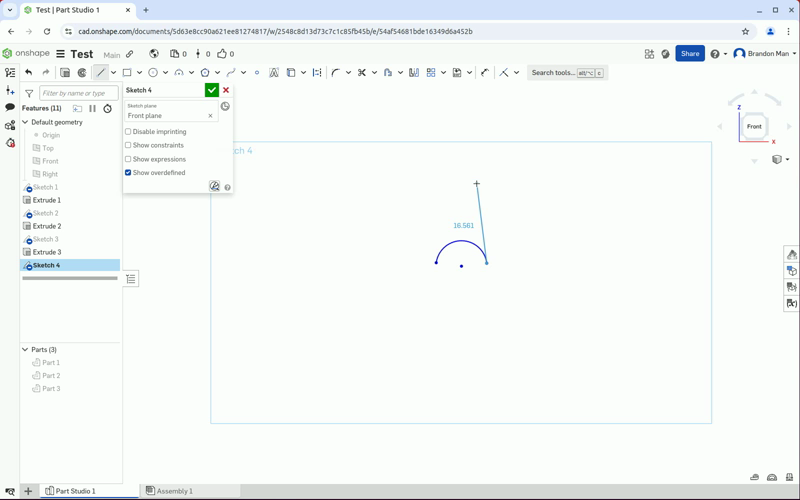
key(esc)
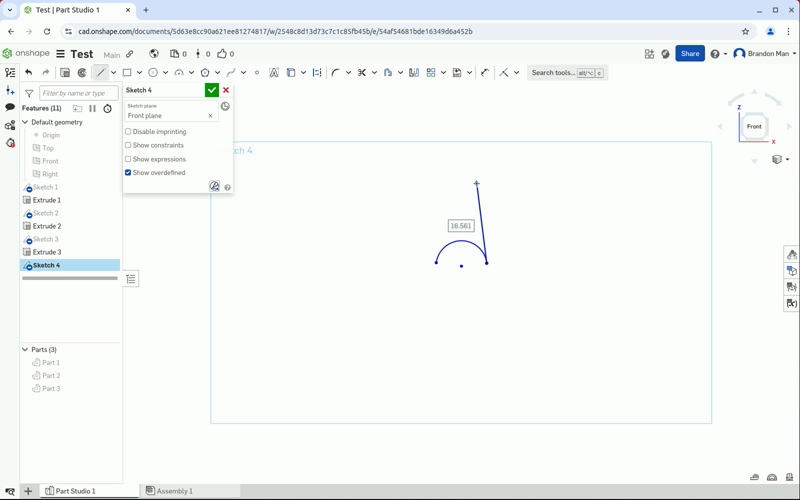
key(a)
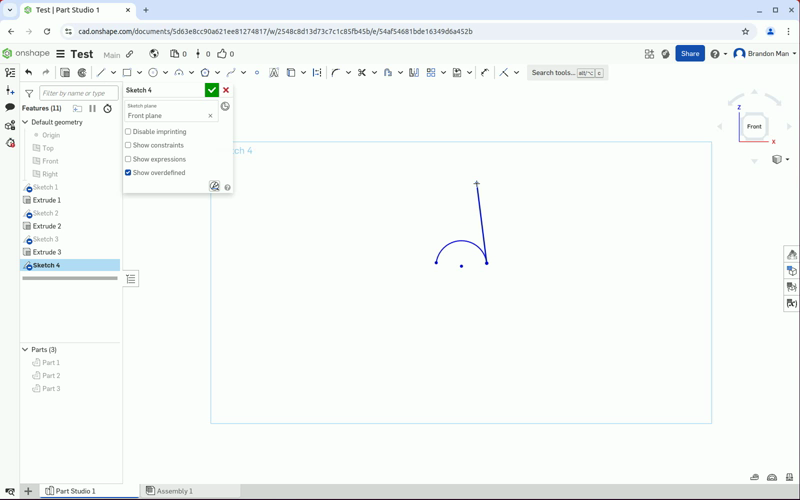
mouse_move(476, 183)
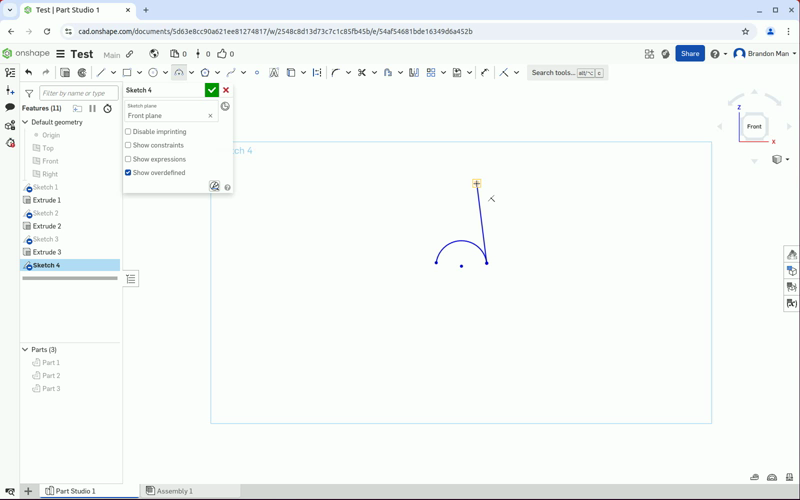
click(476, 183)
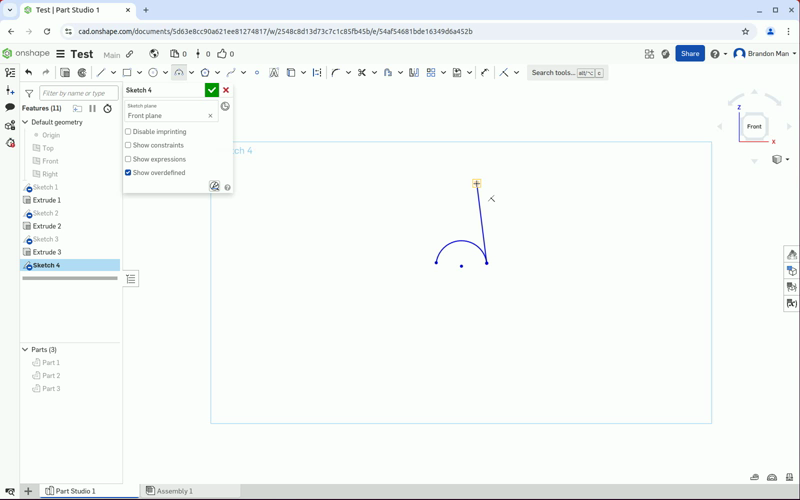
key_down(shift)
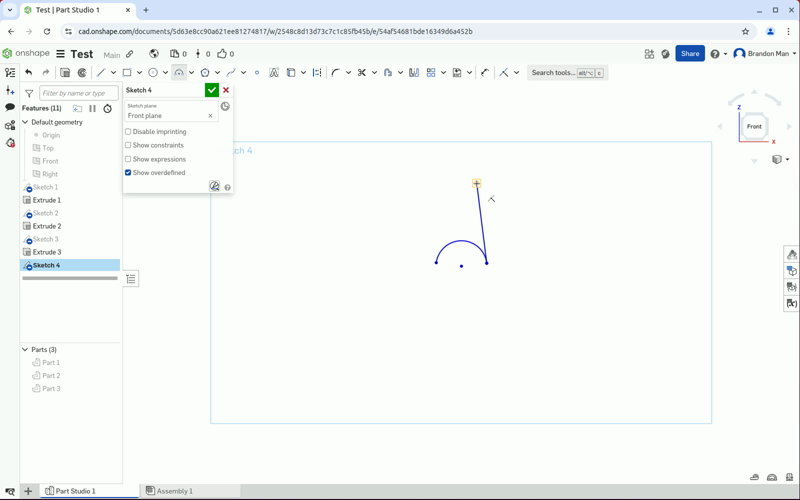
mouse_move(446, 183)
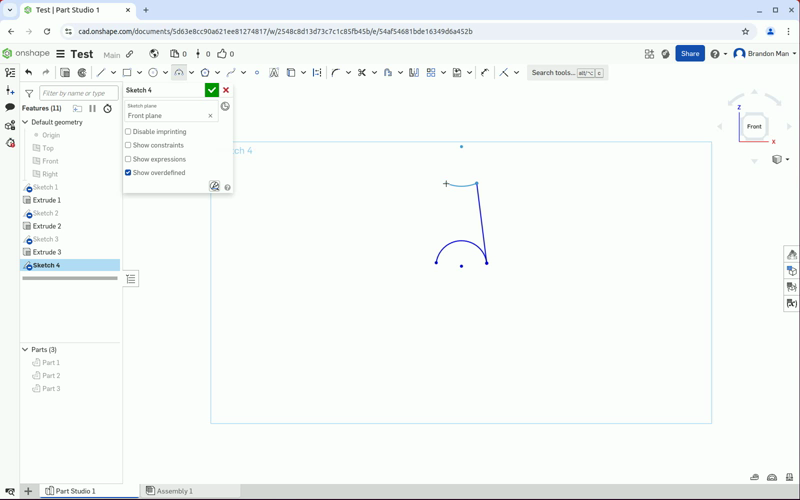
click(446, 183)
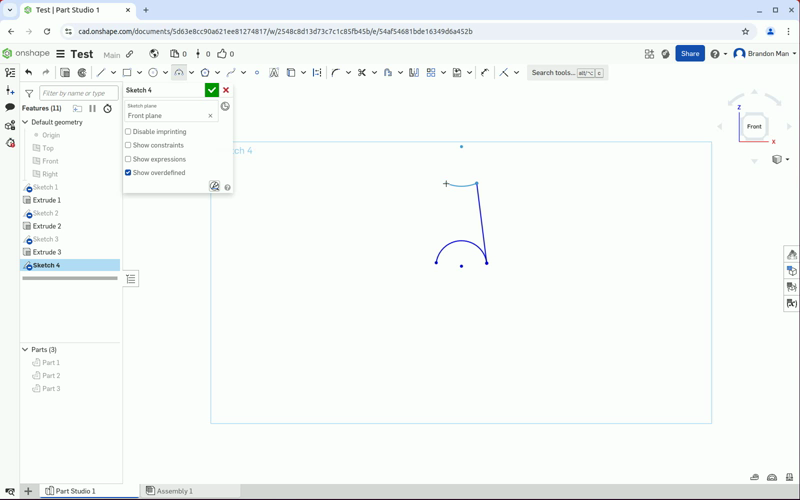
mouse_move(461, 200)
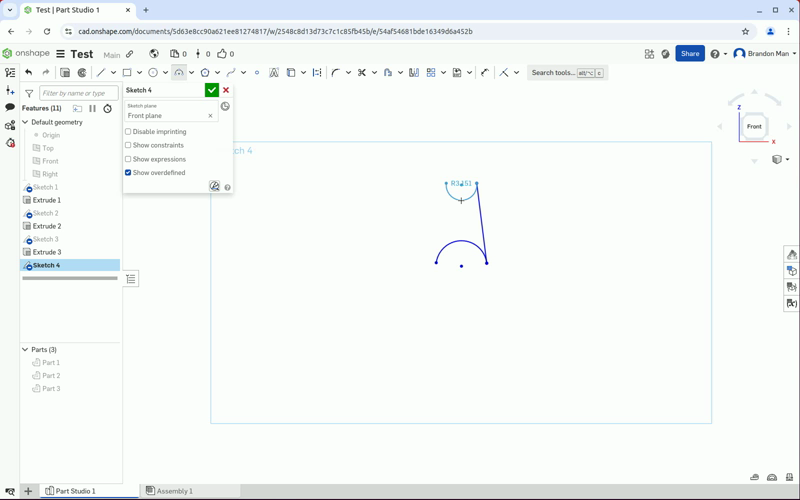
click(461, 200)
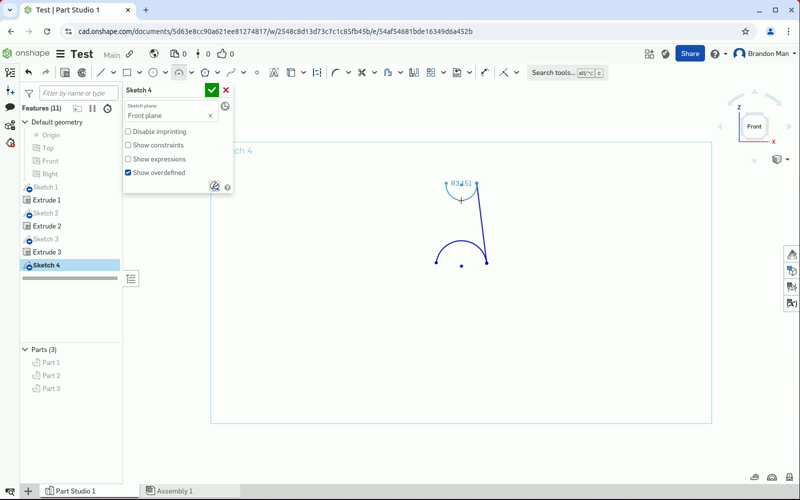
key_up(shift)
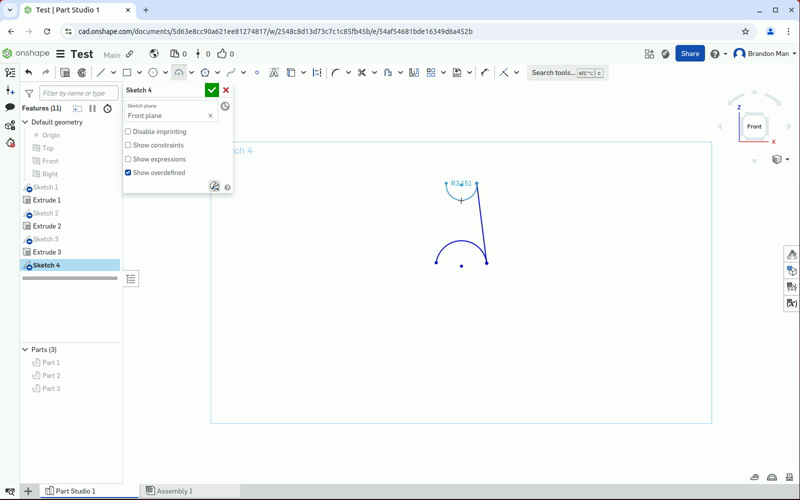
key(esc)
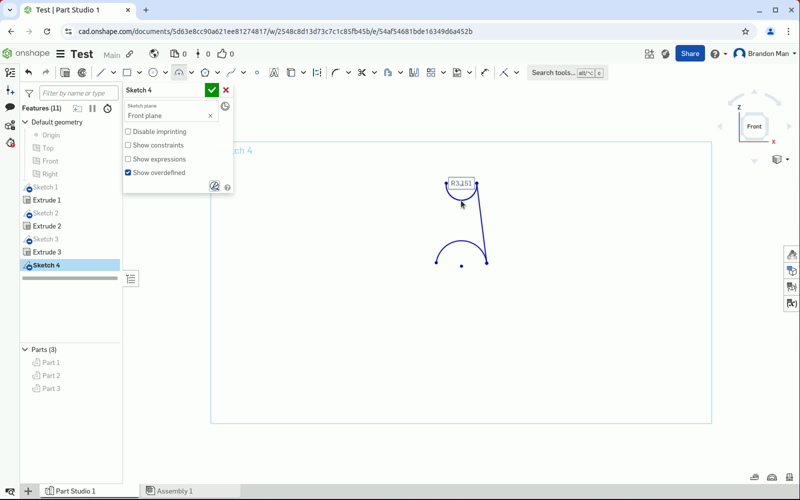
key(l)
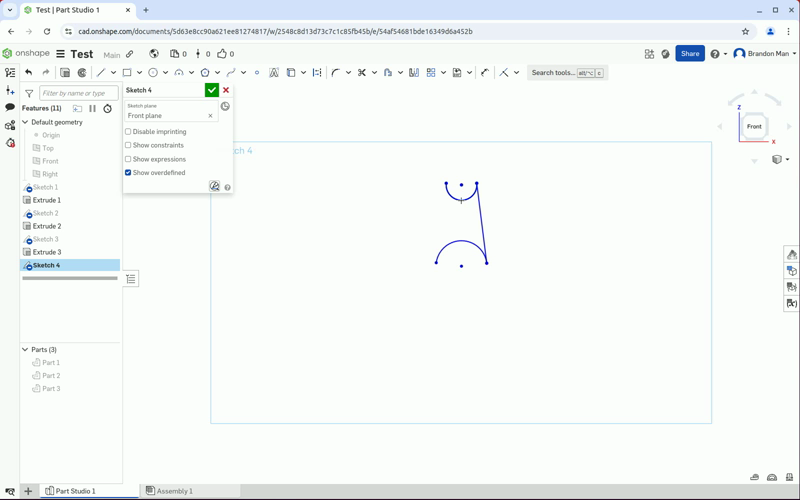
mouse_move(446, 183)
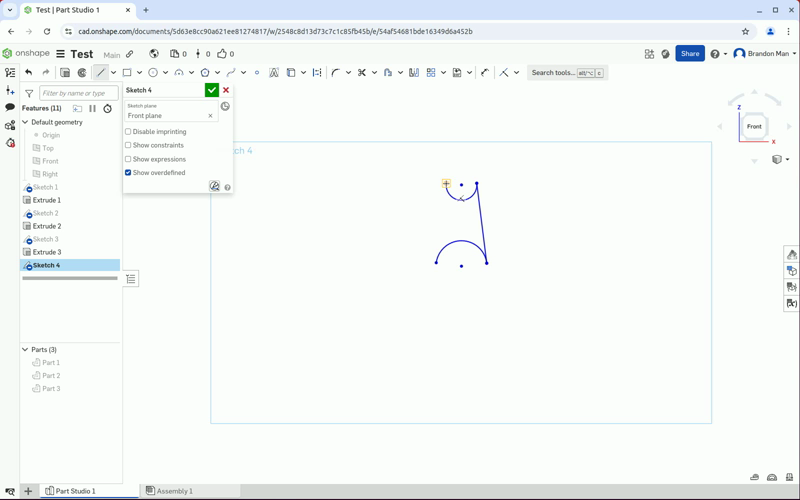
click(446, 183)
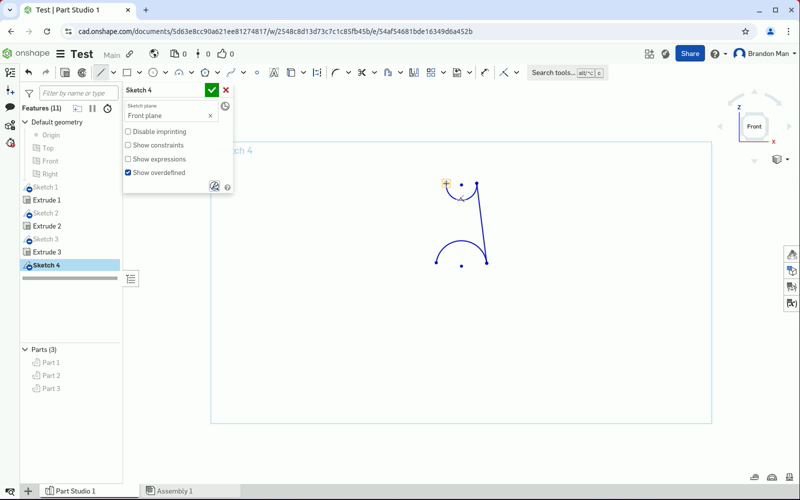
key_down(shift)
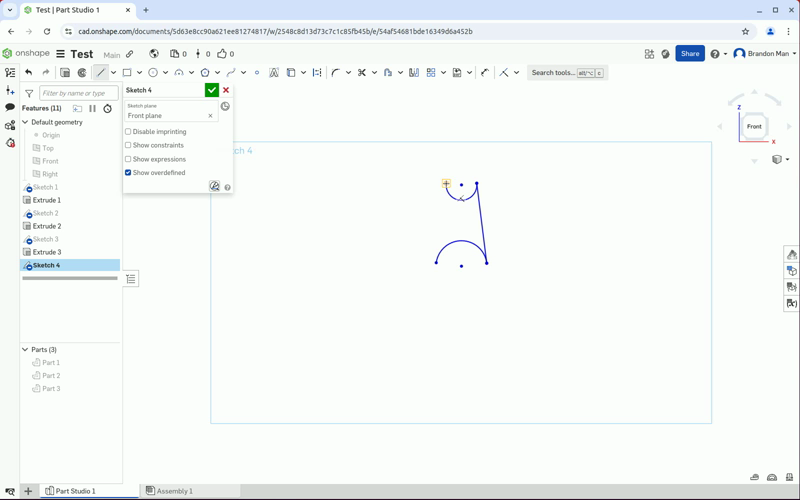
mouse_move(436, 262)
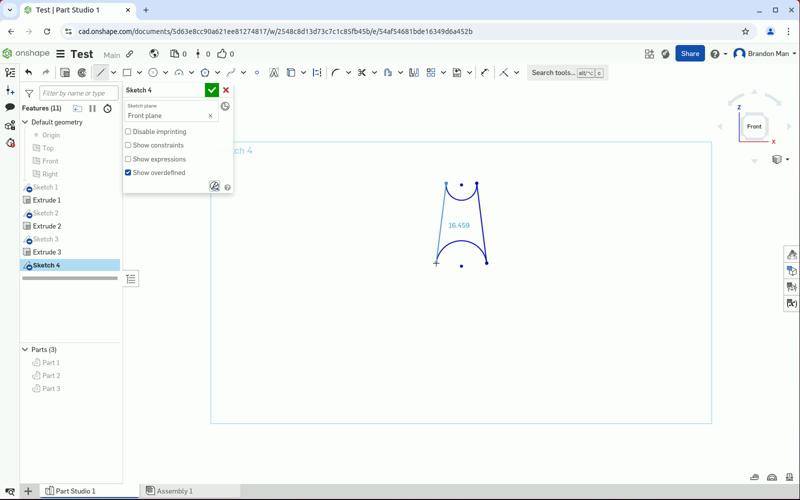
key_up(shift)
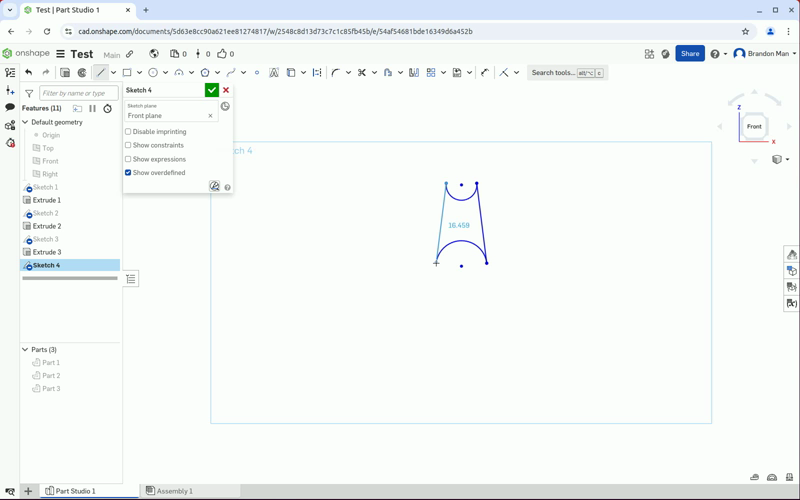
click(436, 262)
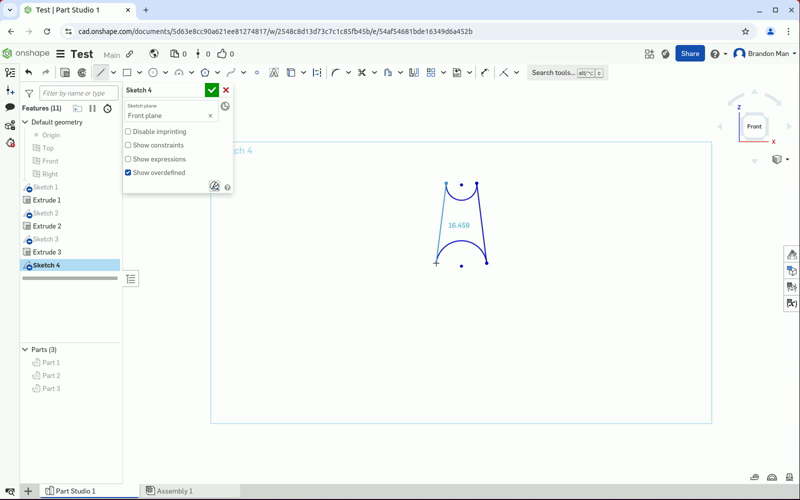
key(esc)
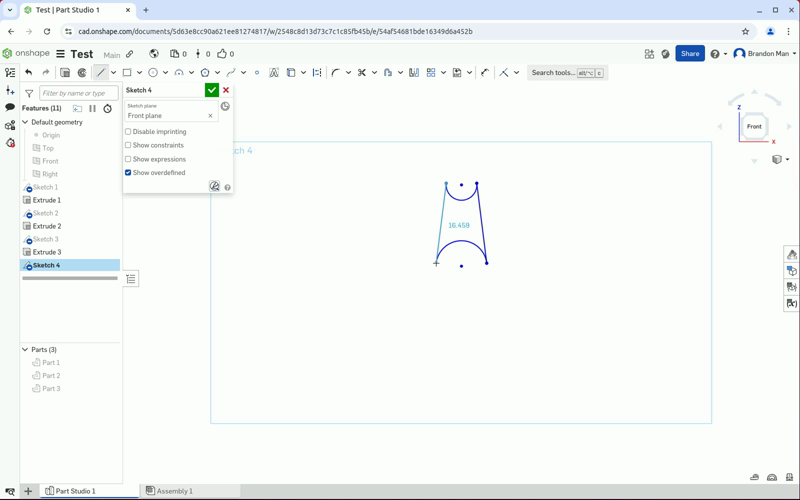
key(c)
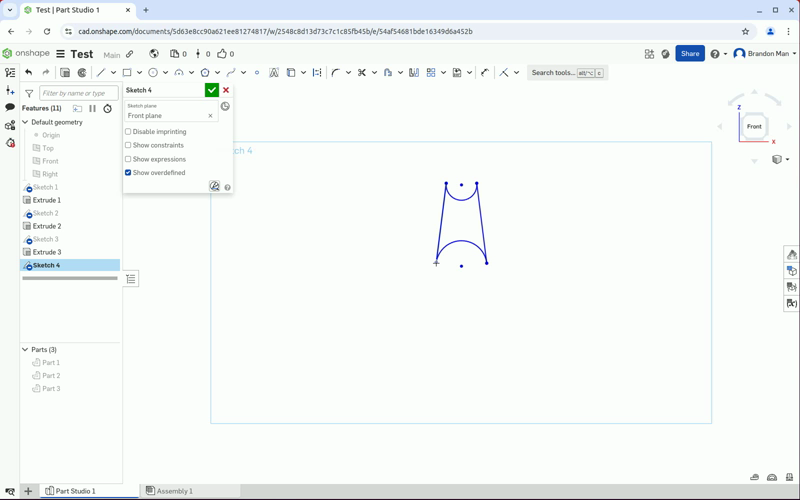
key_down(shift)
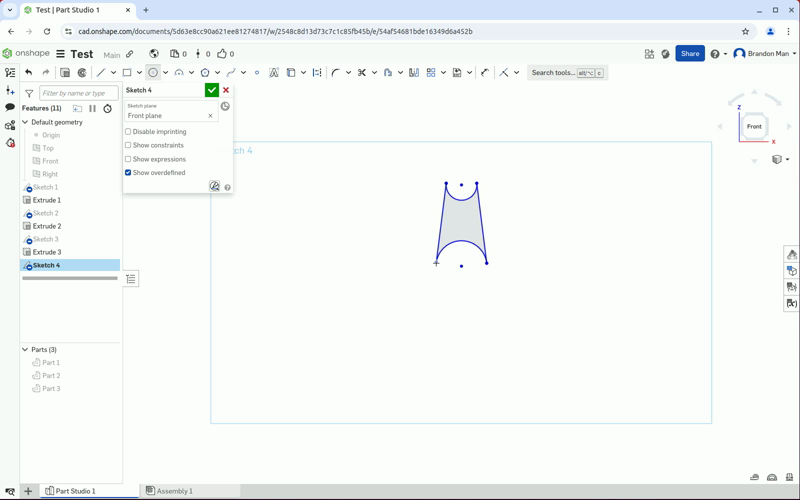
mouse_move(456, 207)
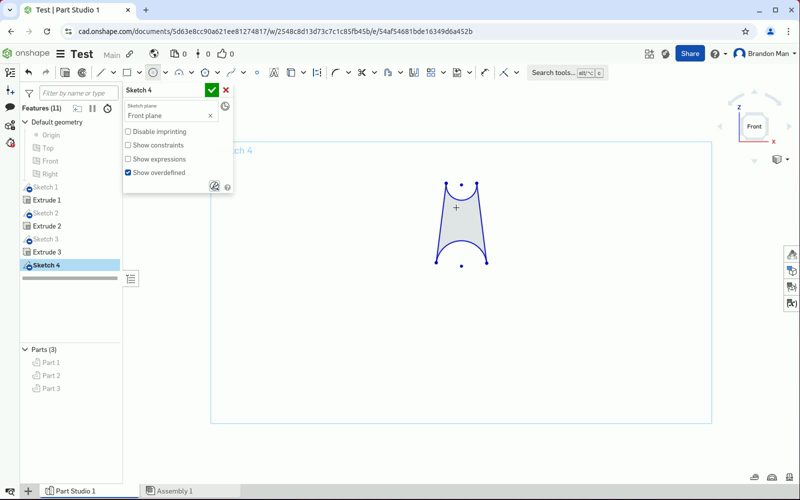
click(456, 207)
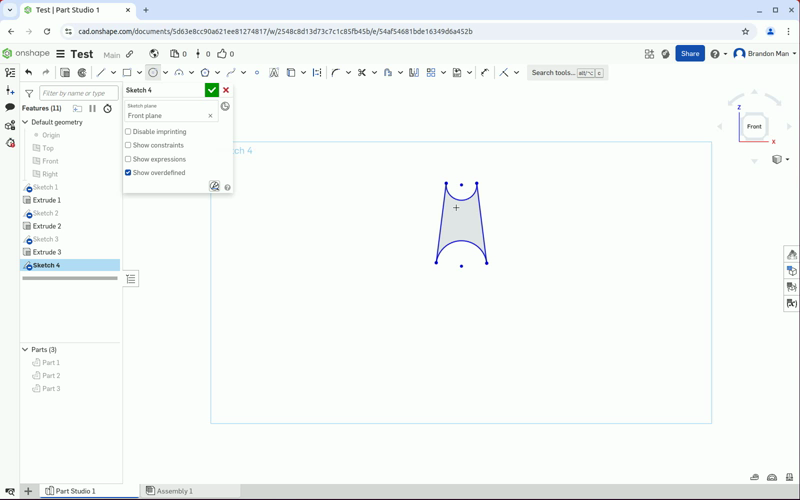
key_up(shift)
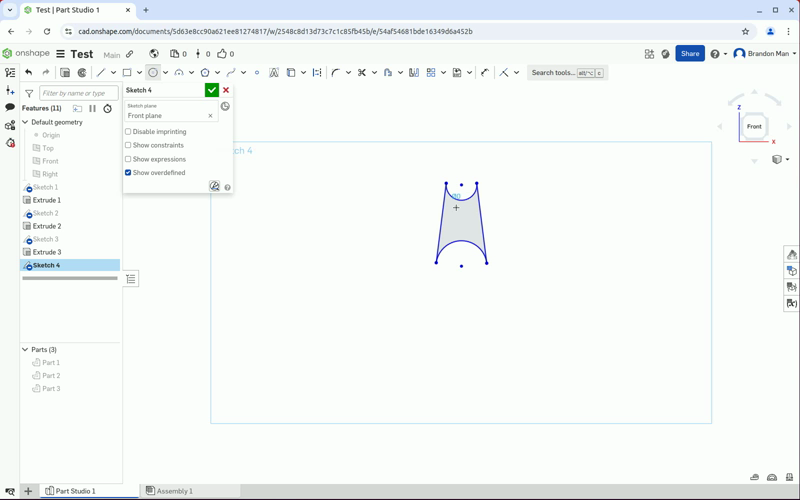
mouse_move(461, 207)
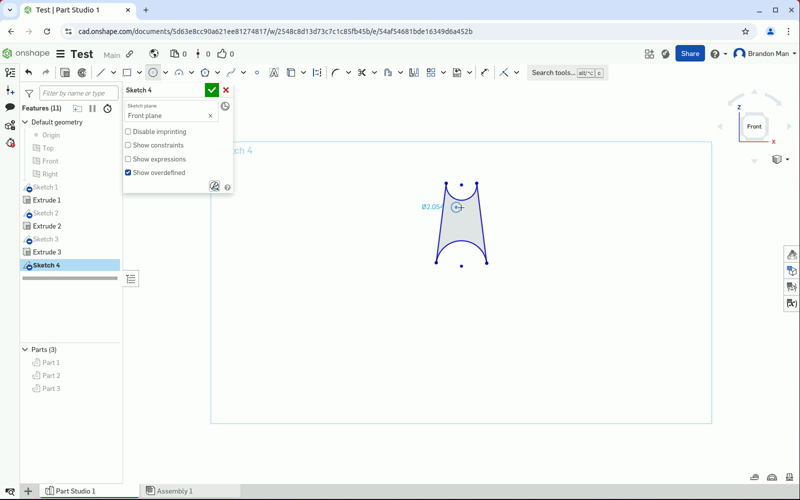
click(461, 207)
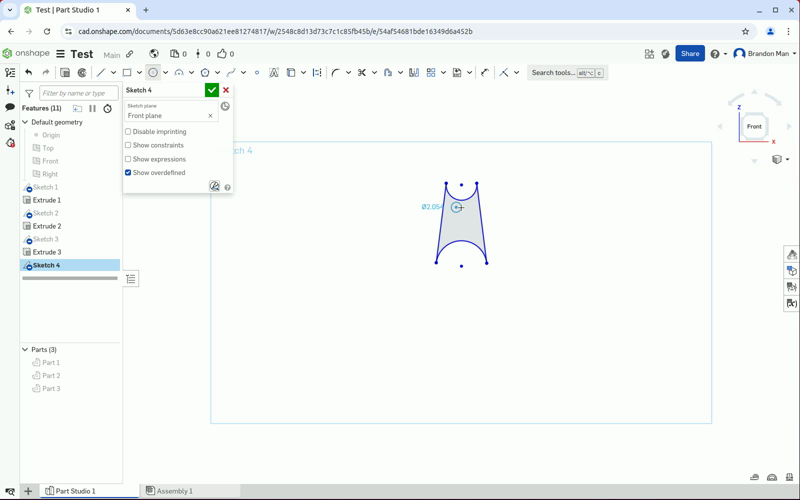
key(esc)
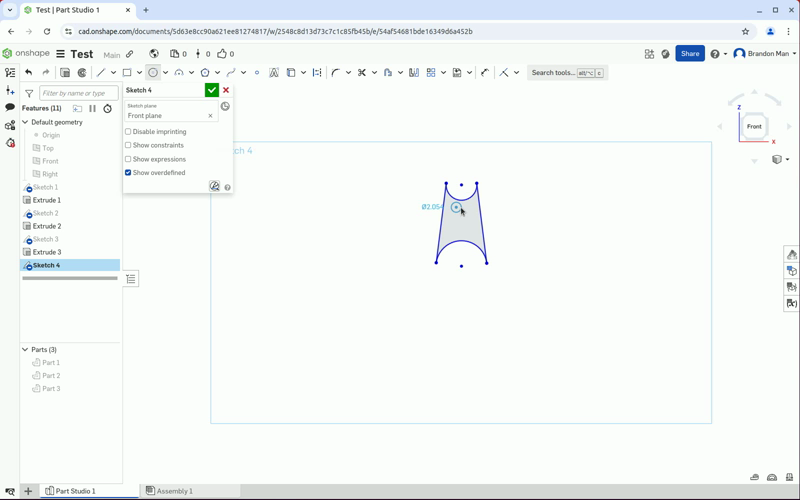
mouse_move(469, 214)
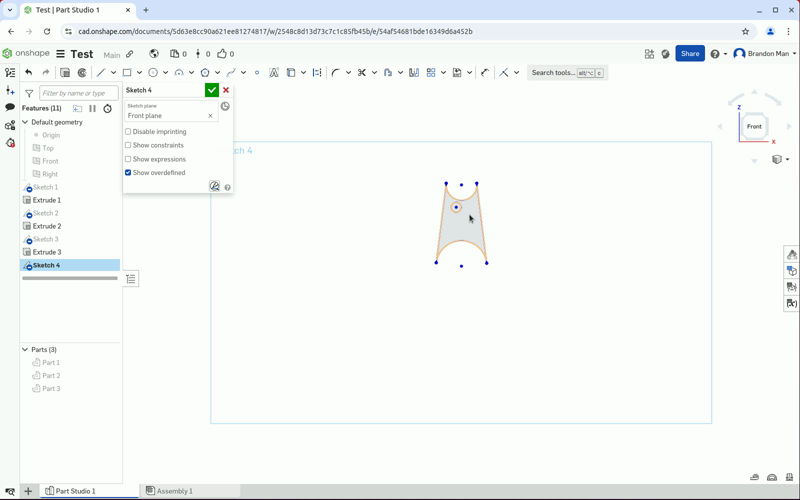
click(469, 214)
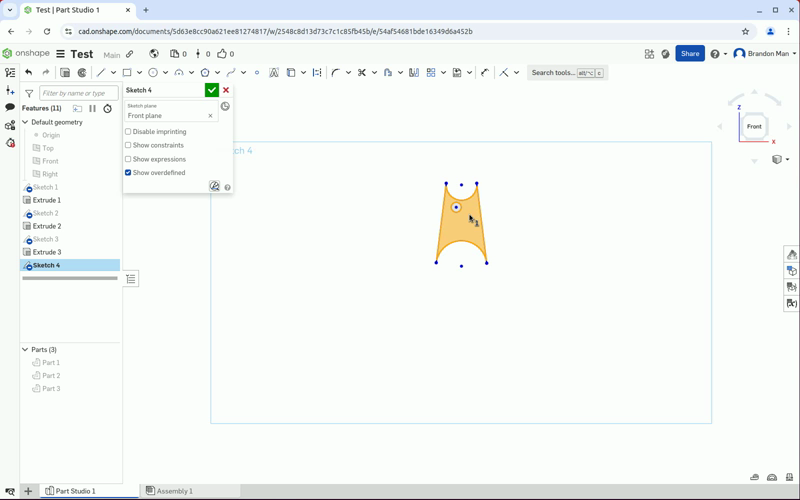
mouse_move(73, 352)
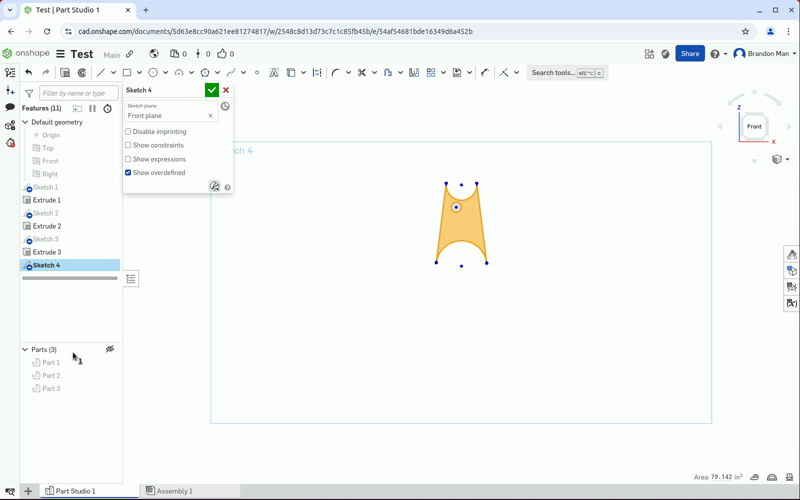
key(shift+y)
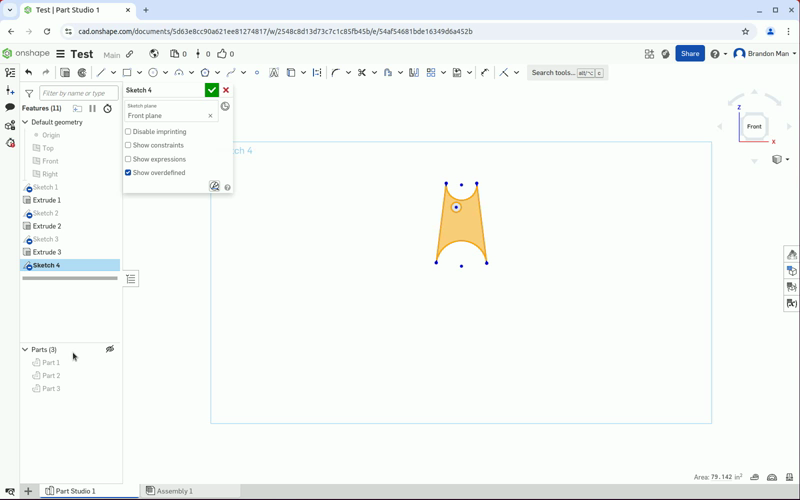
key(shift+e)
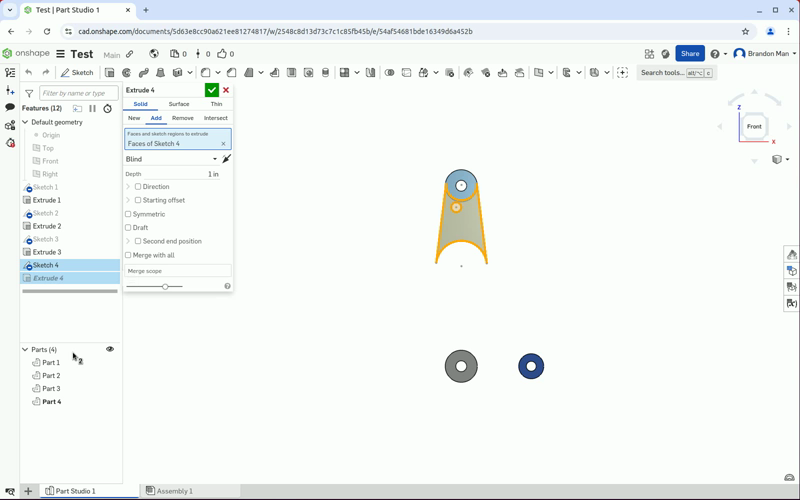
mouse_move(143, 106)
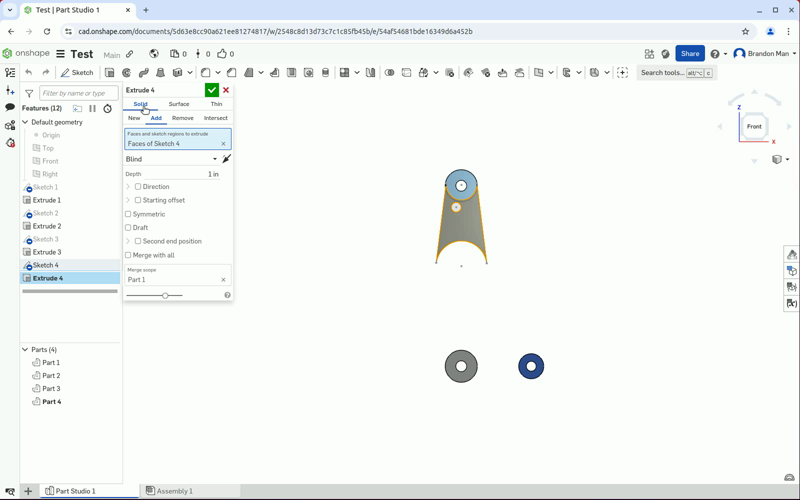
click(143, 106)
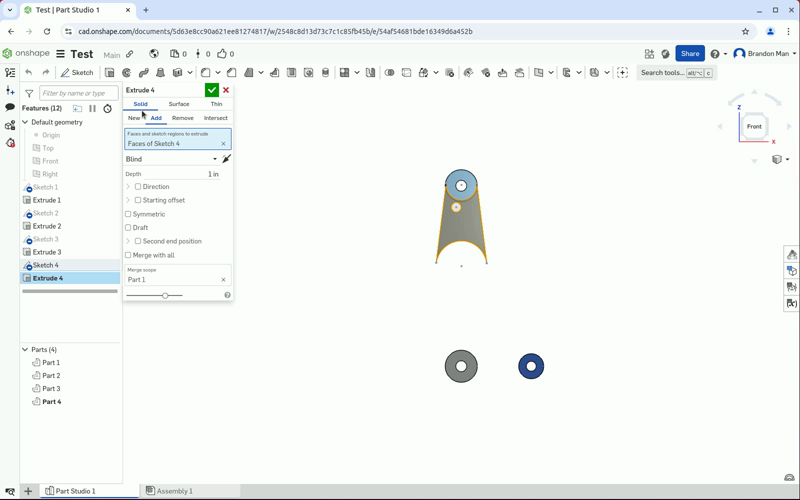
mouse_move(137, 120)
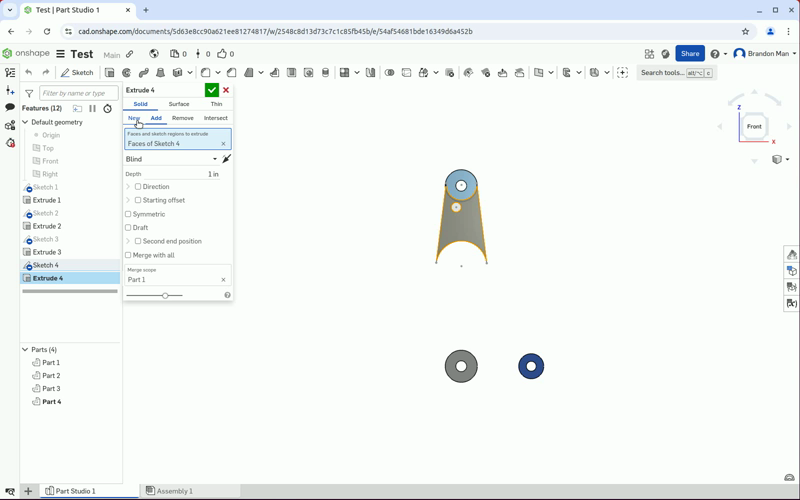
click(137, 120)
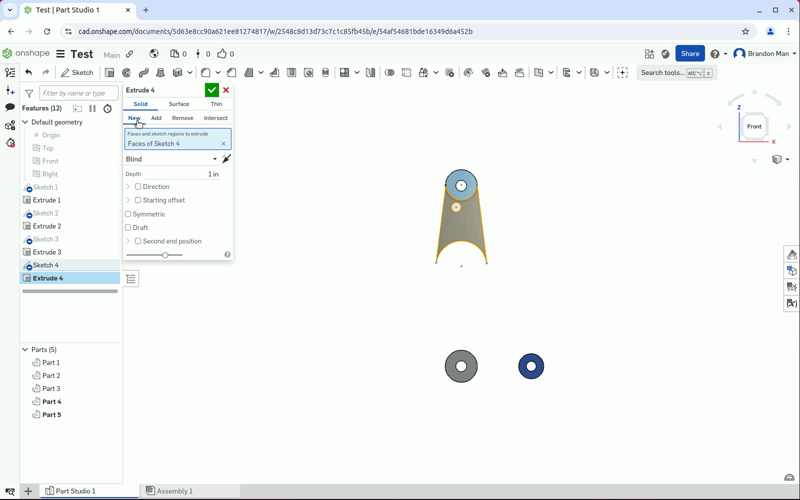
key(tab, 4)
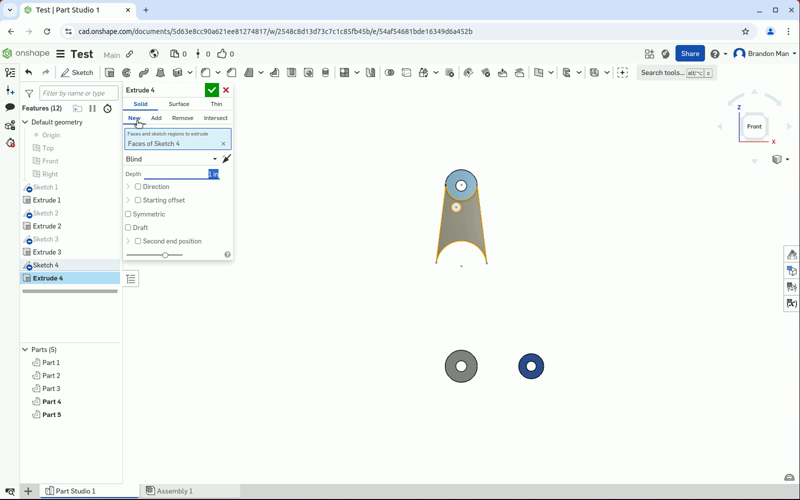
text(0.963)
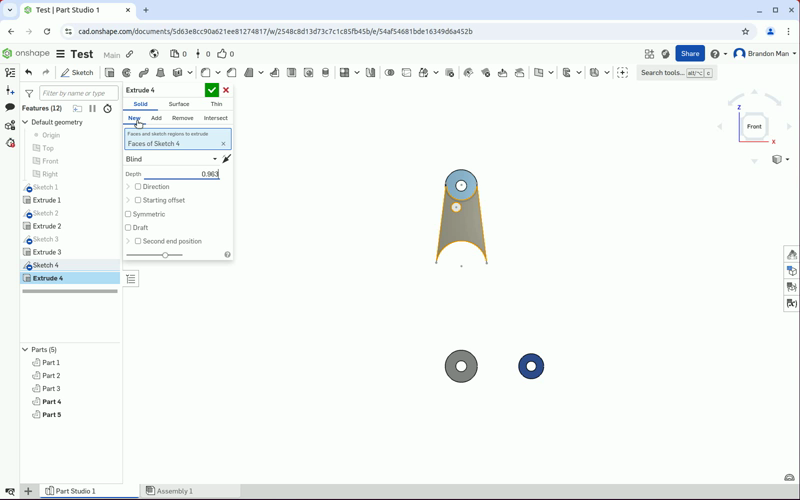
key(enter)
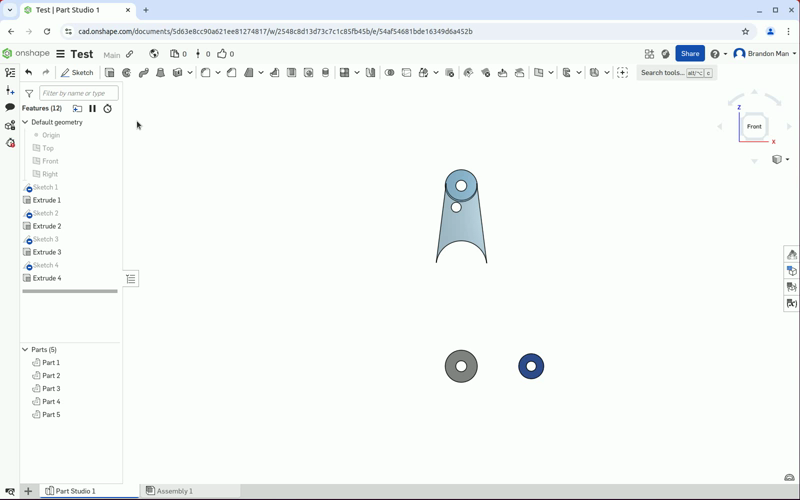
key(shift+h)
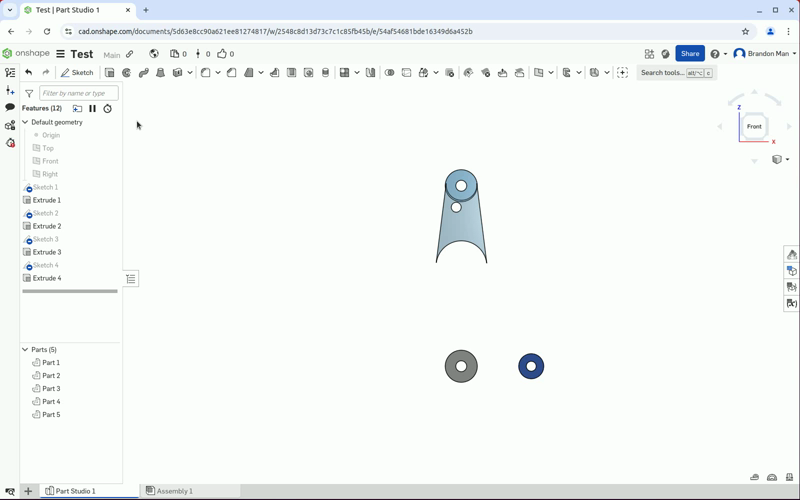
key(shift+h)
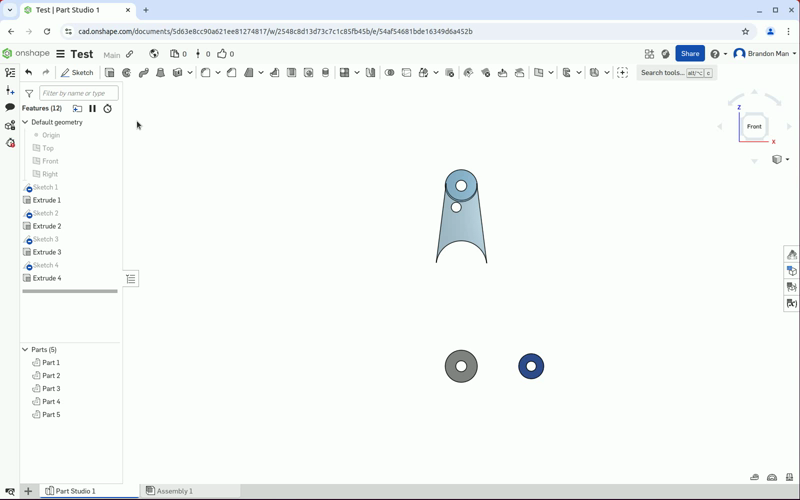
mouse_move(73, 189)
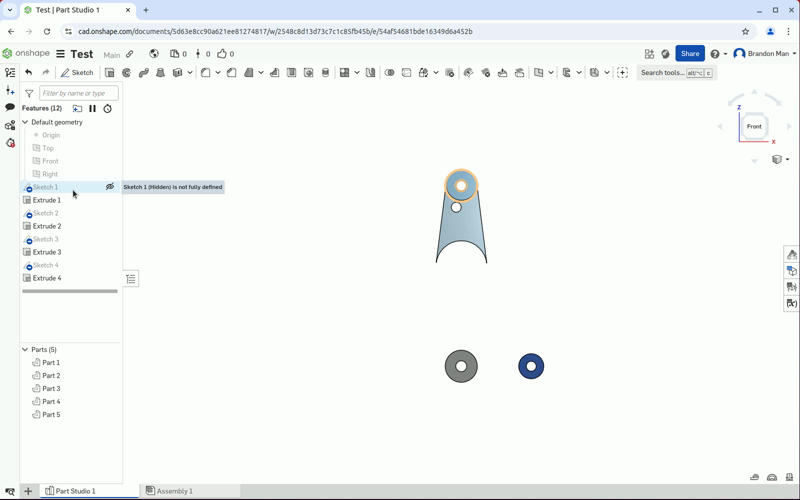
click(73, 189)
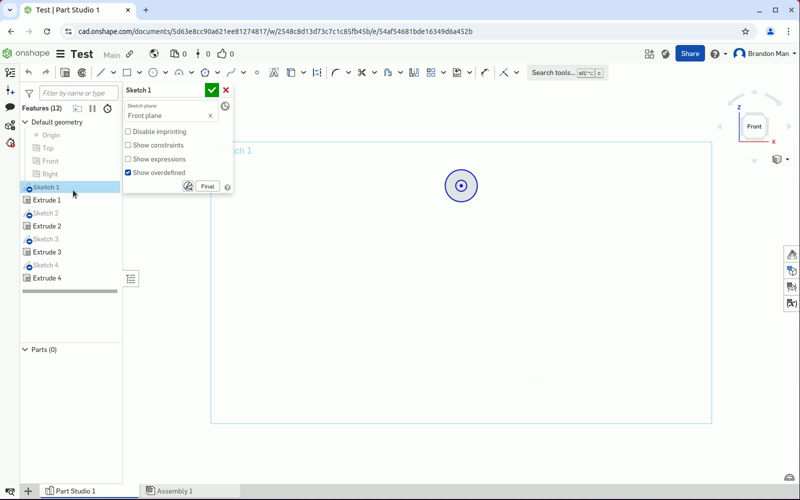
mouse_move(229, 92)
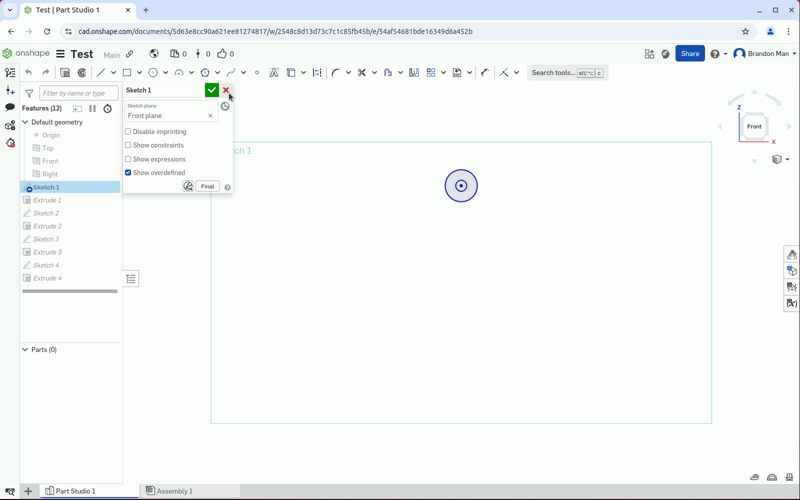
click(229, 92)
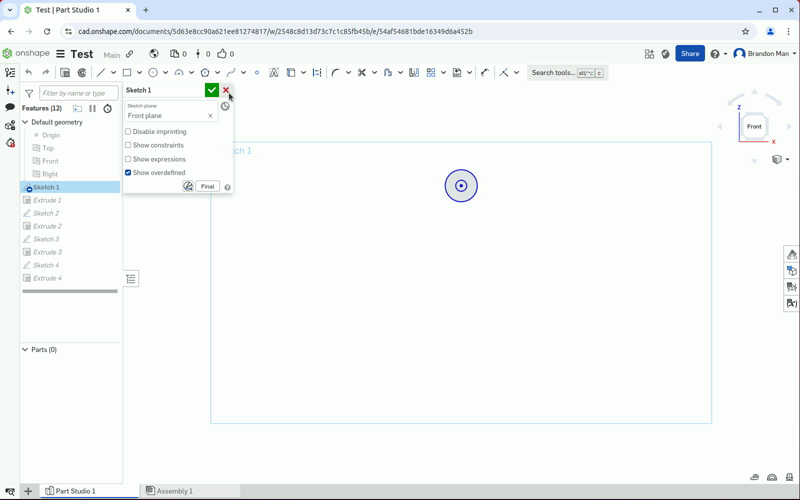
key(shift+s)
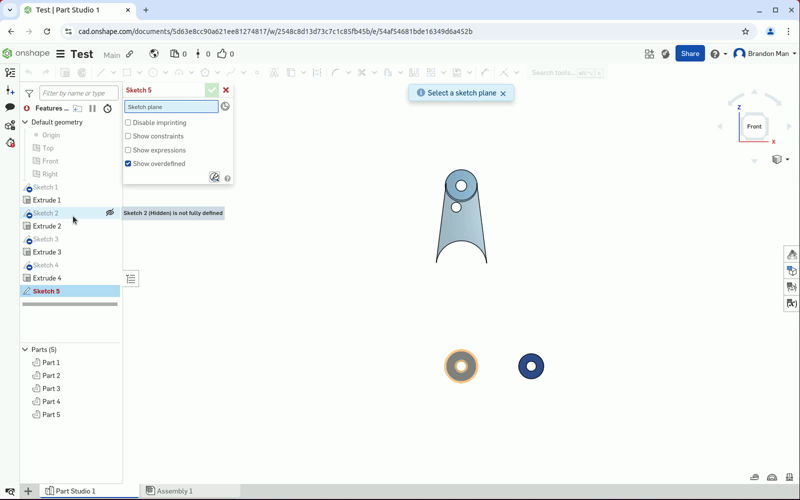
scroll(3)
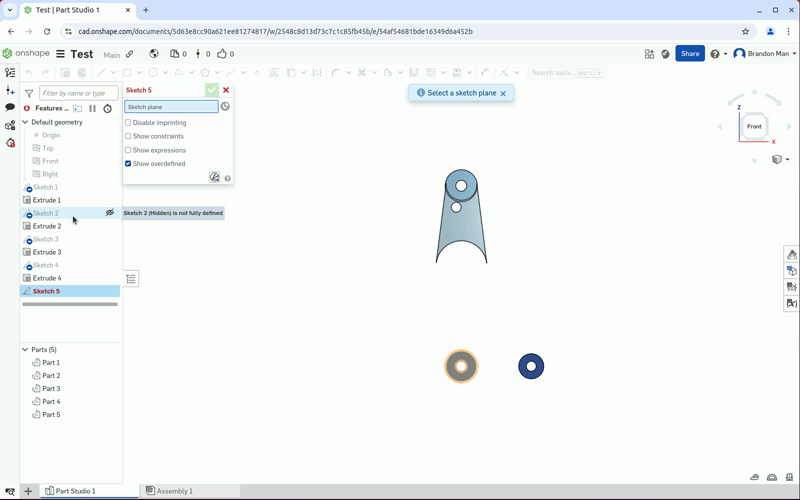
mouse_move(73, 163)
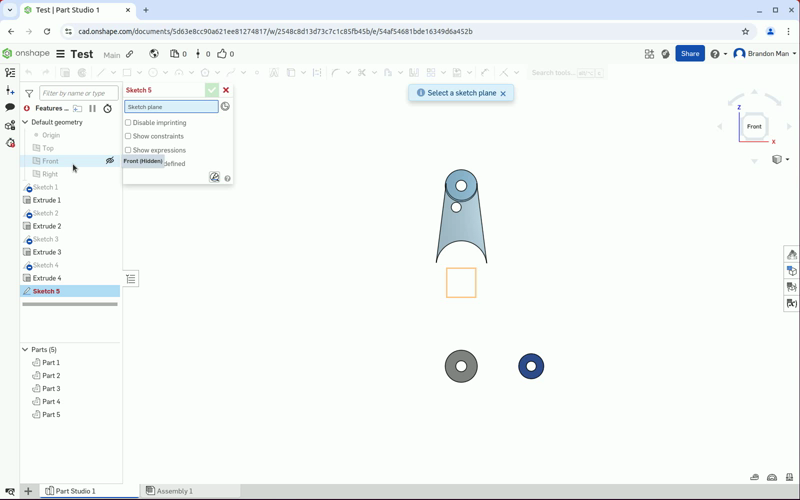
click(73, 163)
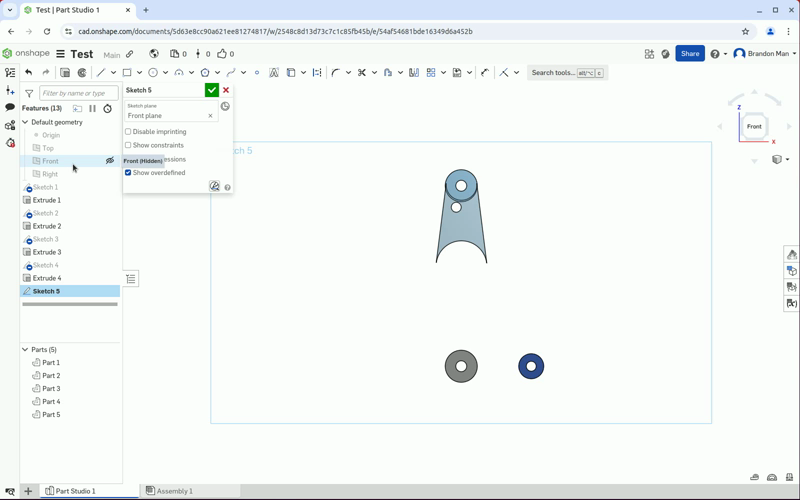
mouse_move(73, 352)
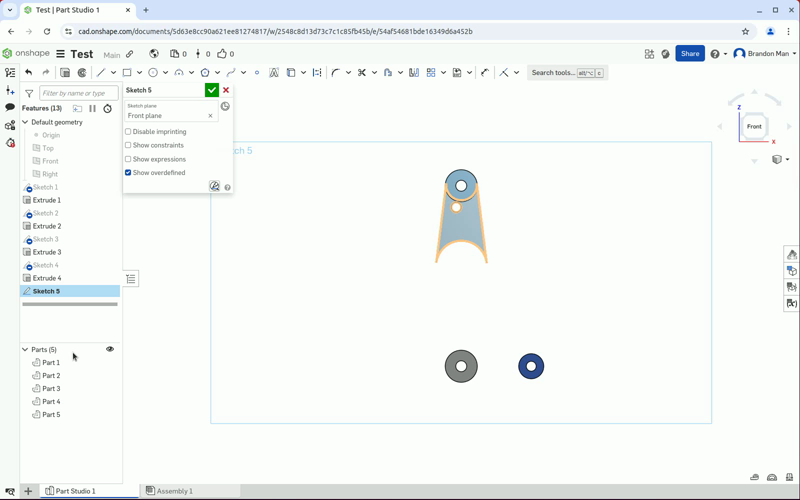
key(y)
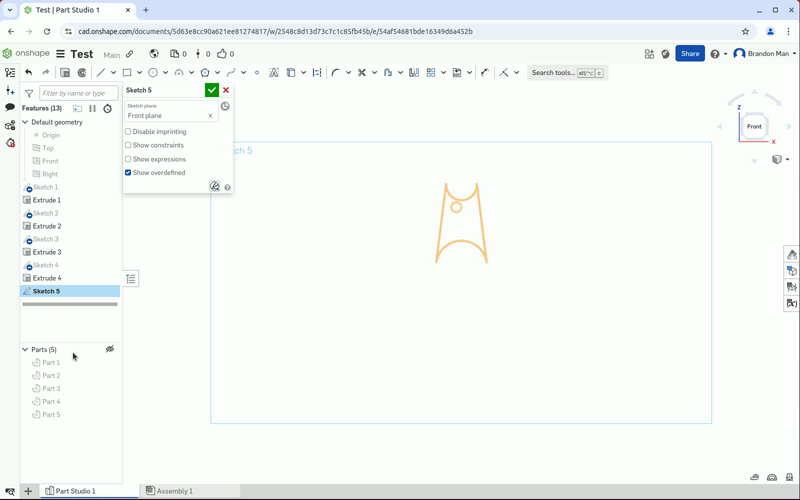
key(c)
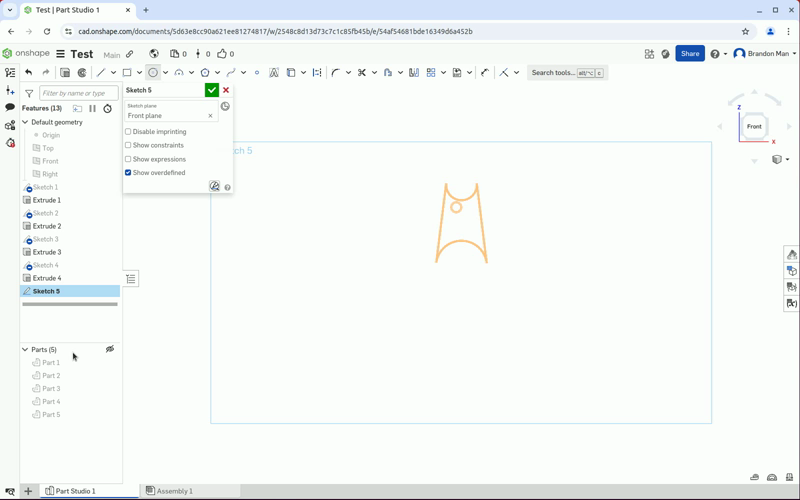
key_down(shift)
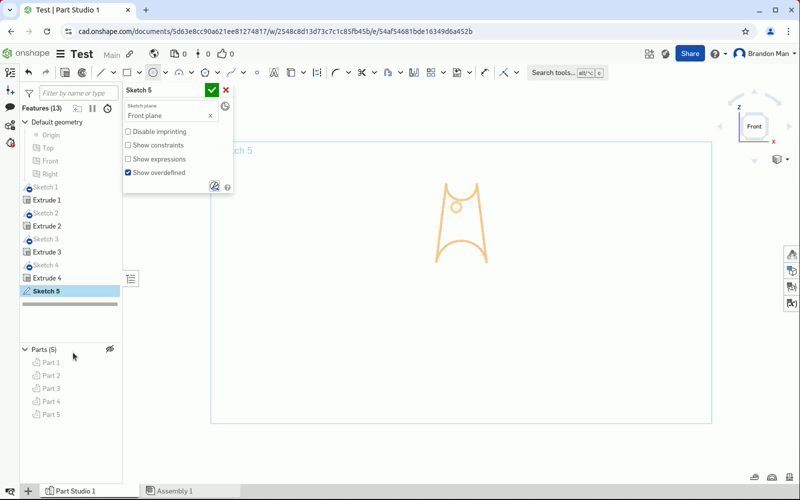
mouse_move(461, 265)
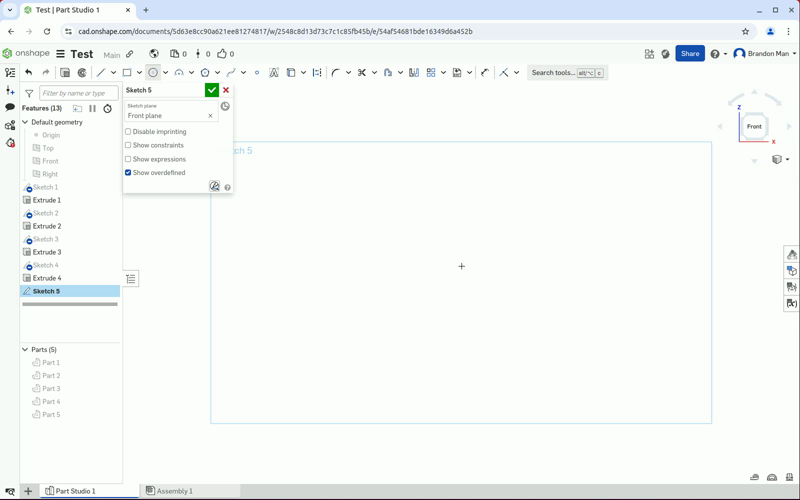
click(461, 265)
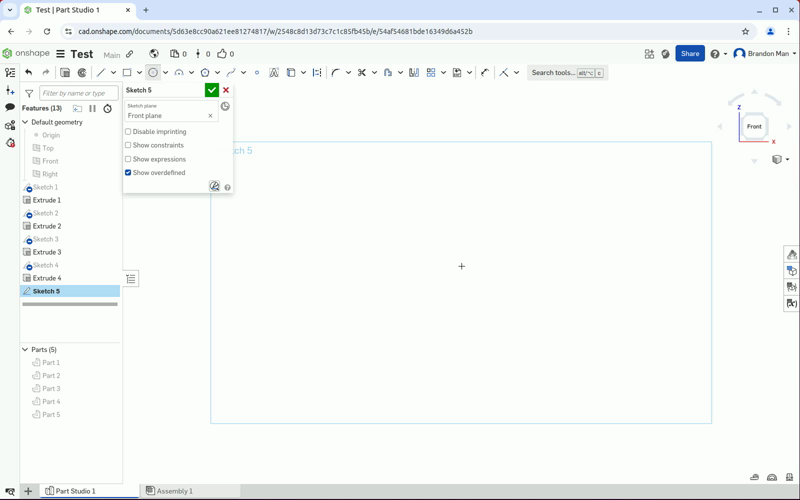
key_up(shift)
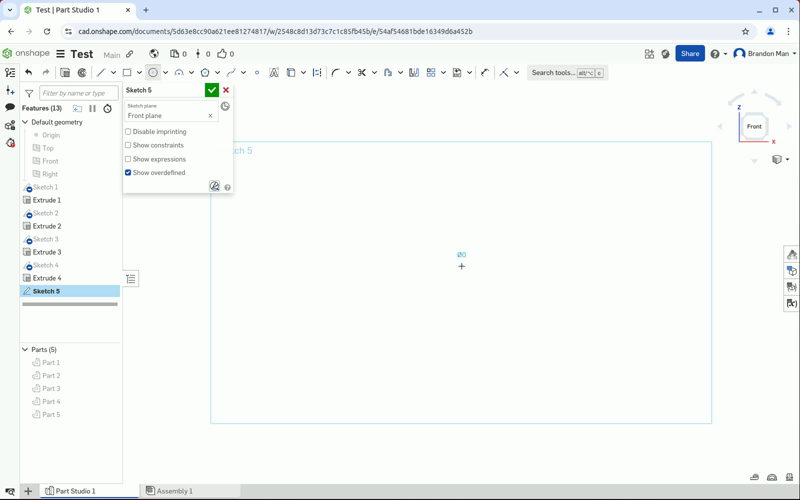
mouse_move(487, 265)
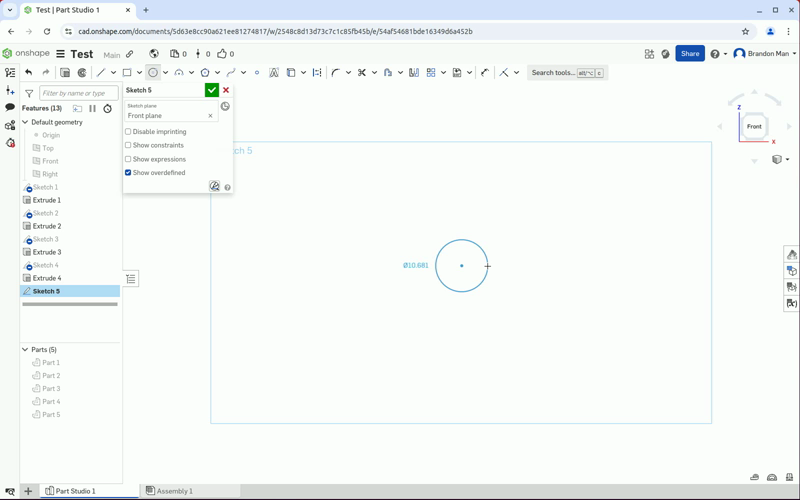
click(487, 265)
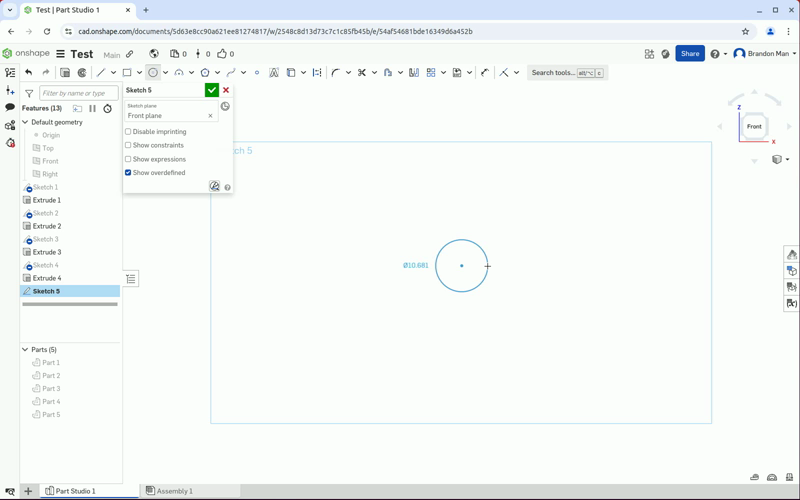
key(esc)
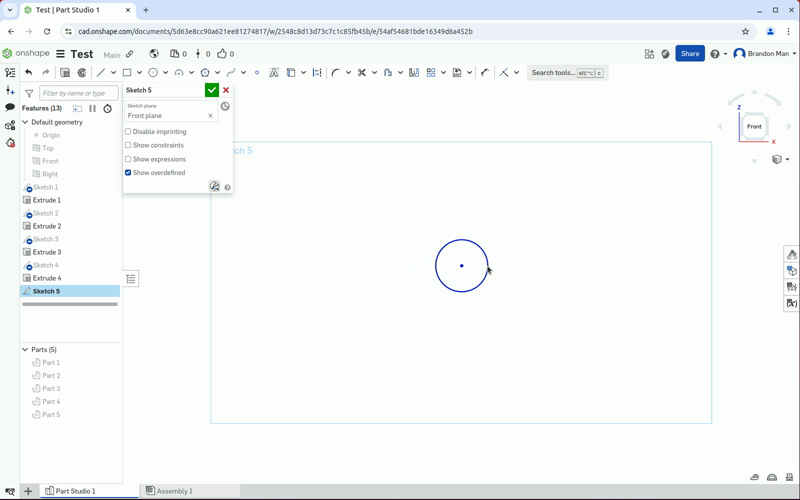
key(c)
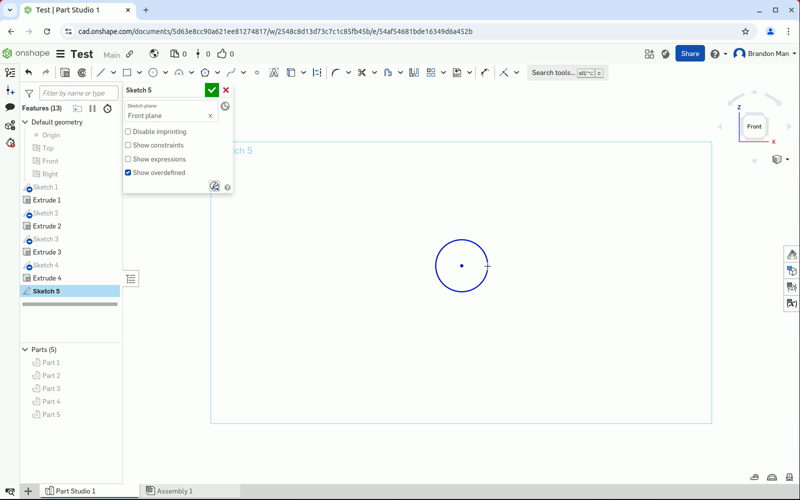
key_down(shift)
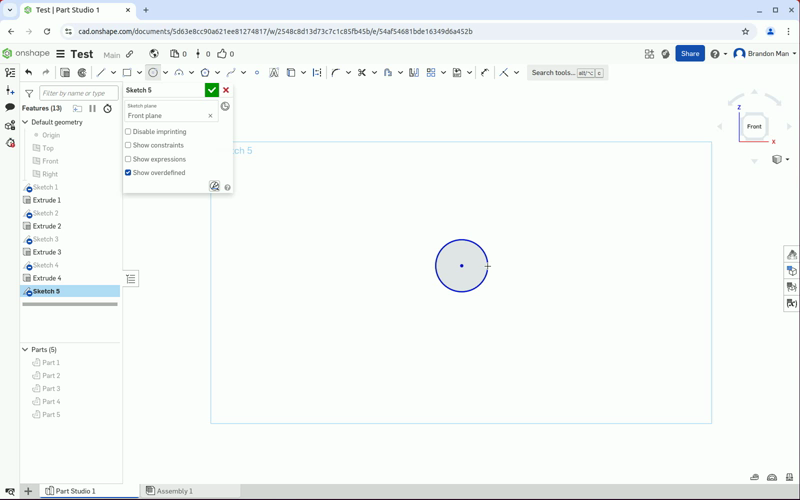
mouse_move(461, 265)
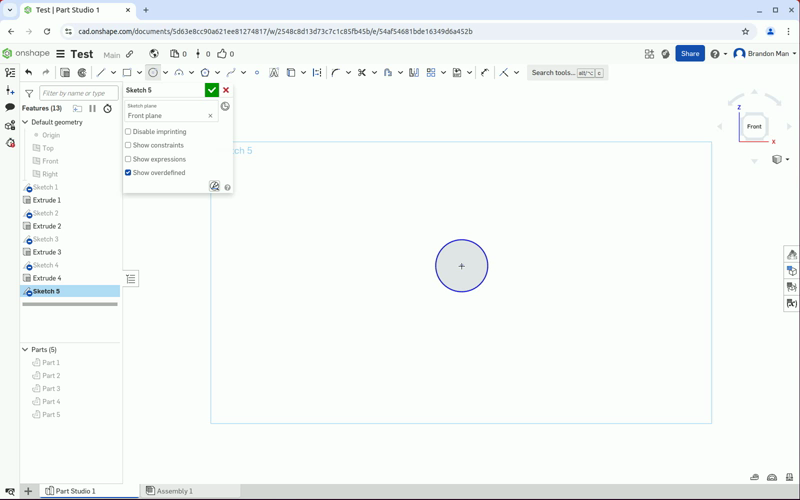
click(461, 265)
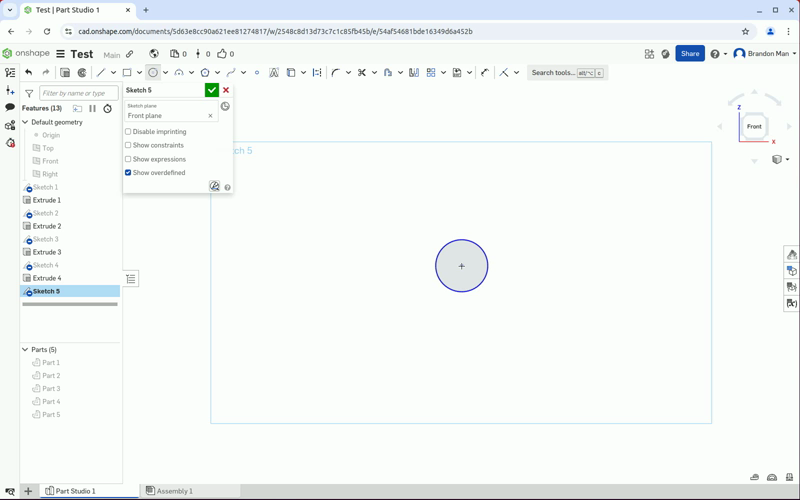
key_up(shift)
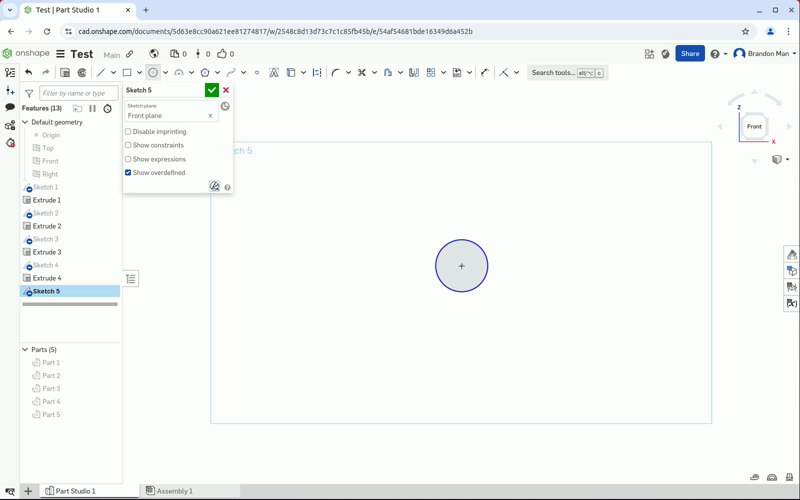
mouse_move(467, 265)
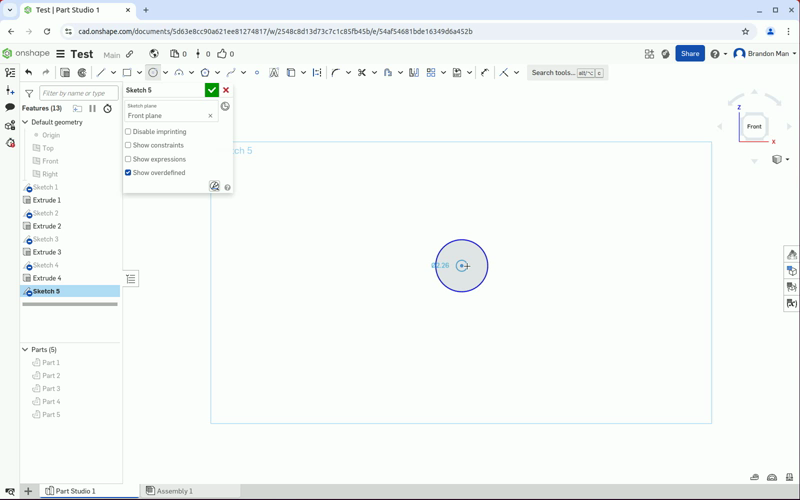
click(467, 265)
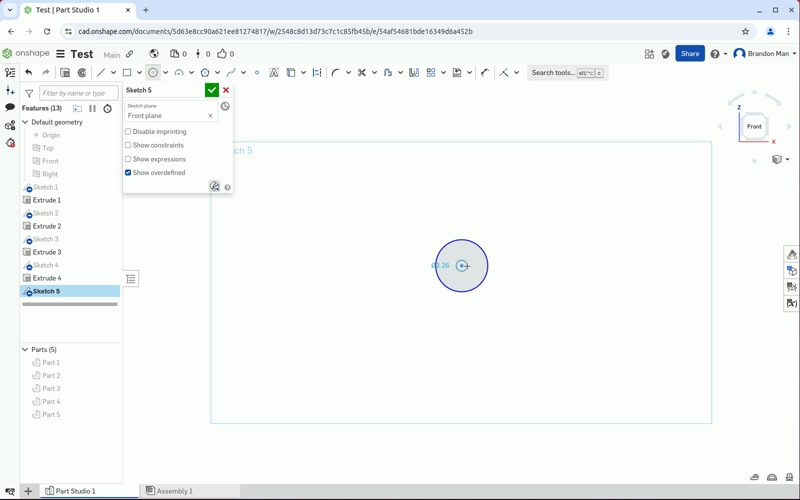
key(esc)
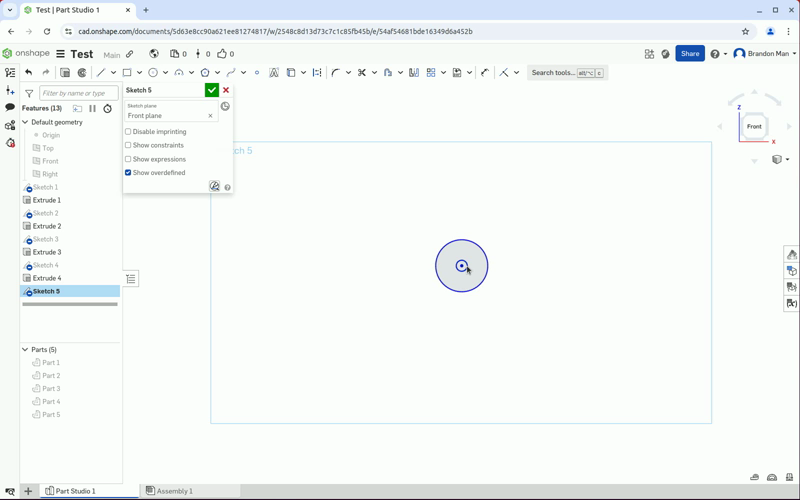
mouse_move(456, 256)
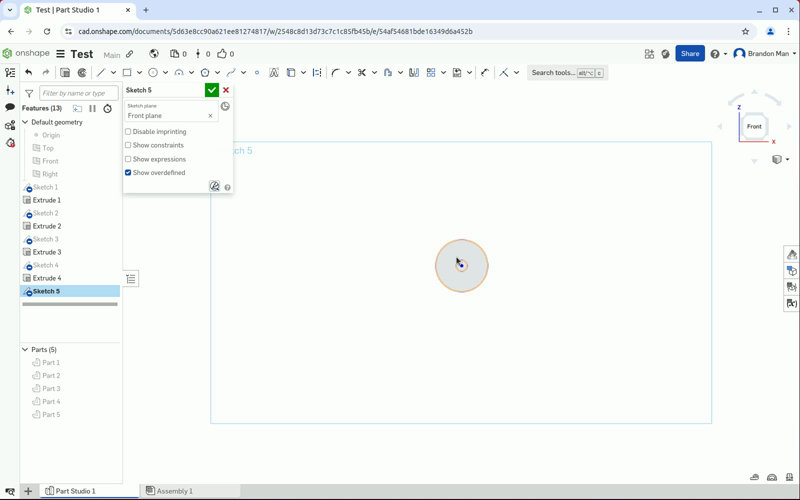
click(456, 256)
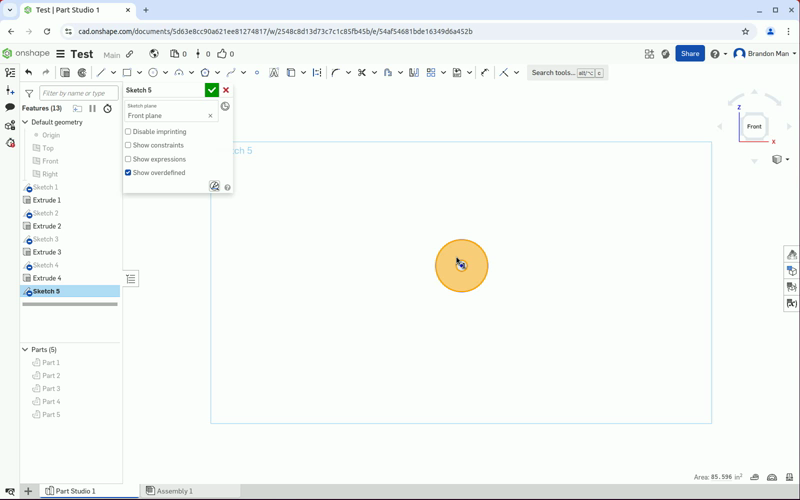
mouse_move(73, 352)
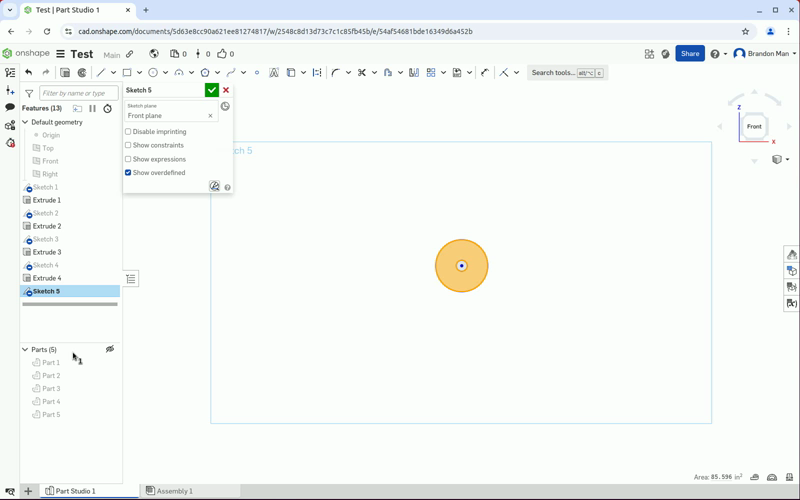
key(shift+y)
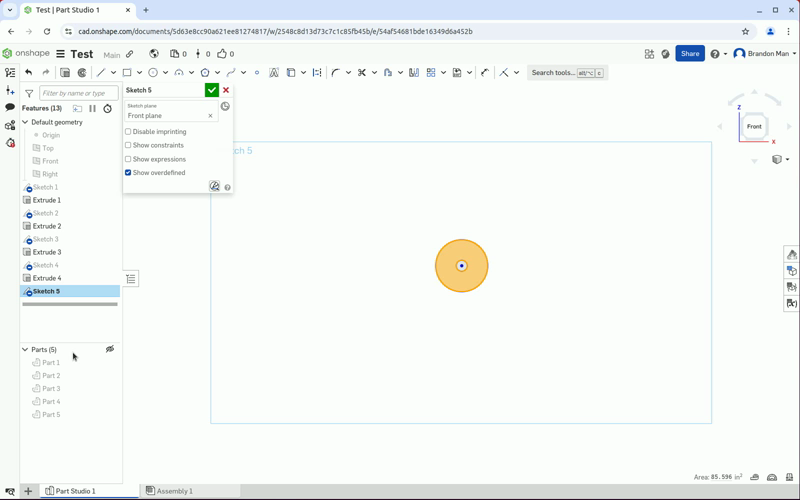
key(shift+e)
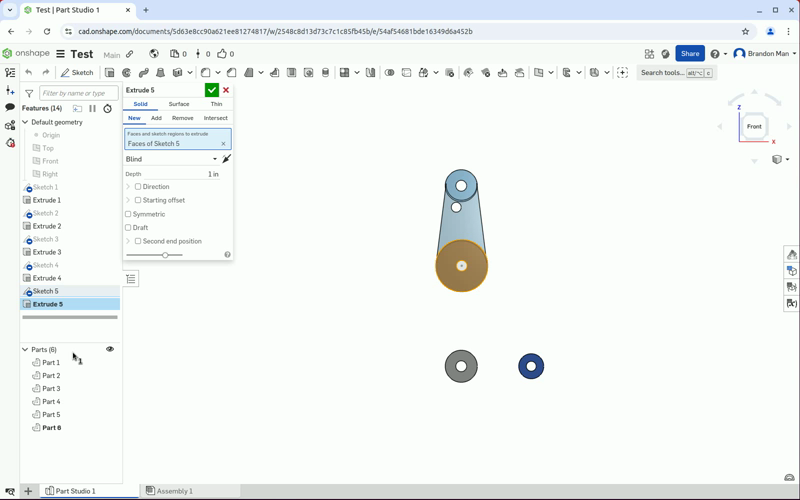
mouse_move(143, 106)
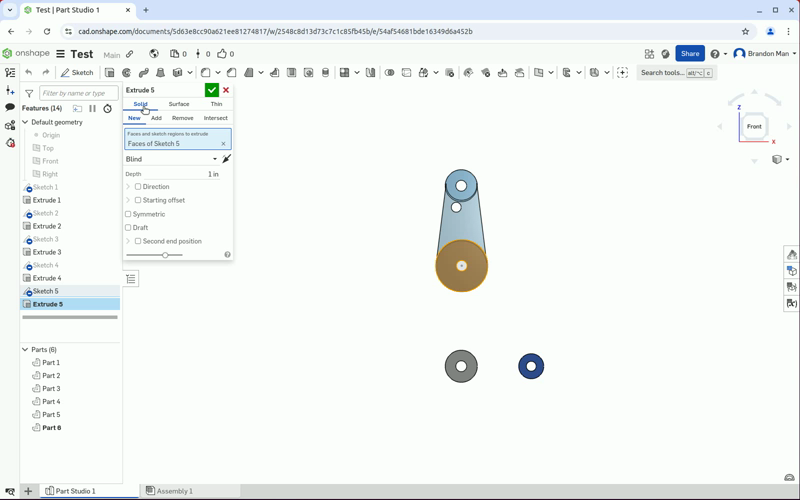
click(143, 106)
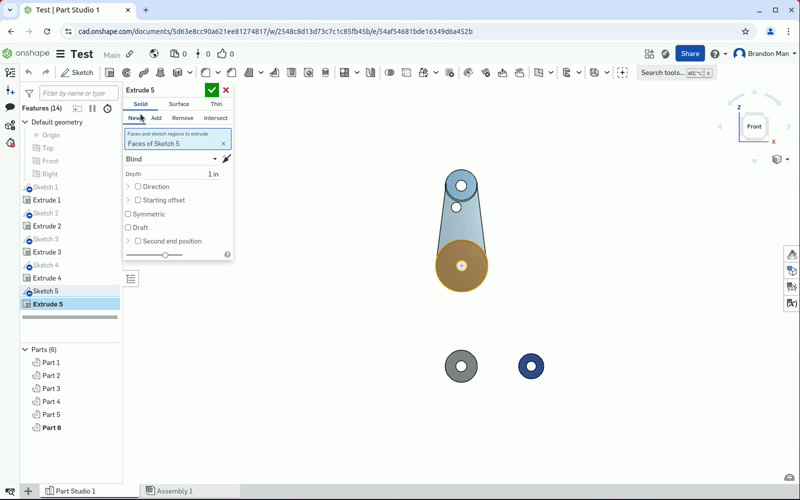
mouse_move(137, 120)
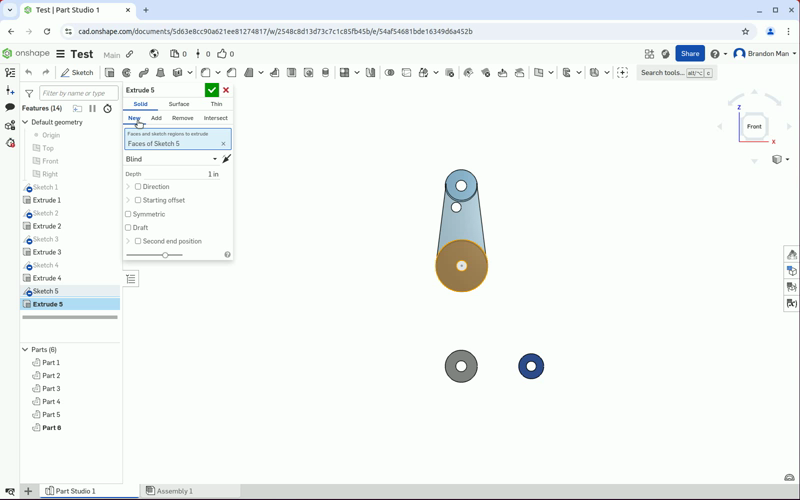
click(137, 120)
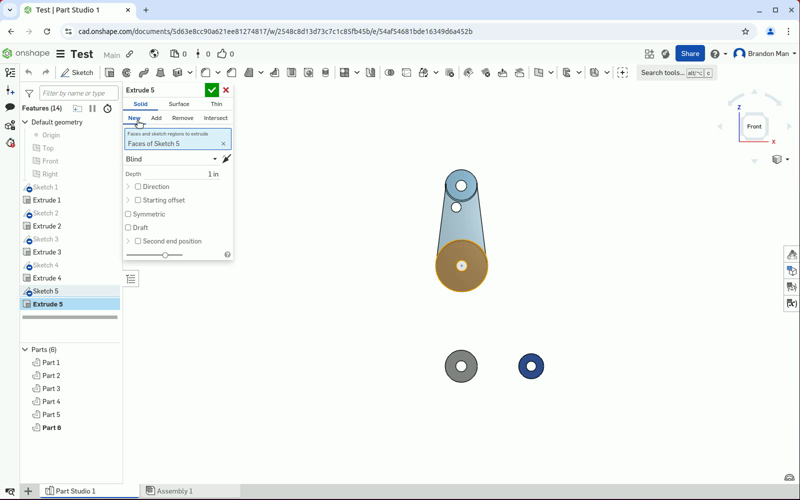
key(tab, 4)
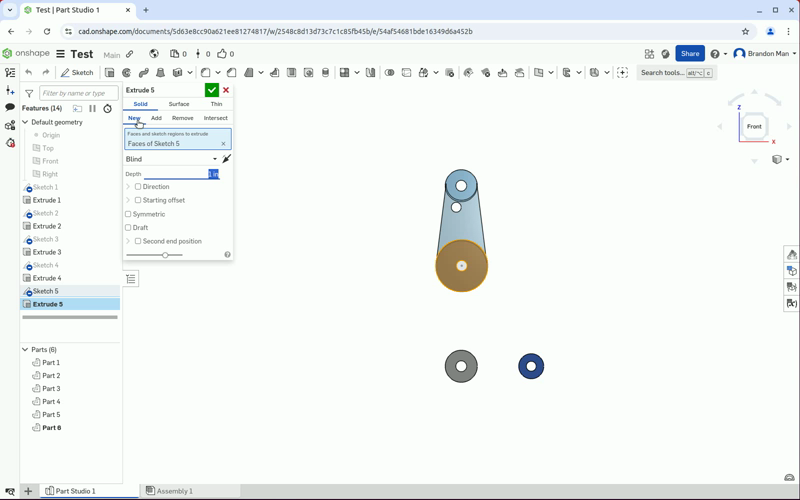
text(0.963)
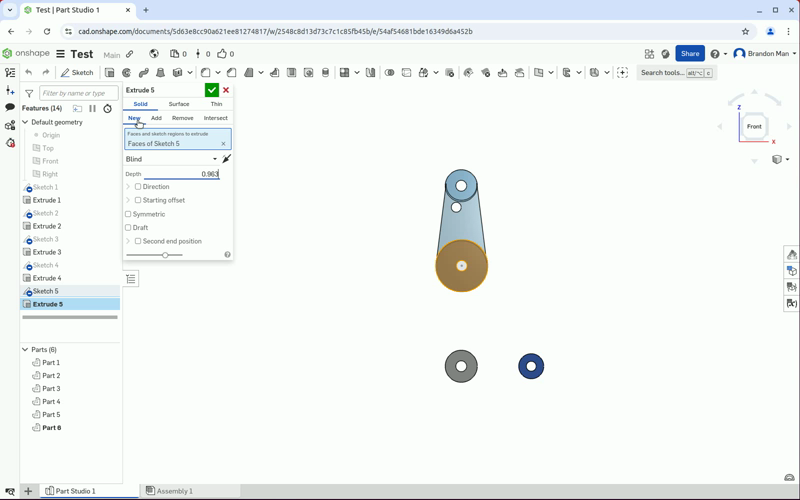
key(enter)
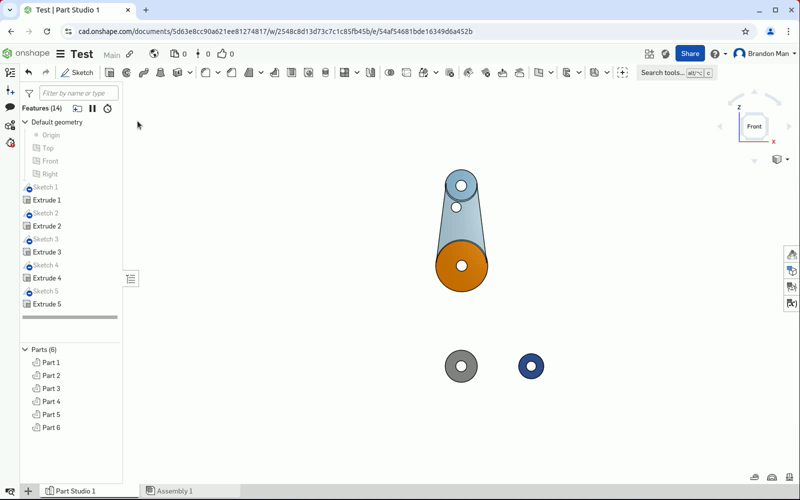
key(shift+h)
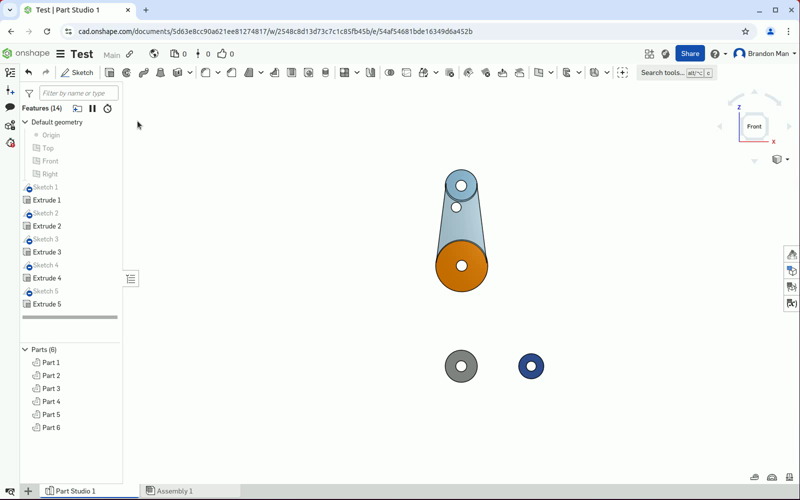
key(shift+h)
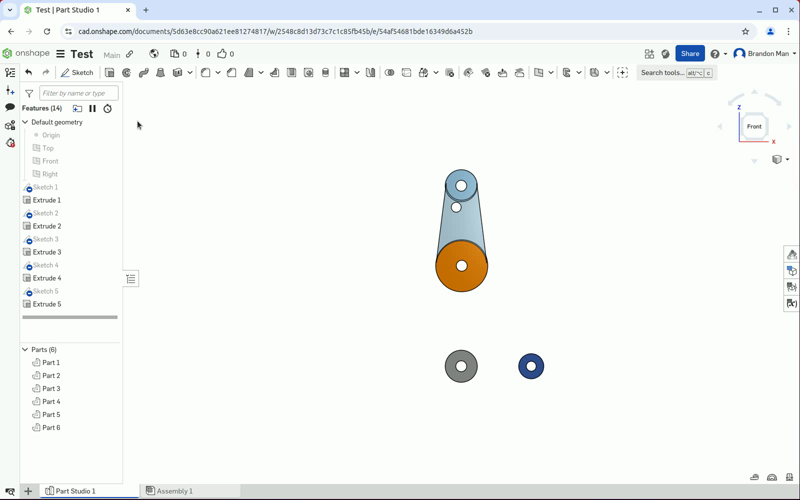
mouse_move(73, 189)
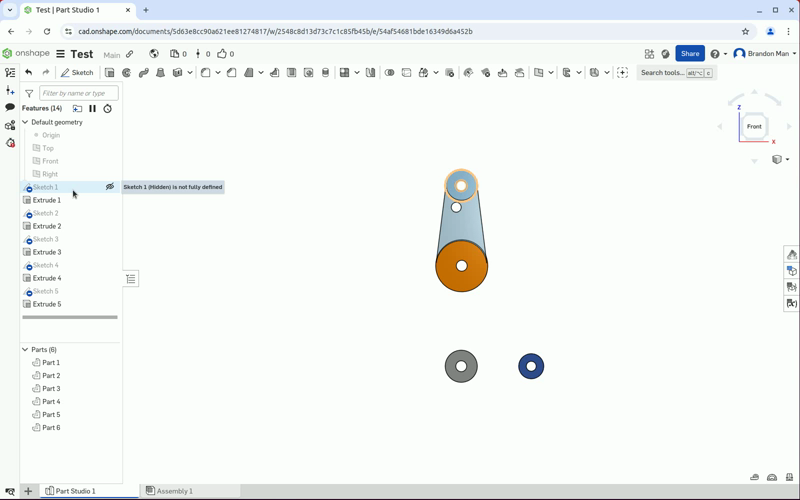
click(73, 189)
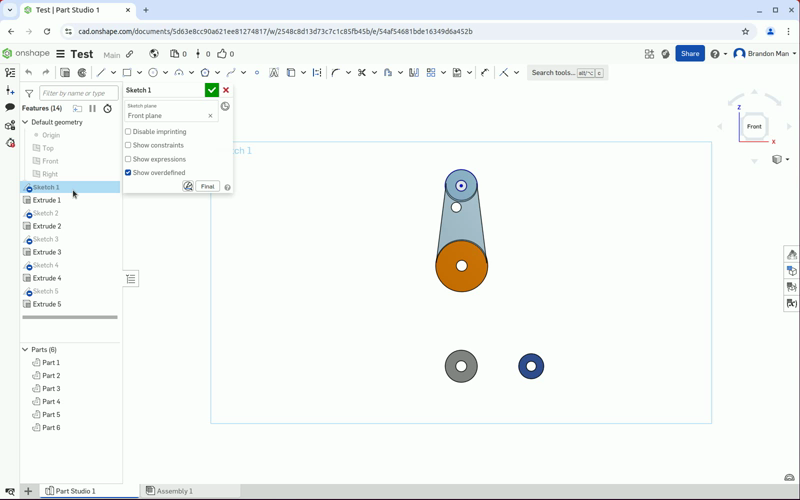
mouse_move(229, 92)
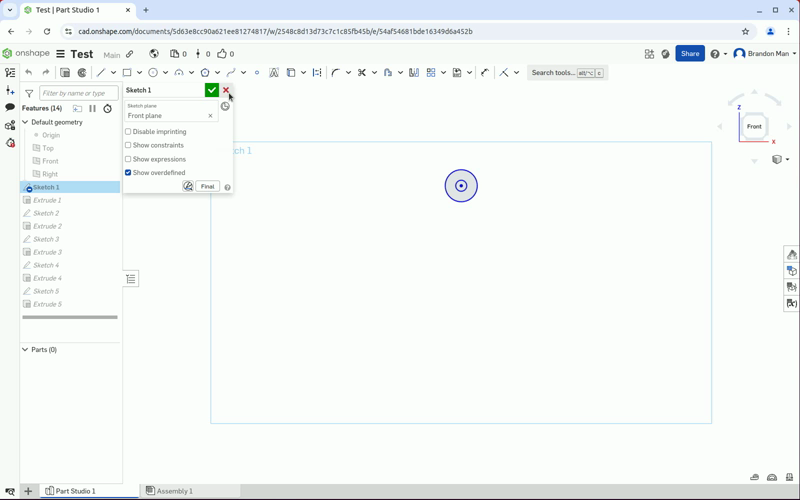
click(229, 92)
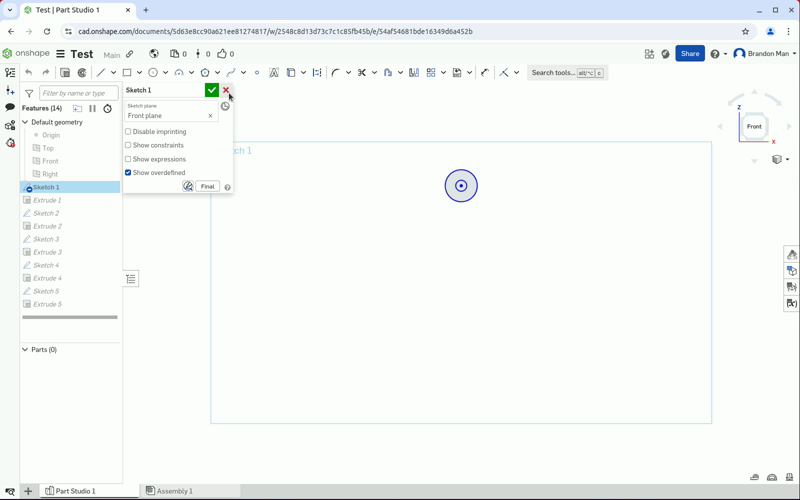
key(shift+s)
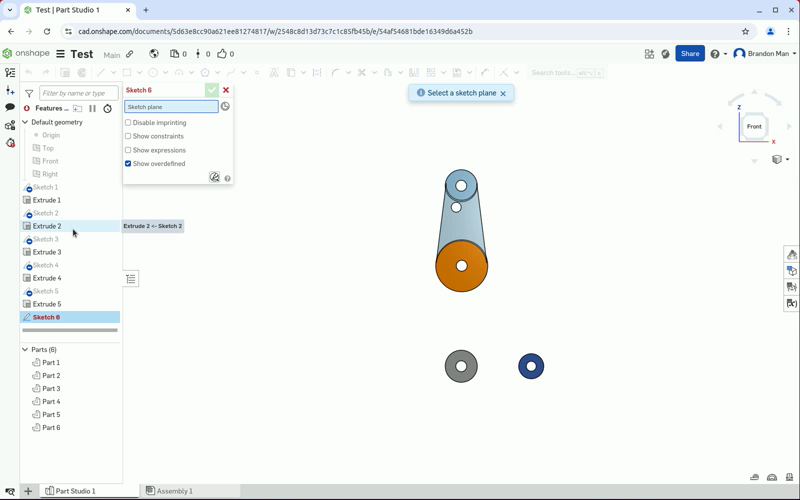
scroll(3)
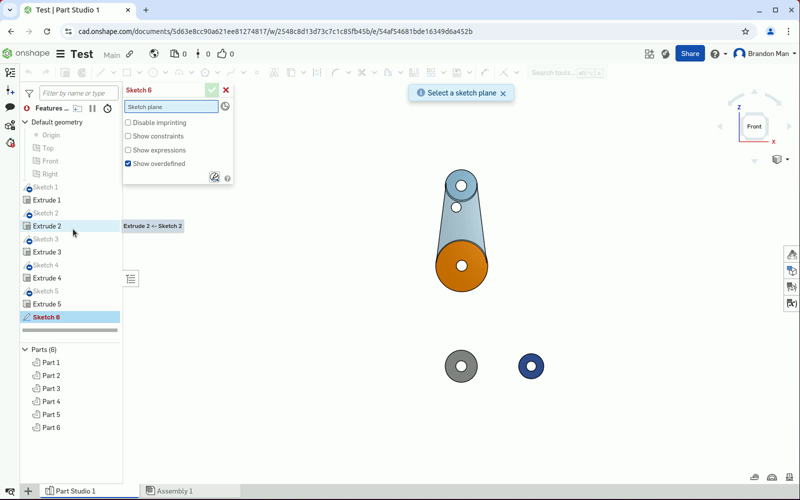
mouse_move(73, 163)
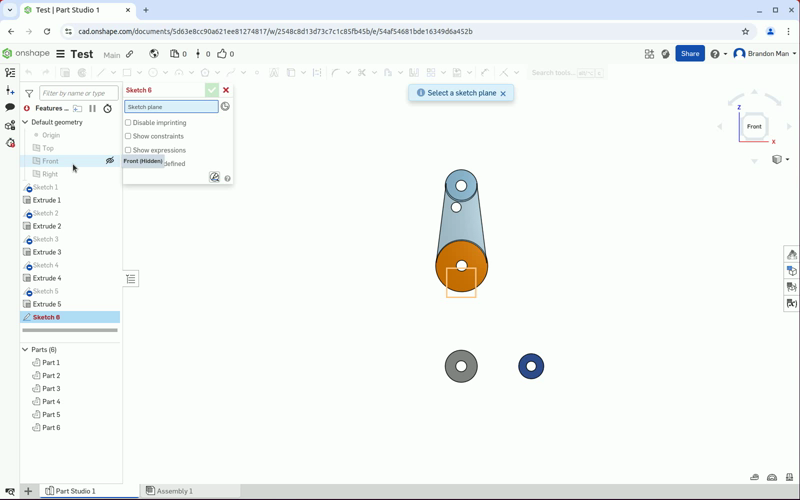
click(73, 163)
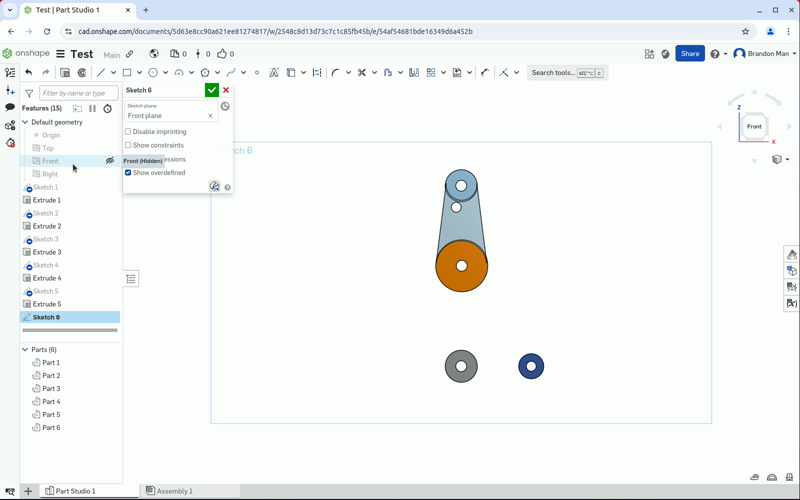
mouse_move(73, 352)
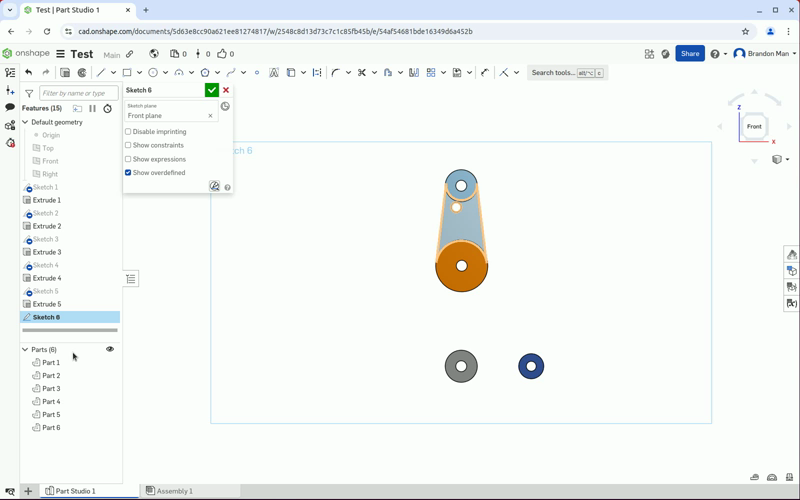
key(y)
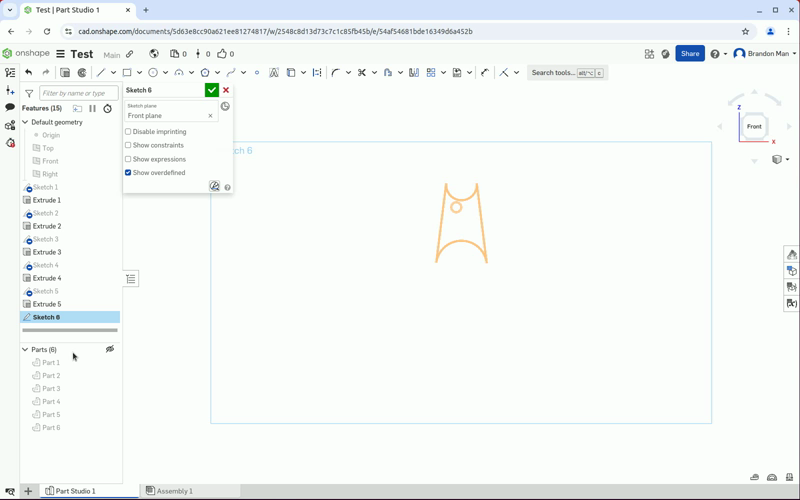
key(l)
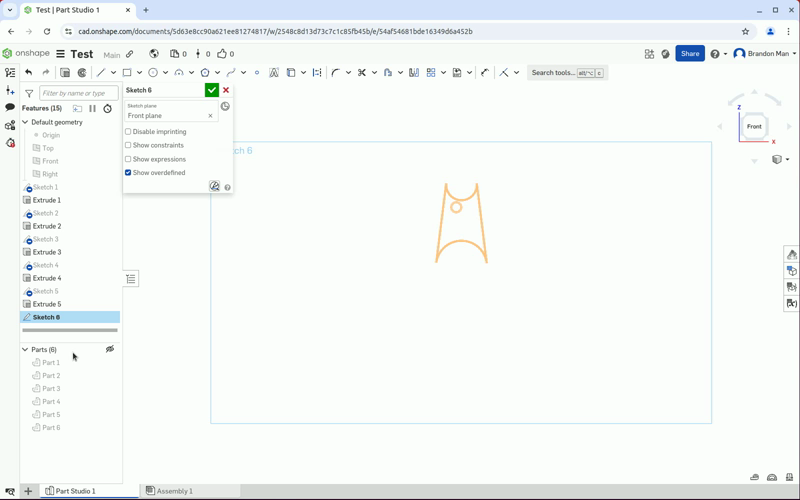
key_down(shift)
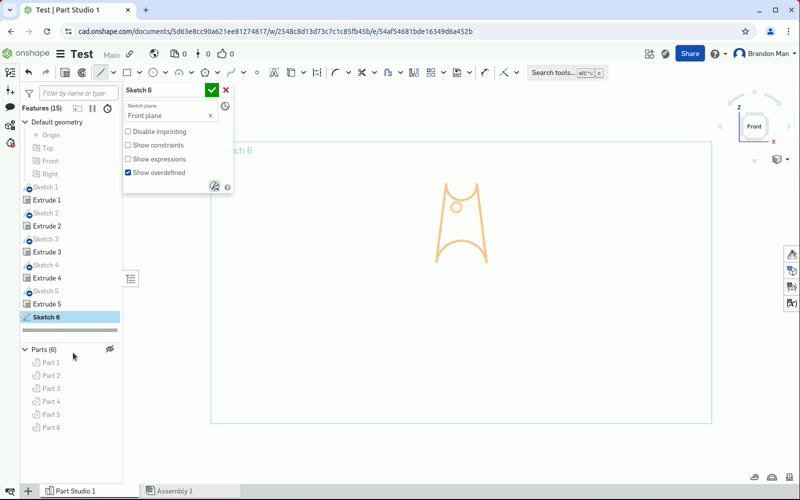
mouse_move(436, 268)
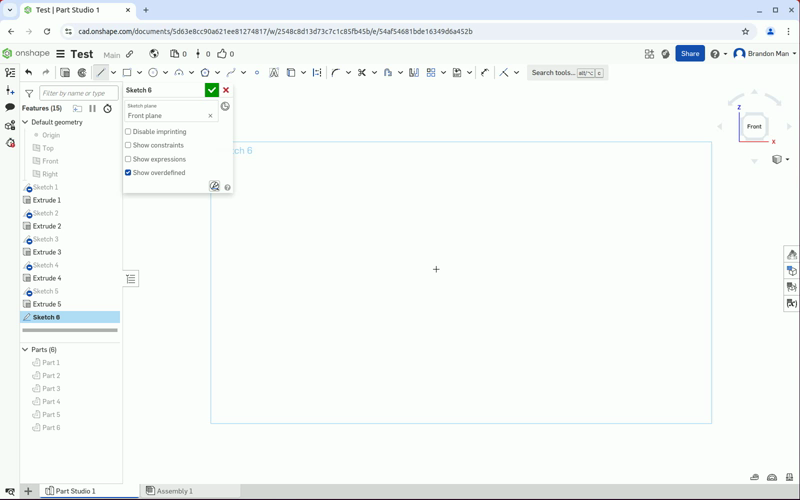
click(436, 268)
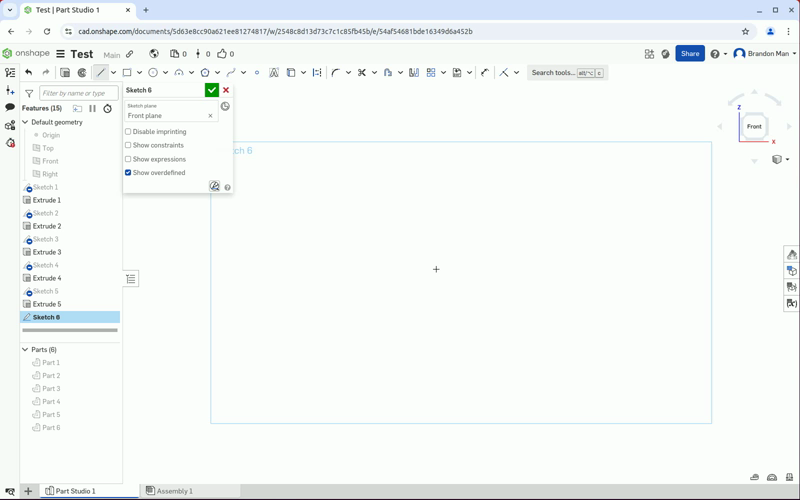
key_up(shift)
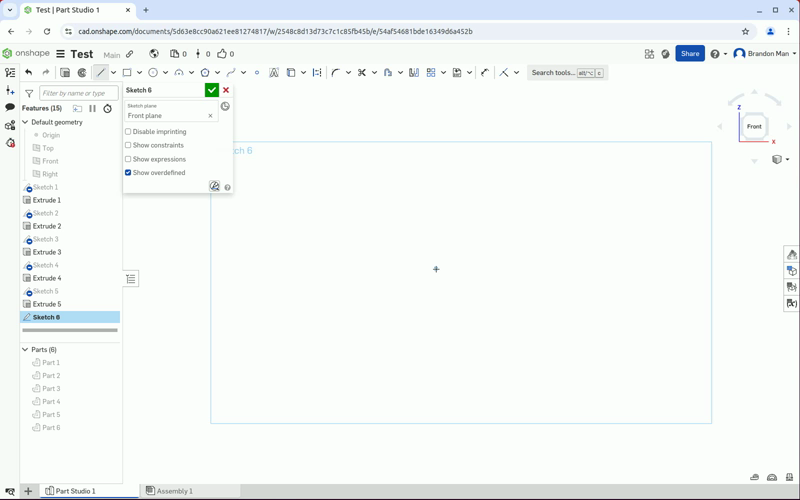
key_down(shift)
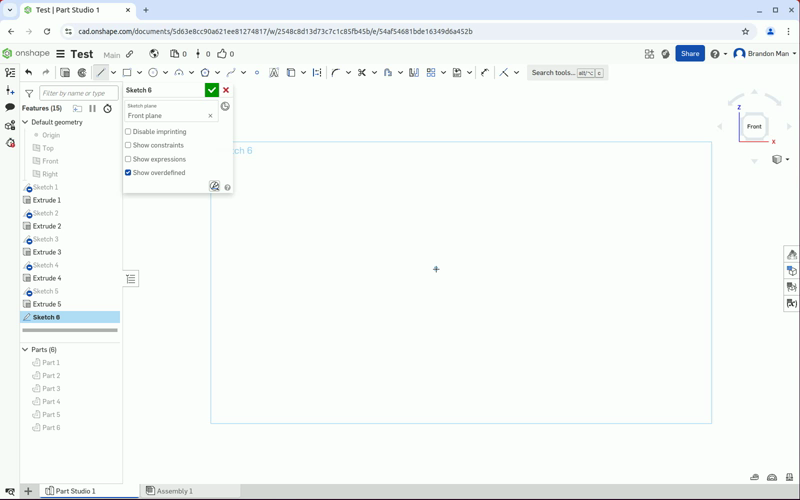
mouse_move(445, 368)
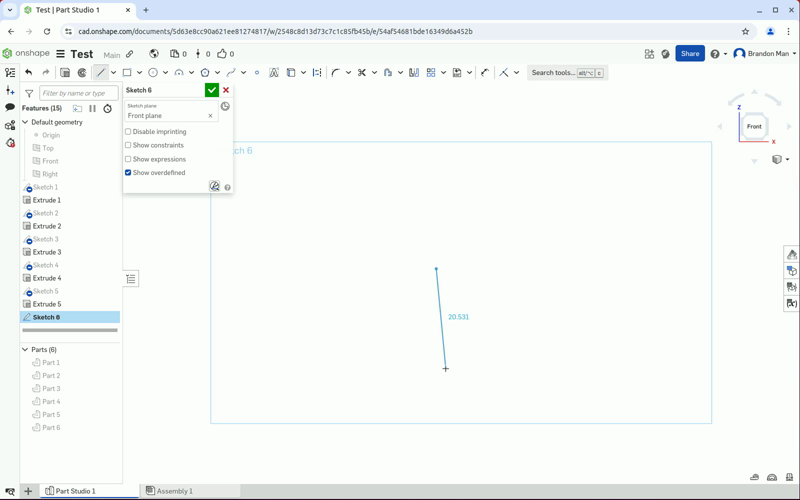
click(445, 368)
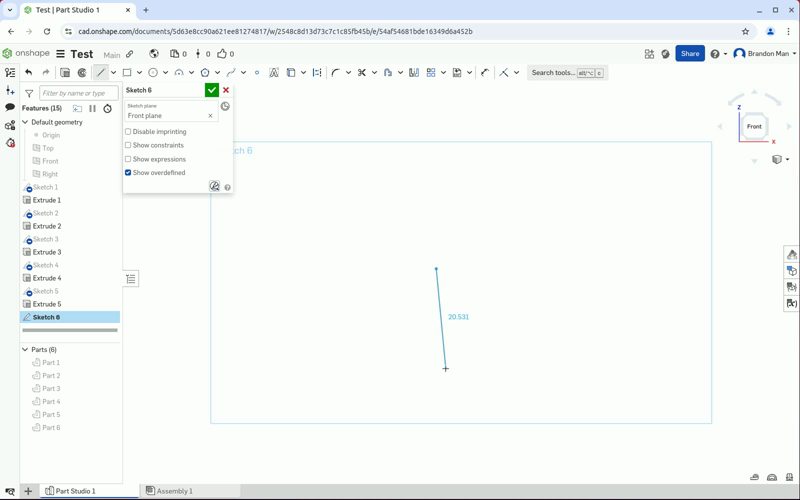
key_up(shift)
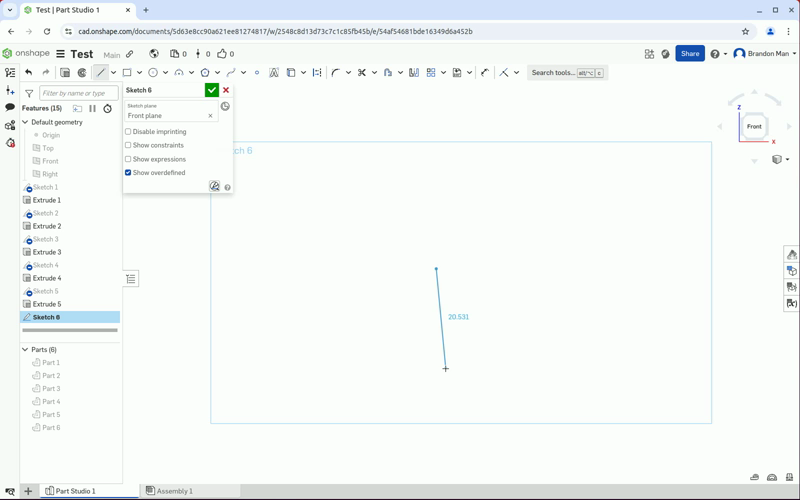
key(esc)
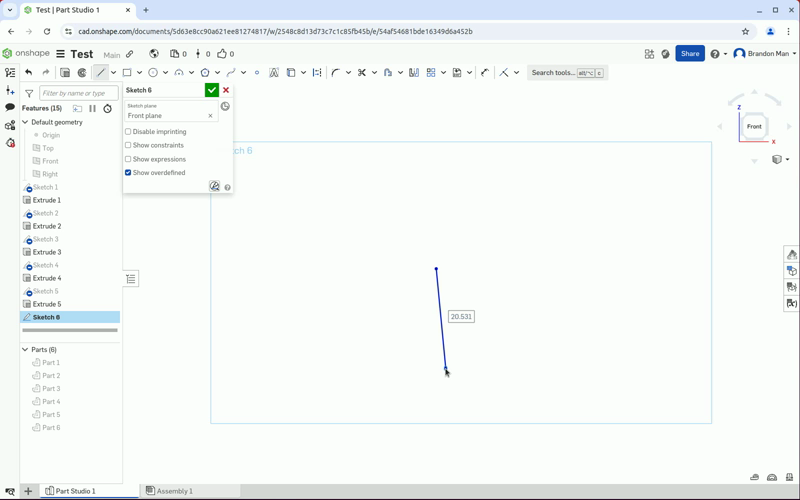
key(a)
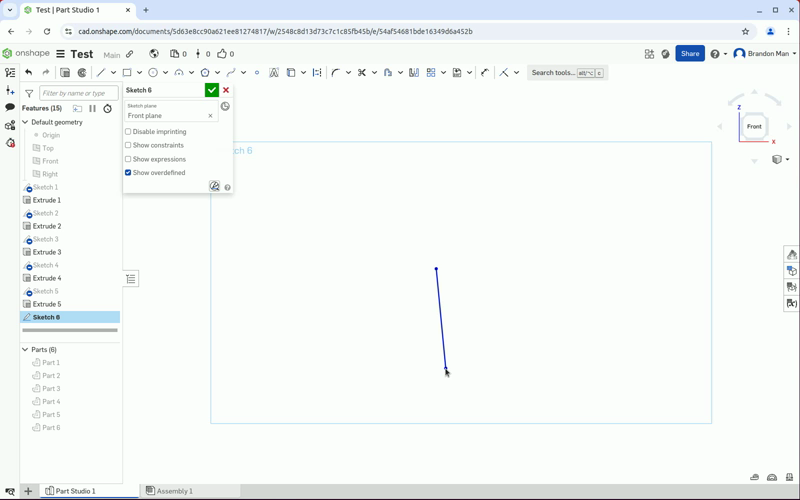
mouse_move(445, 368)
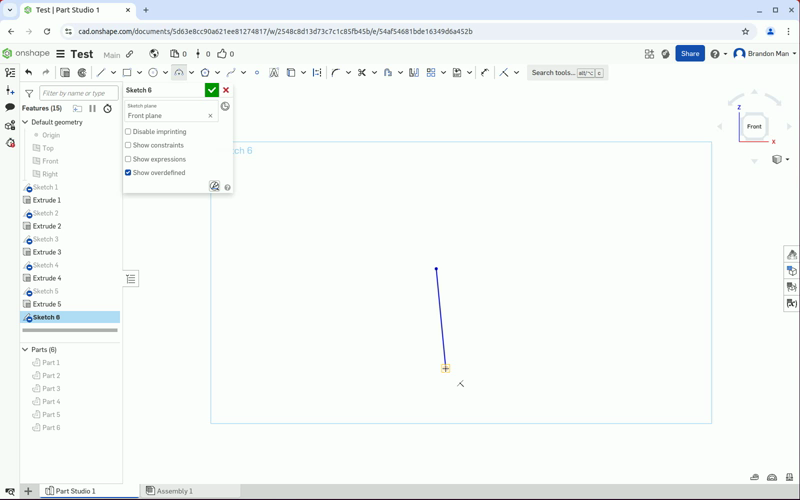
click(445, 368)
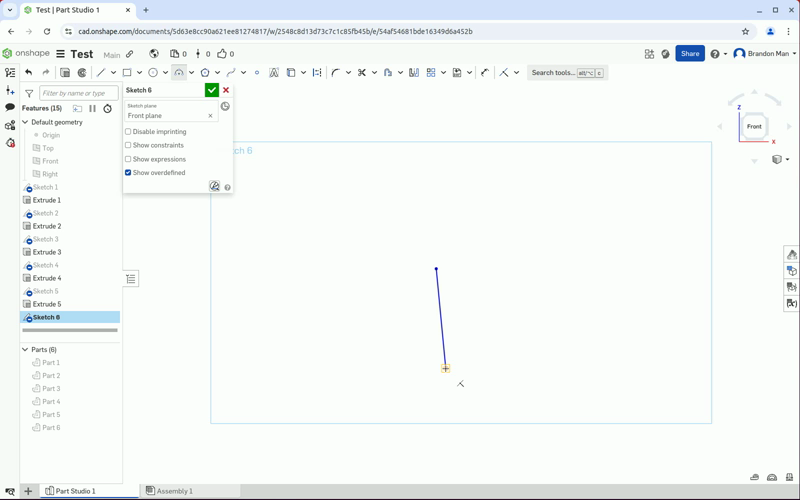
key_down(shift)
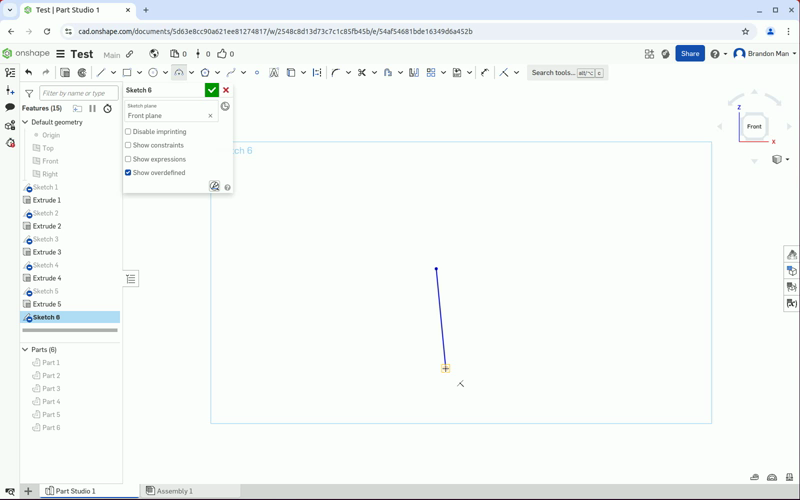
mouse_move(461, 381)
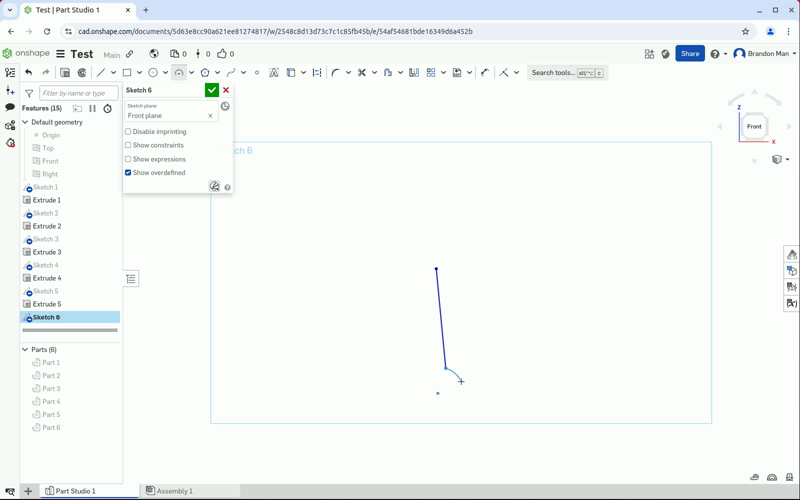
click(461, 381)
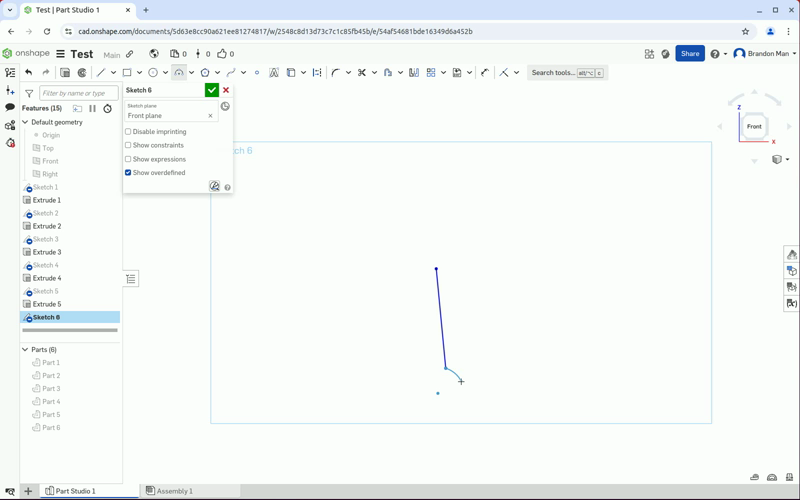
mouse_move(469, 355)
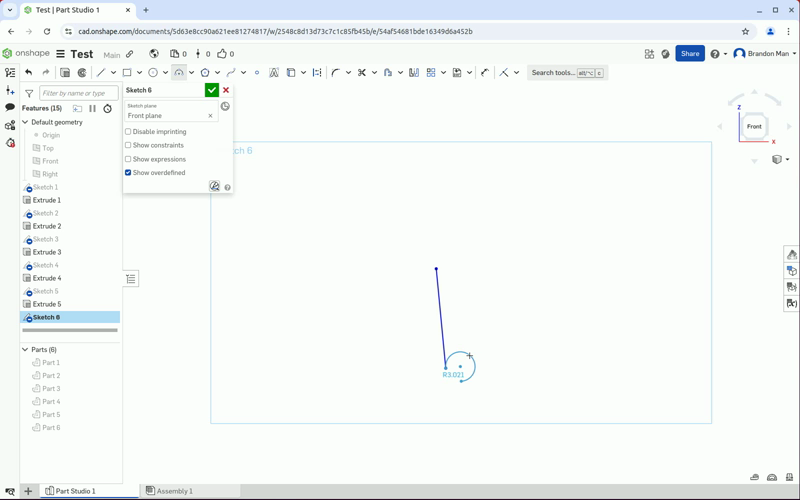
click(469, 355)
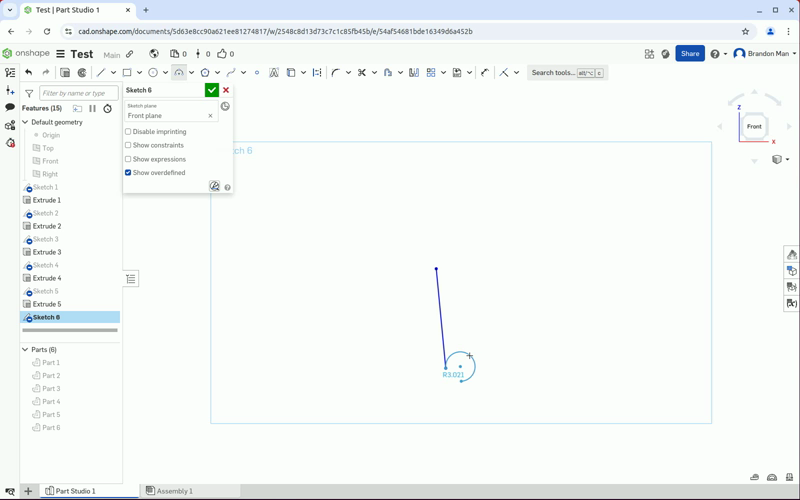
key_up(shift)
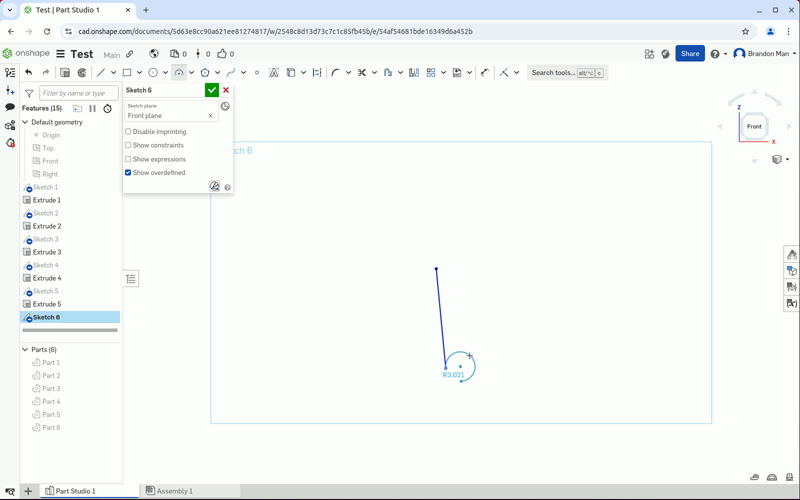
key(esc)
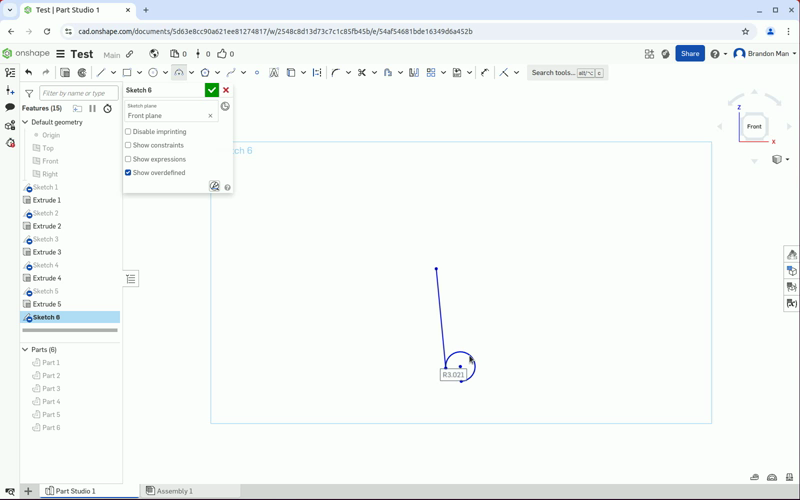
key(l)
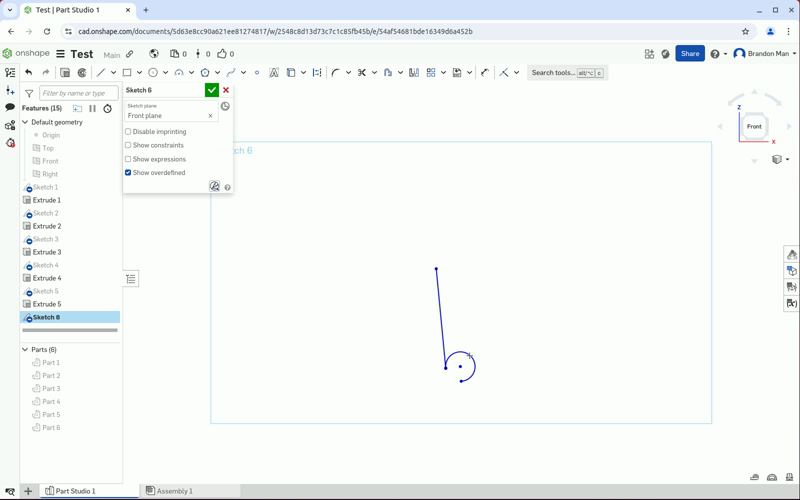
mouse_move(461, 381)
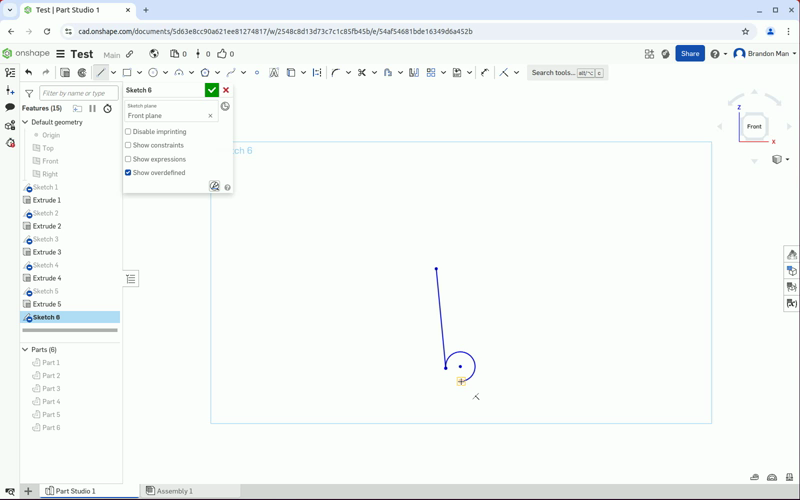
click(461, 381)
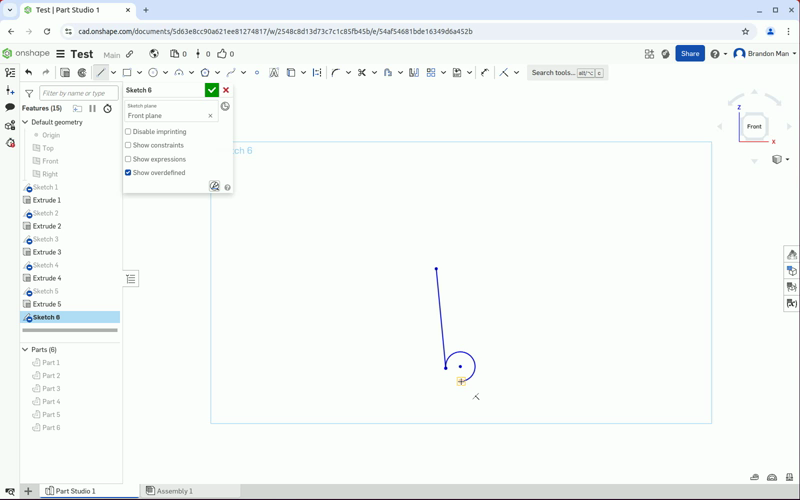
key_down(shift)
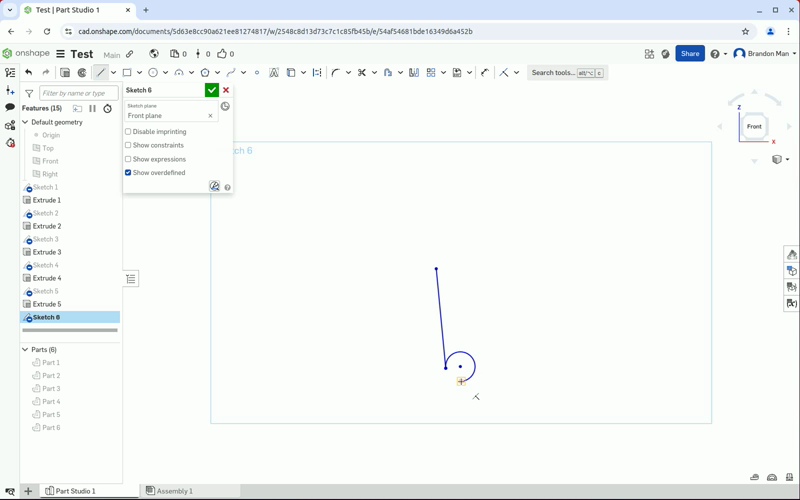
mouse_move(532, 378)
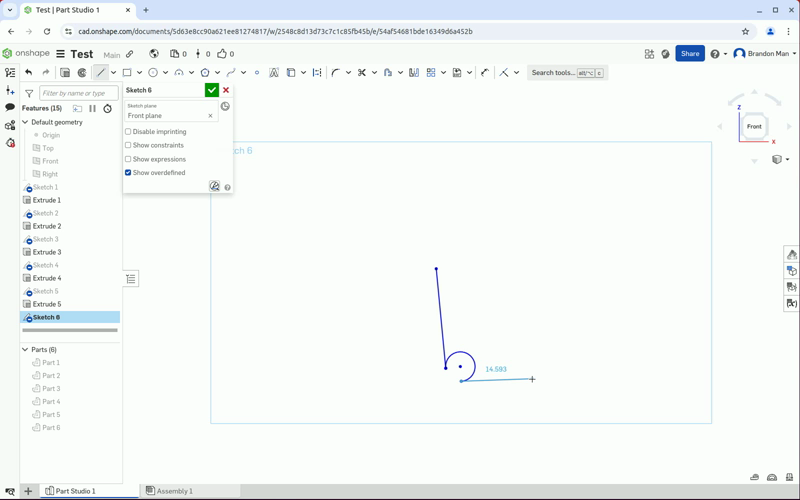
click(532, 378)
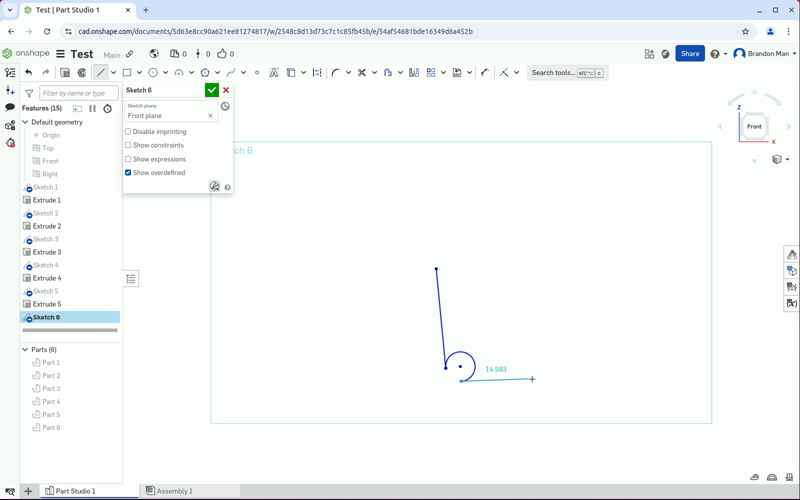
key_up(shift)
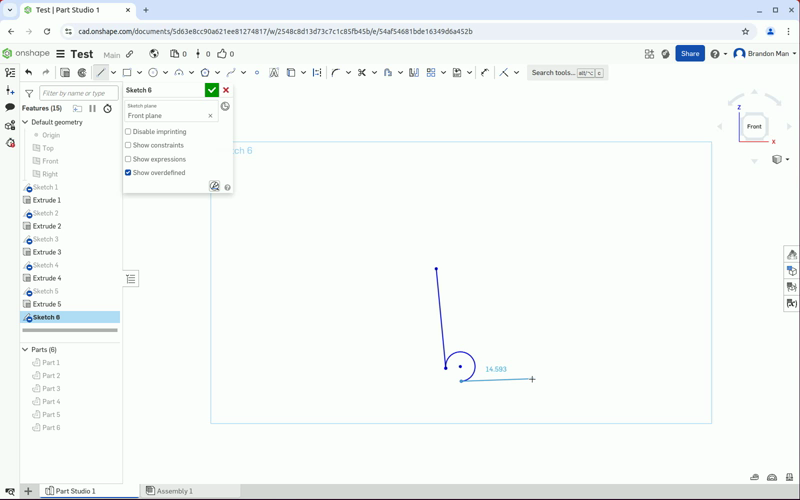
key(esc)
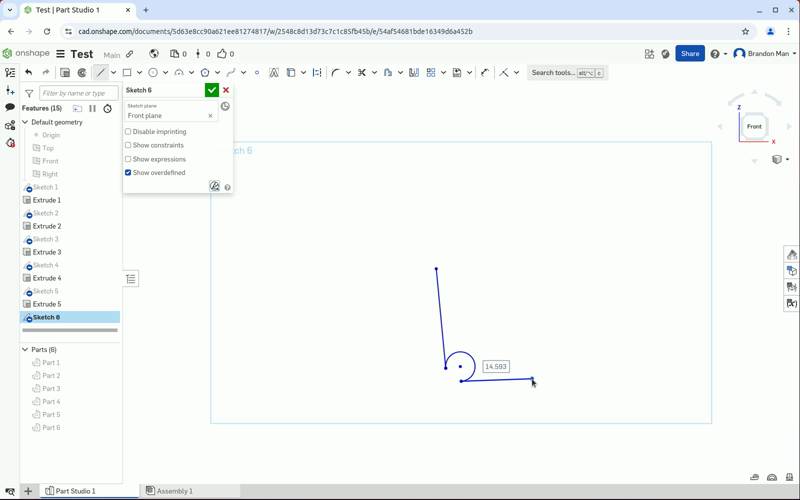
key(a)
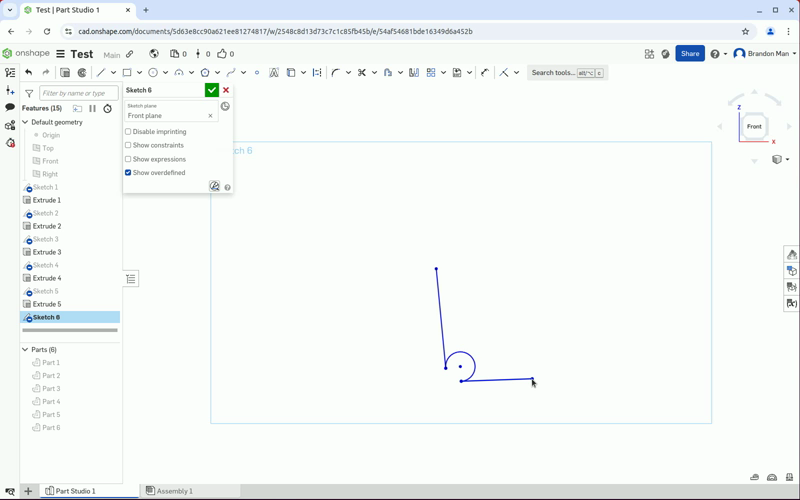
mouse_move(532, 378)
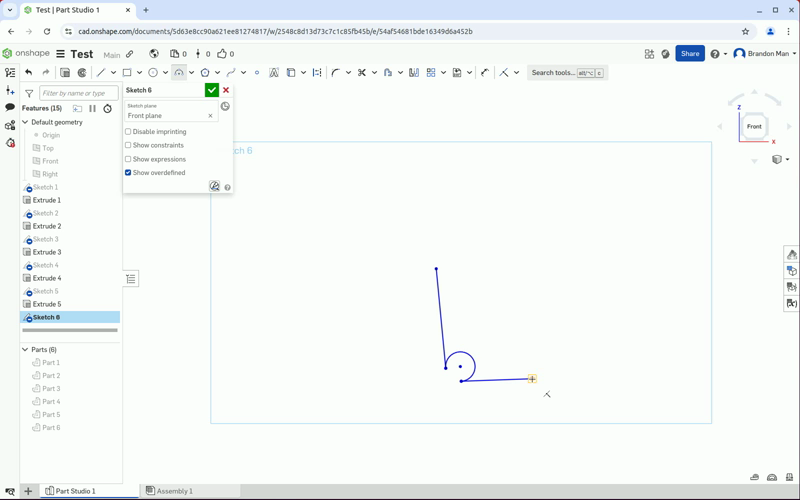
click(532, 378)
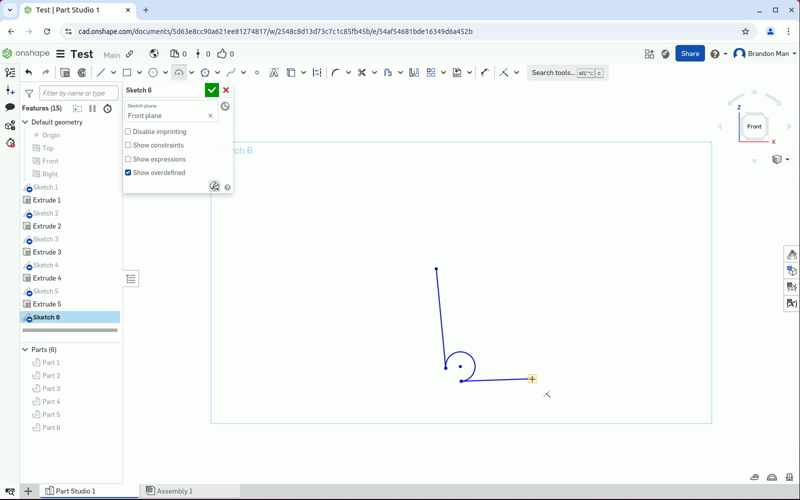
key_down(shift)
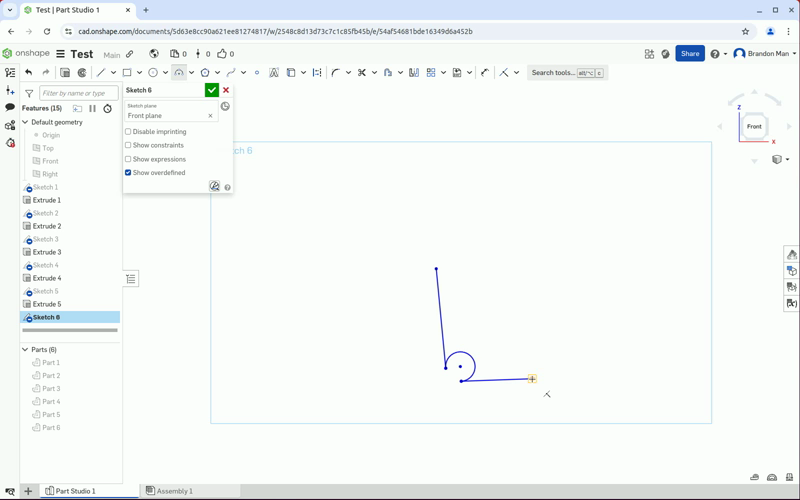
mouse_move(532, 354)
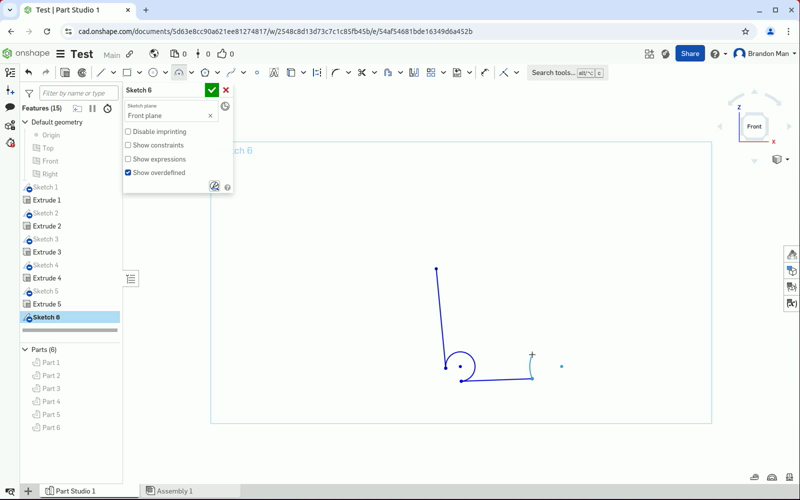
click(532, 354)
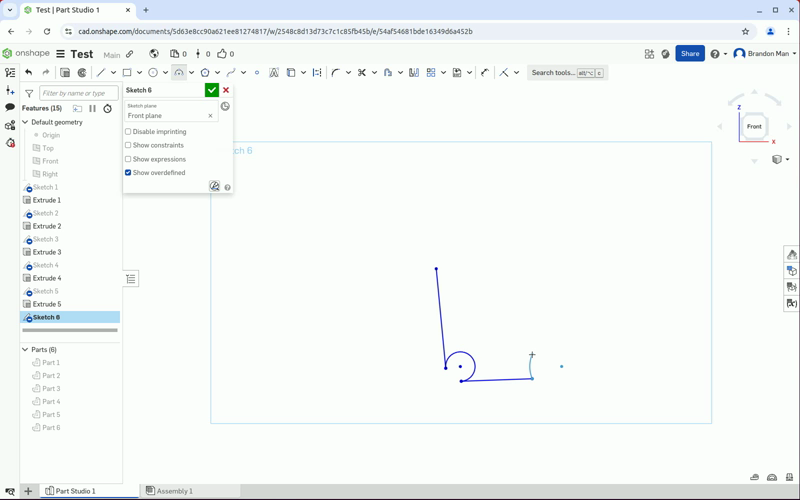
mouse_move(519, 366)
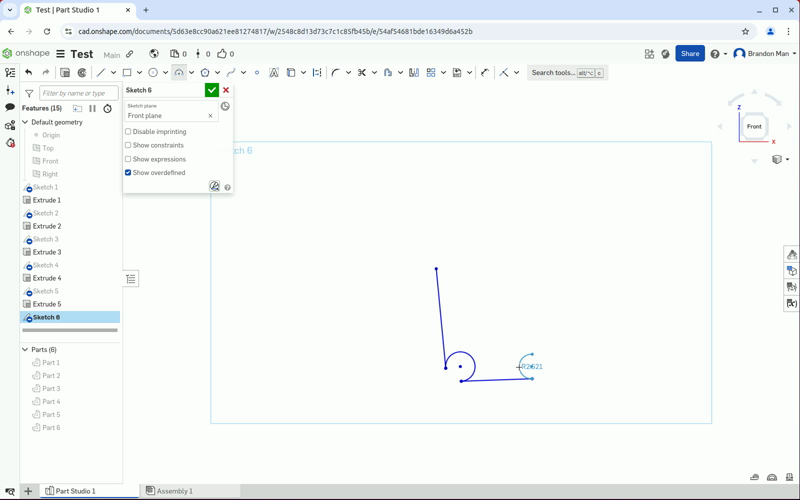
click(519, 366)
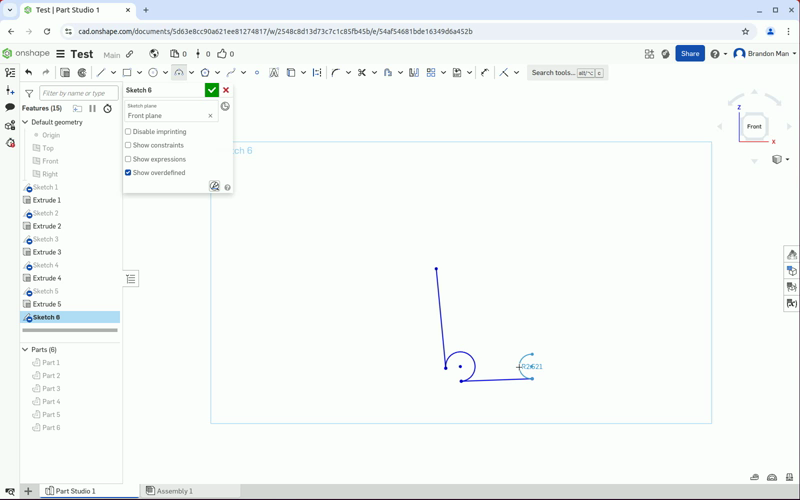
key_up(shift)
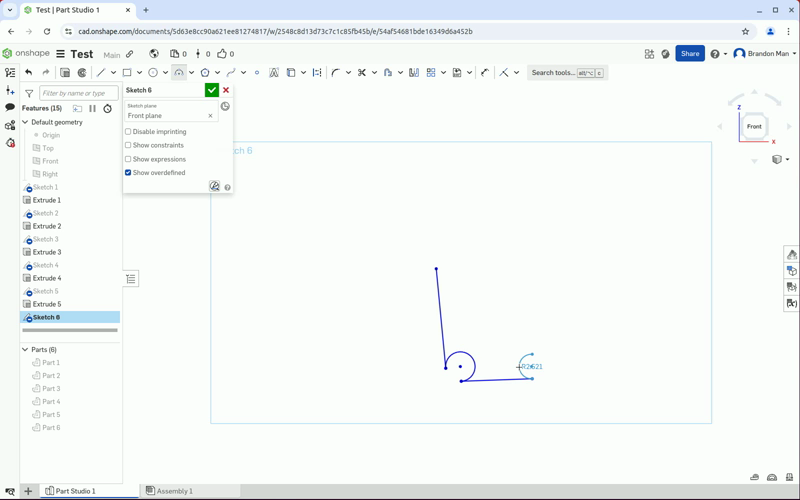
key(esc)
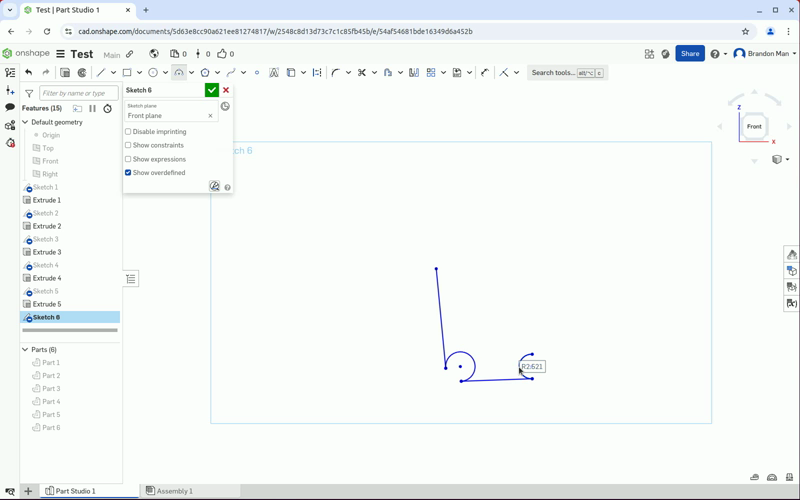
key(l)
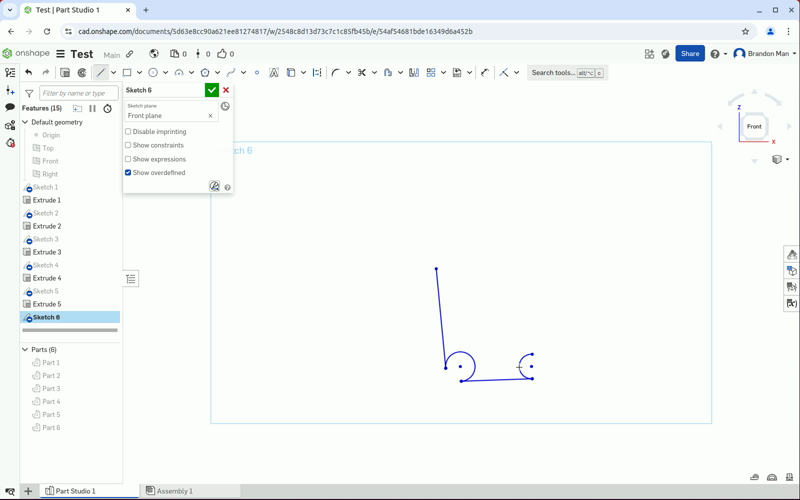
mouse_move(532, 354)
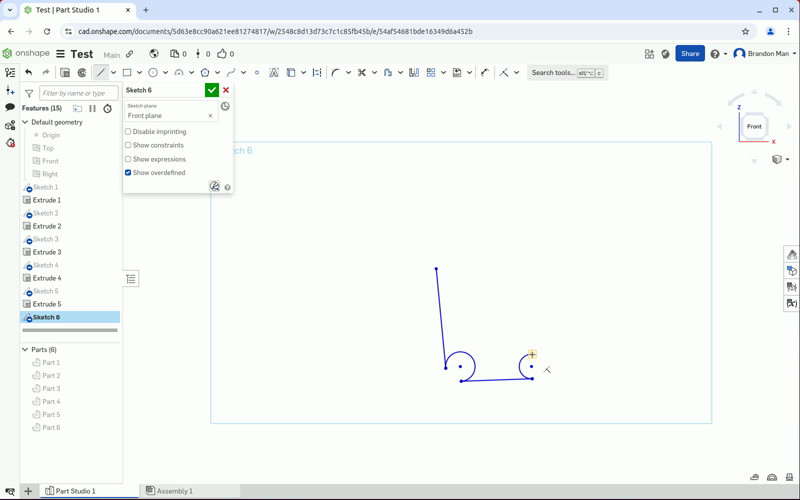
click(532, 354)
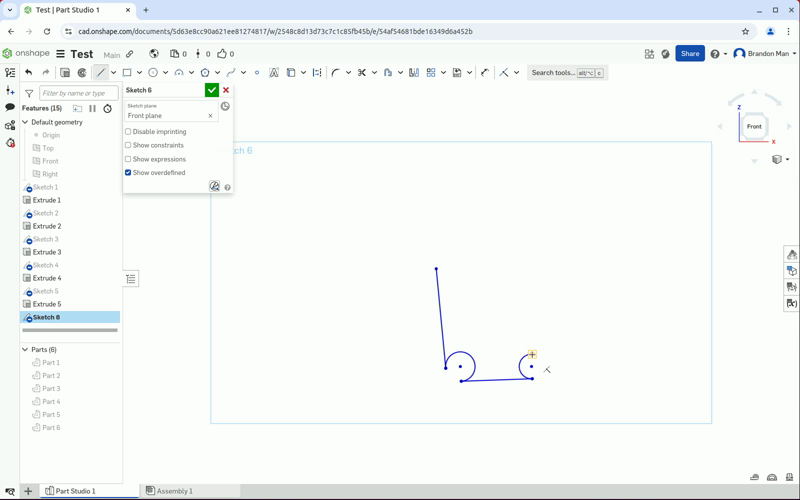
key_down(shift)
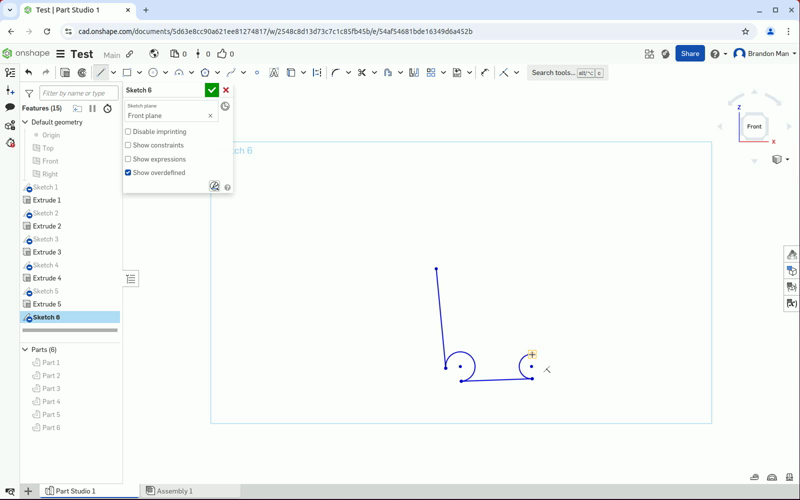
mouse_move(562, 354)
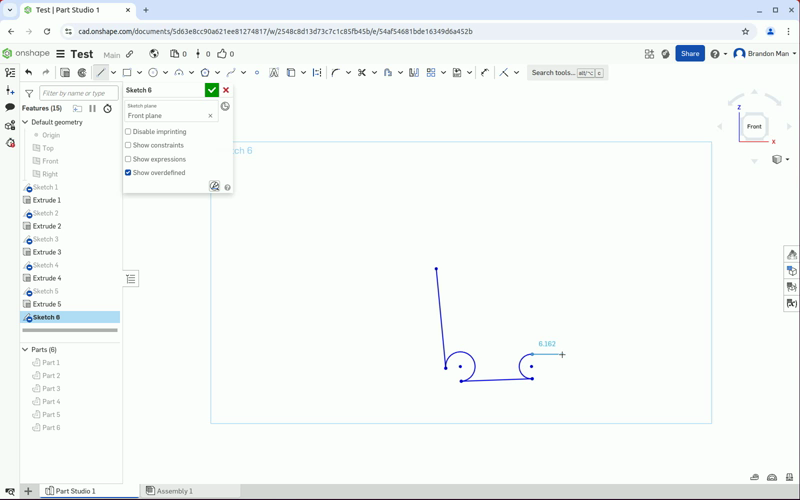
mouse_move(490, 352)
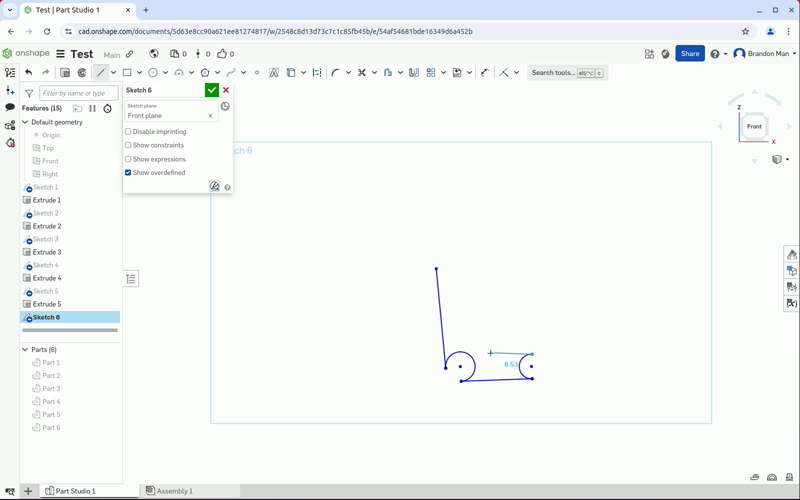
click(490, 352)
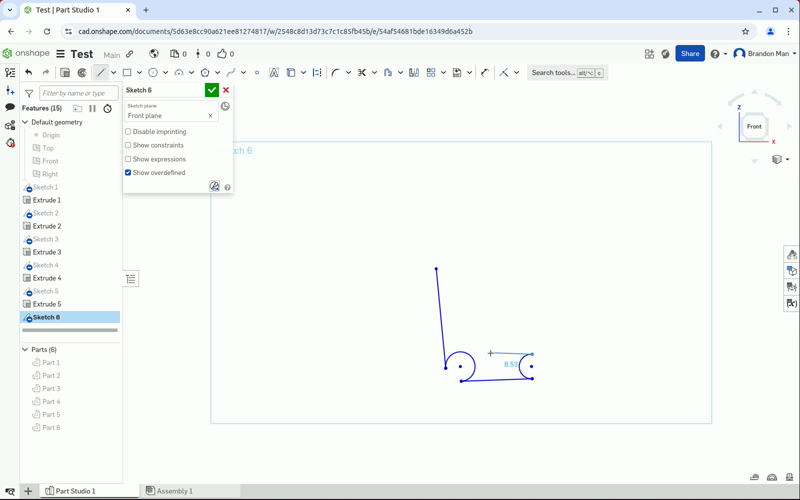
key_up(shift)
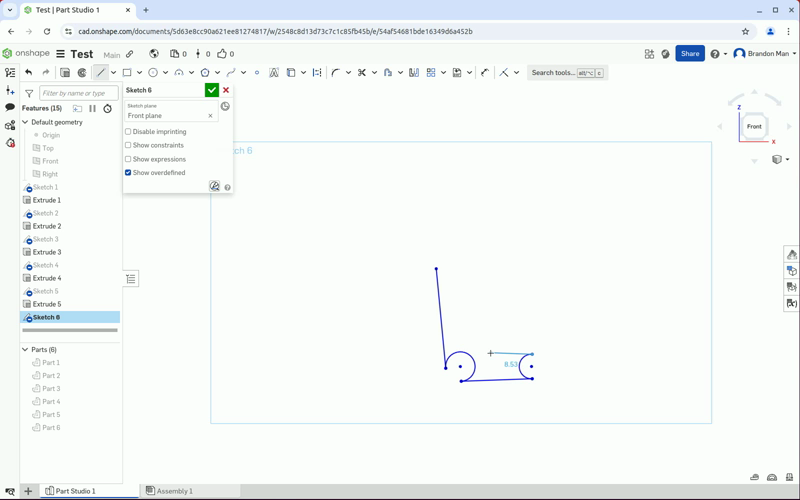
key(esc)
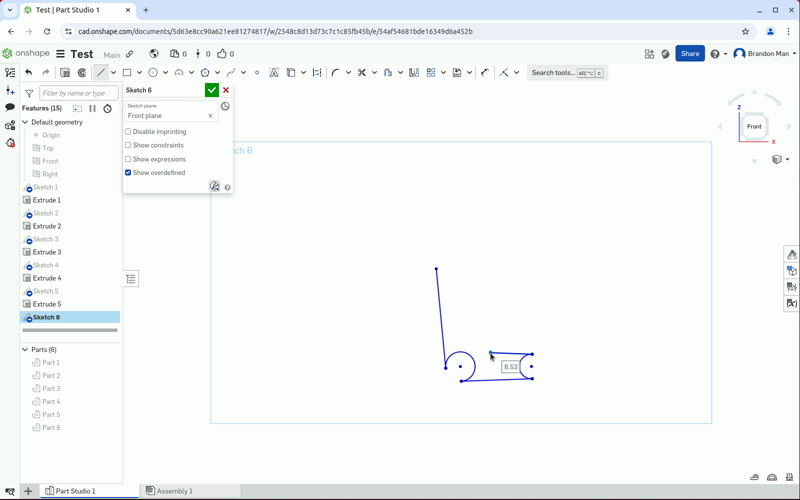
key(a)
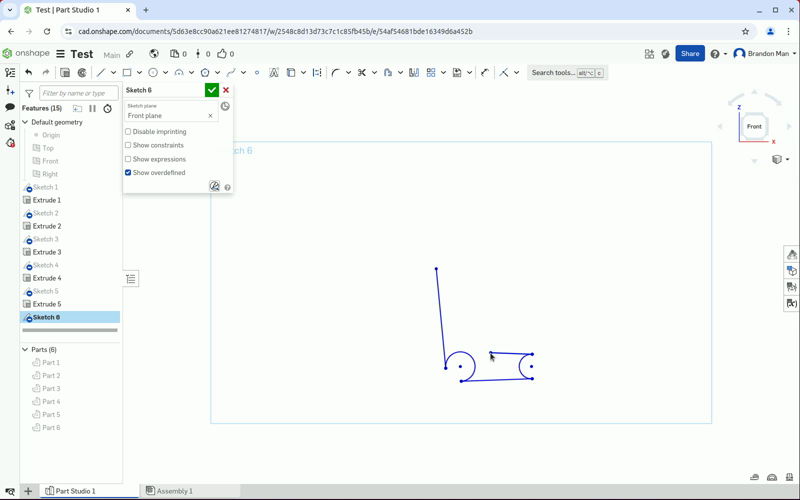
mouse_move(490, 352)
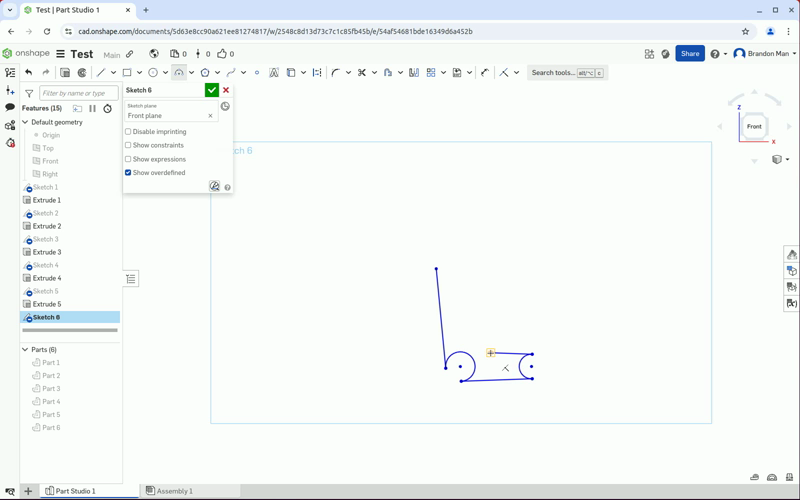
click(490, 352)
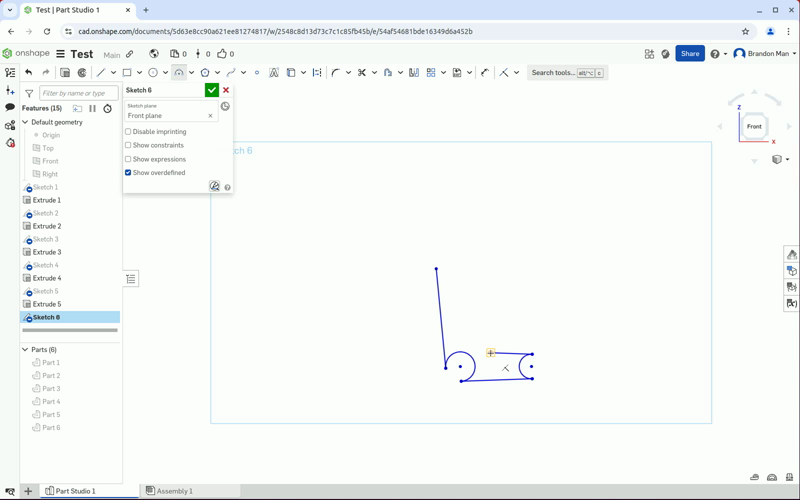
key_down(shift)
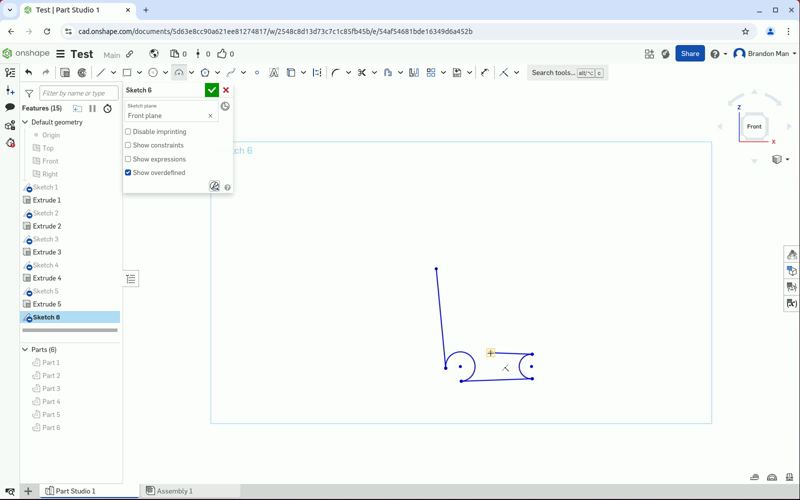
mouse_move(478, 338)
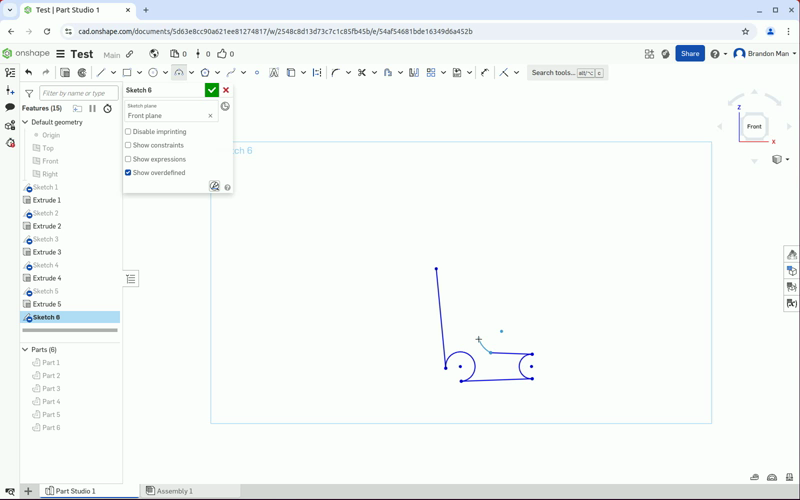
click(478, 338)
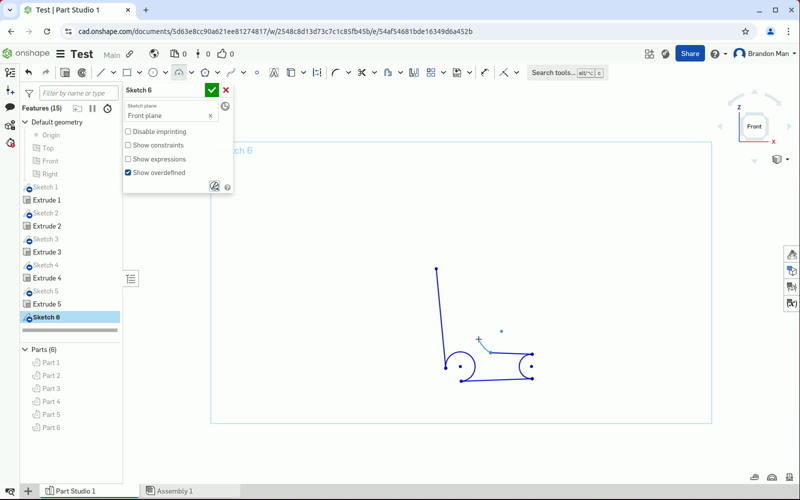
mouse_move(481, 348)
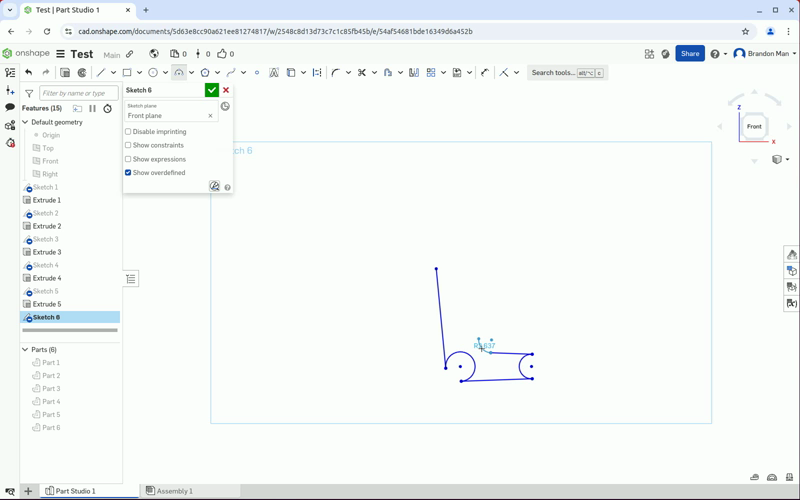
click(481, 348)
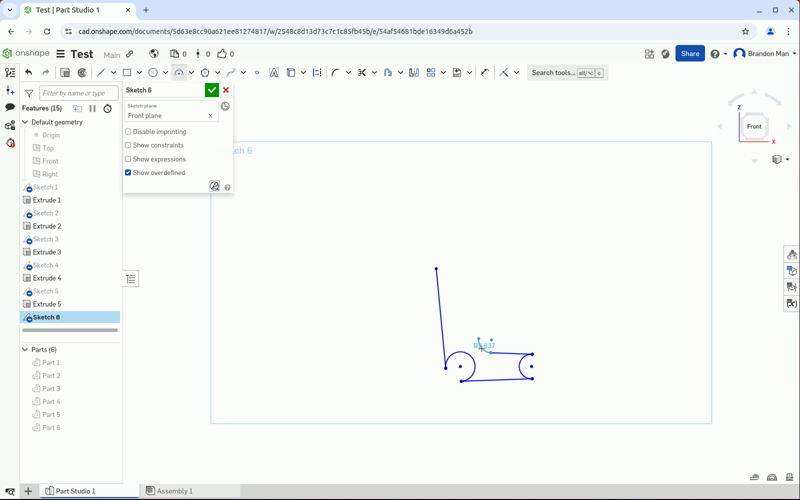
key_up(shift)
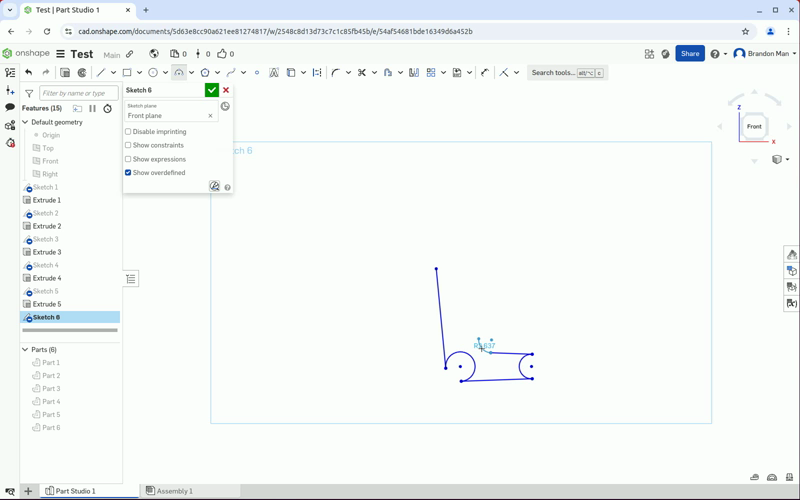
key(esc)
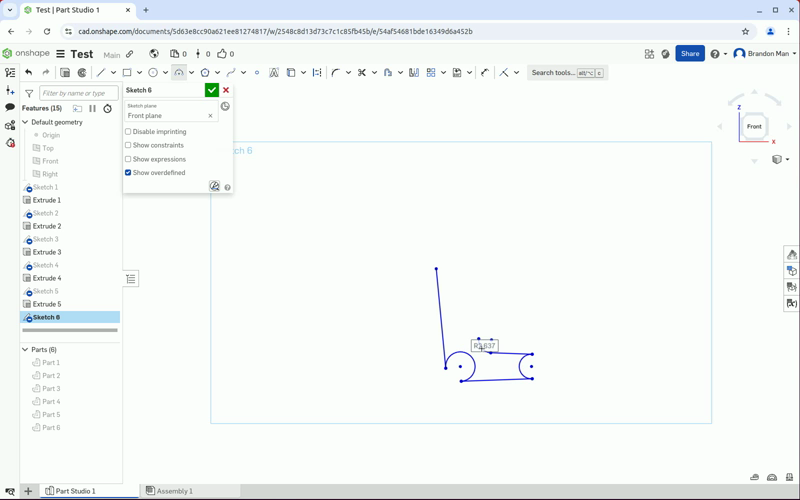
key(l)
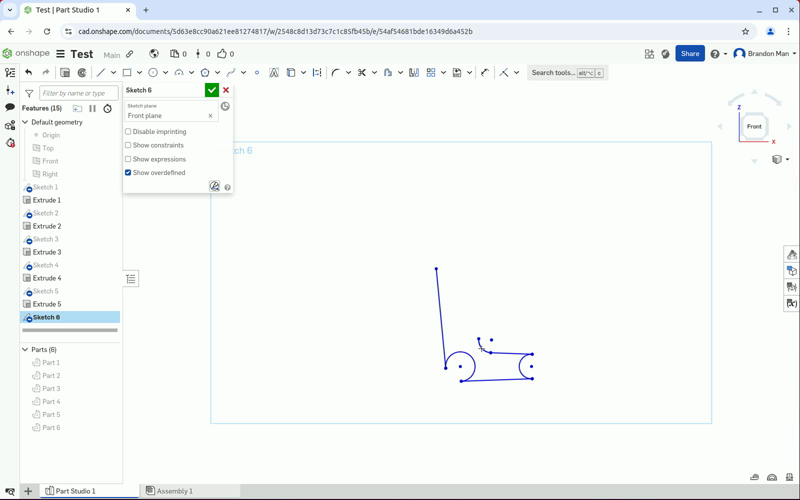
mouse_move(478, 338)
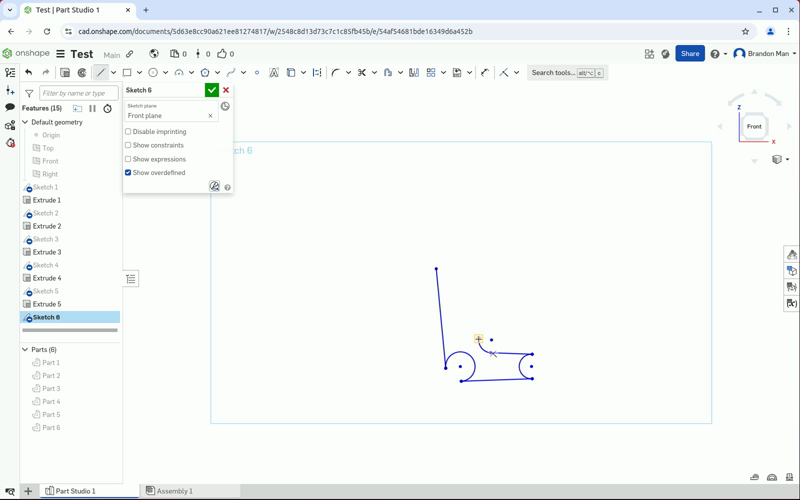
click(478, 338)
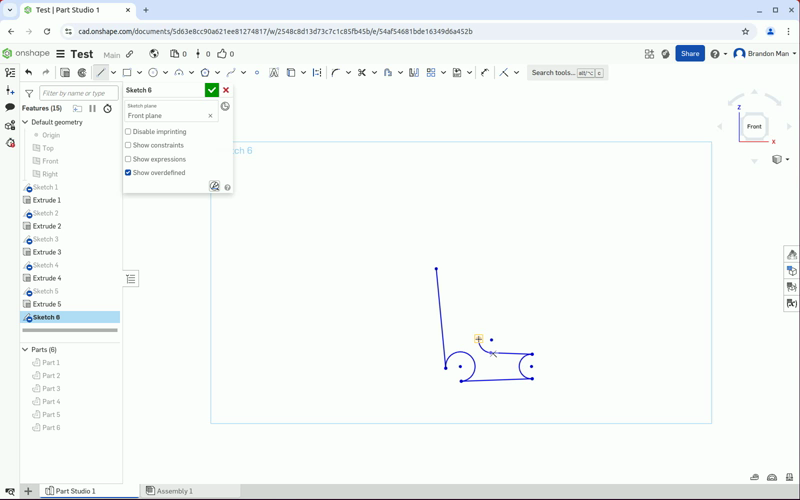
key_down(shift)
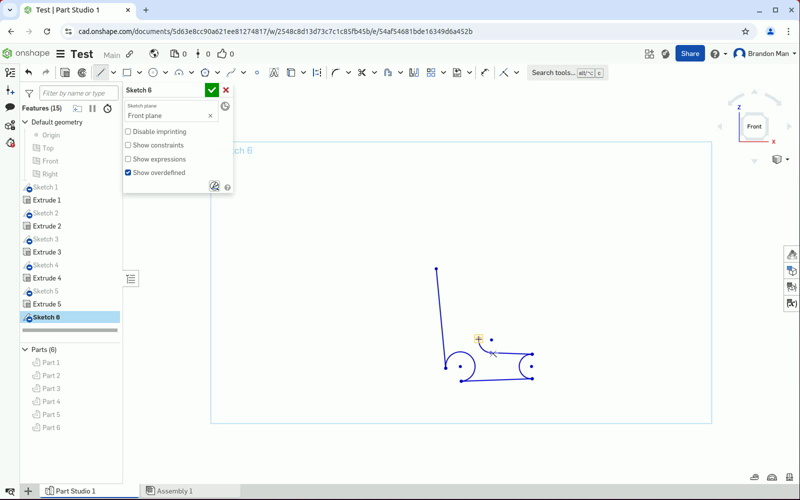
mouse_move(486, 268)
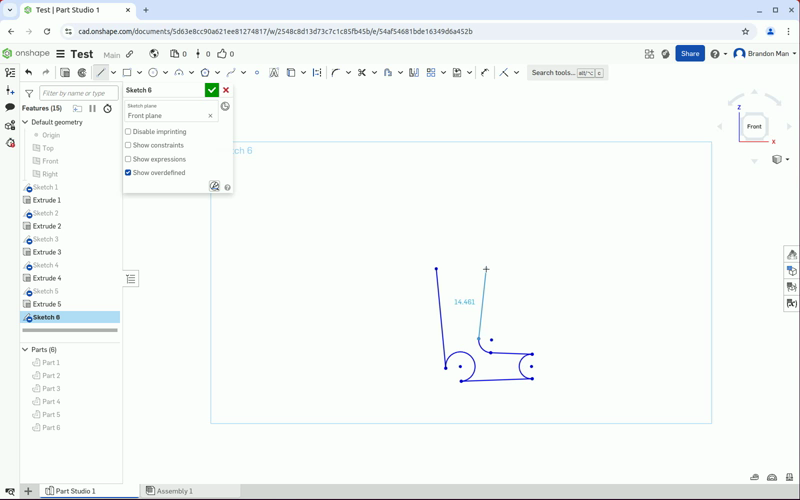
click(486, 268)
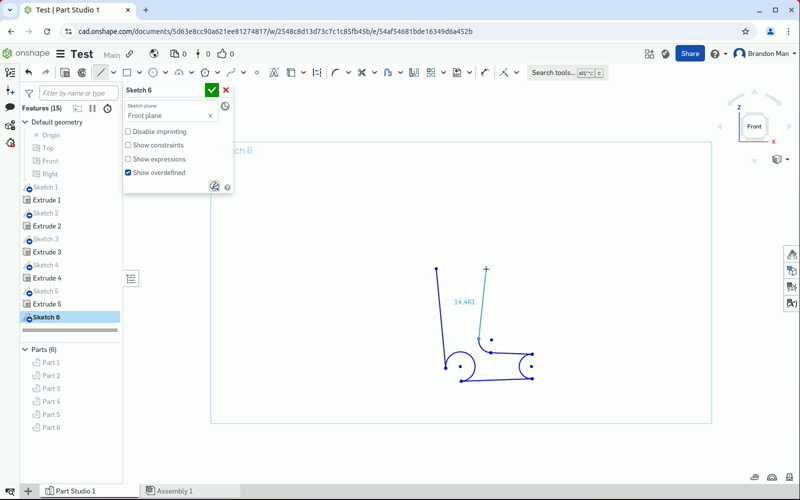
key_up(shift)
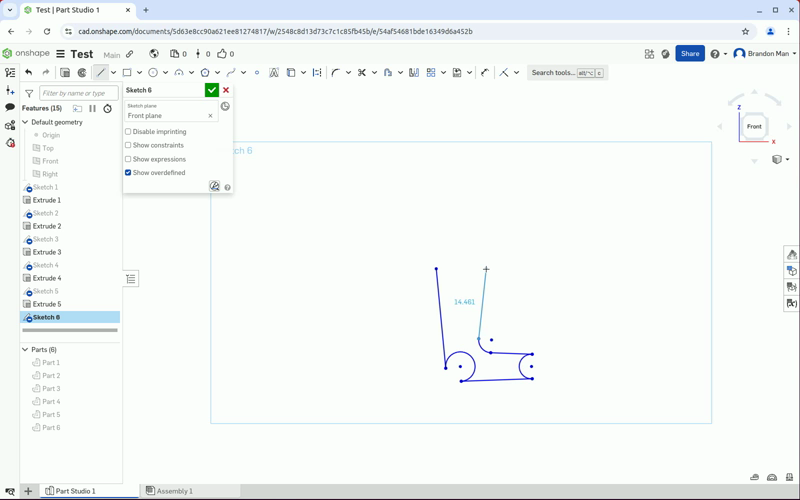
key(esc)
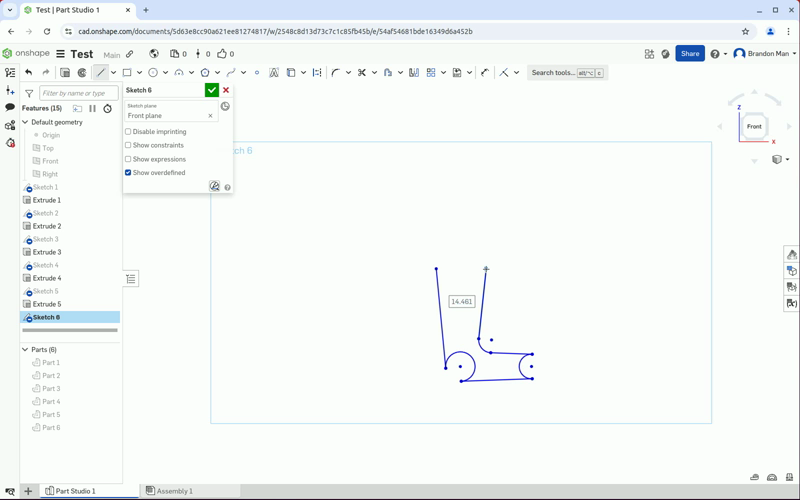
key(a)
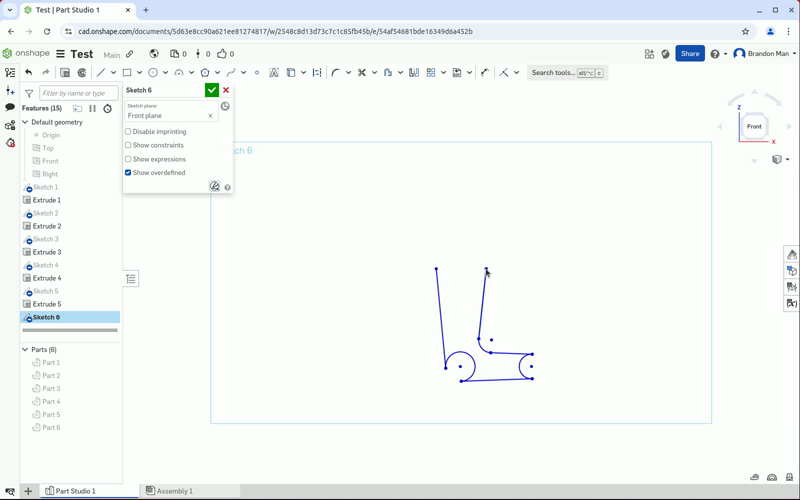
mouse_move(486, 268)
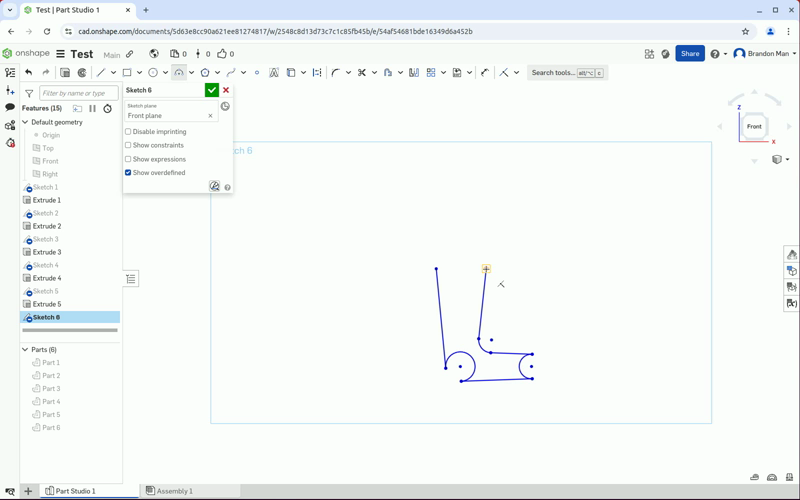
click(486, 268)
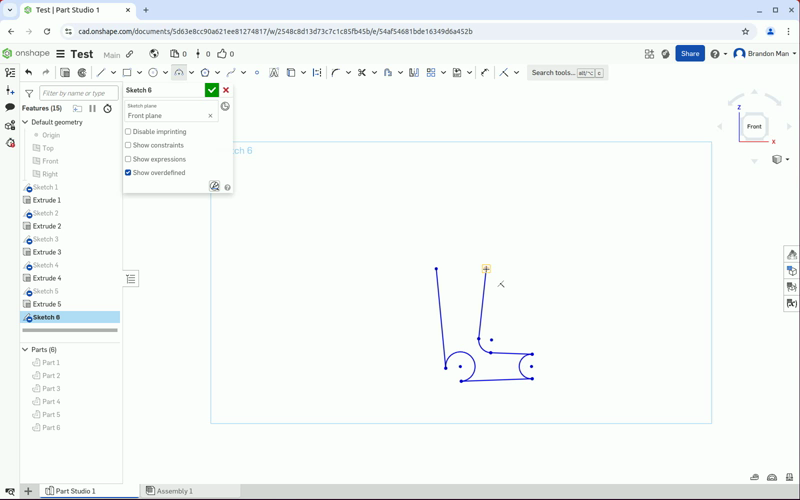
mouse_move(436, 268)
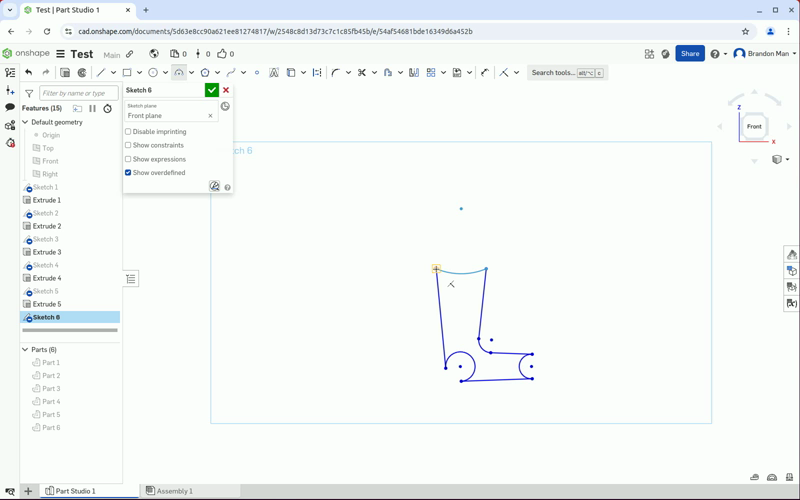
click(436, 268)
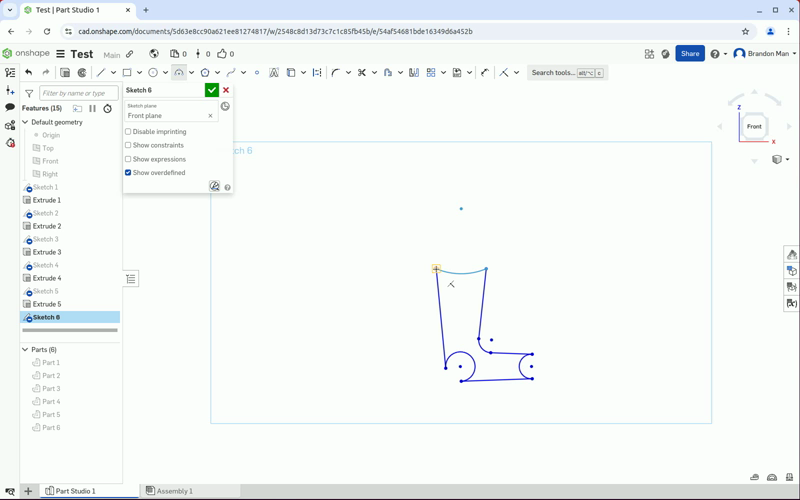
key_down(shift)
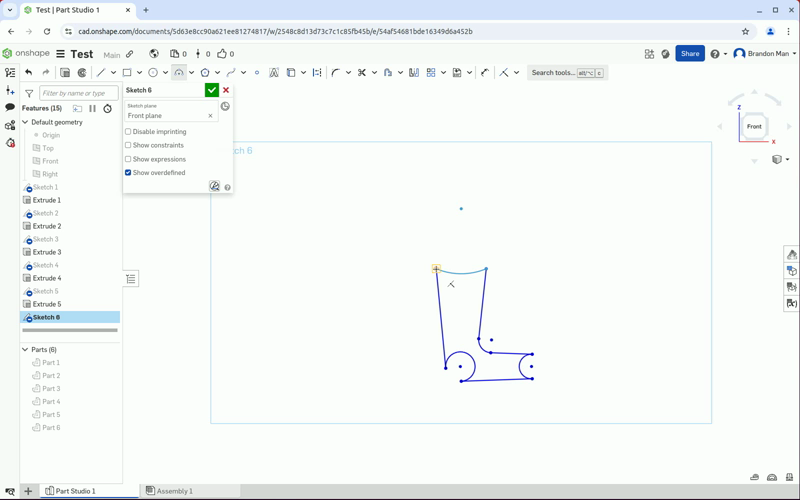
mouse_move(461, 291)
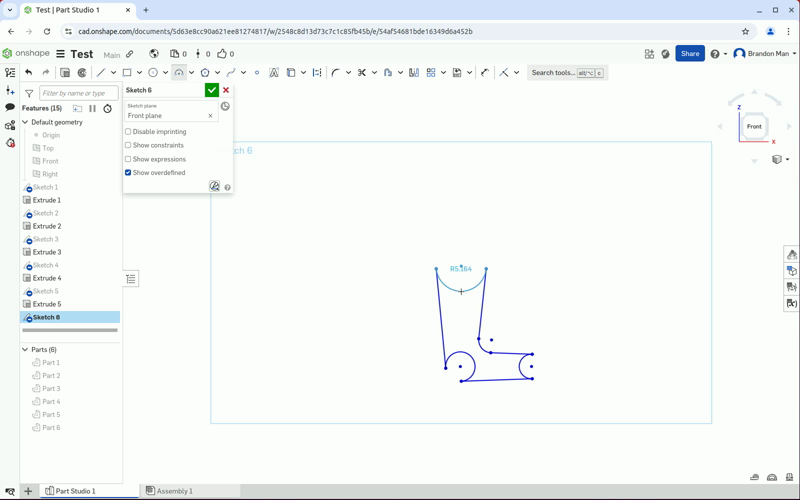
click(461, 291)
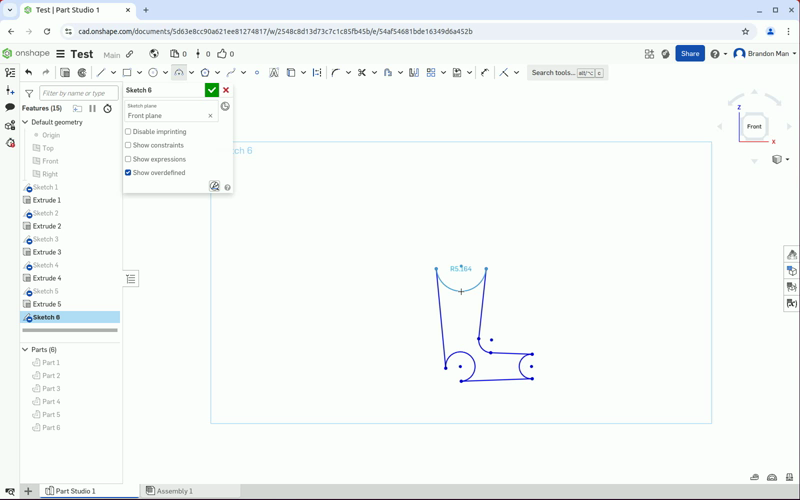
key_up(shift)
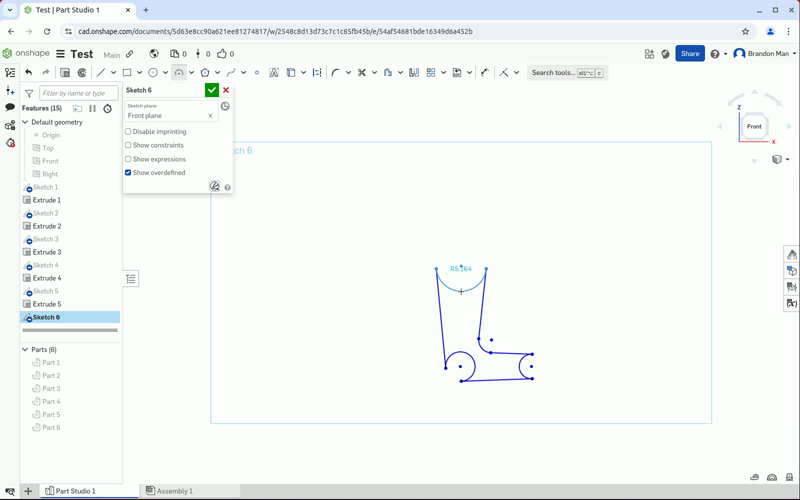
key(esc)
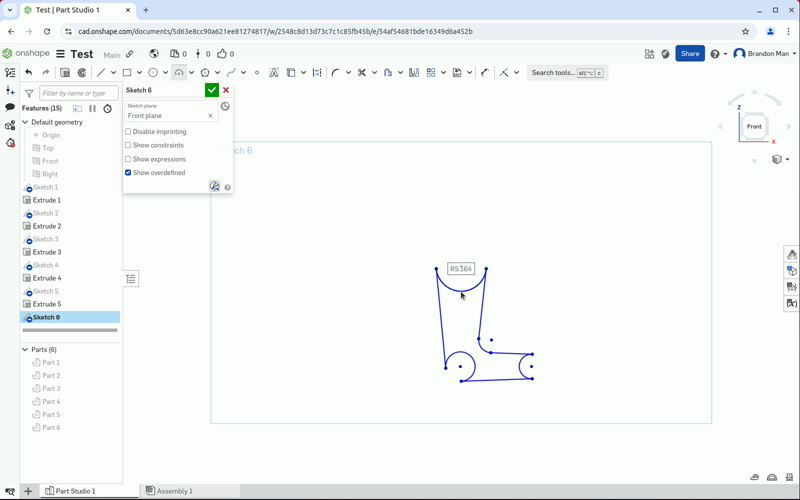
mouse_move(468, 293)
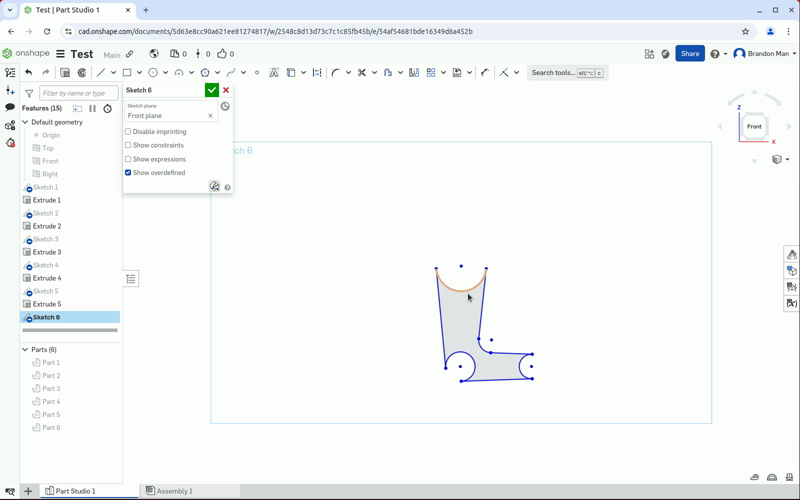
click(468, 293)
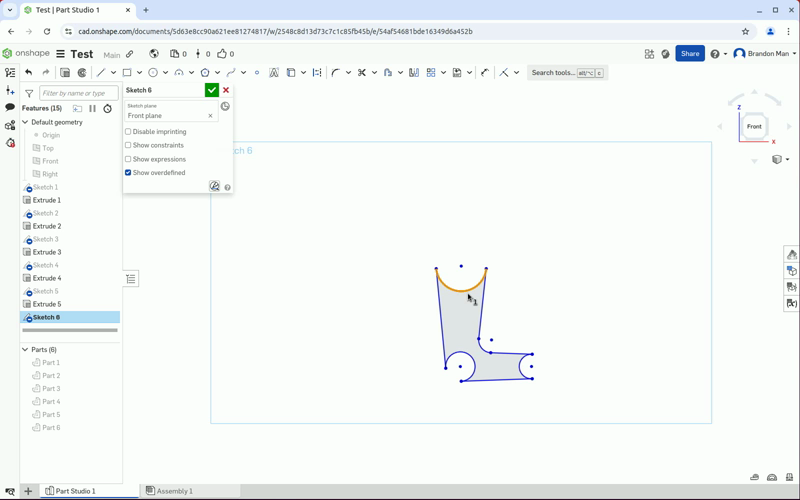
mouse_move(73, 352)
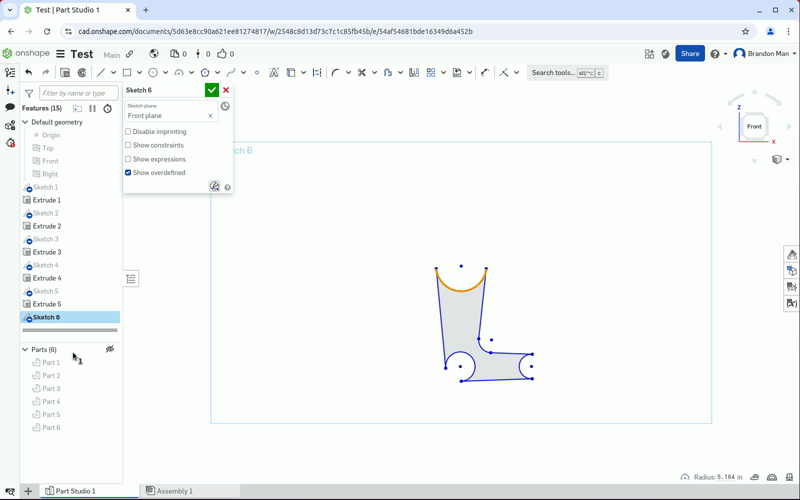
key(shift+y)
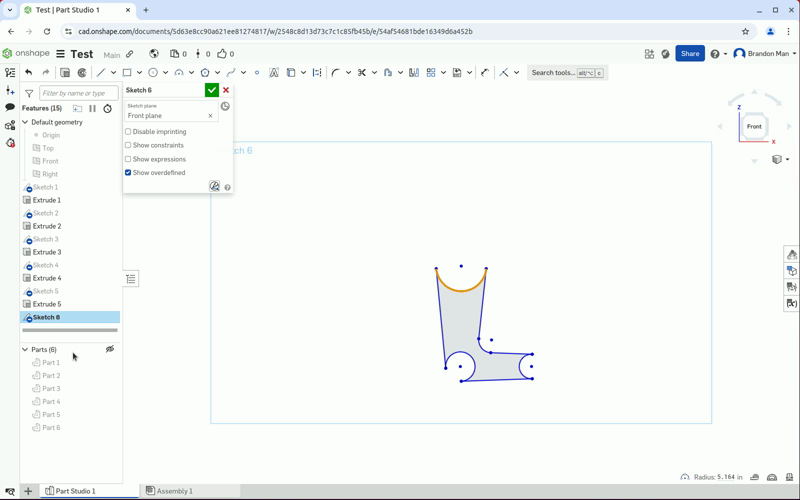
key(shift+e)
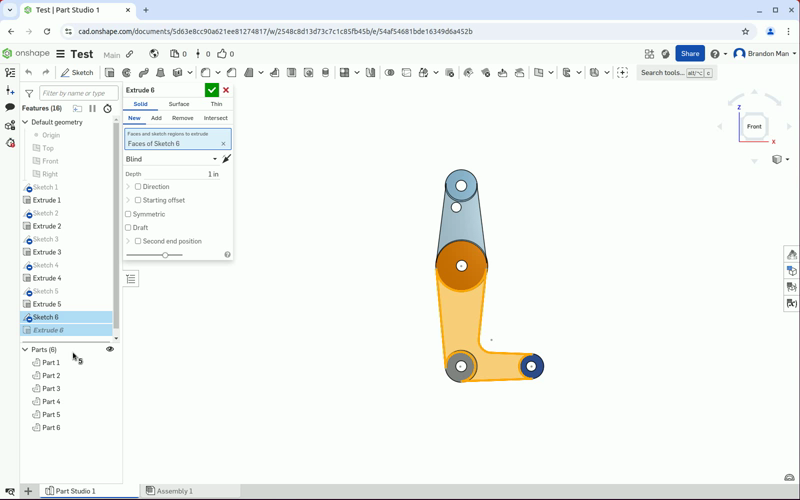
mouse_move(143, 106)
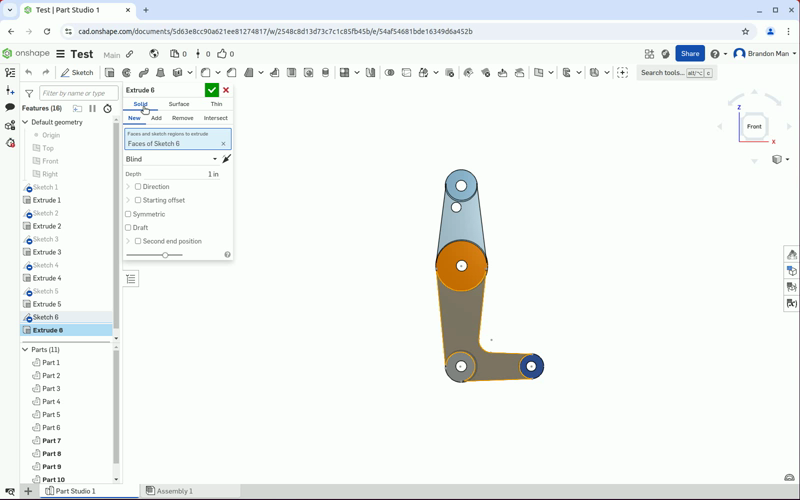
click(143, 106)
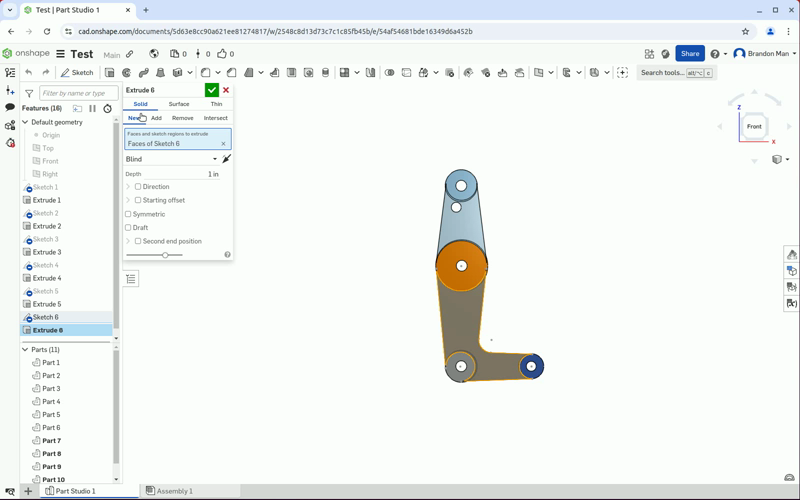
mouse_move(137, 120)
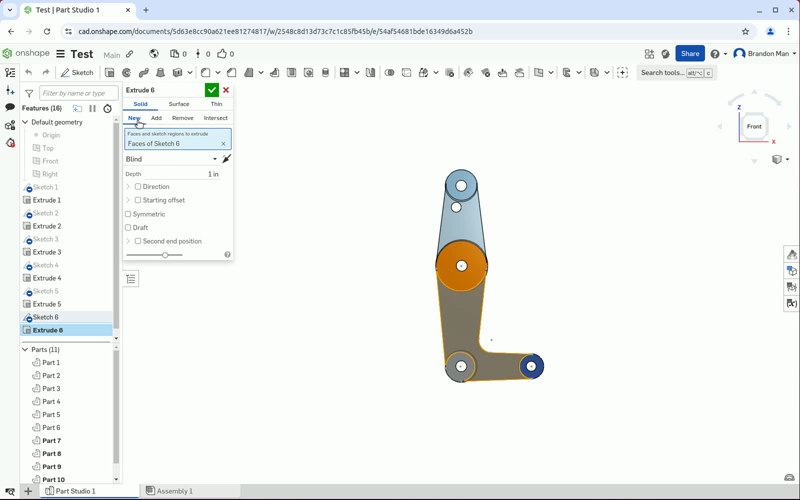
click(137, 120)
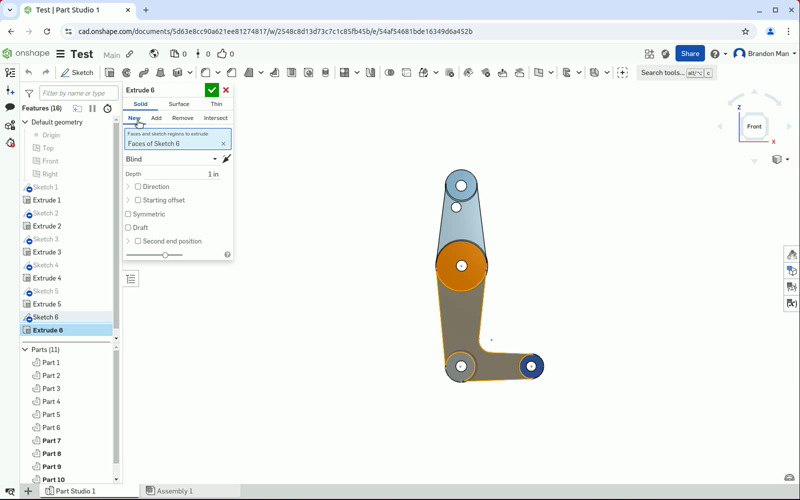
key(tab, 4)
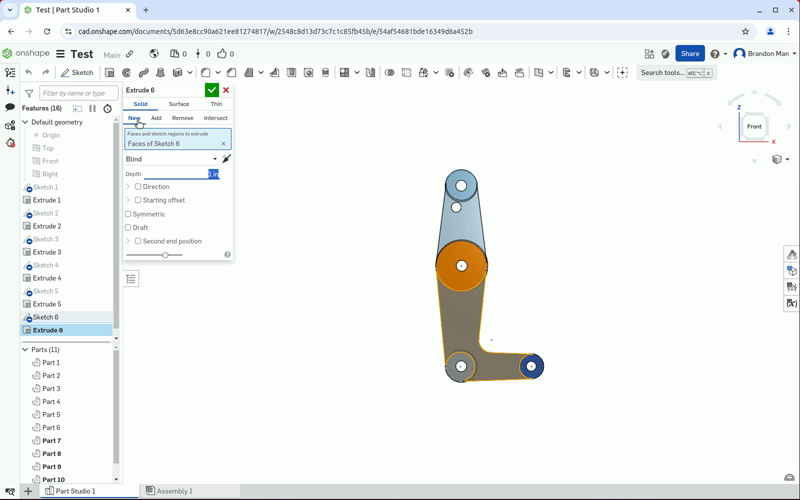
text(0.963)
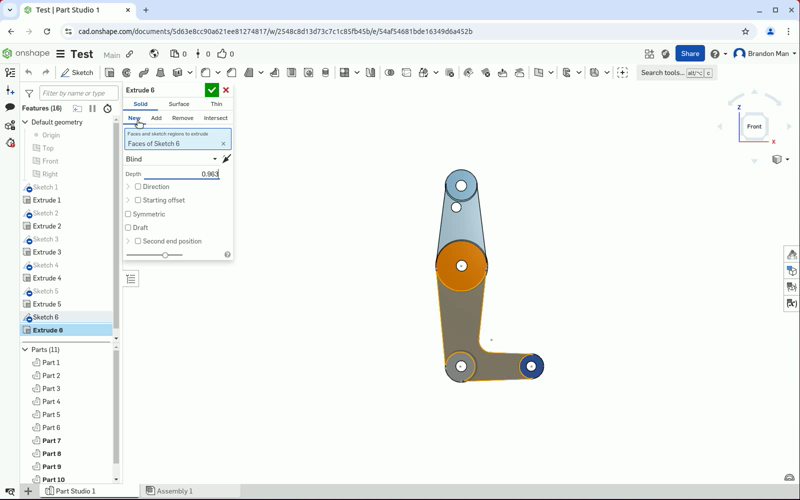
key(enter)
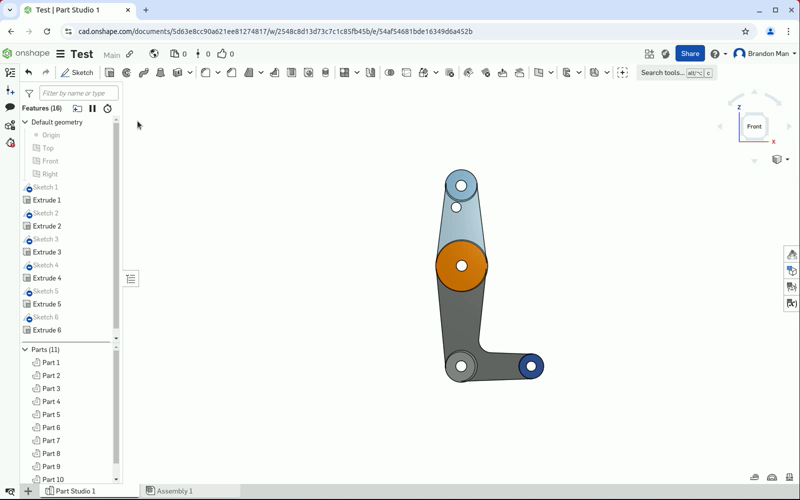
key(shift+h)
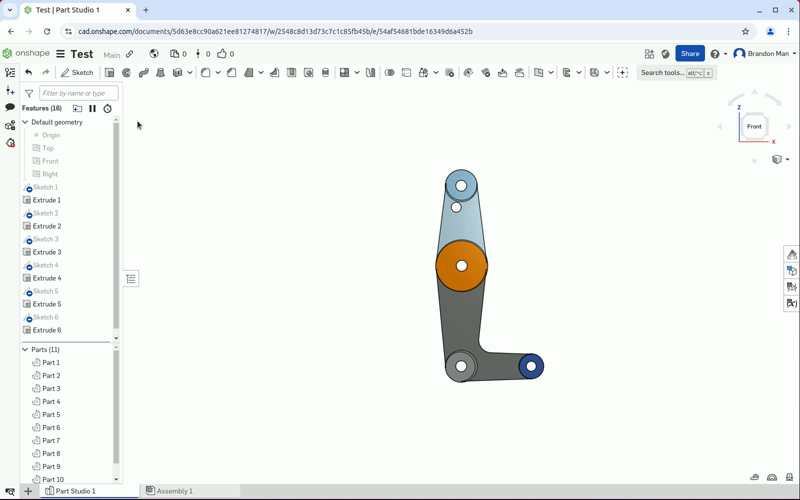
key(shift+h)
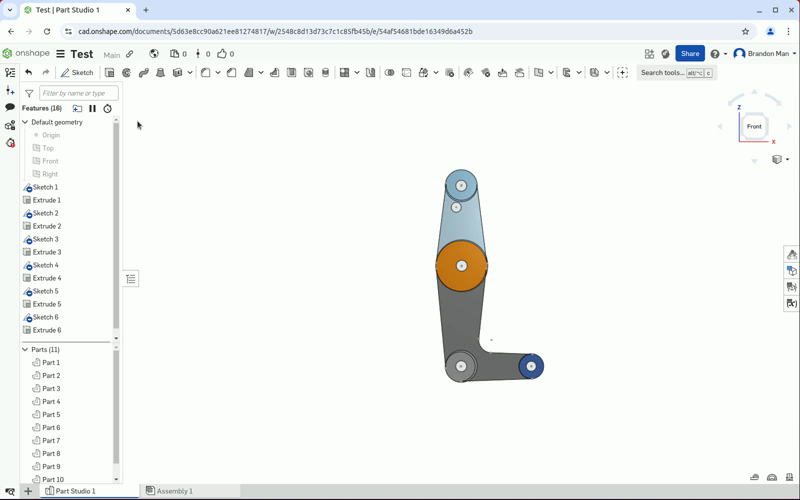
key(shift+7)
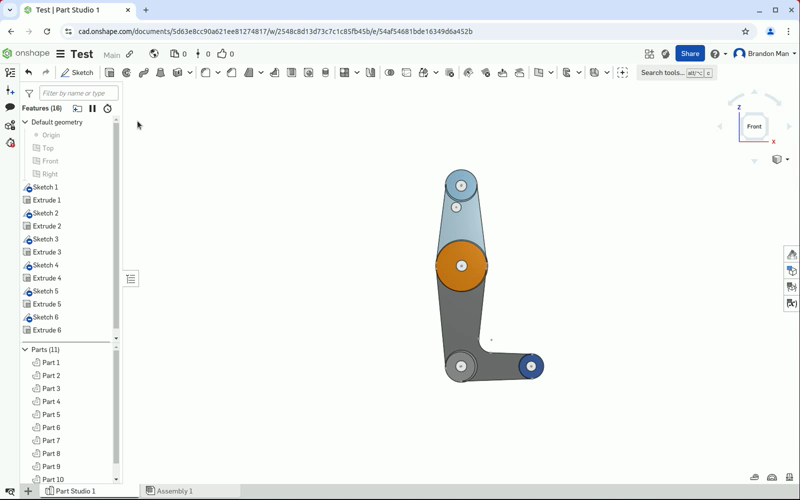
key(left, 2)
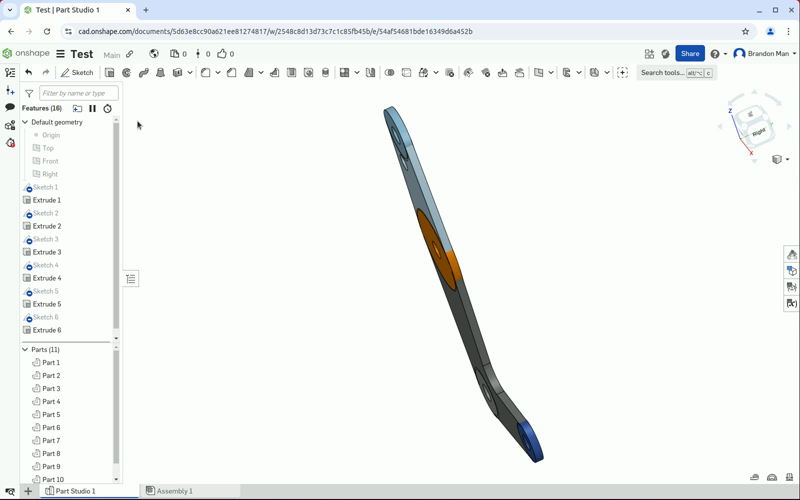
key(down, 2)
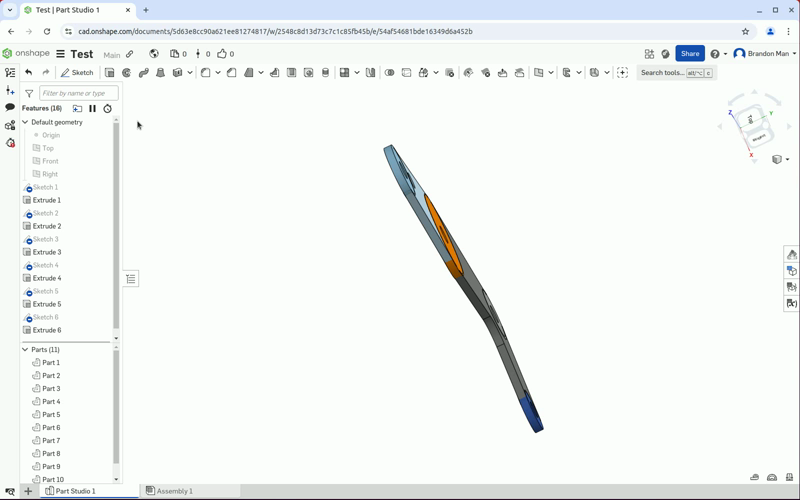
key(up, 2)
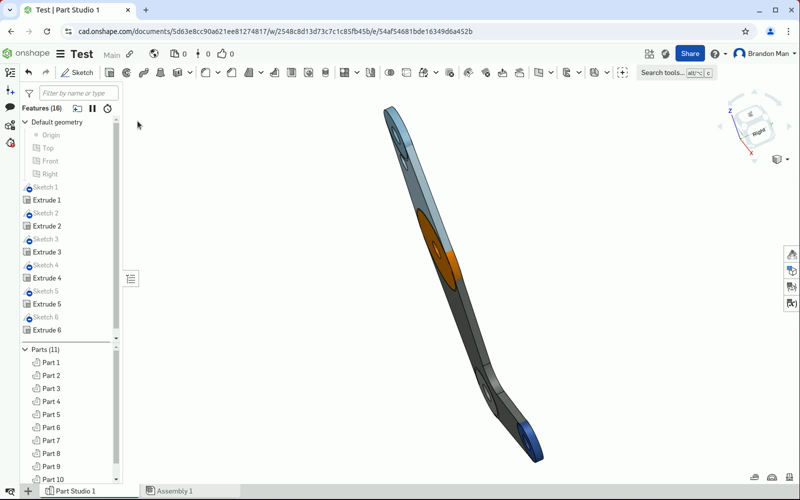
key(right, 2)
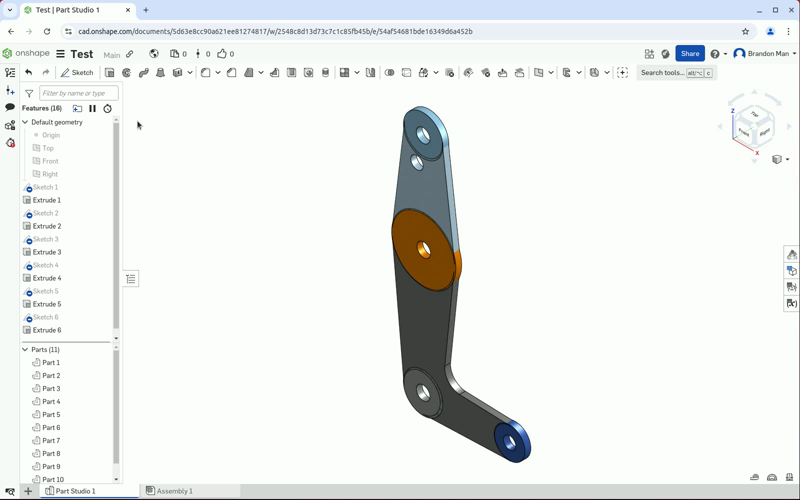
mouse_move(69, 189)
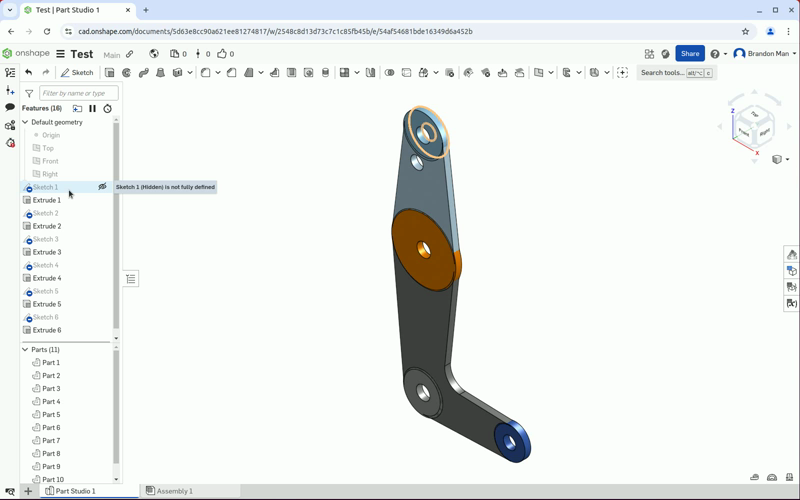
click(69, 189)